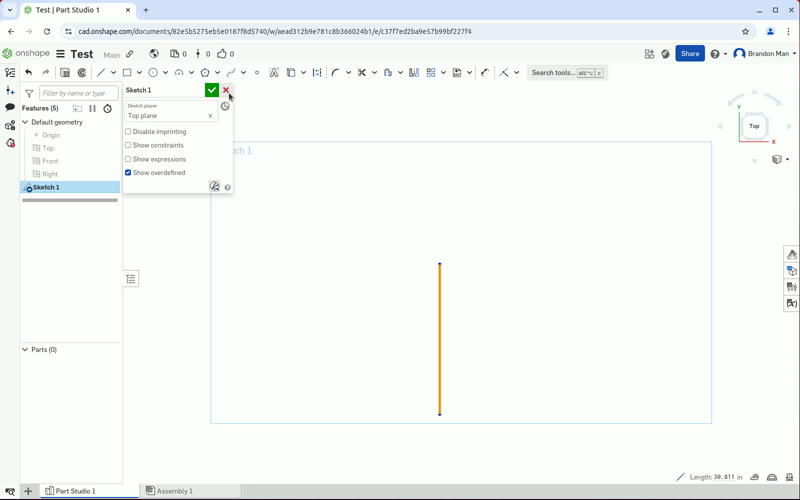
key(shift+h)
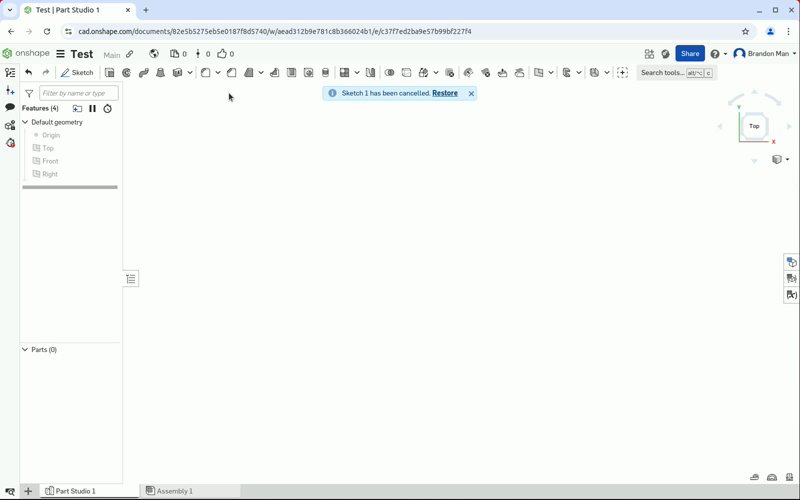
mouse_move(73, 352)
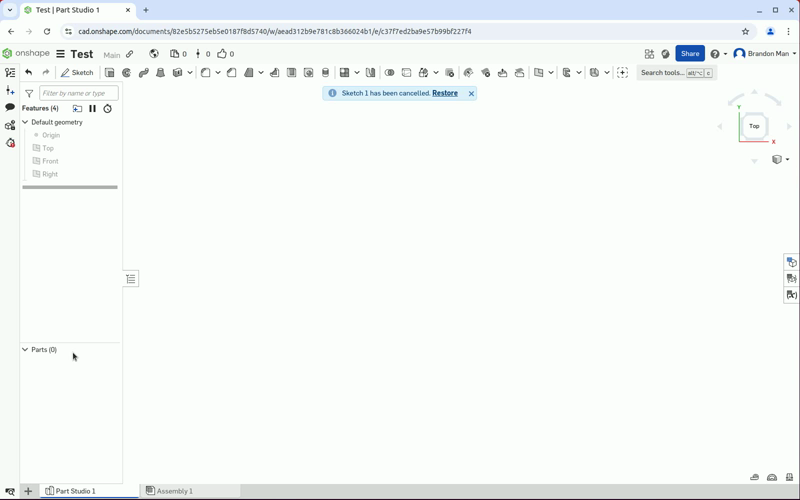
key(y)
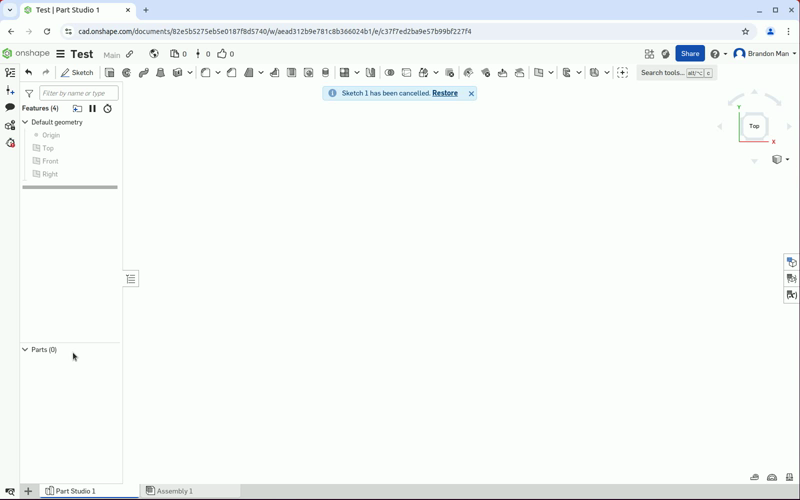
key(shift+p)
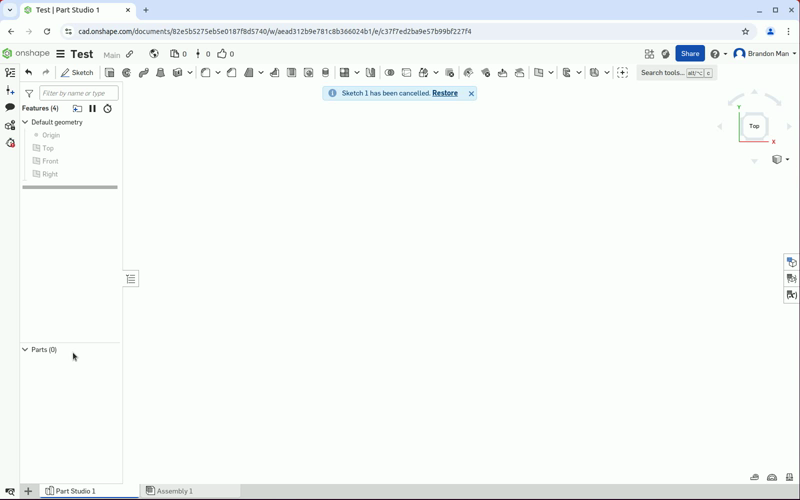
key(space)
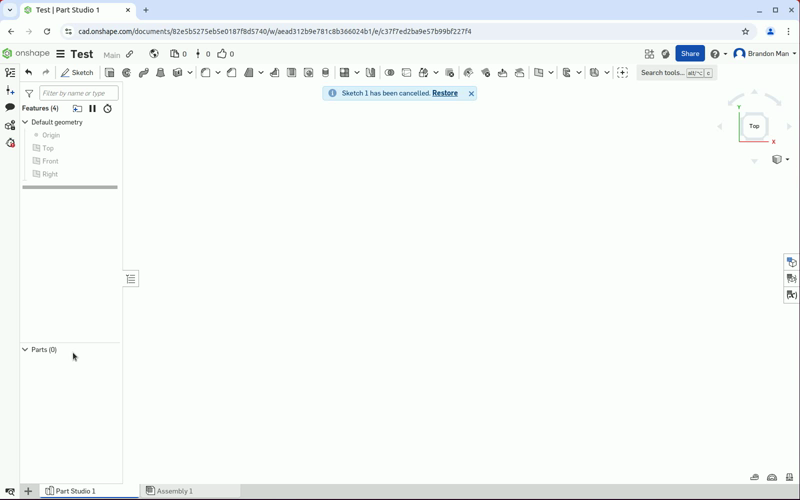
key_down(shift)
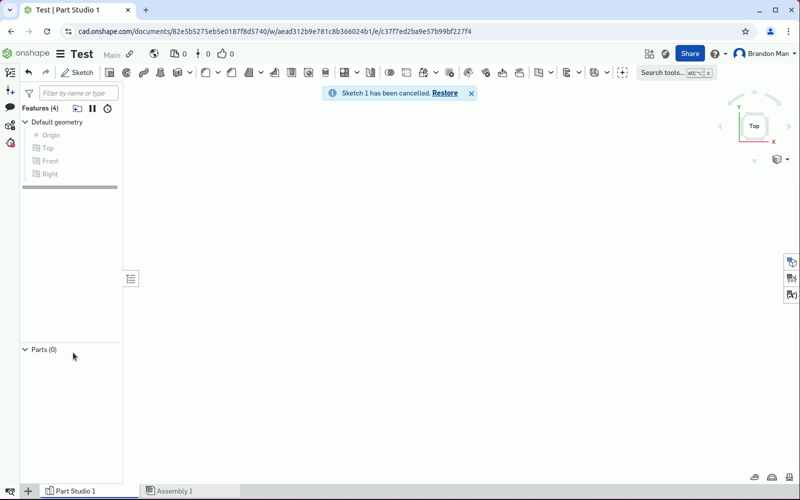
key(up)
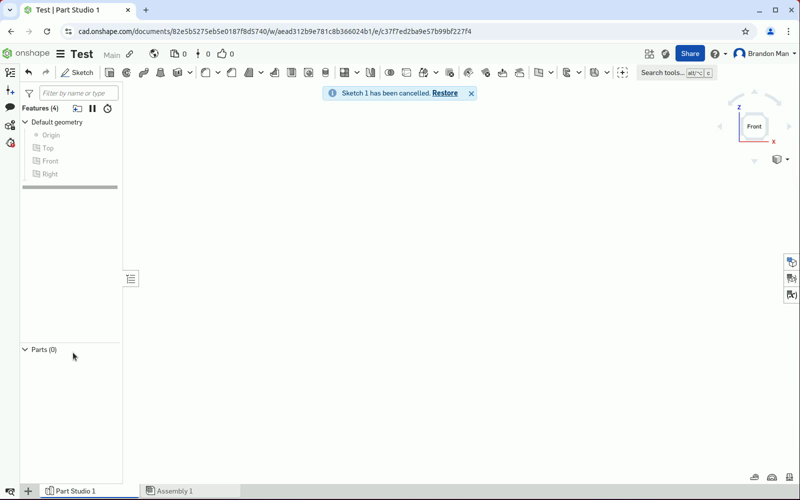
key_up(shift)
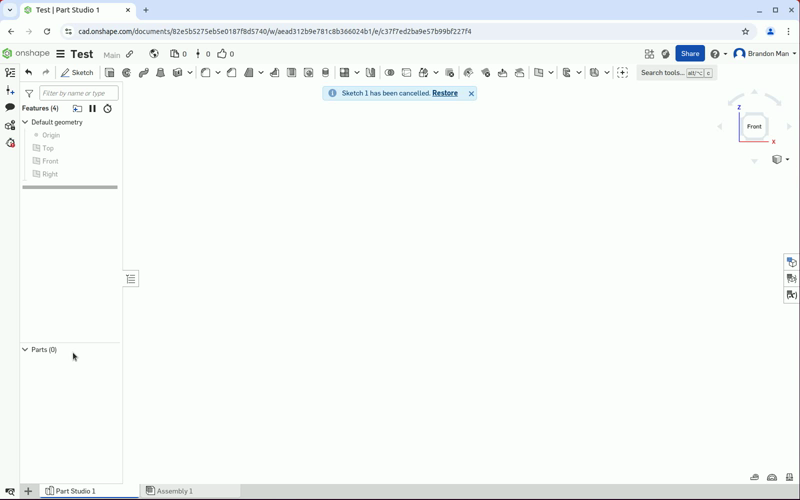
mouse_move(73, 352)
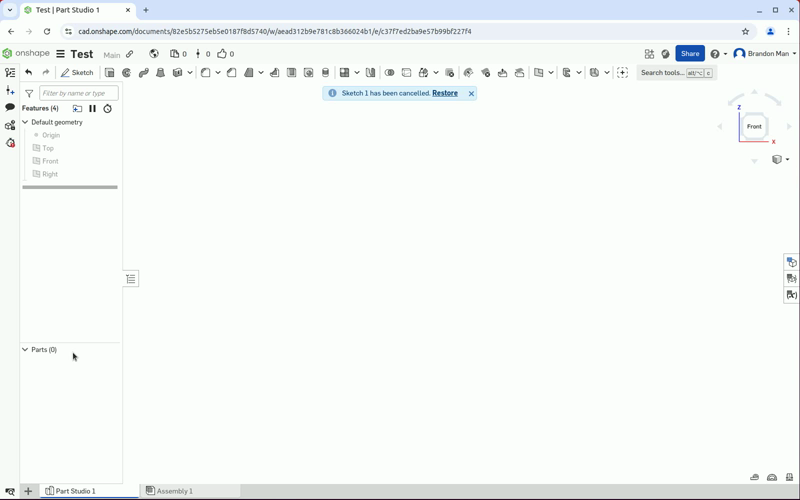
key(shift+y)
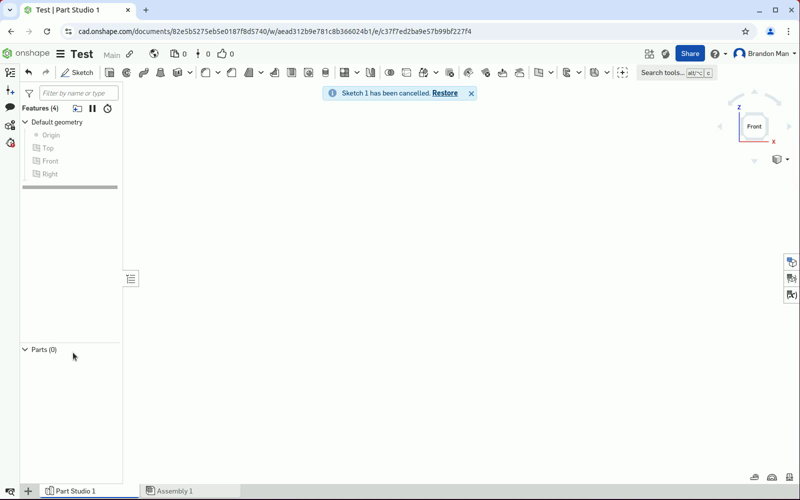
key(shift+s)
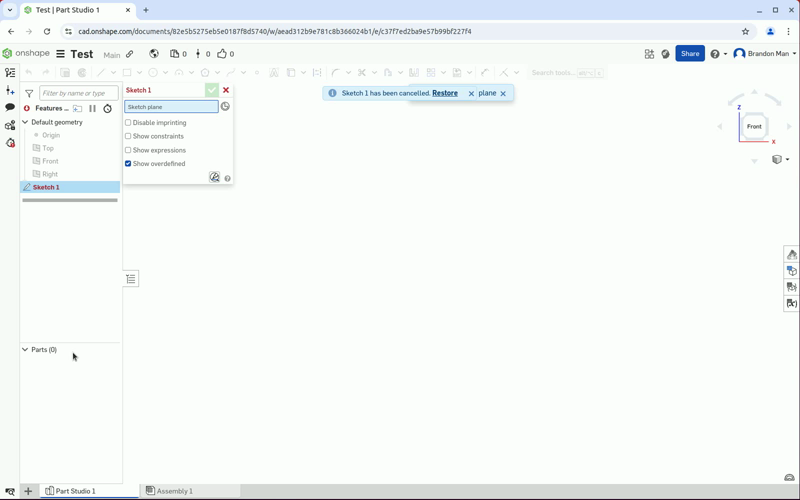
mouse_move(73, 163)
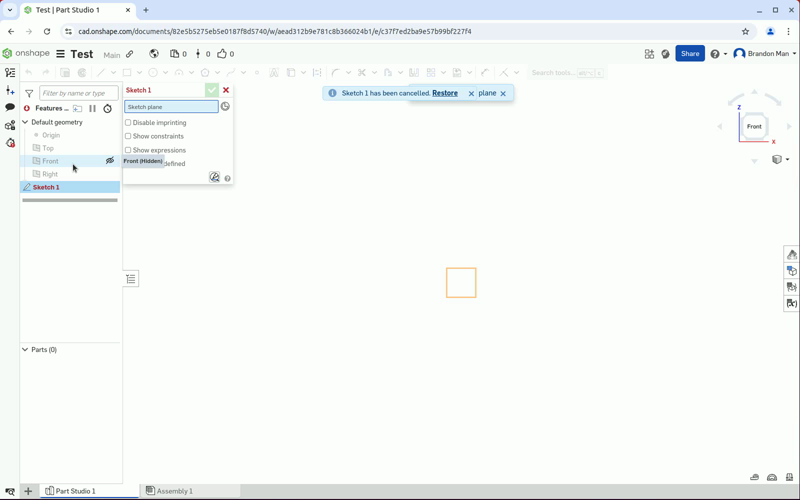
click(73, 163)
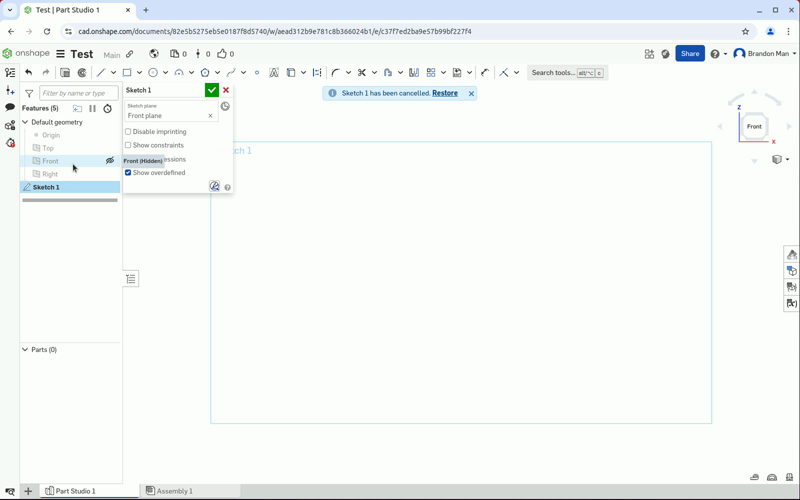
mouse_move(73, 352)
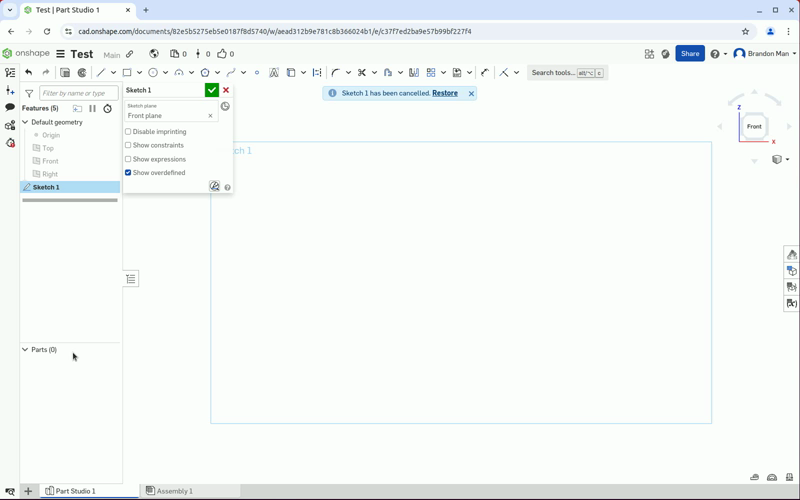
key(y)
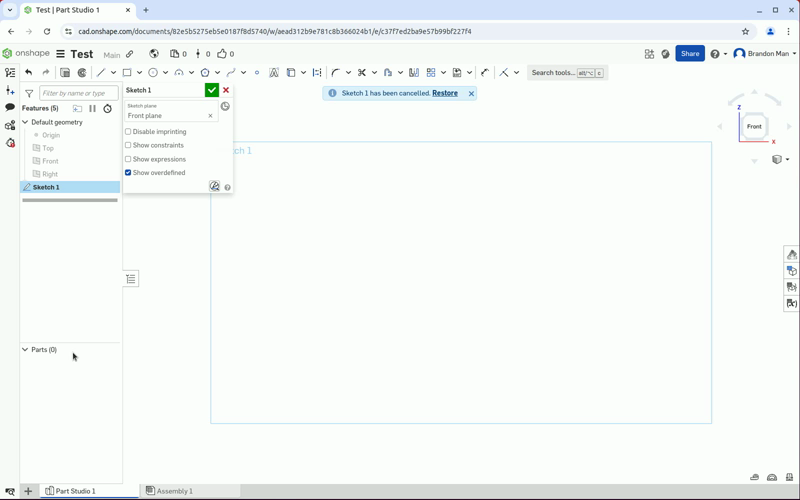
key(l)
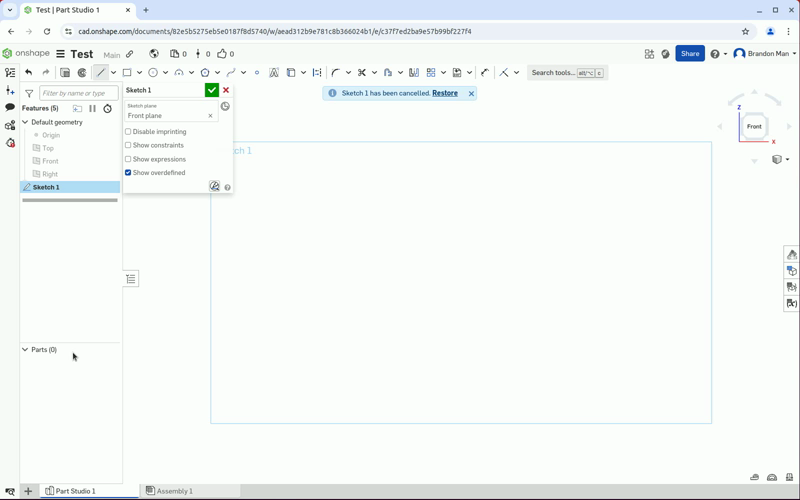
key_down(shift)
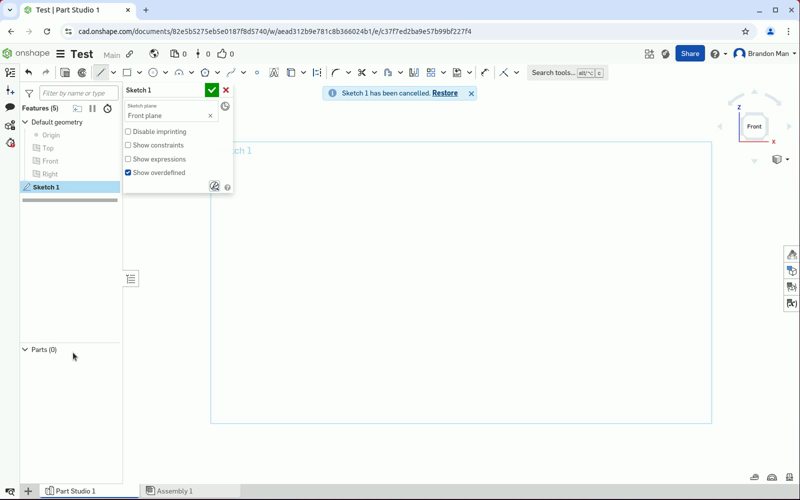
mouse_move(348, 314)
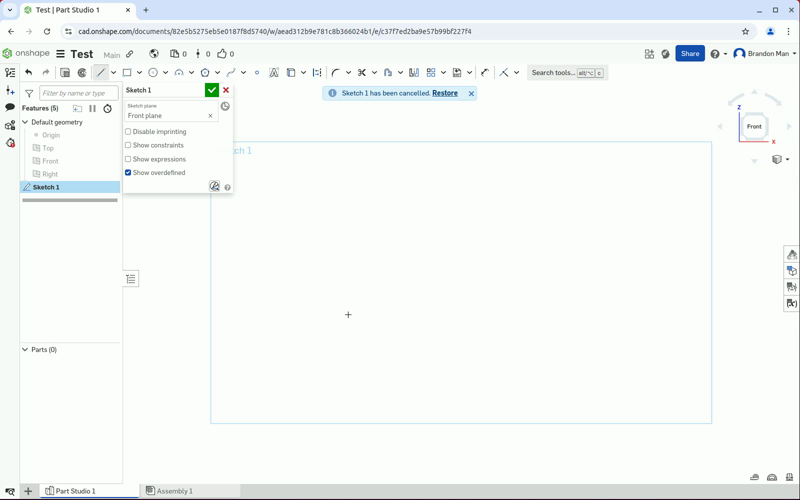
click(348, 314)
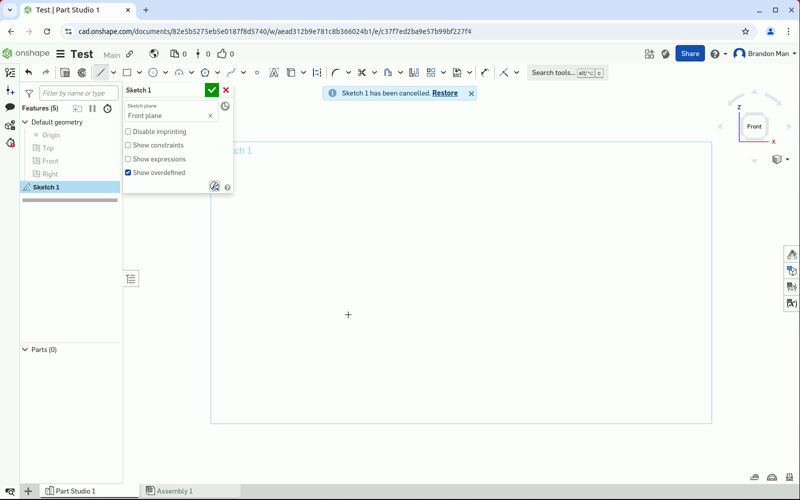
key_up(shift)
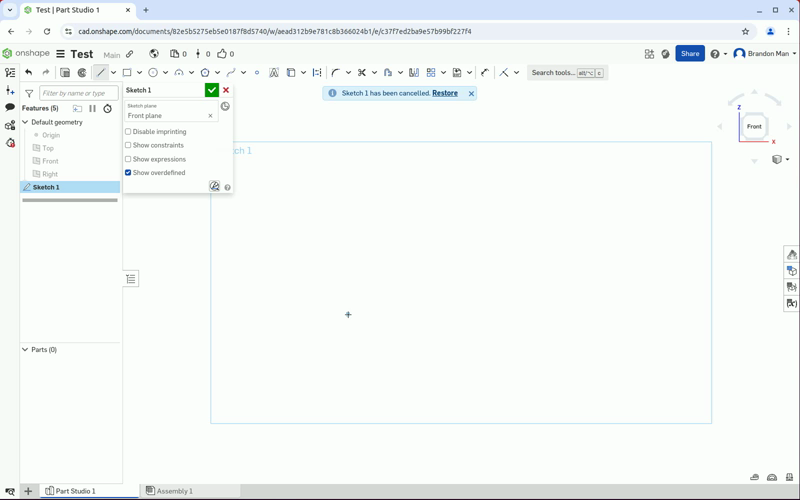
key_down(shift)
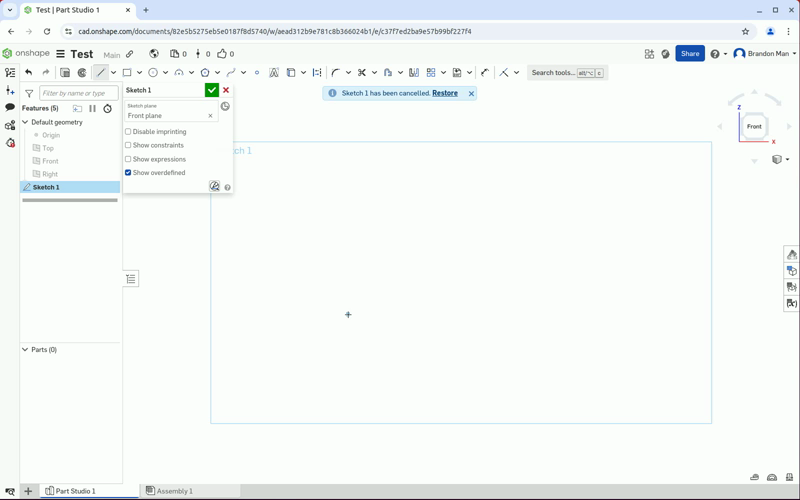
mouse_move(507, 314)
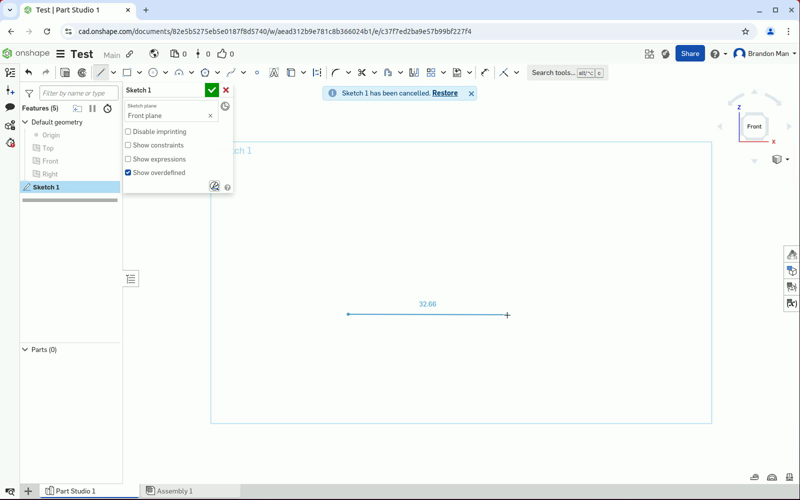
click(507, 314)
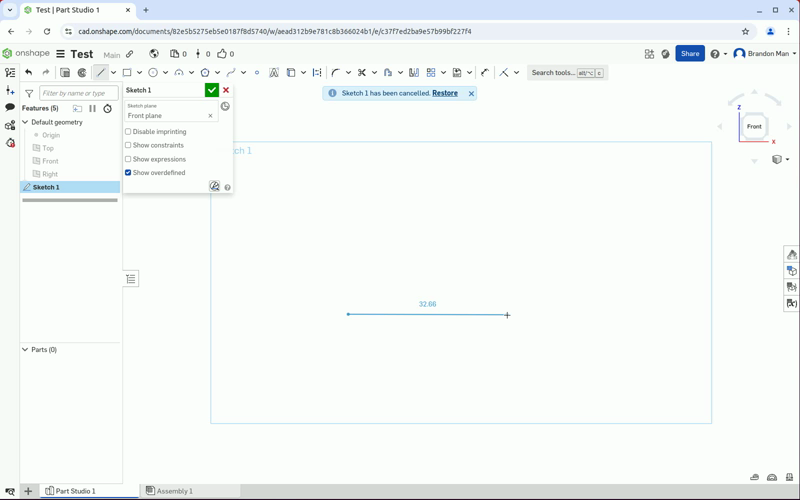
key_up(shift)
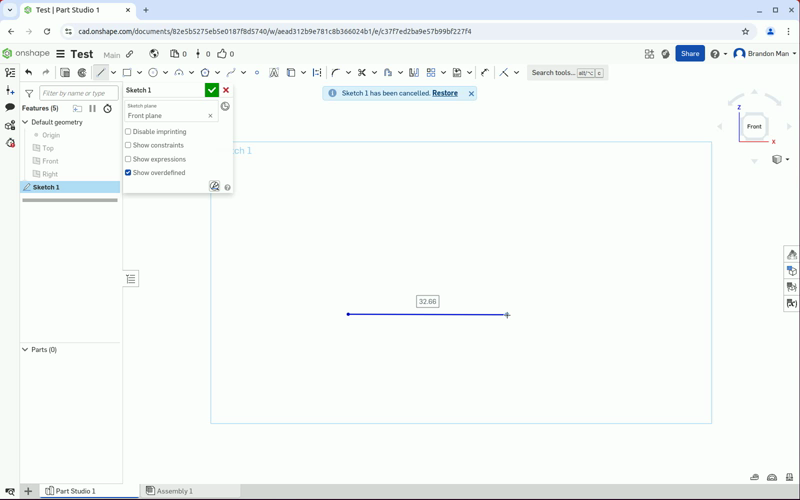
key_down(shift)
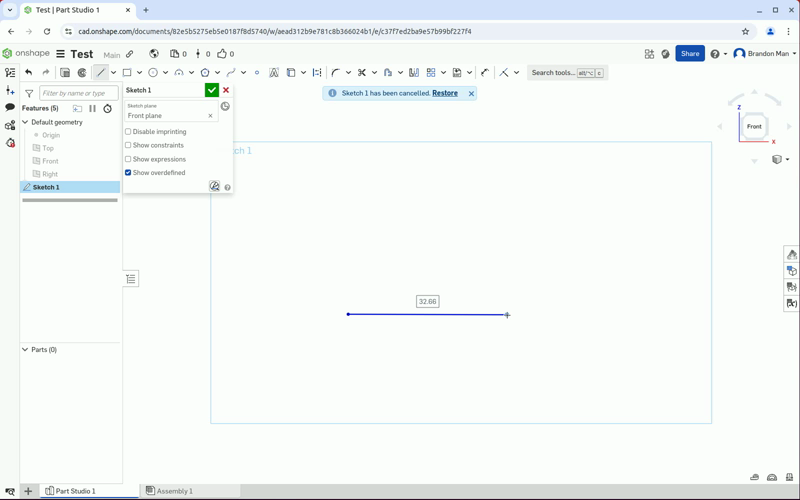
mouse_move(507, 234)
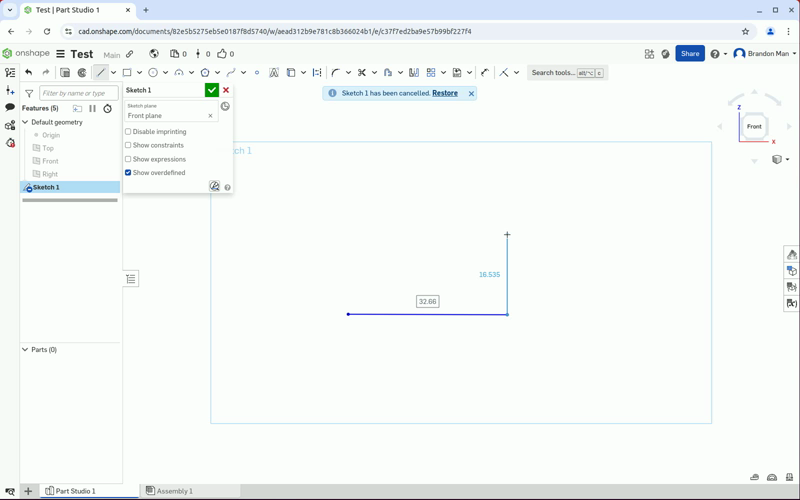
click(507, 234)
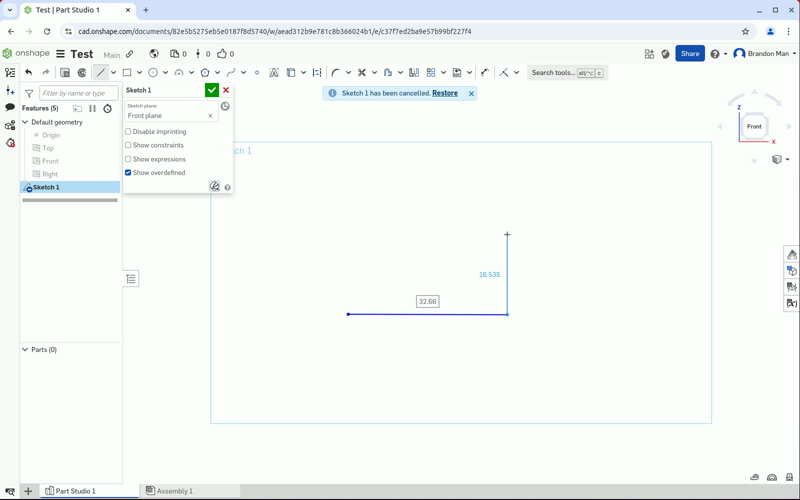
key_up(shift)
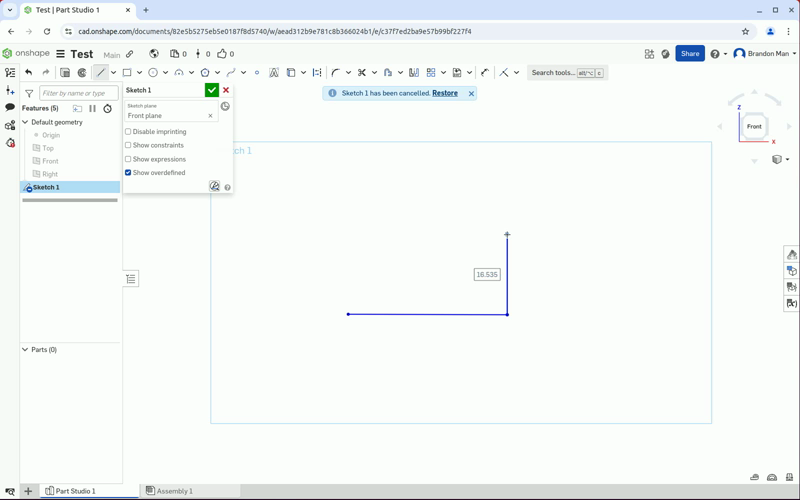
key_down(shift)
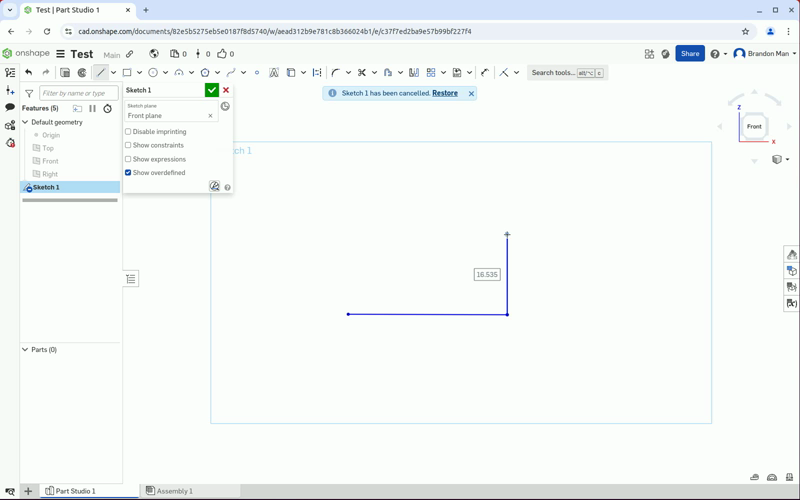
mouse_move(348, 234)
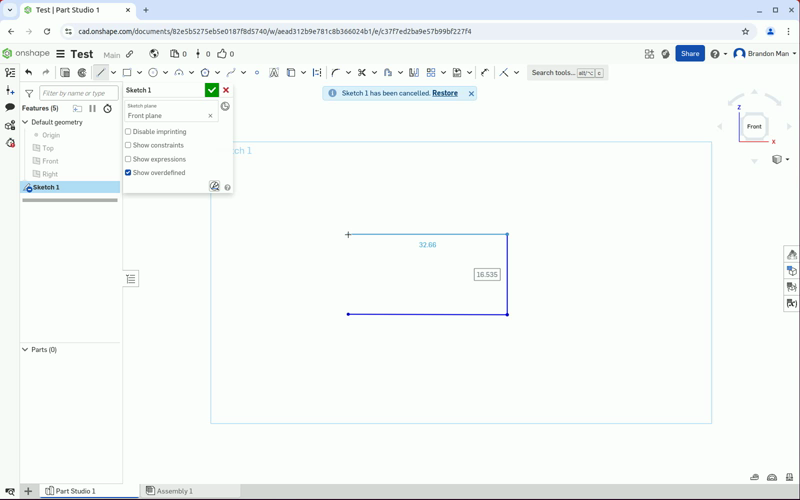
click(348, 234)
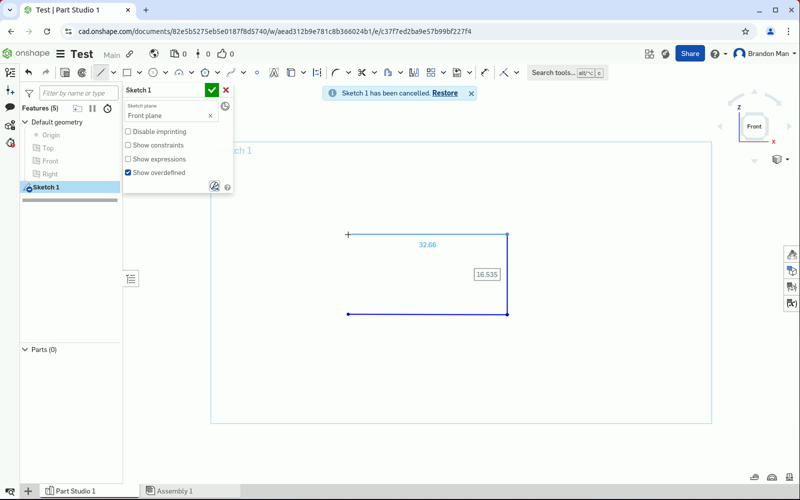
key_up(shift)
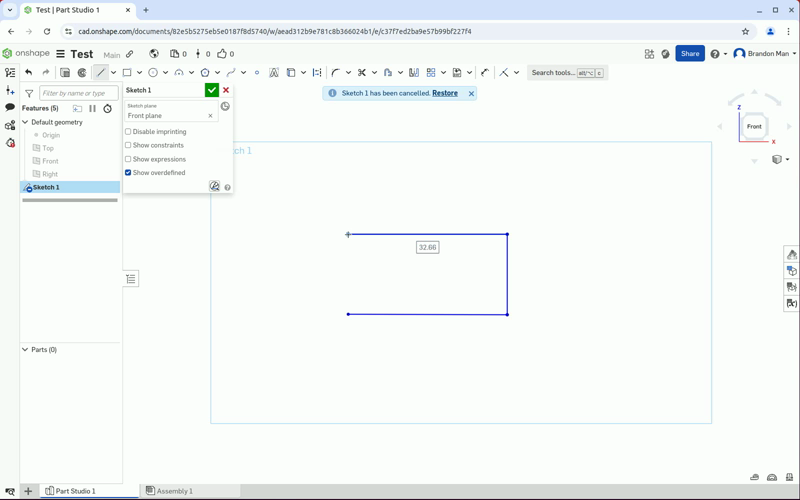
key_down(shift)
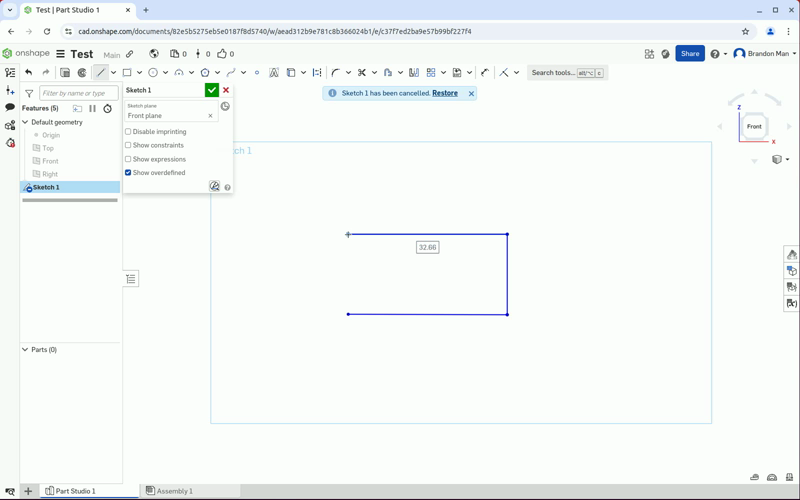
mouse_move(348, 314)
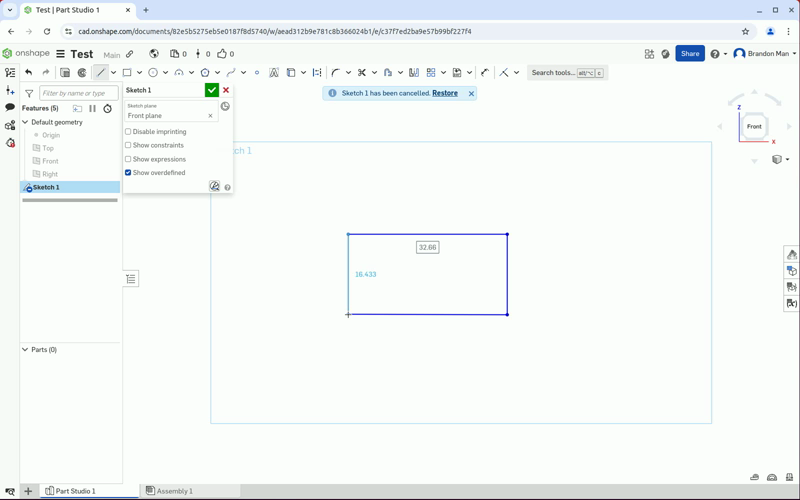
key_up(shift)
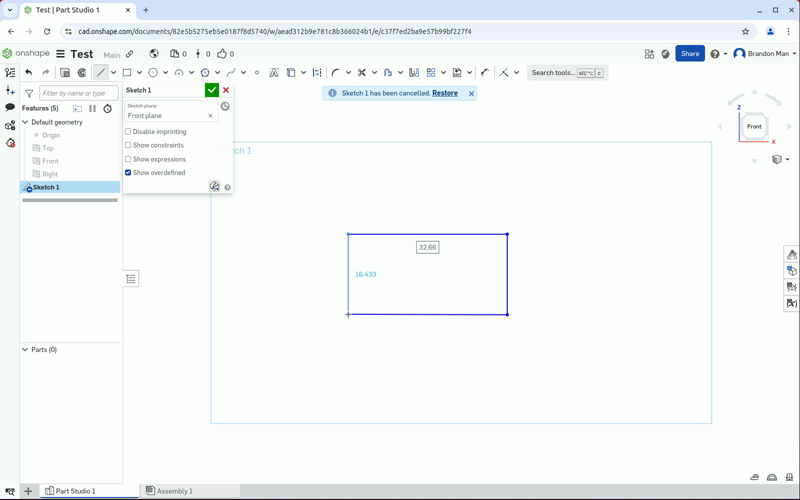
click(348, 314)
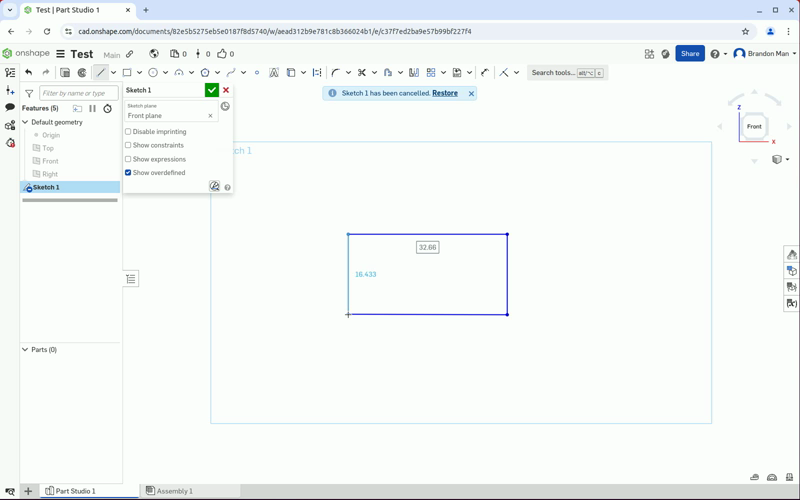
key(esc)
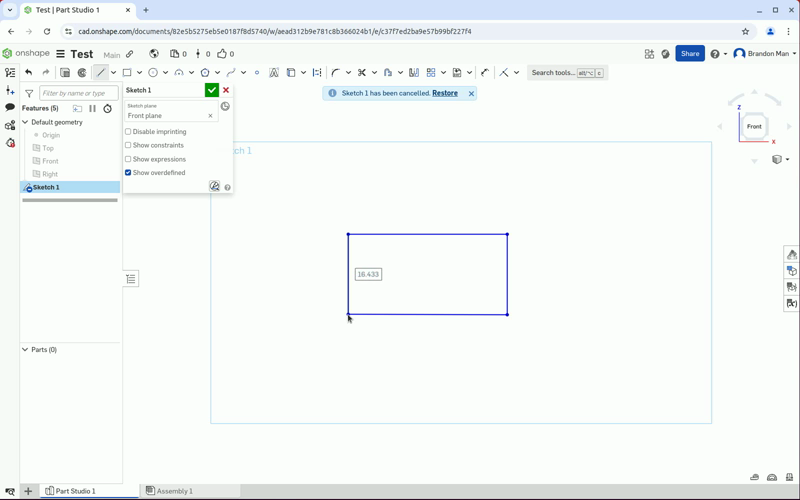
mouse_move(427, 304)
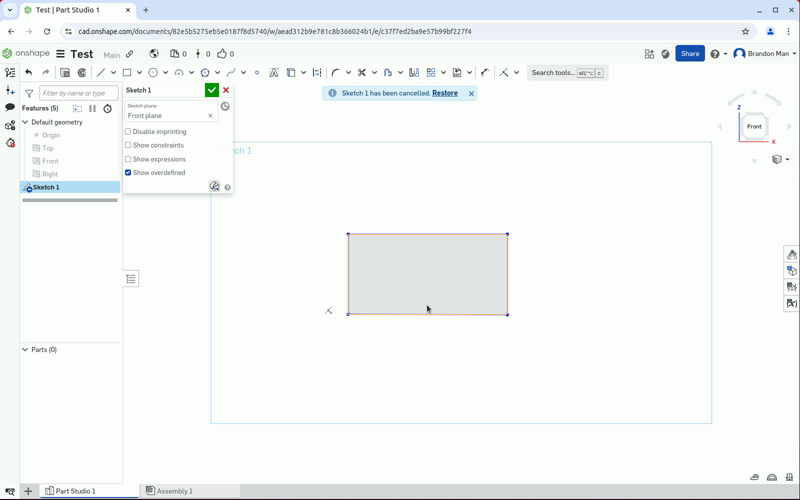
click(427, 304)
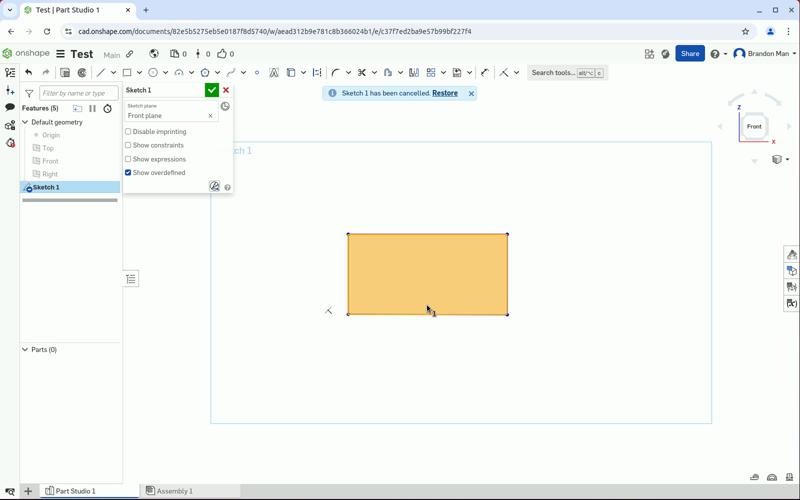
mouse_move(73, 352)
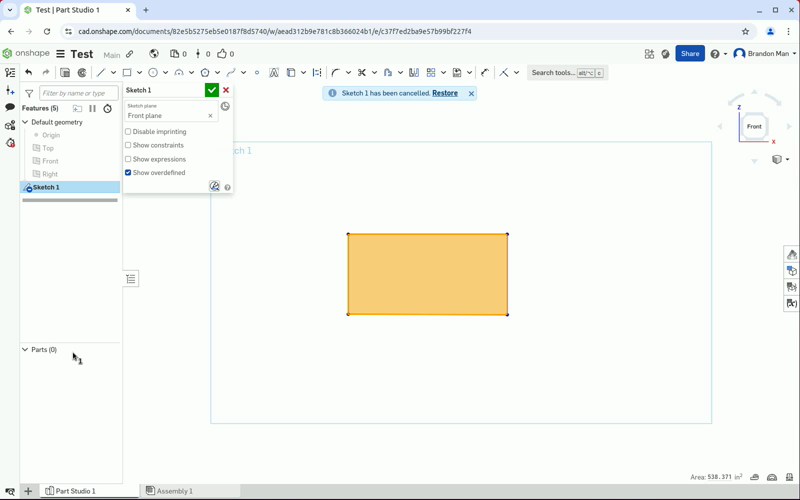
key(shift+y)
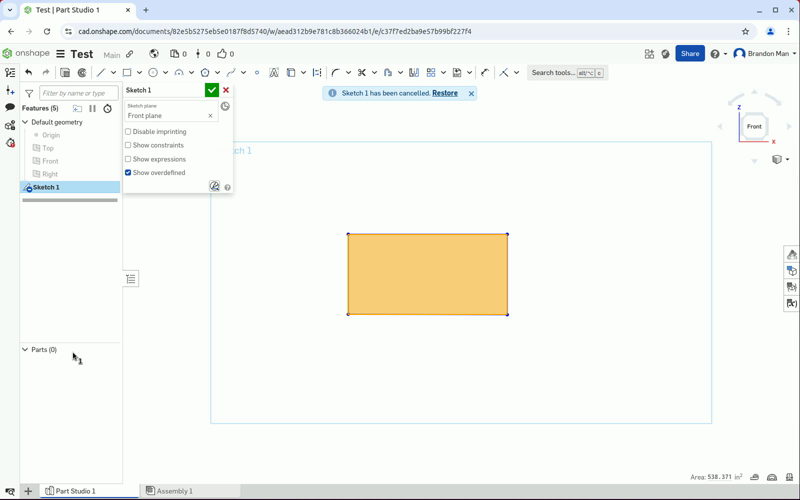
key(shift+e)
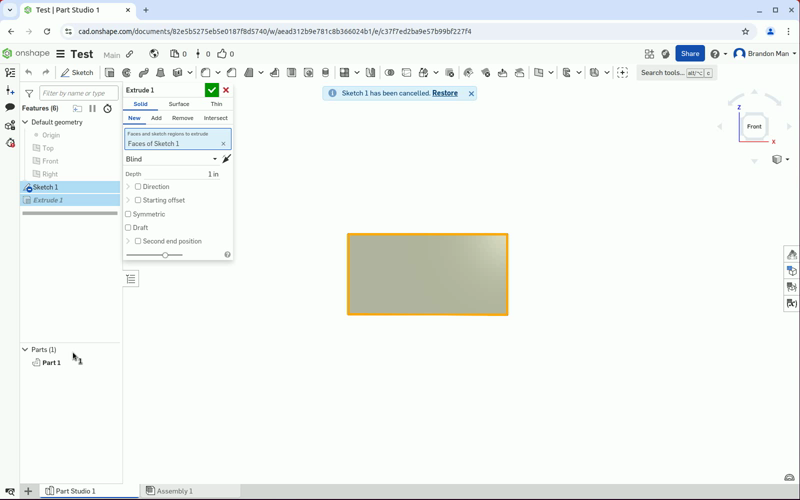
mouse_move(143, 106)
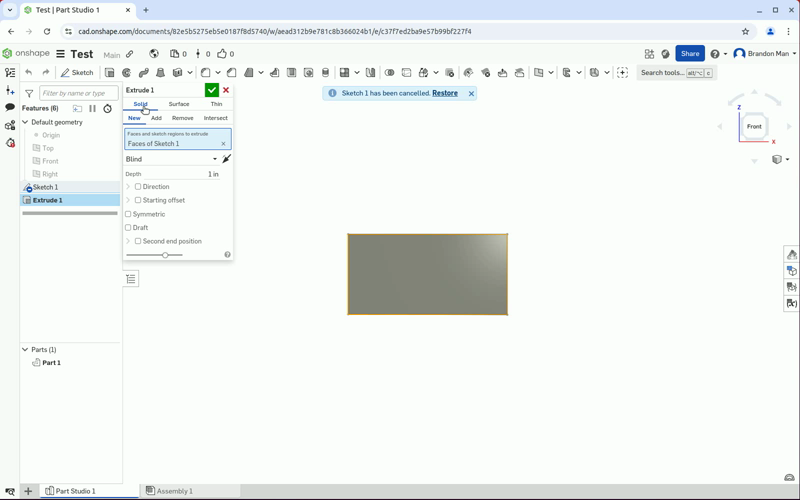
click(143, 106)
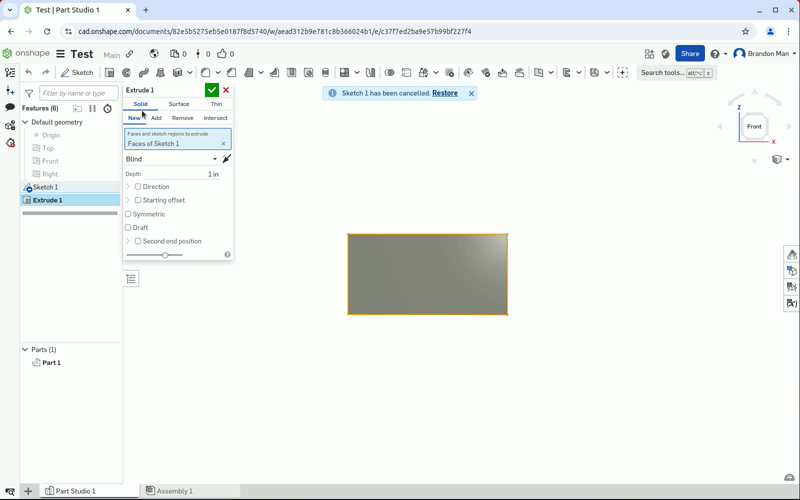
mouse_move(137, 120)
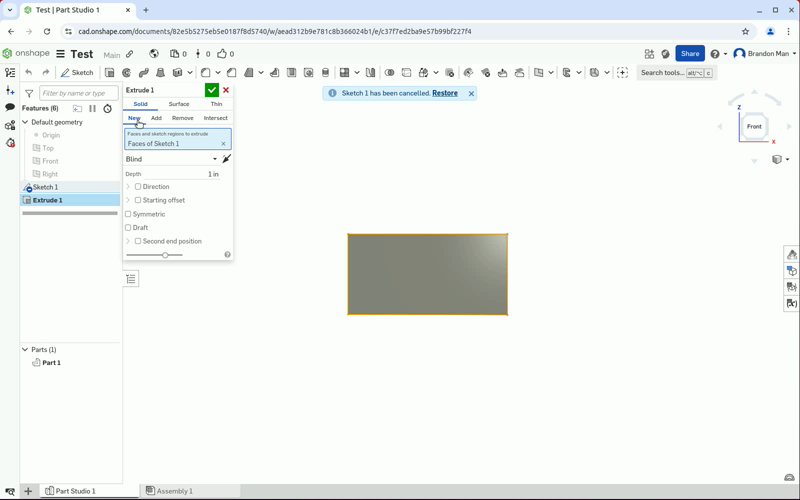
click(137, 120)
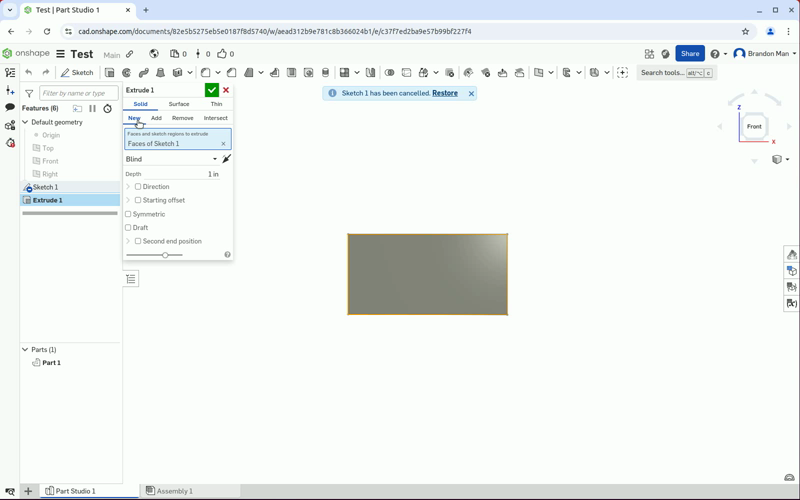
key(tab, 4)
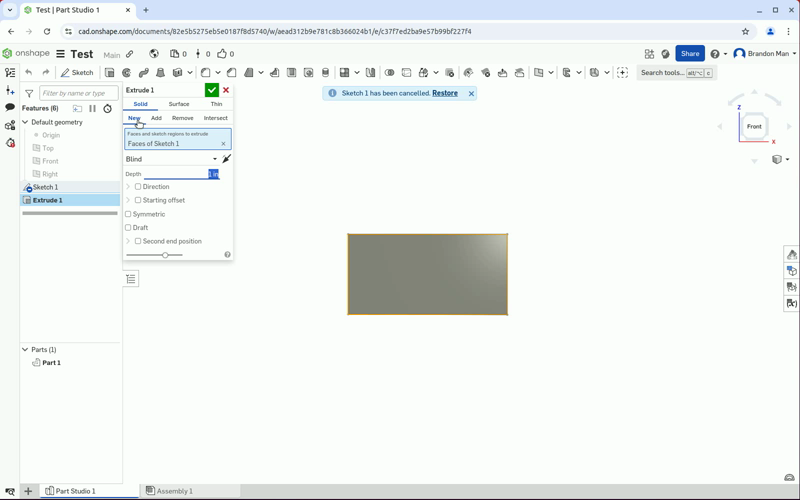
text(0.722)
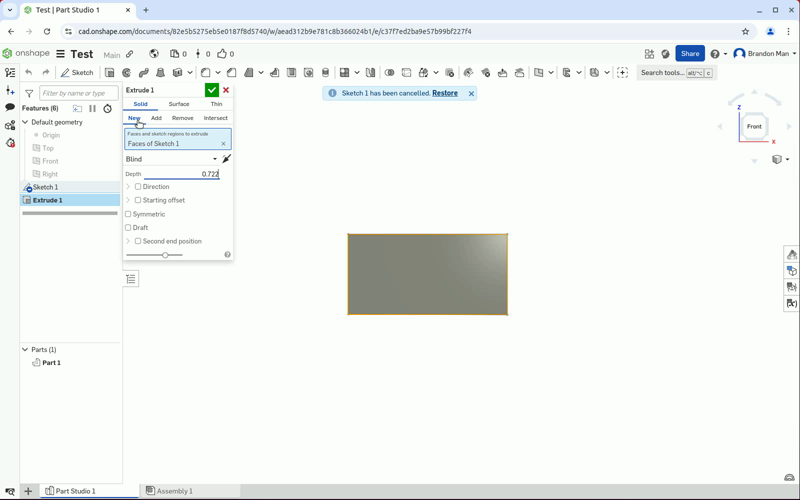
key(enter)
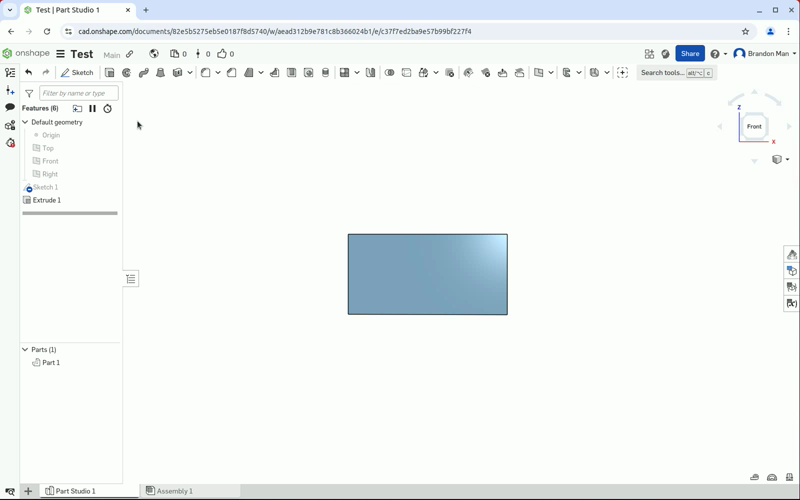
key(shift+h)
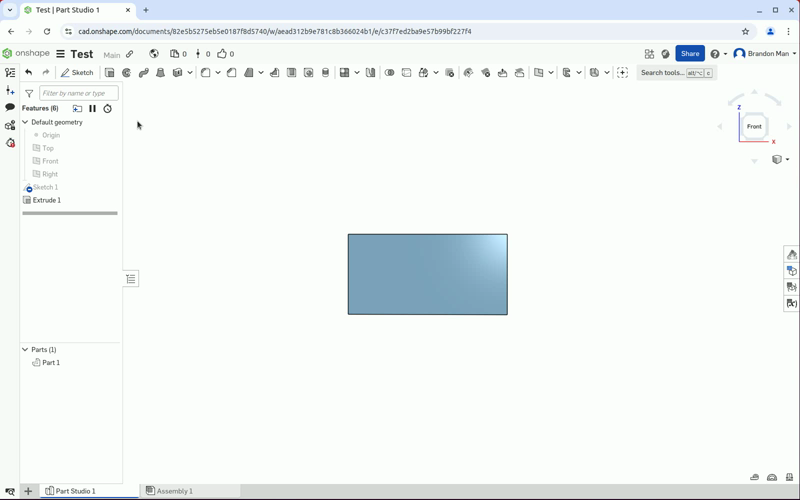
key(shift+h)
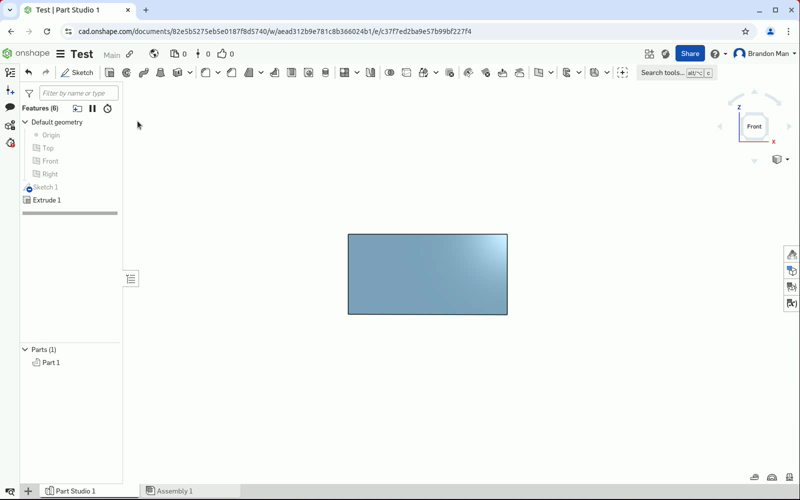
mouse_move(73, 189)
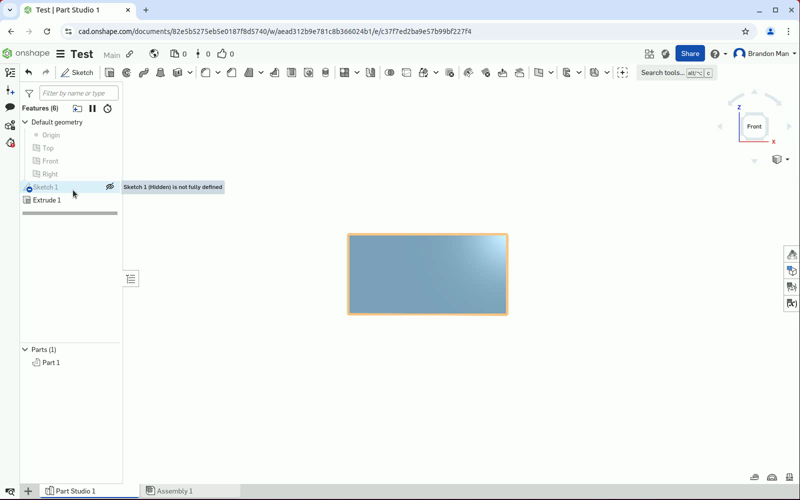
click(73, 189)
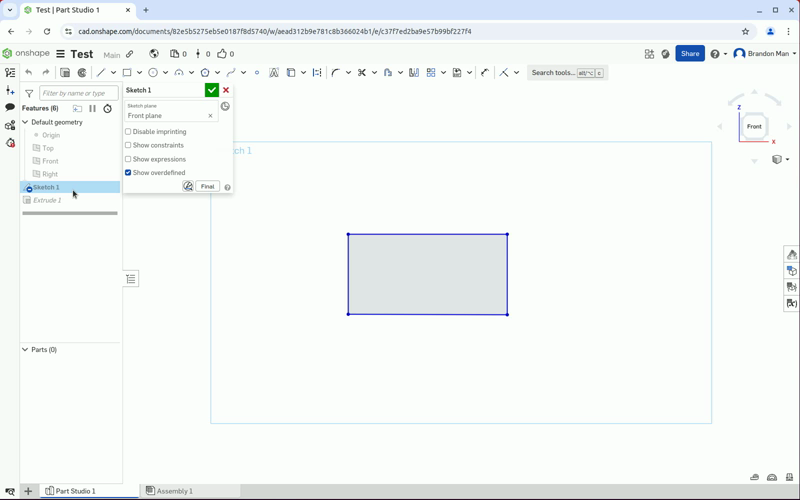
mouse_move(229, 92)
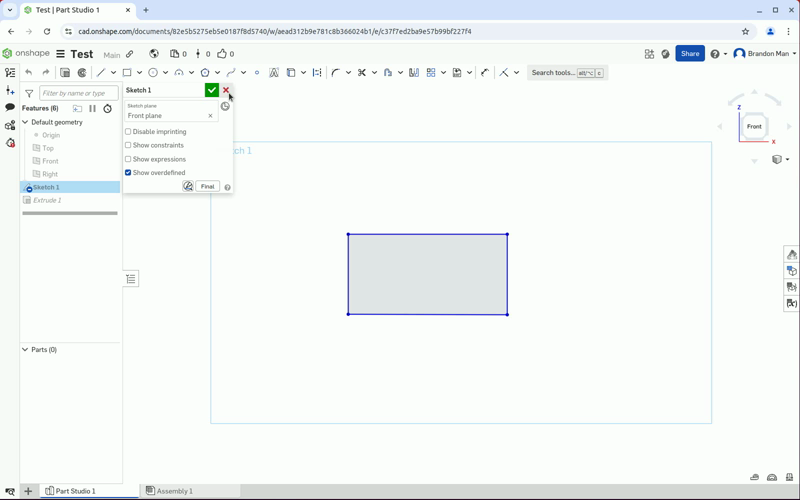
click(229, 92)
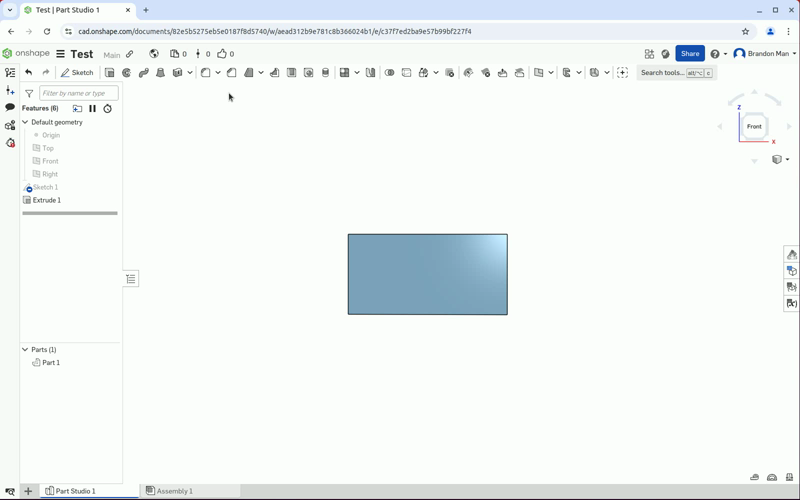
mouse_move(541, 75)
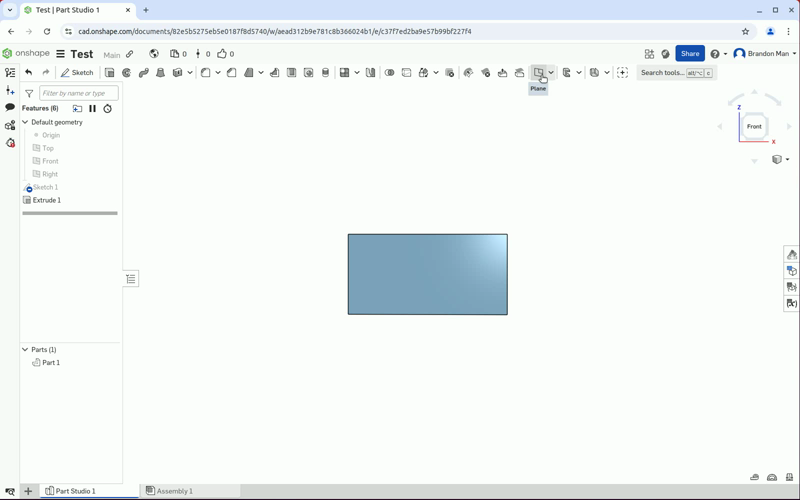
click(541, 75)
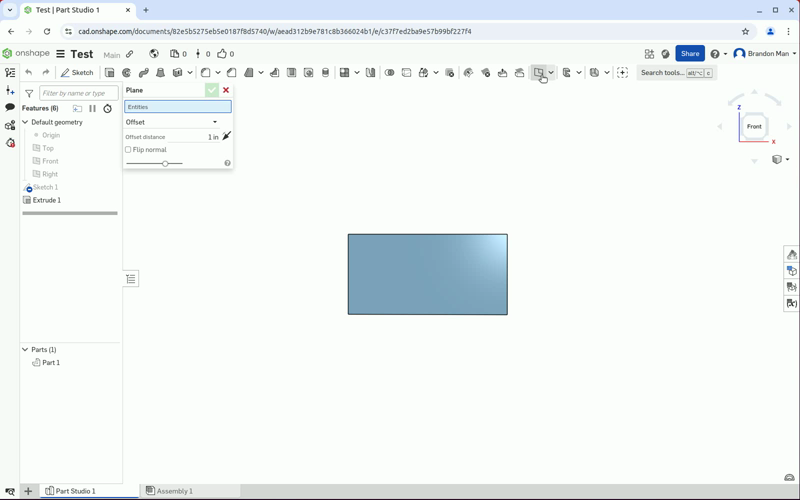
mouse_move(73, 163)
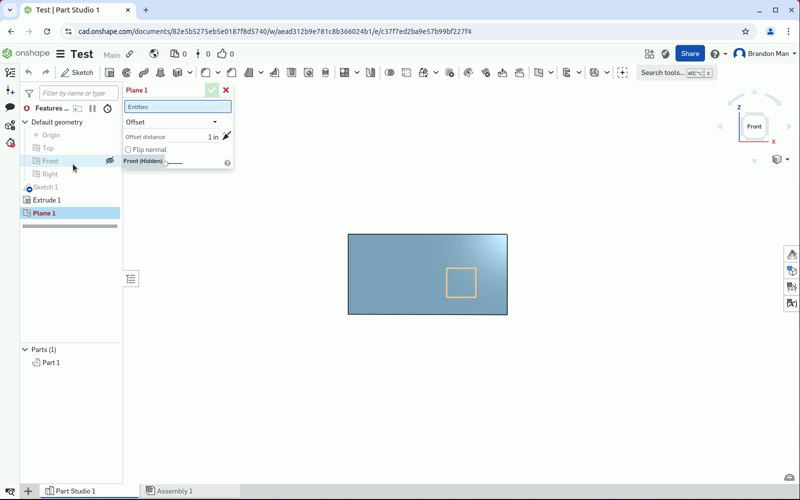
click(73, 163)
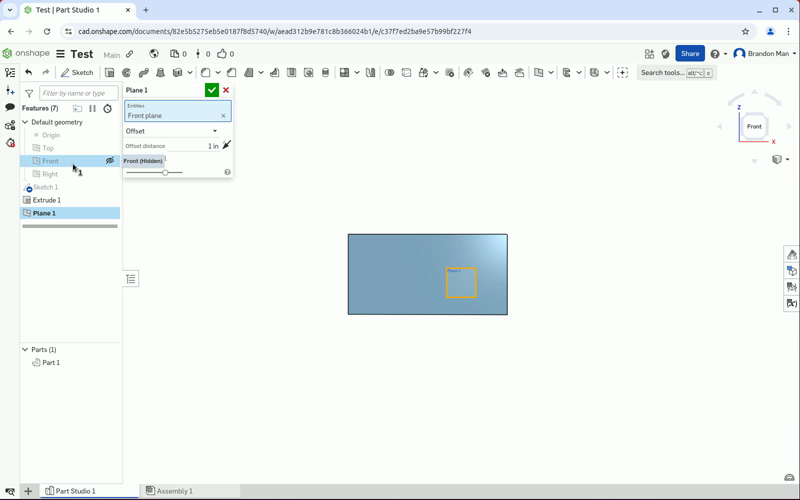
key(tab, 2)
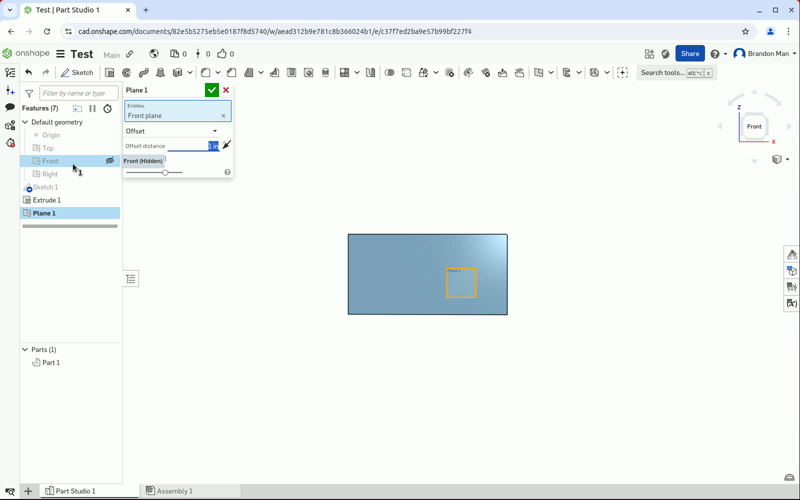
text(0.709)
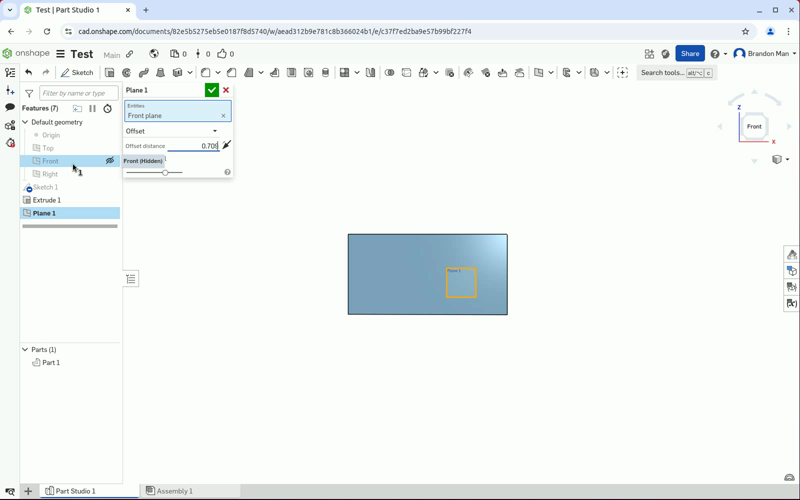
key(enter, 2)
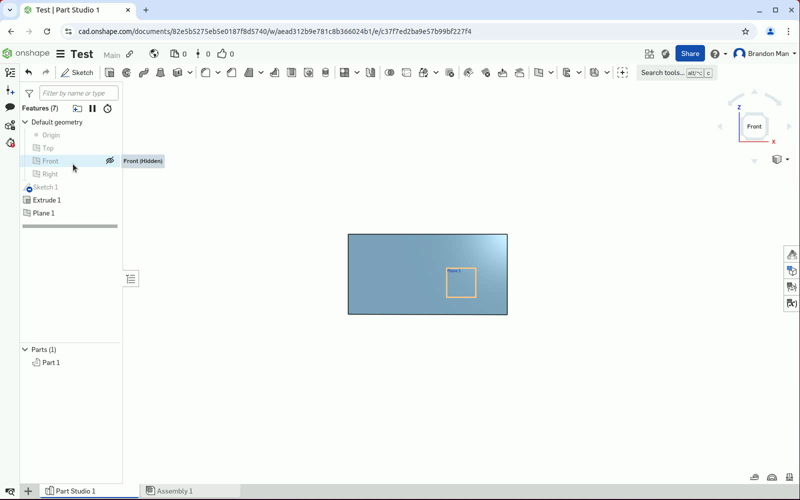
key(shift+s)
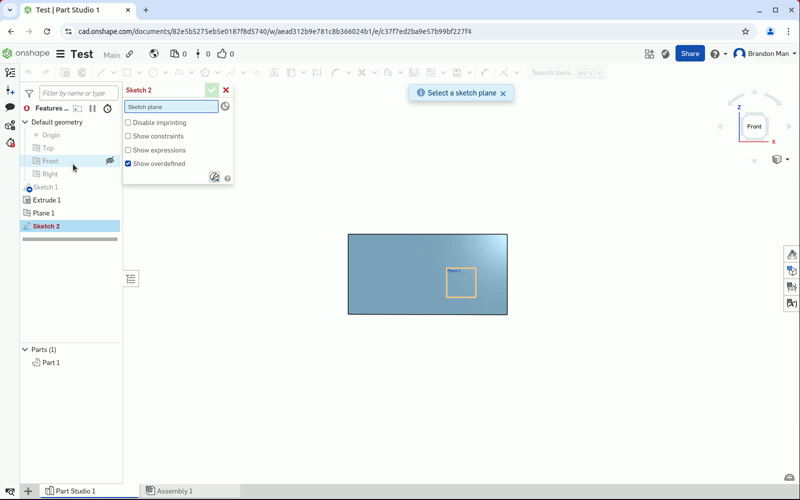
mouse_move(73, 215)
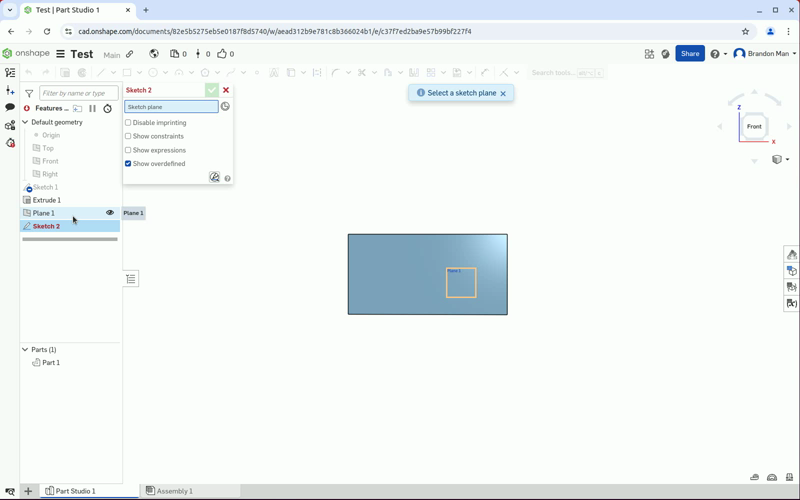
click(73, 215)
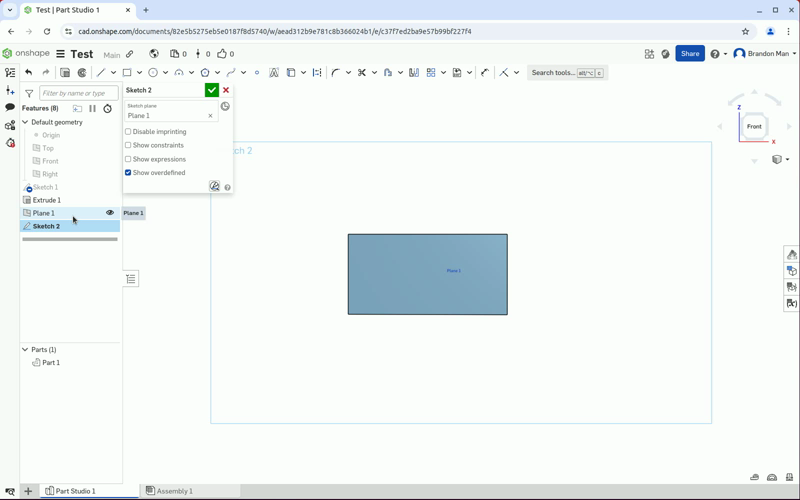
mouse_move(73, 352)
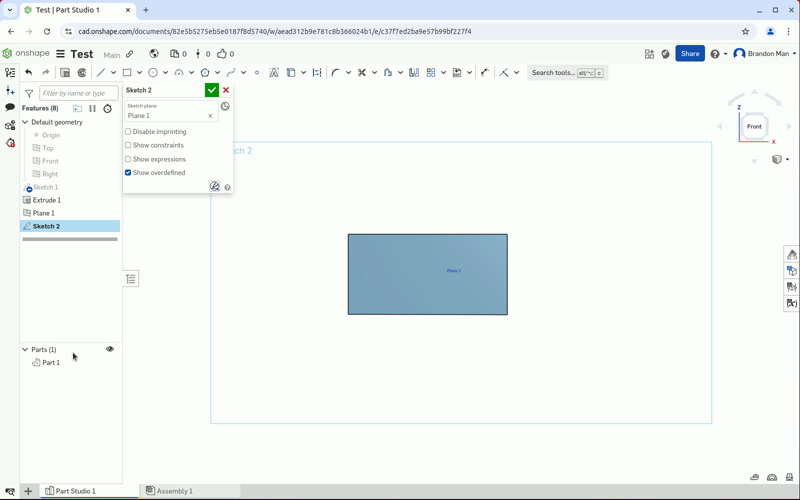
key(y)
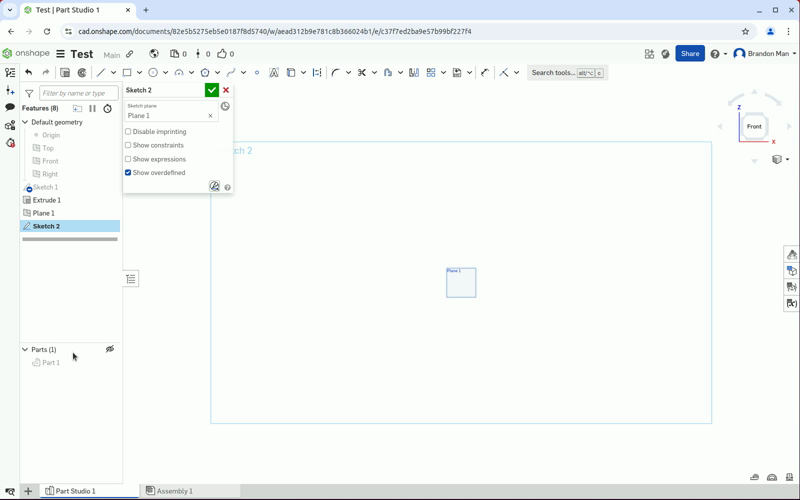
key(l)
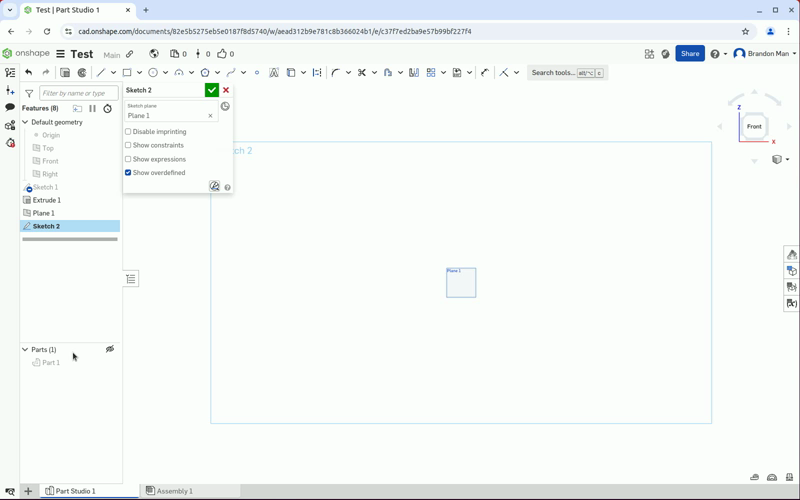
key_down(shift)
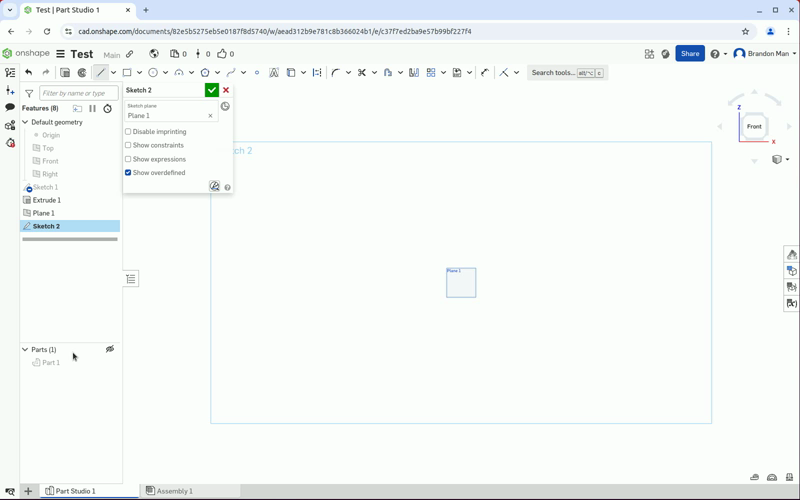
mouse_move(350, 286)
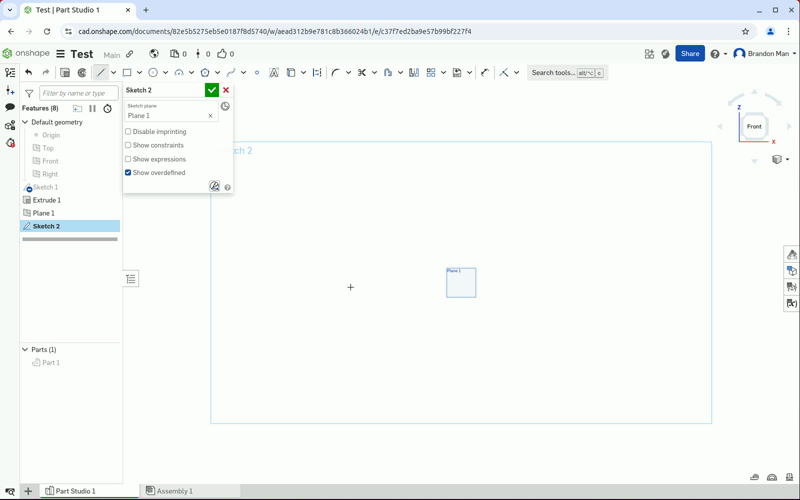
click(350, 286)
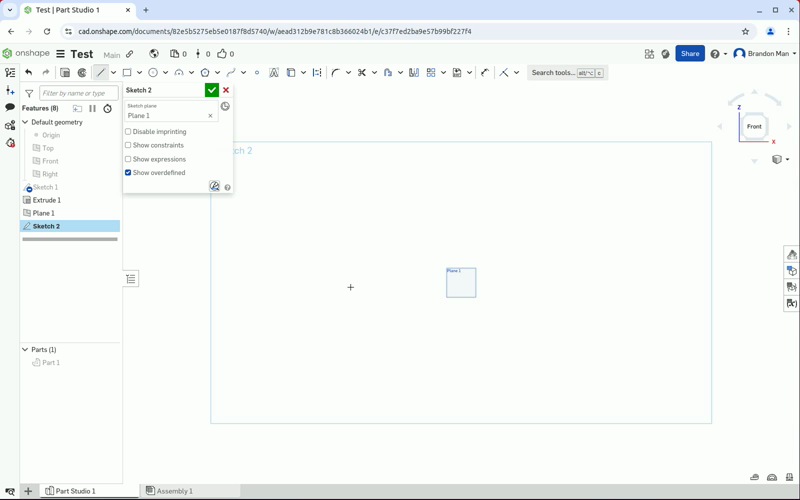
key_up(shift)
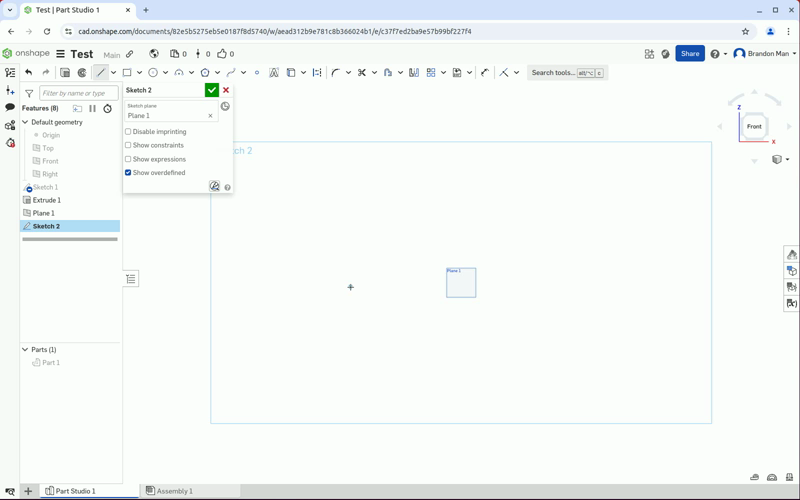
key_down(shift)
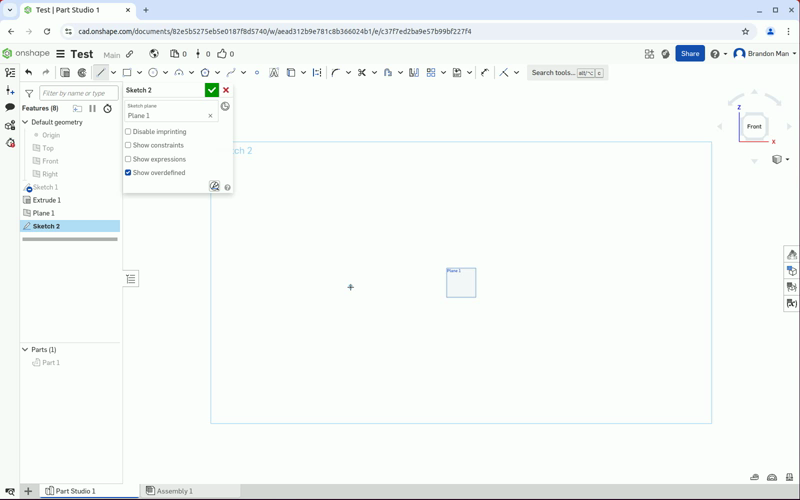
mouse_move(380, 286)
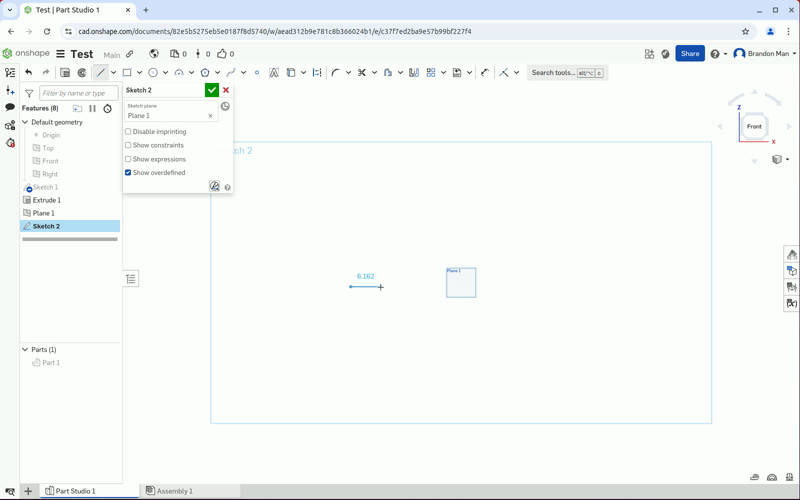
mouse_move(356, 286)
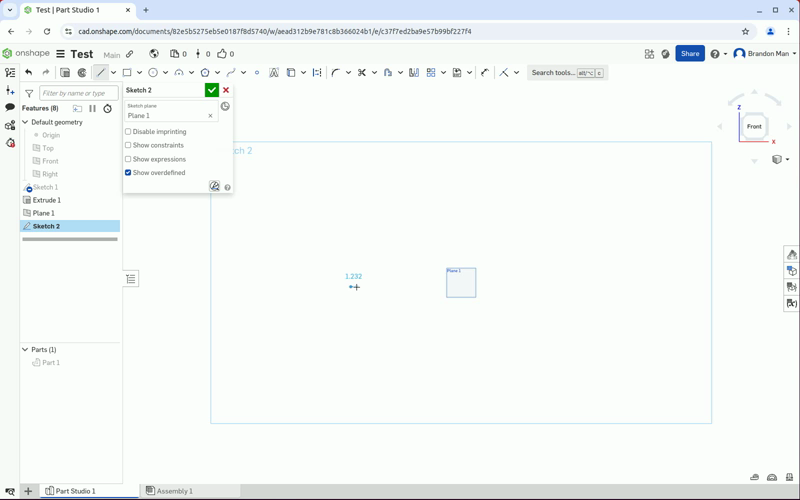
scroll(6)
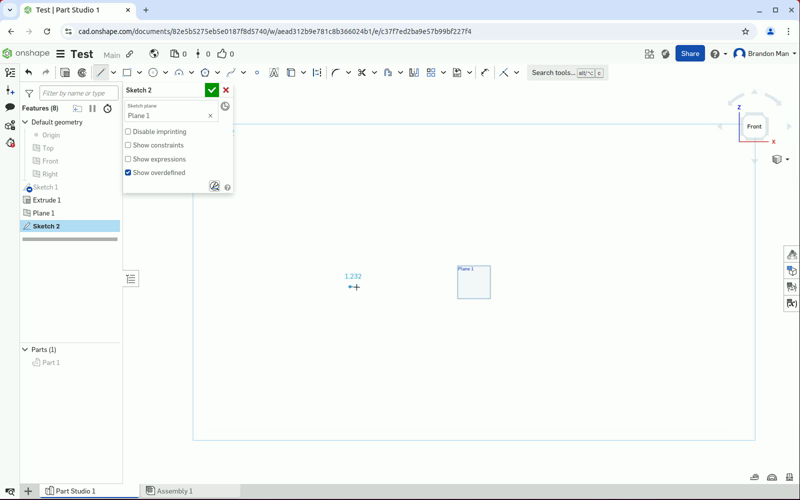
scroll(6)
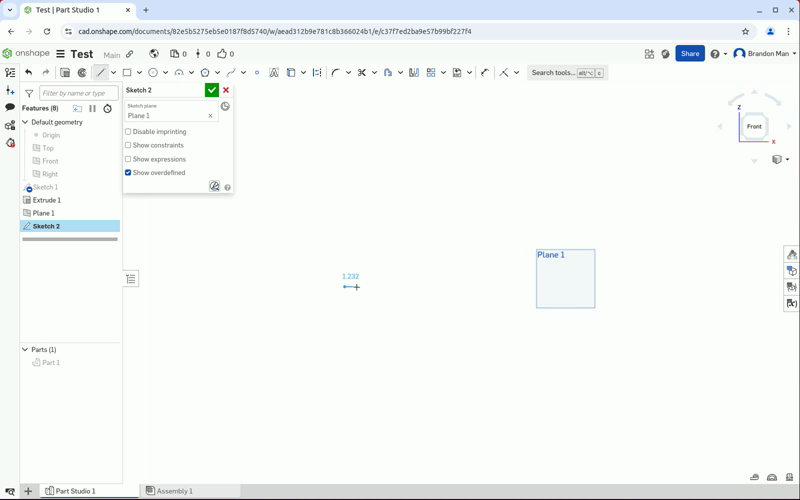
scroll(6)
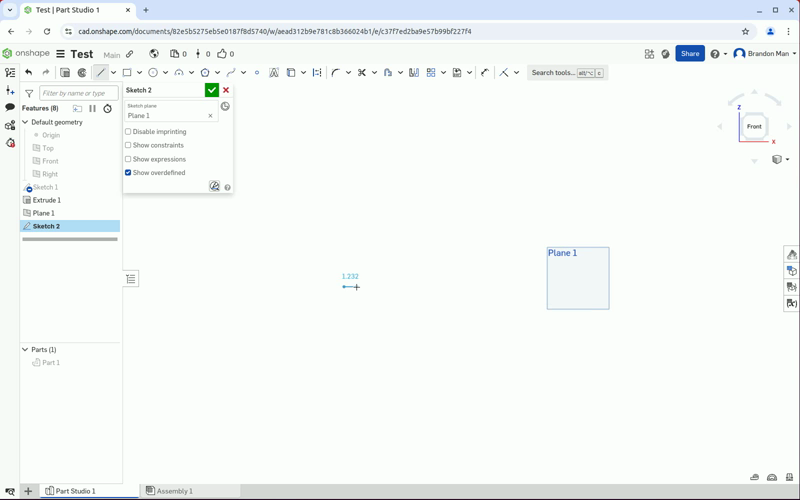
scroll(6)
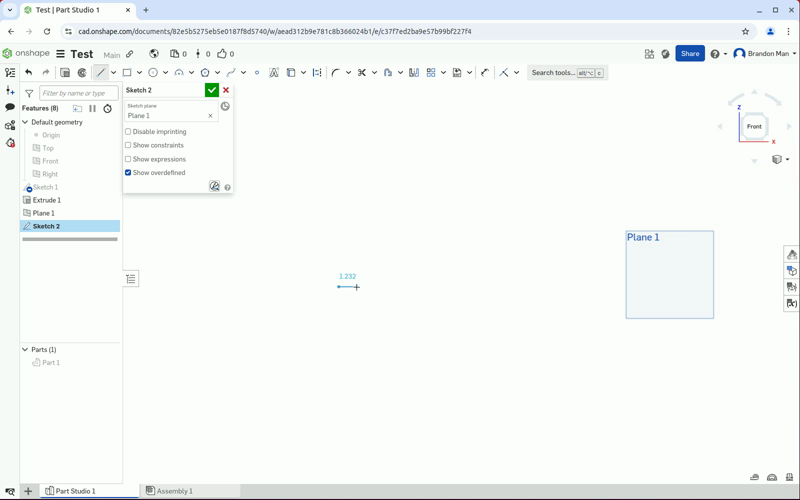
scroll(6)
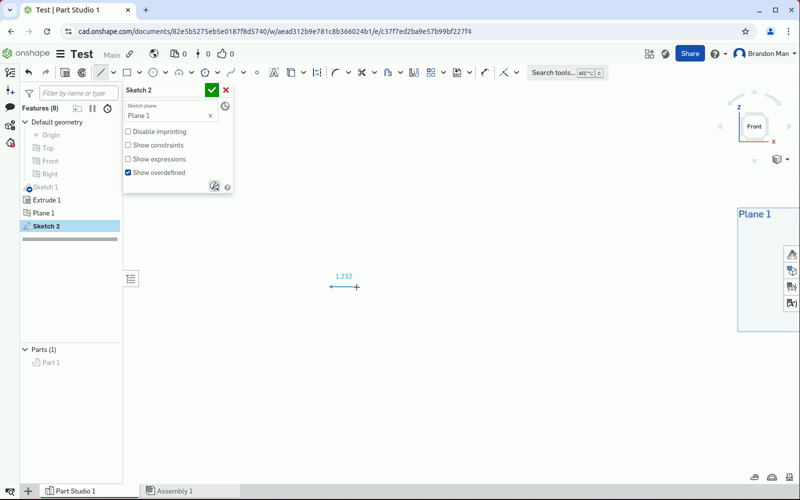
scroll(6)
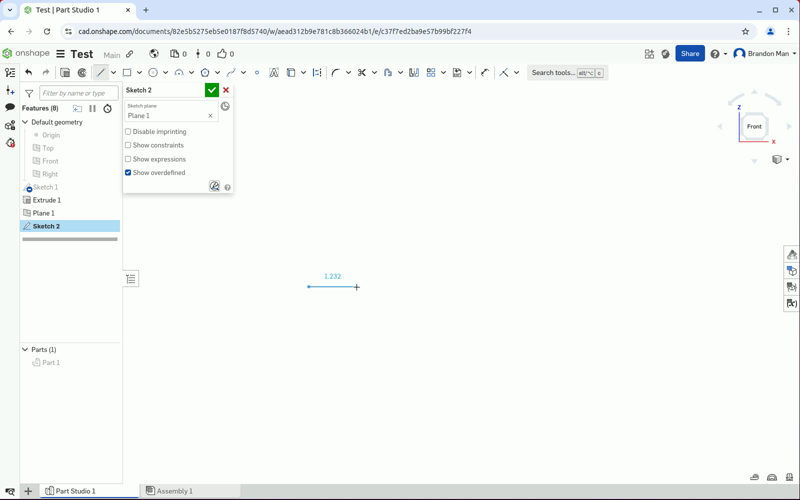
scroll(6)
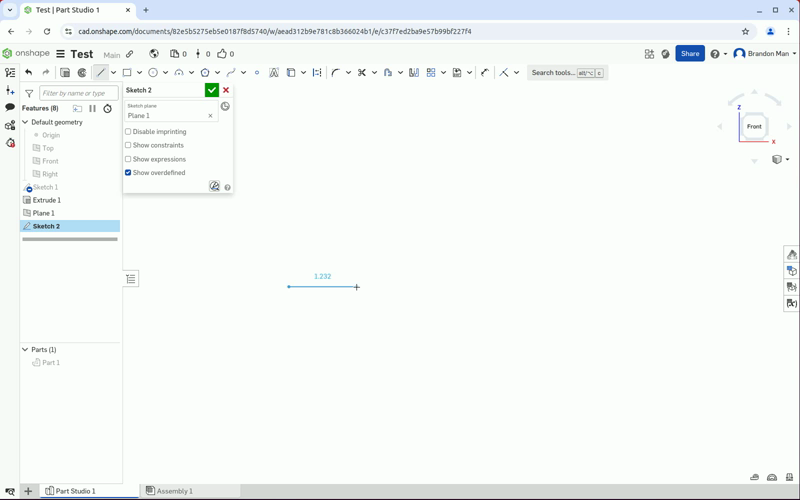
click(356, 286)
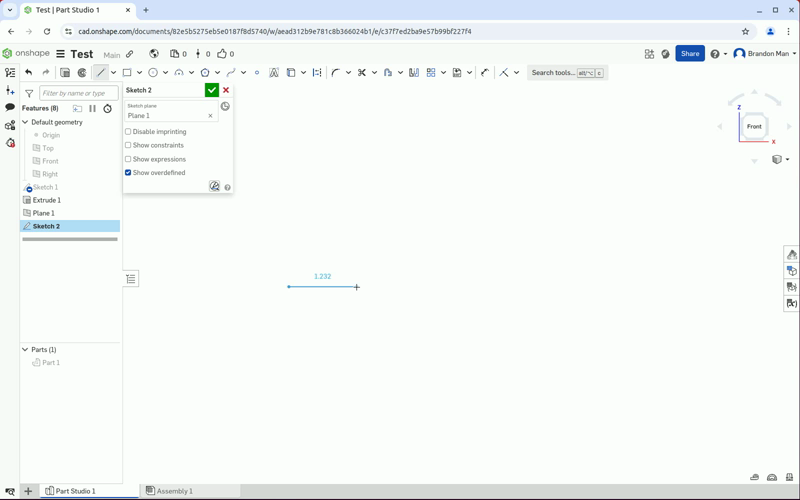
scroll(-6)
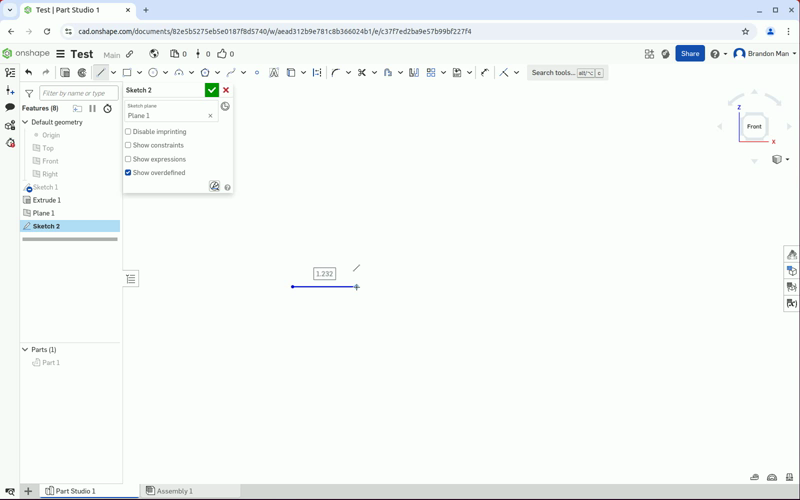
scroll(-6)
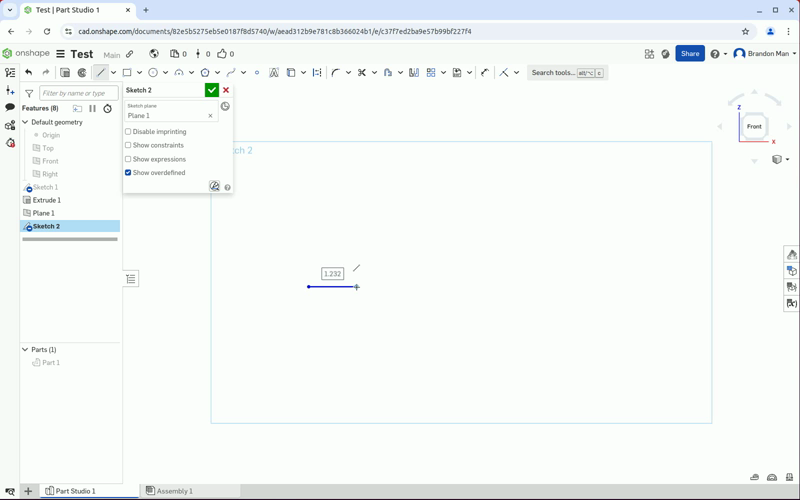
scroll(-6)
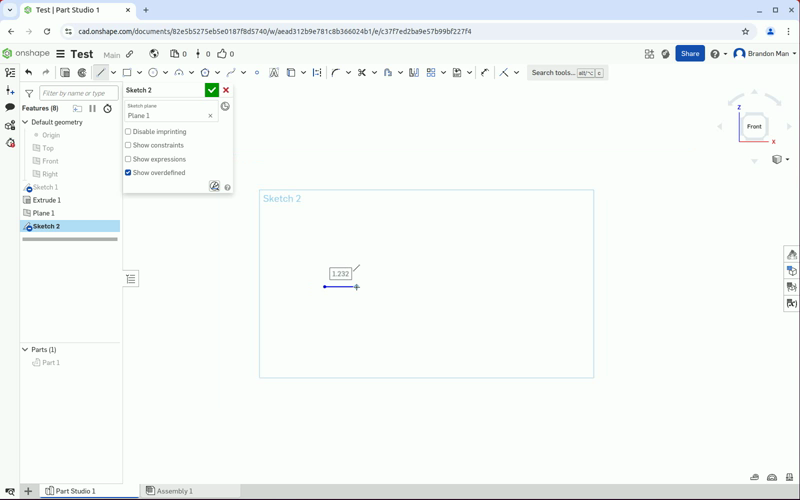
scroll(-6)
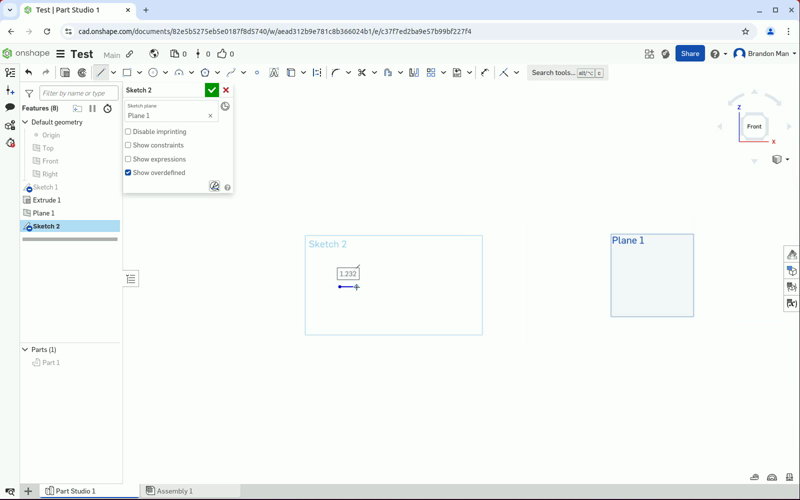
scroll(-6)
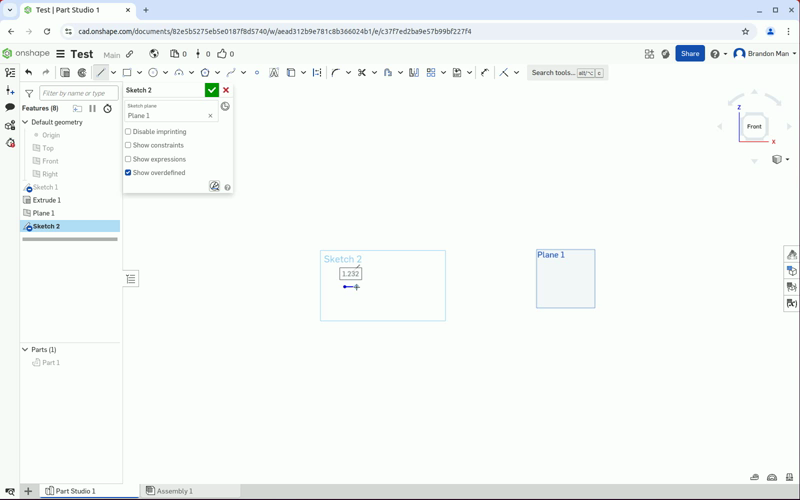
scroll(-6)
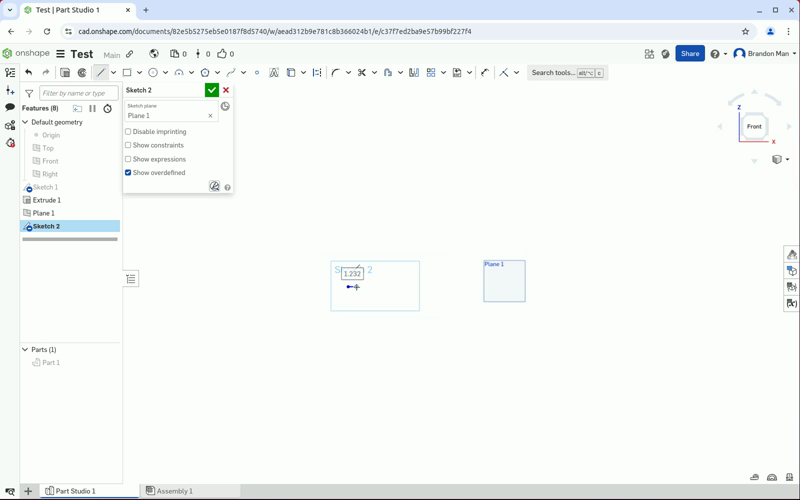
scroll(-6)
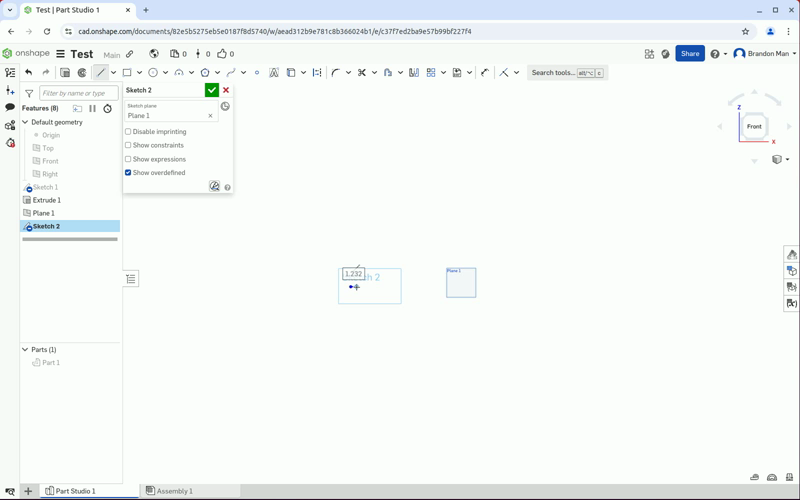
key_up(shift)
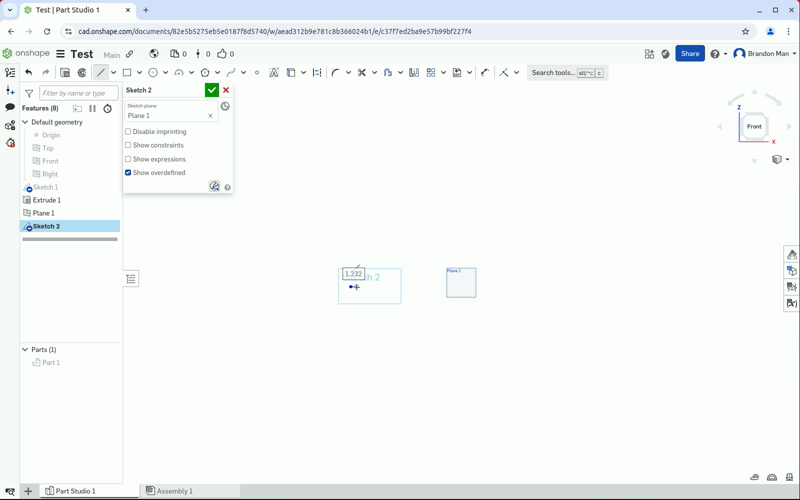
key_down(shift)
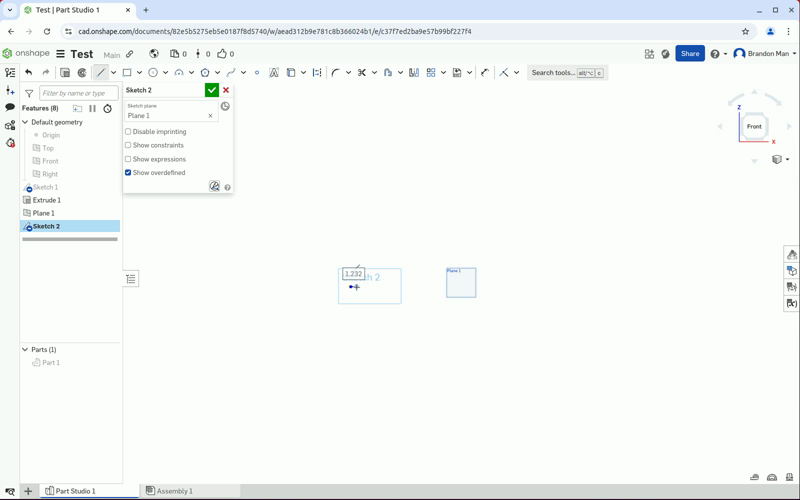
mouse_move(386, 286)
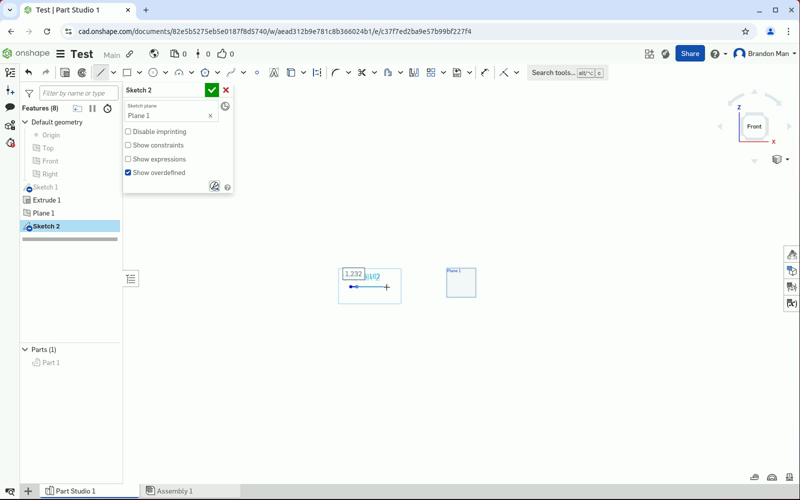
mouse_move(356, 248)
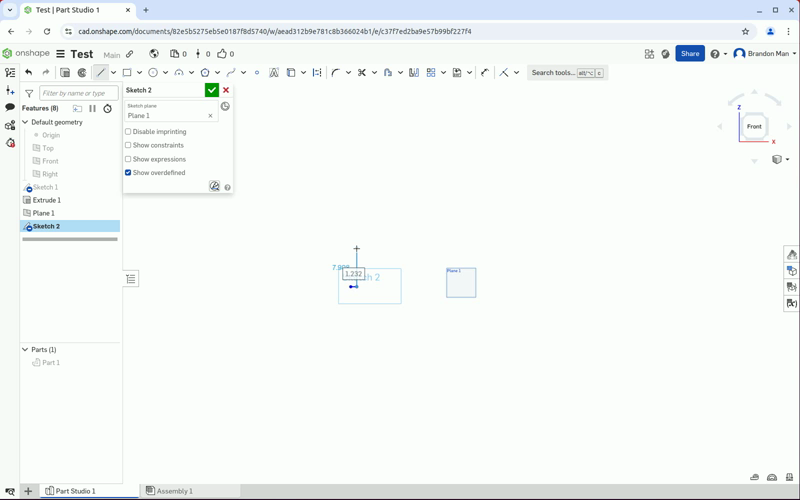
click(356, 248)
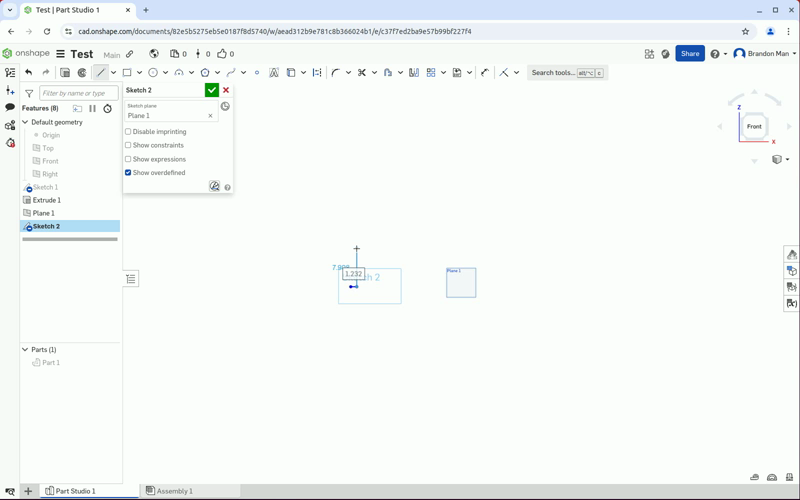
key_up(shift)
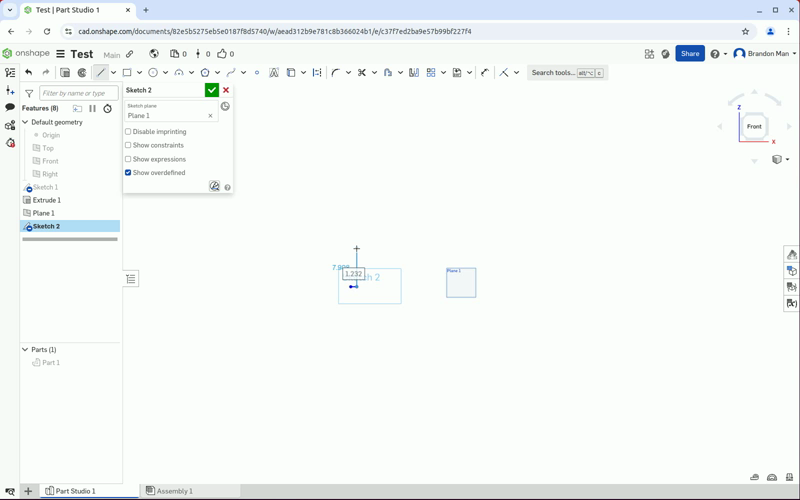
key_down(shift)
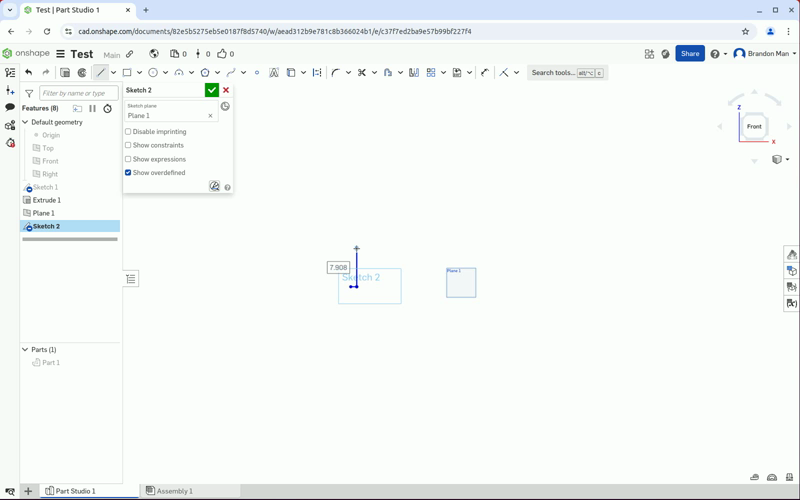
mouse_move(386, 248)
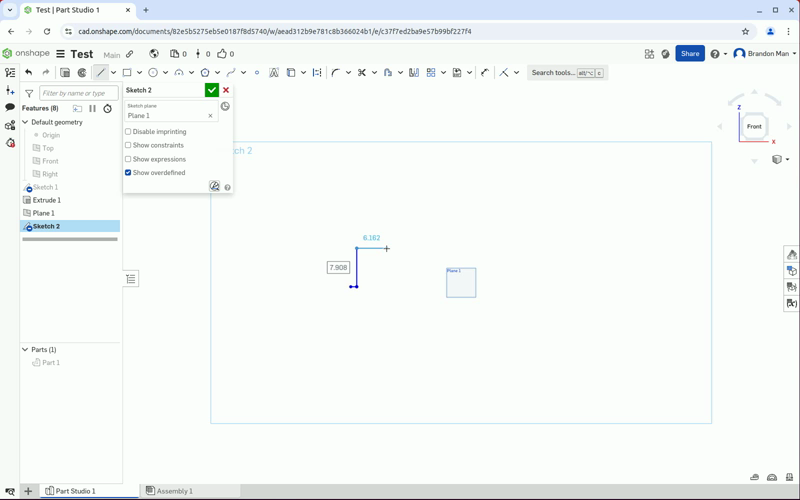
mouse_move(350, 248)
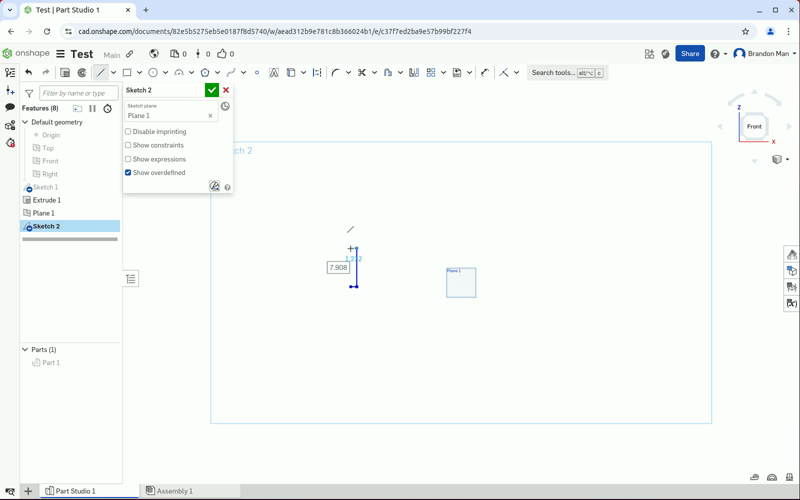
scroll(6)
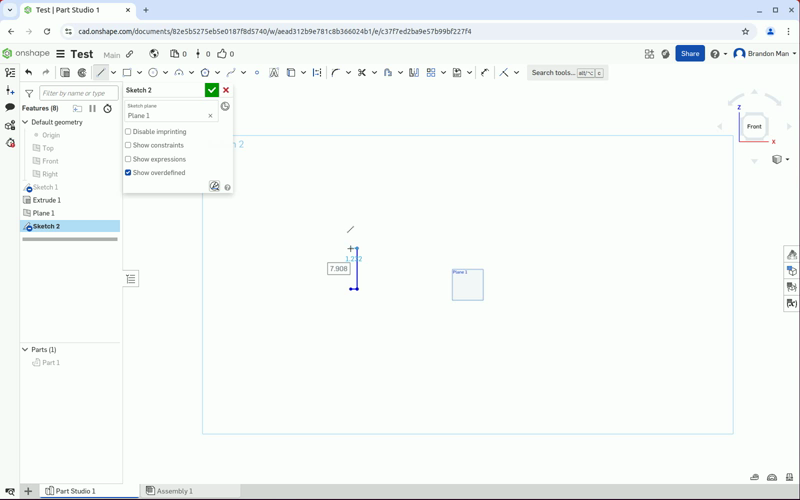
scroll(6)
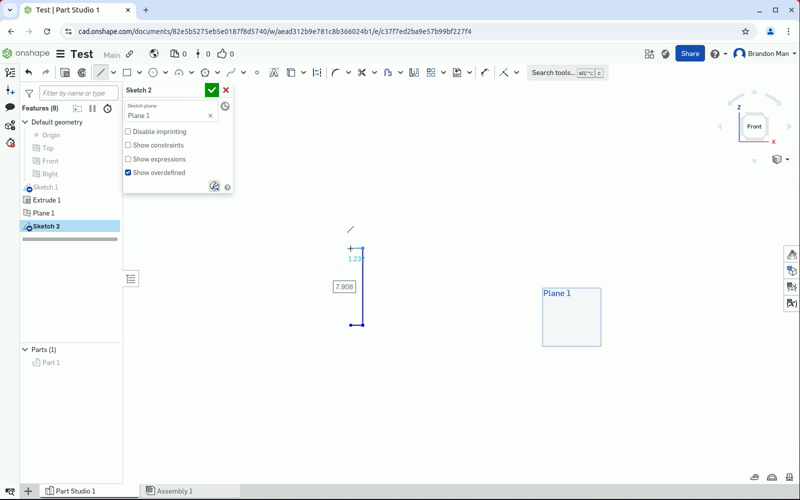
scroll(6)
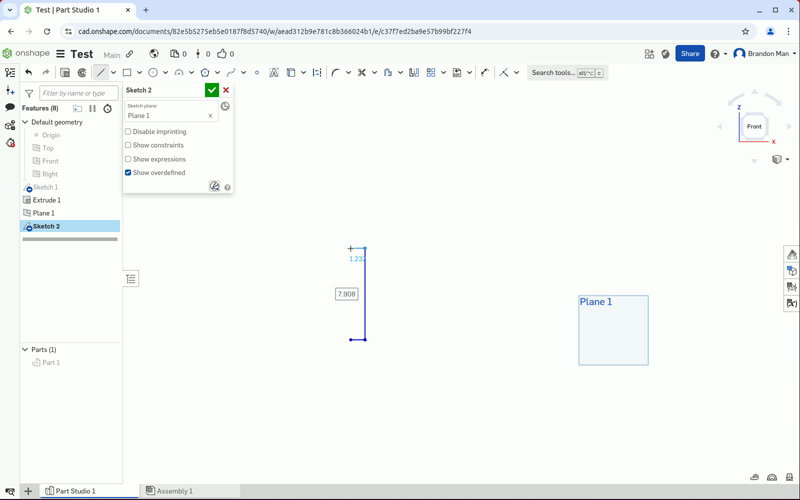
scroll(6)
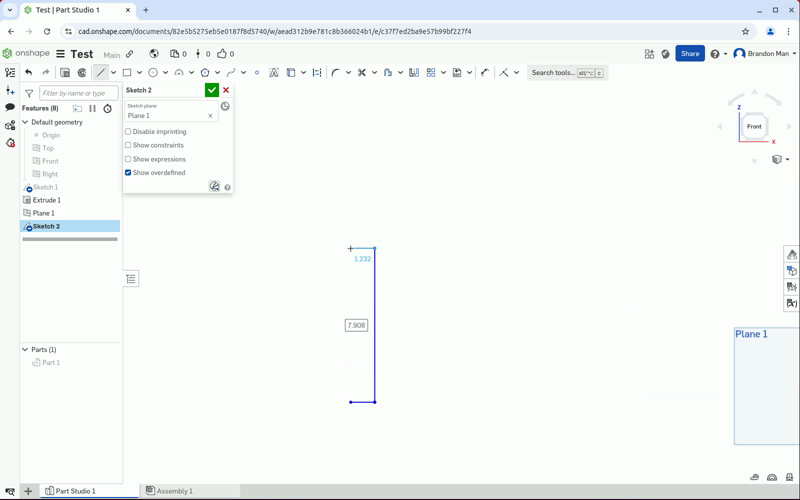
scroll(6)
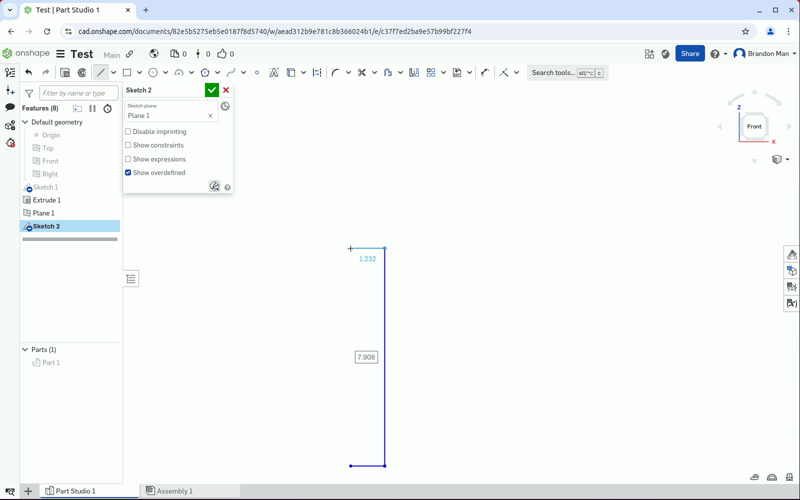
scroll(6)
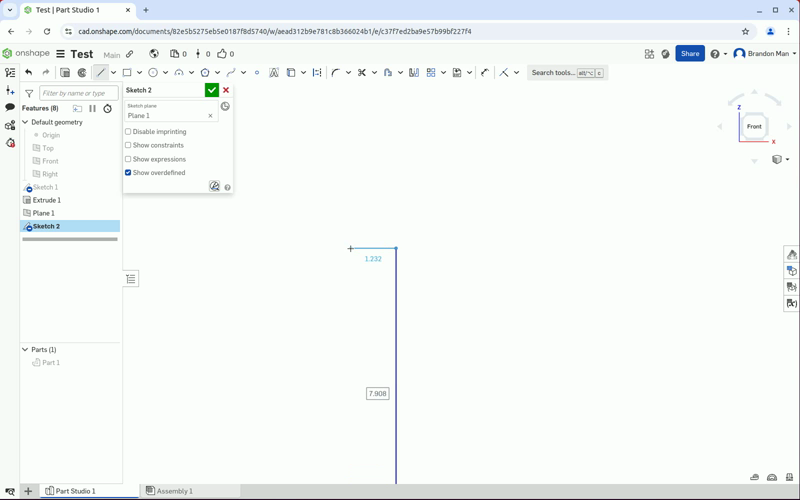
scroll(6)
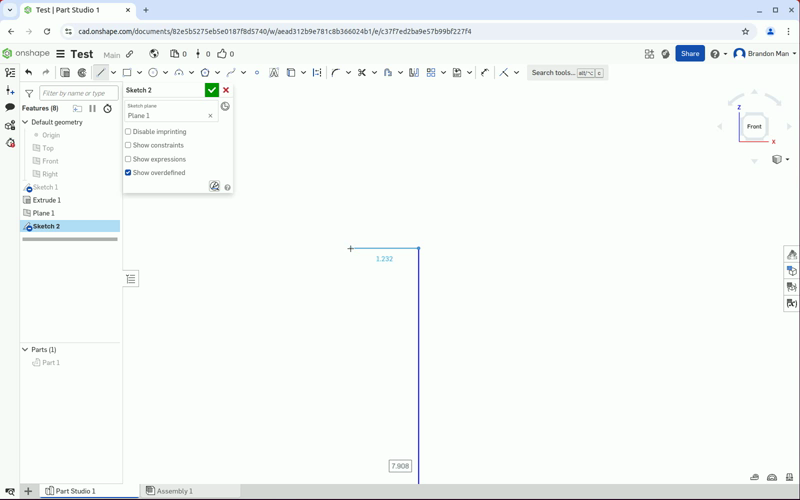
click(350, 248)
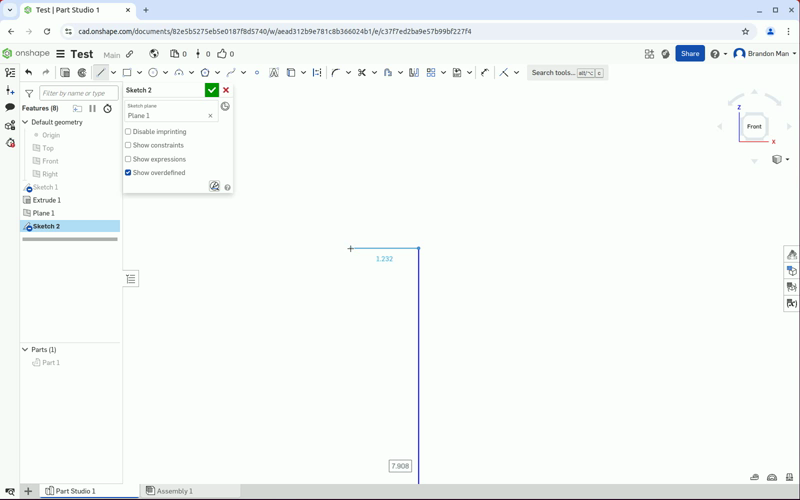
scroll(-6)
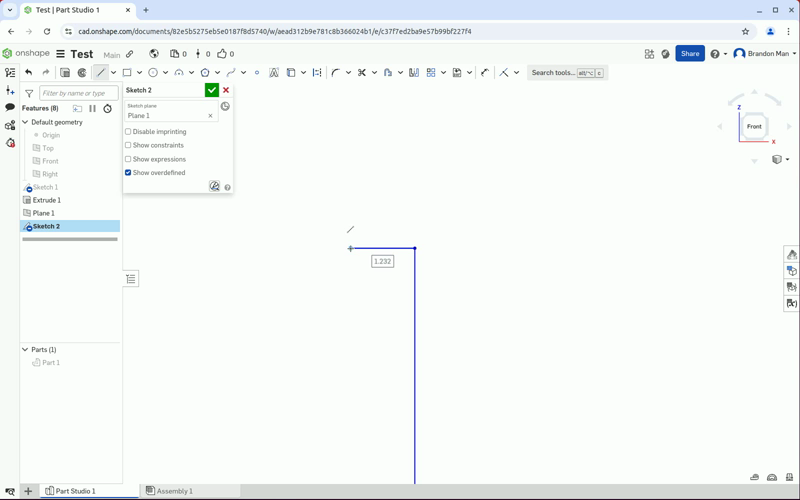
scroll(-6)
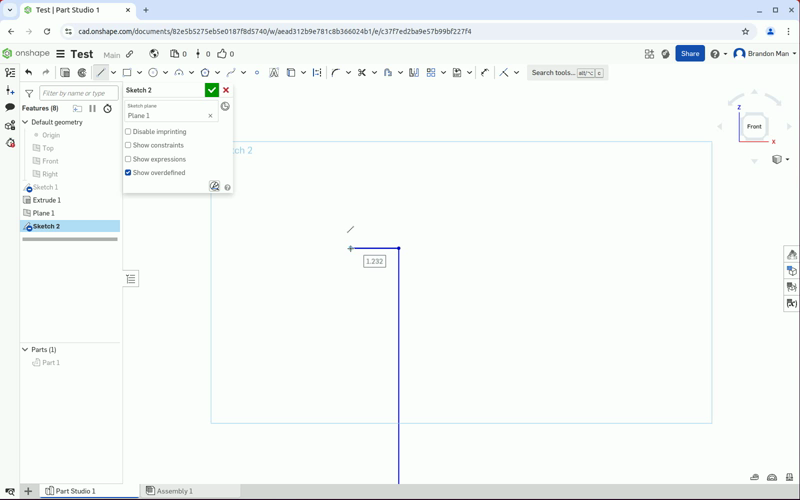
scroll(-6)
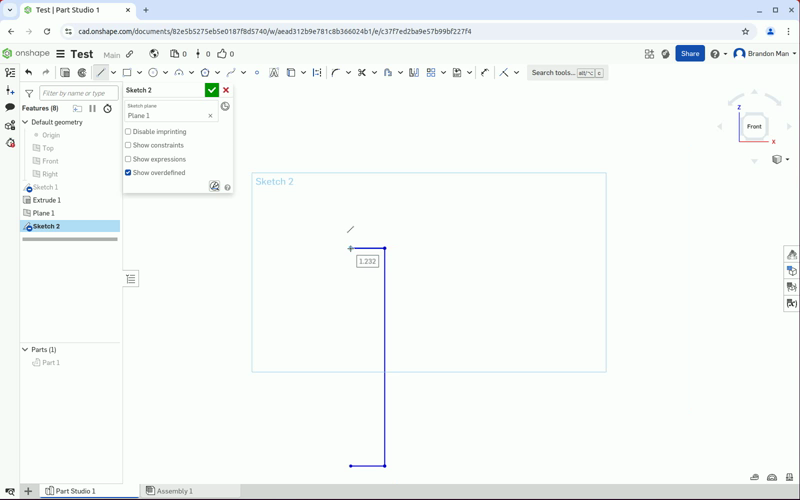
scroll(-6)
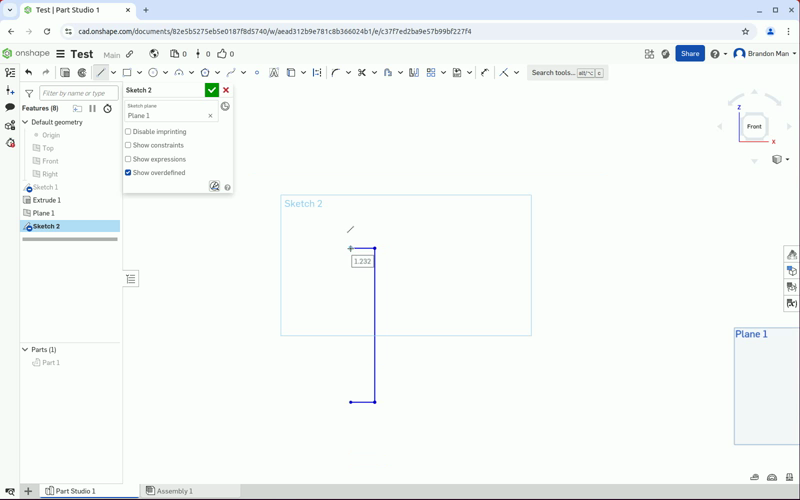
scroll(-6)
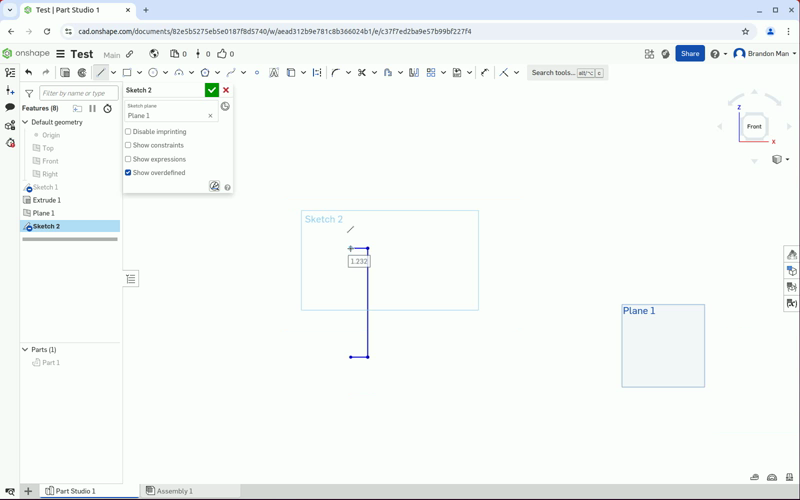
scroll(-6)
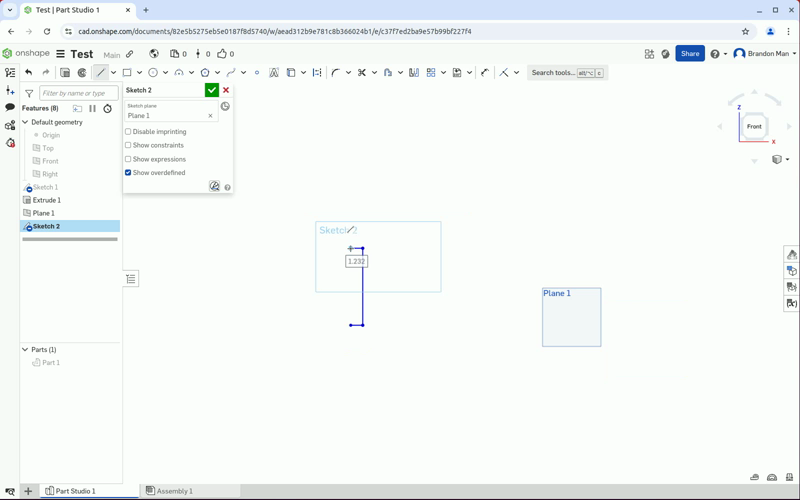
scroll(-6)
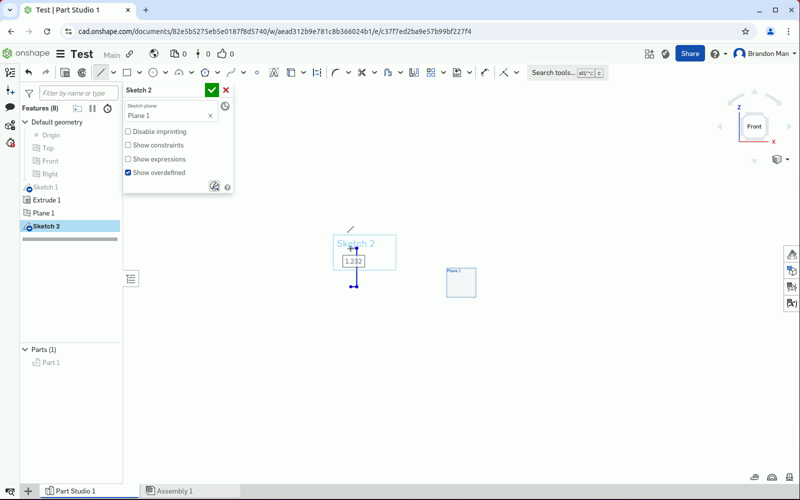
key_up(shift)
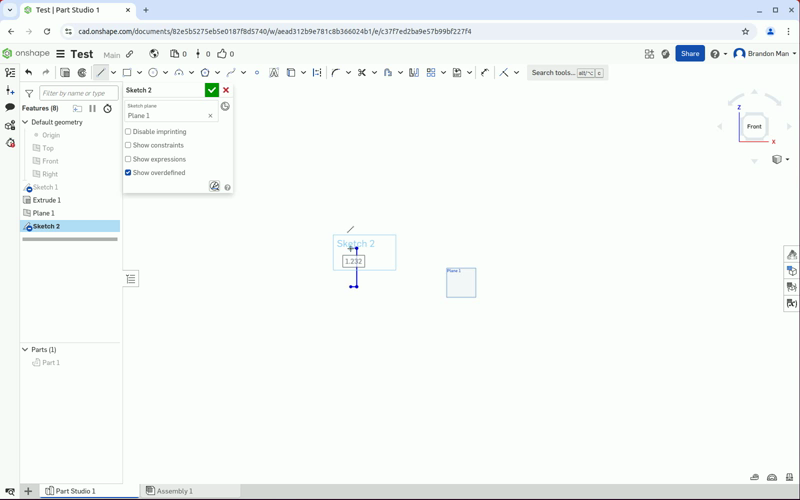
mouse_move(380, 248)
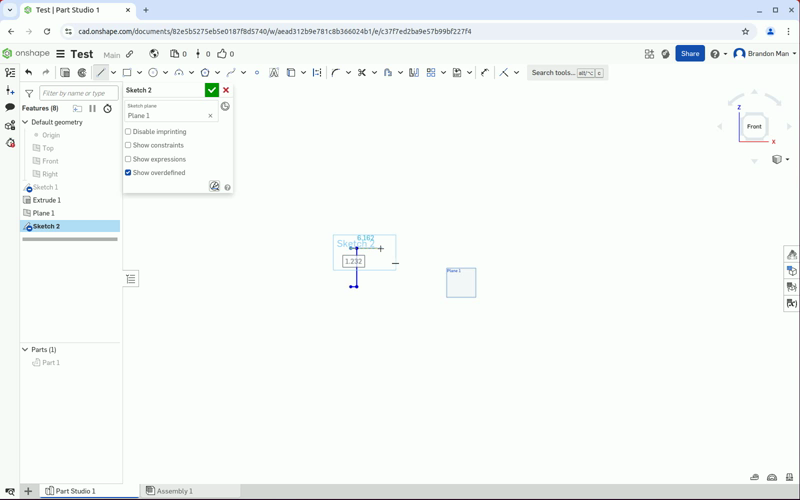
key_down(shift)
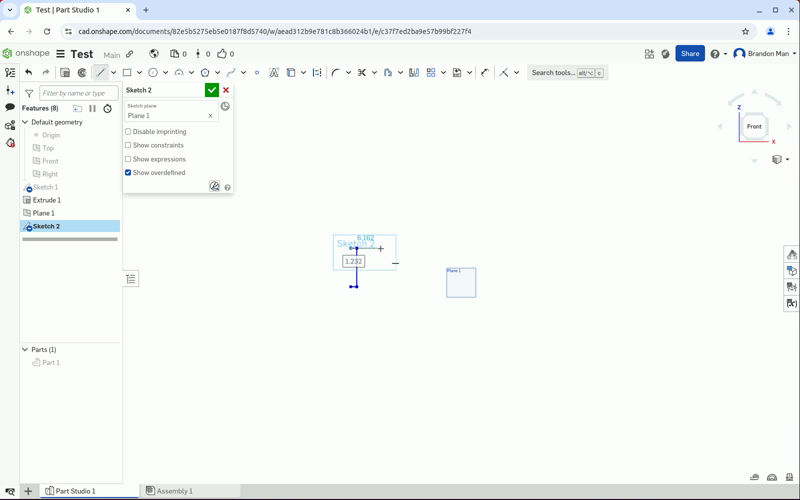
mouse_move(350, 286)
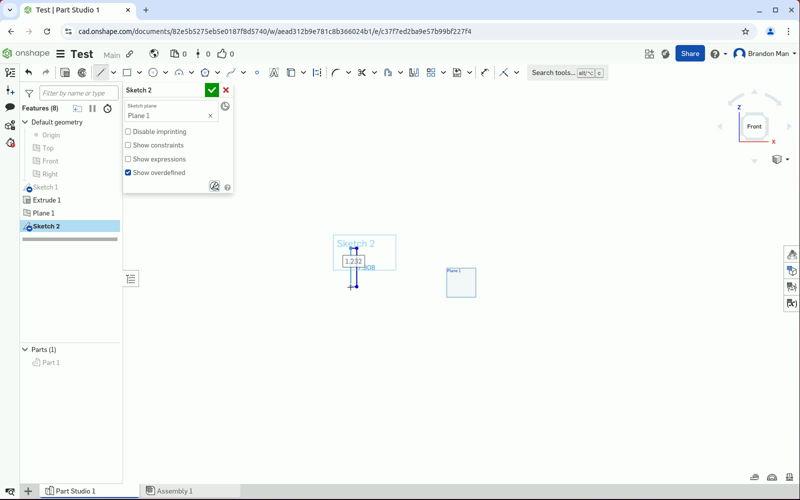
key_up(shift)
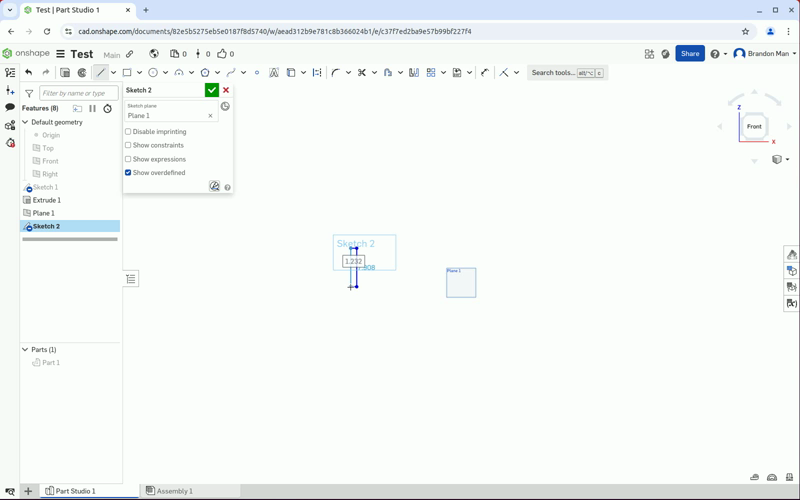
click(350, 286)
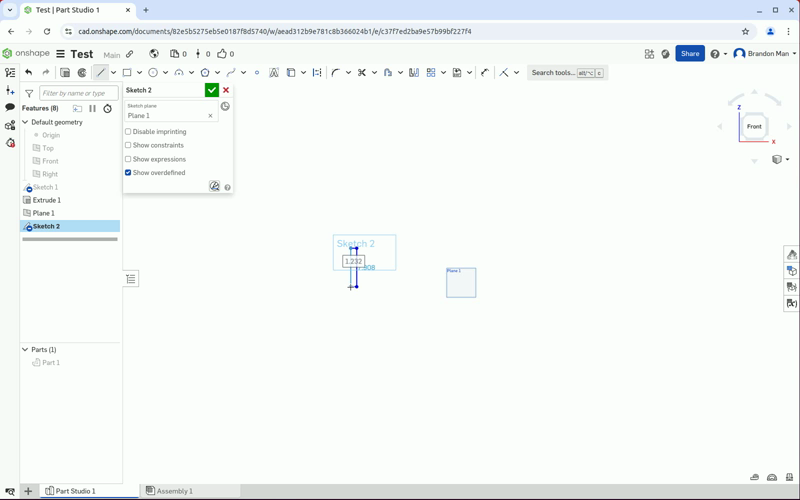
key(esc)
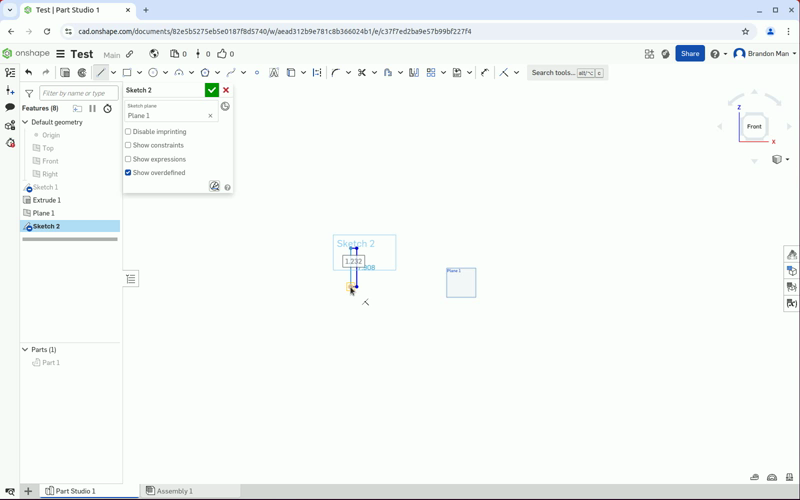
mouse_move(356, 282)
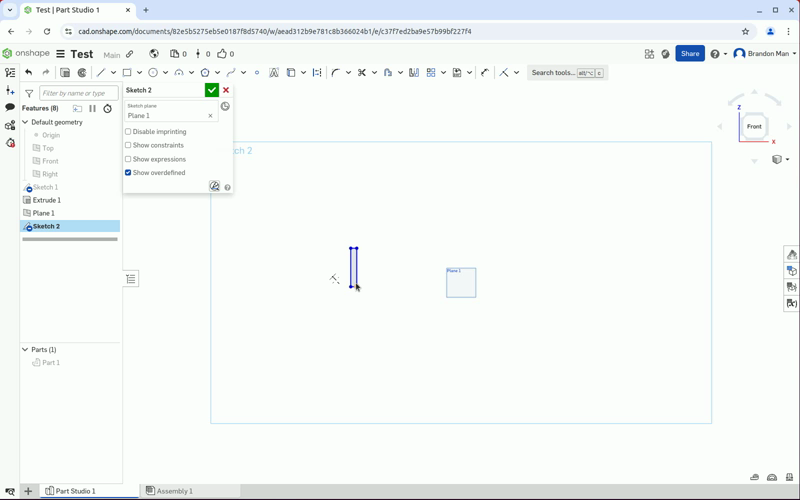
scroll(6)
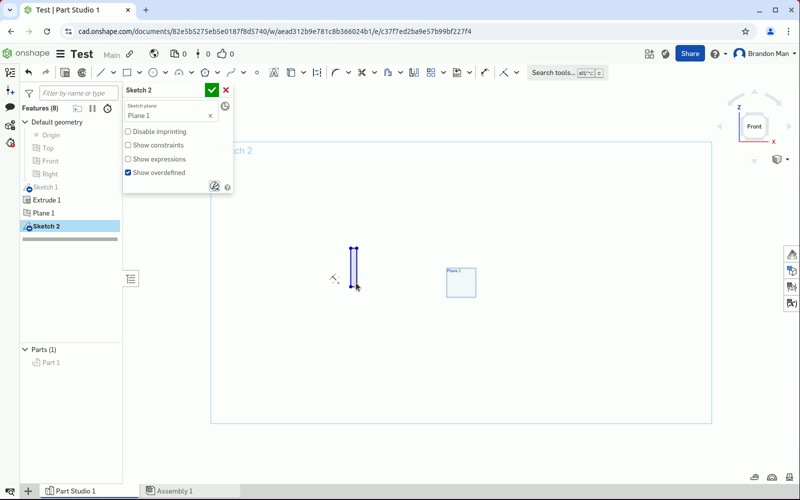
scroll(6)
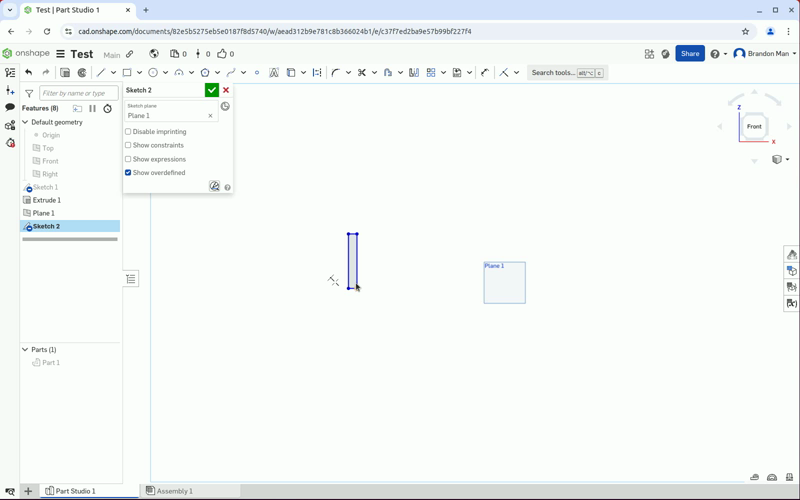
scroll(6)
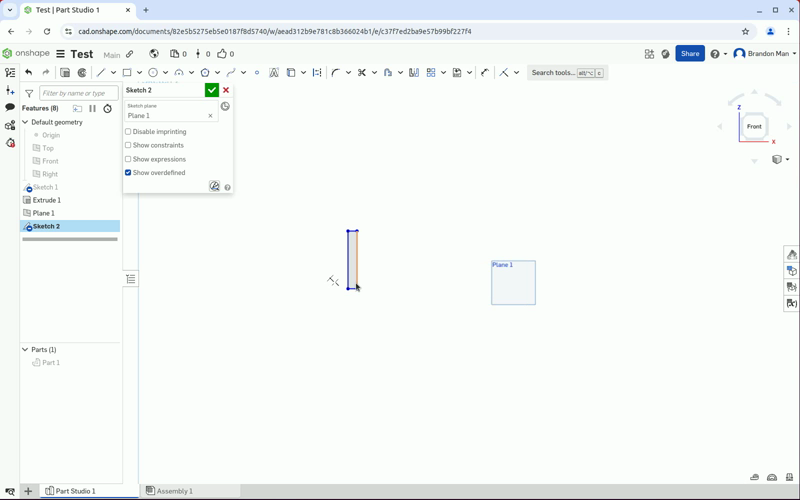
scroll(6)
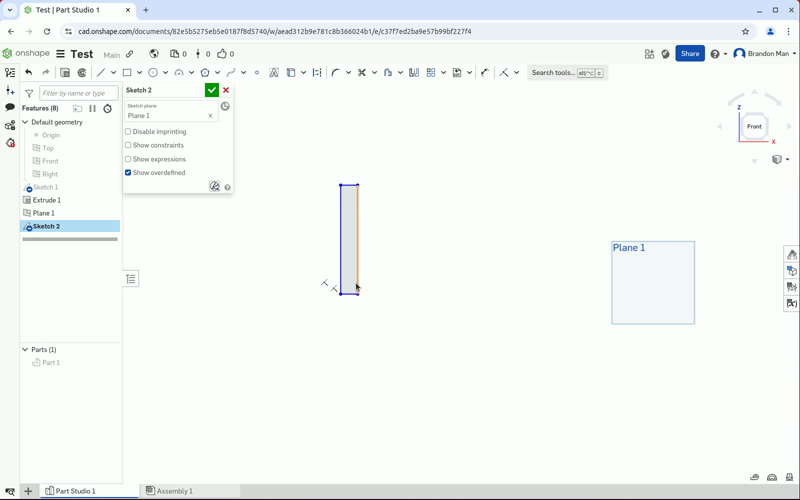
scroll(6)
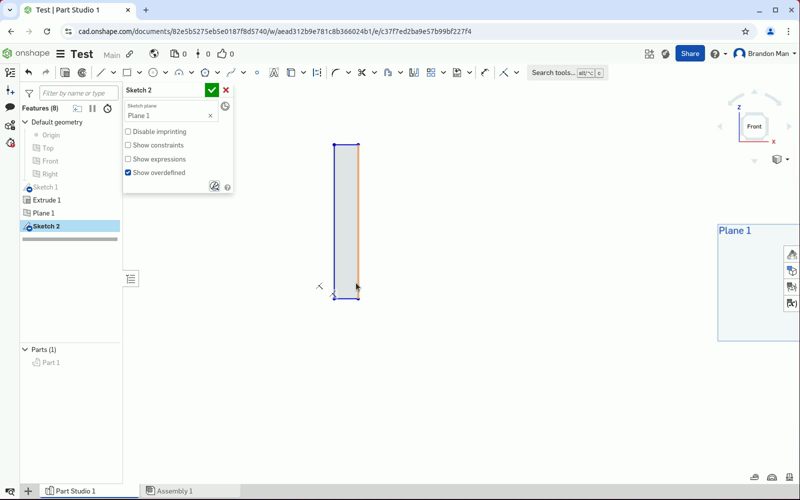
scroll(6)
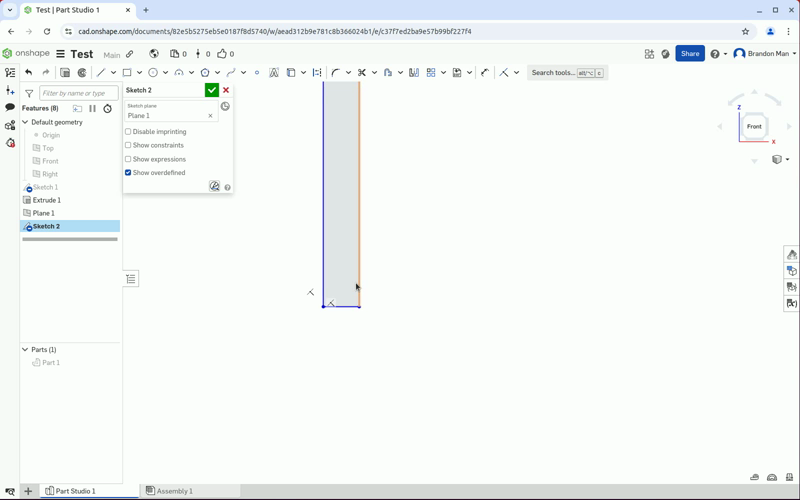
scroll(6)
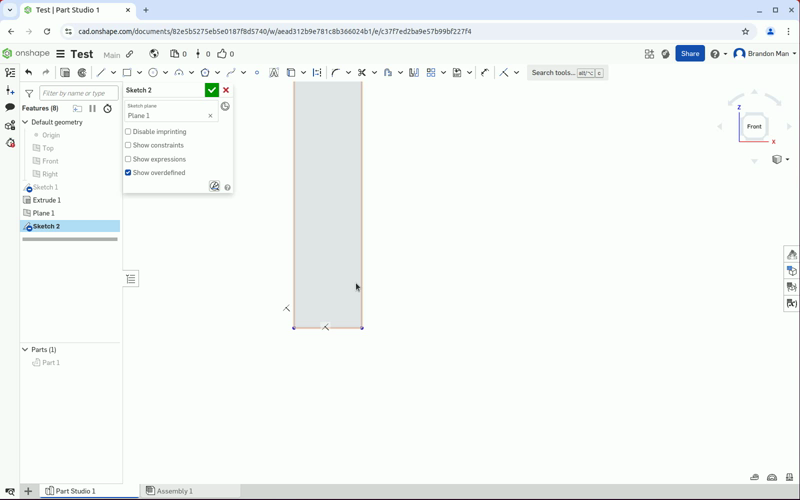
click(356, 282)
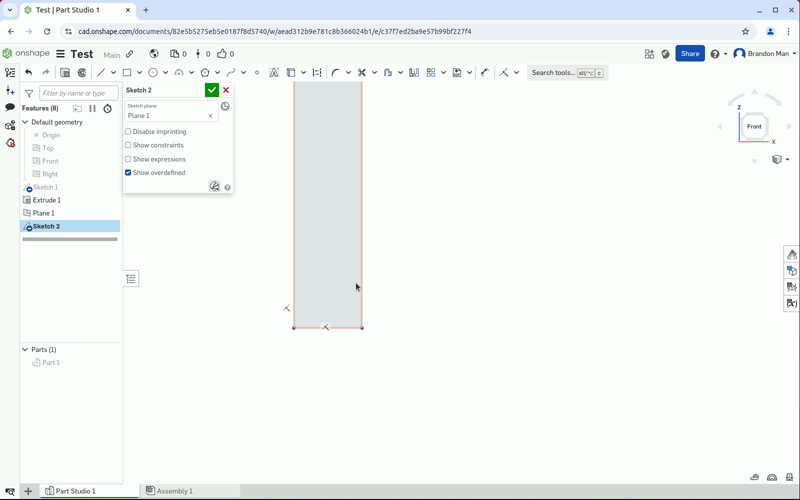
scroll(-6)
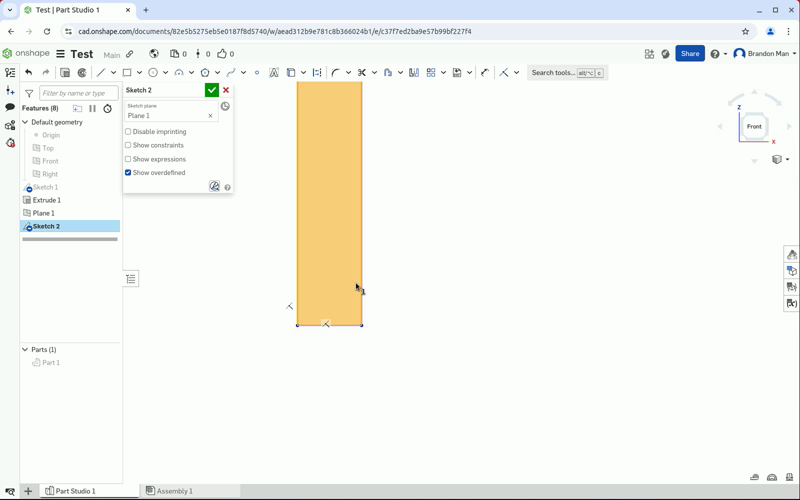
scroll(-6)
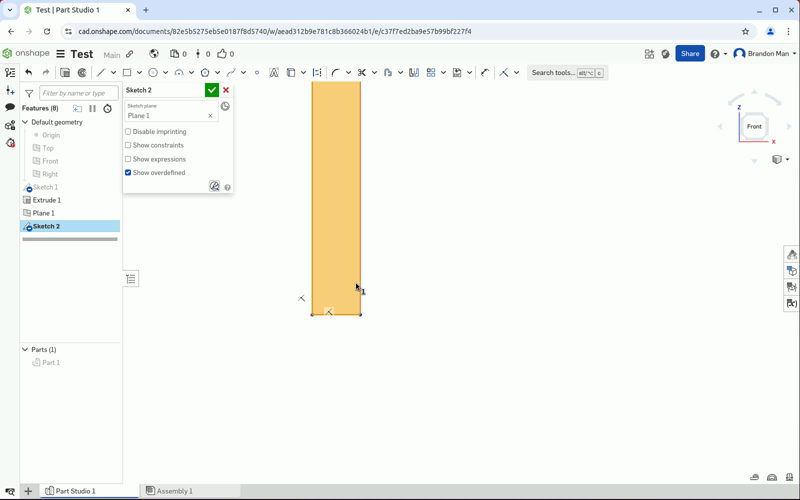
scroll(-6)
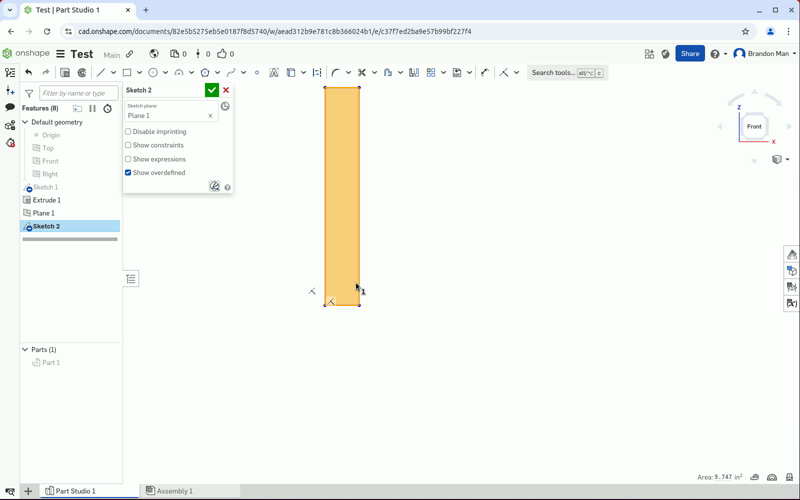
scroll(-6)
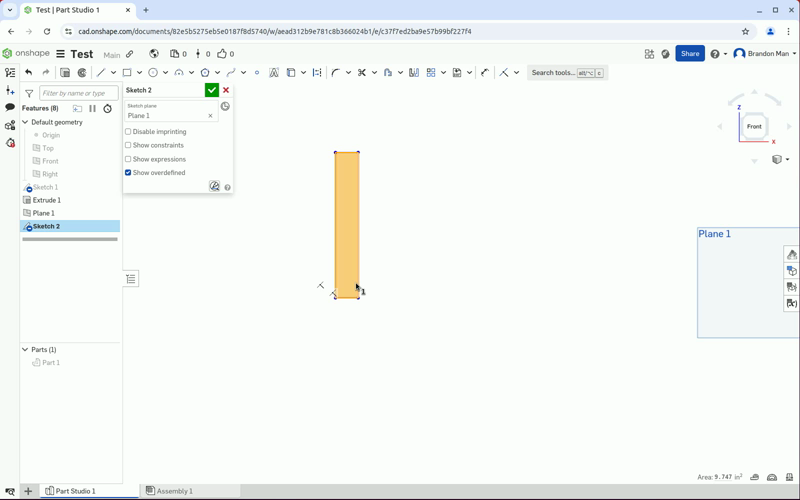
scroll(-6)
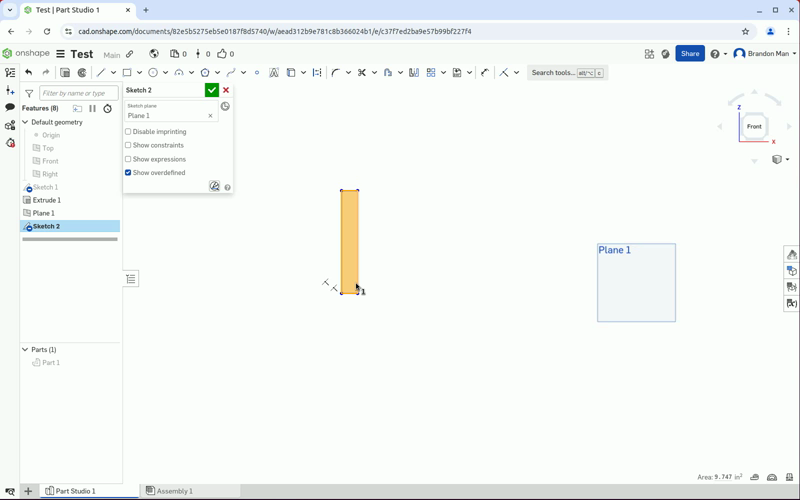
scroll(-6)
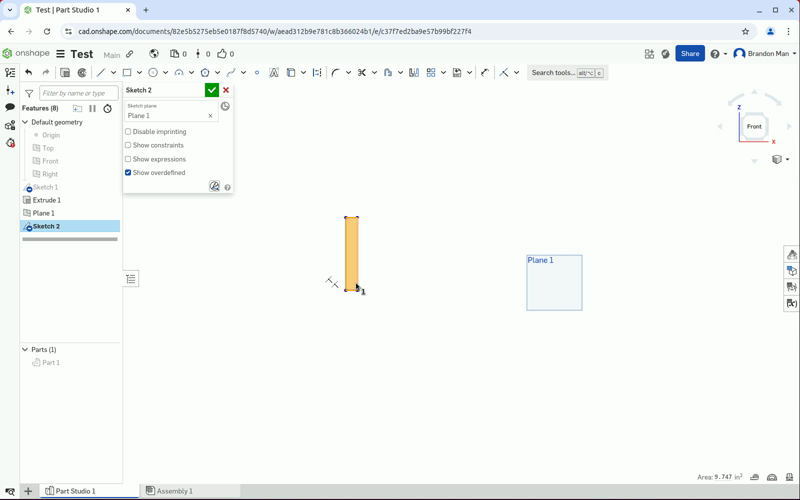
scroll(-6)
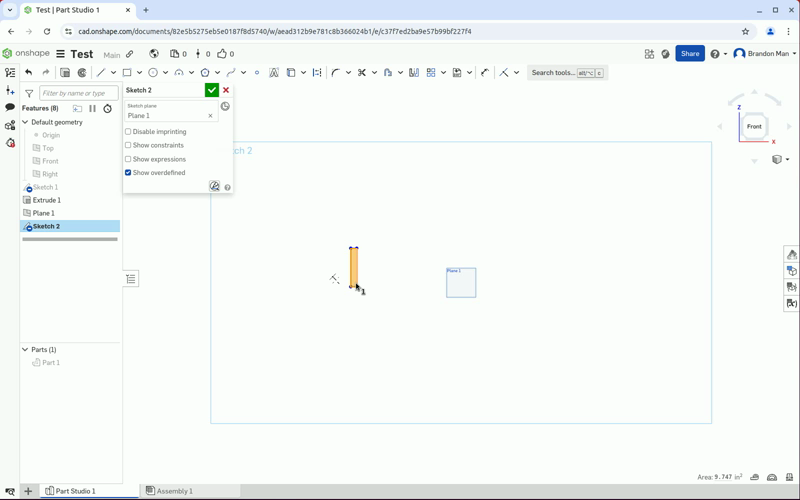
mouse_move(73, 352)
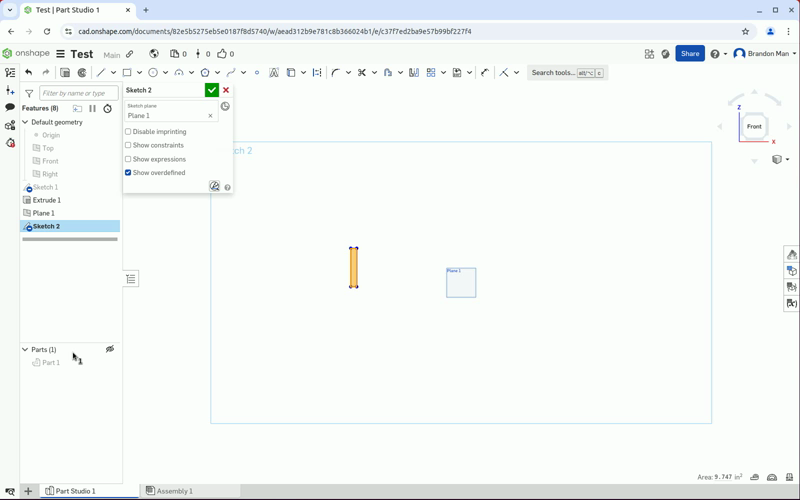
key(shift+y)
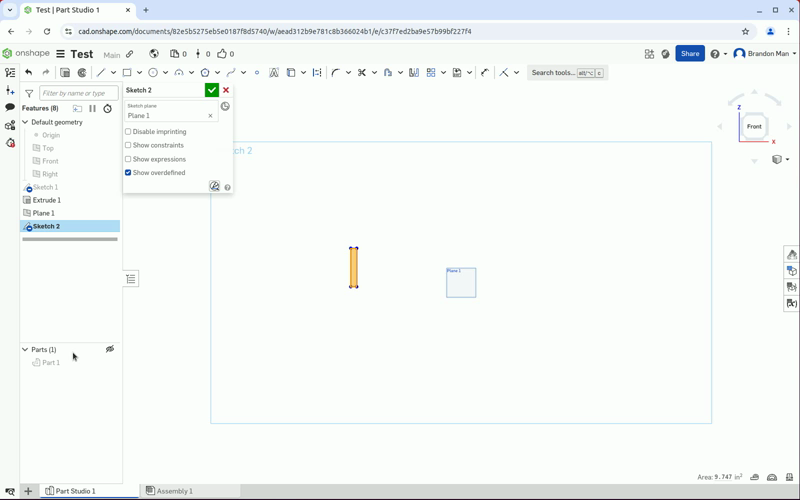
key(shift+e)
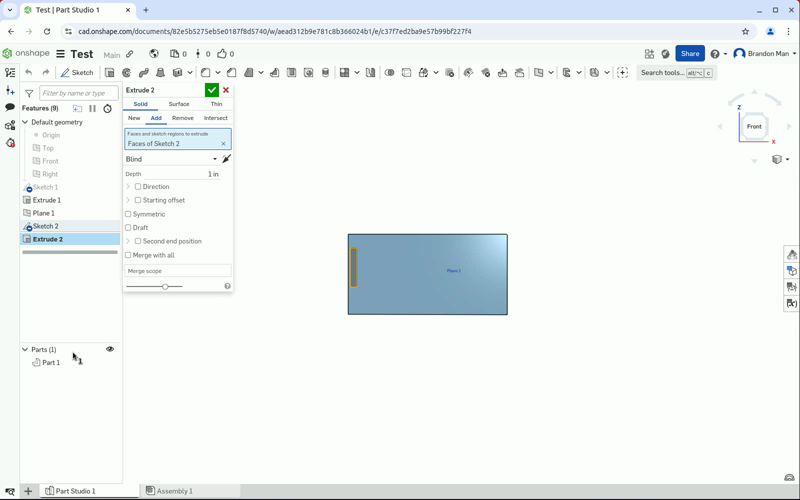
mouse_move(143, 106)
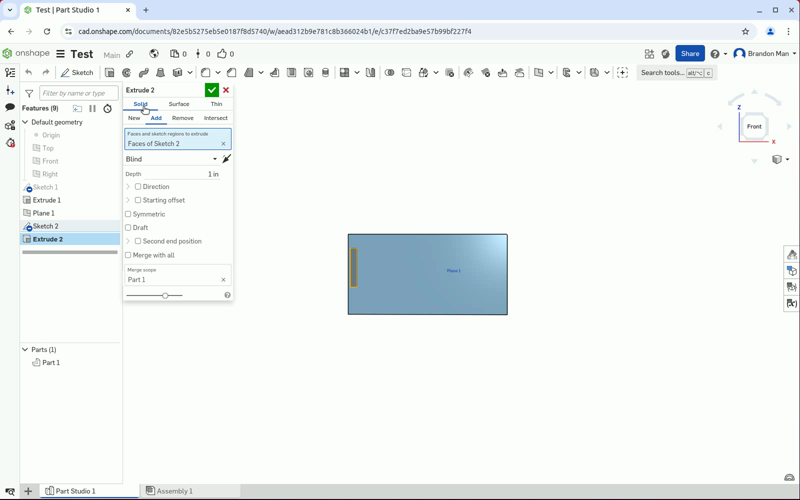
click(143, 106)
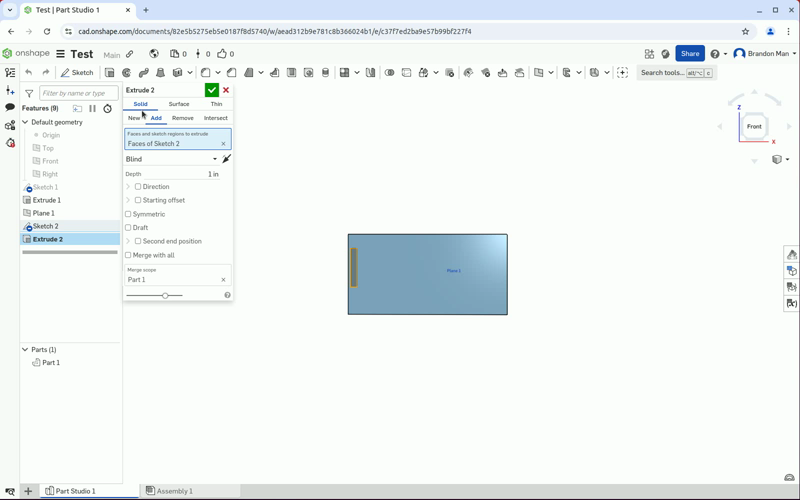
mouse_move(137, 120)
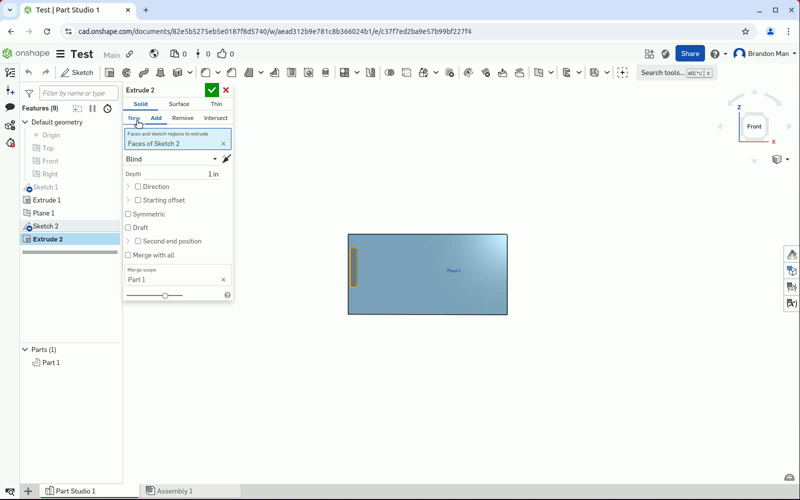
click(137, 120)
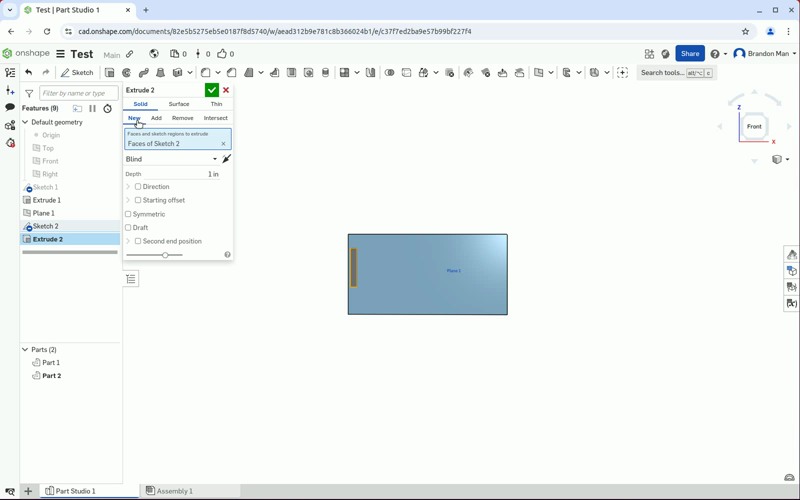
key(tab, 4)
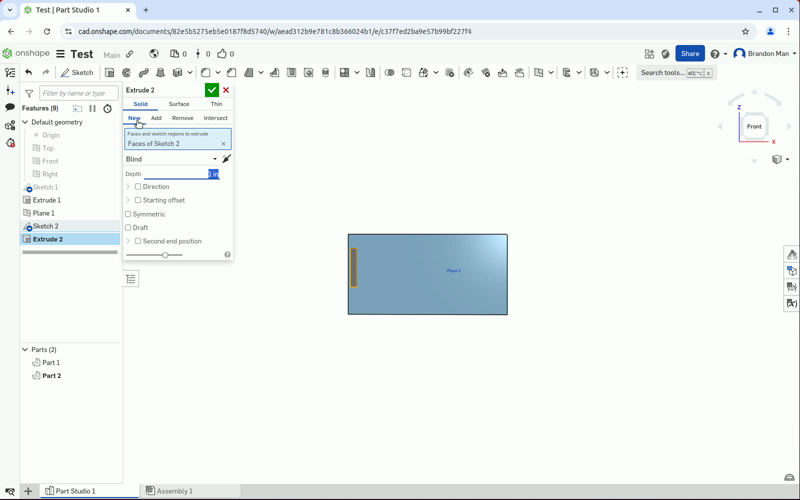
text(0.963)
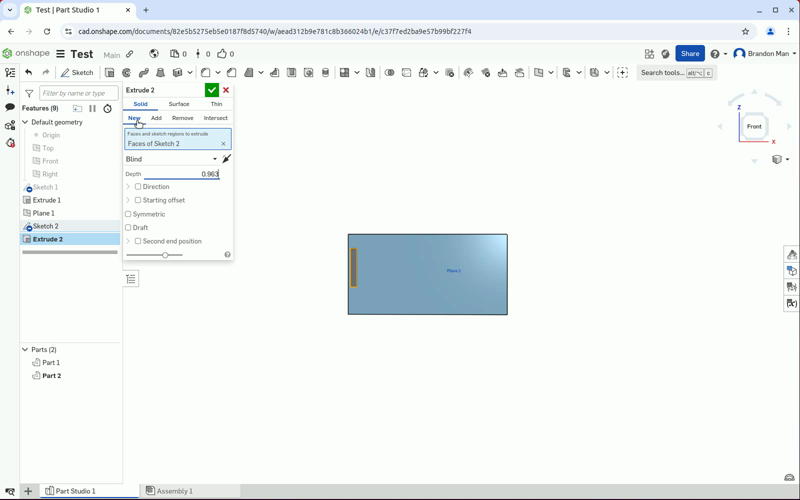
key(enter)
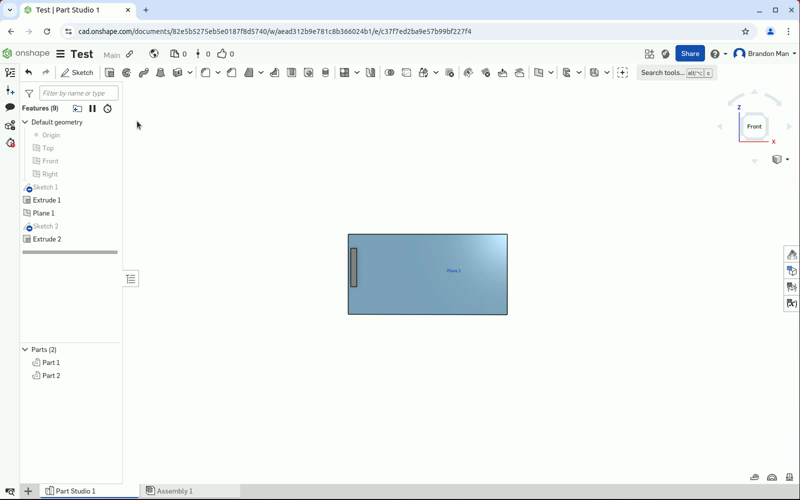
key(shift+h)
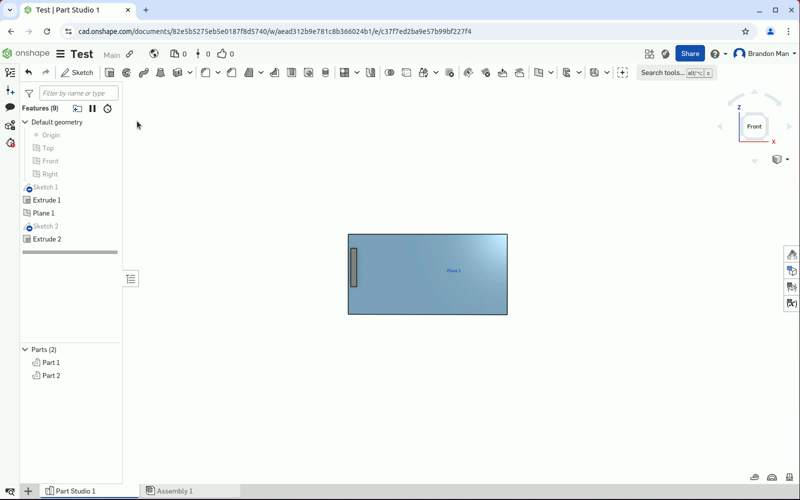
key(shift+h)
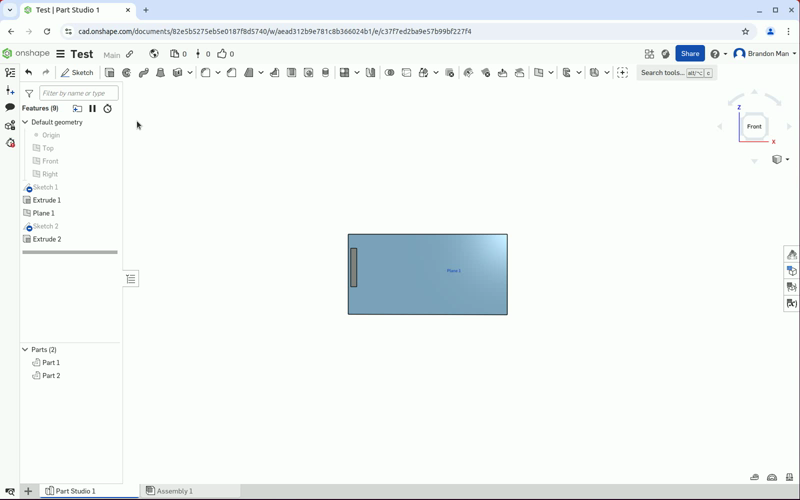
mouse_move(73, 189)
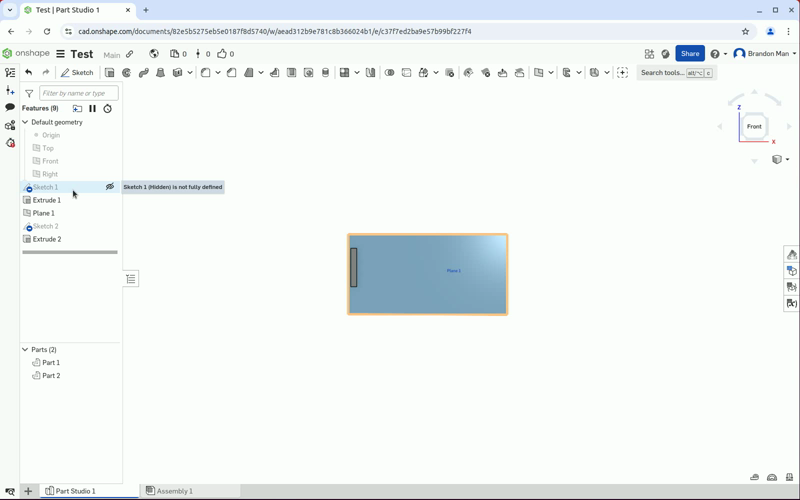
click(73, 189)
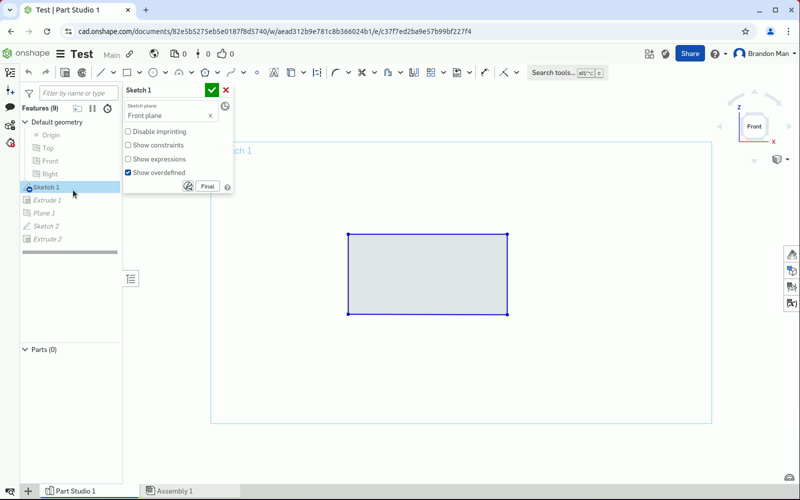
mouse_move(229, 92)
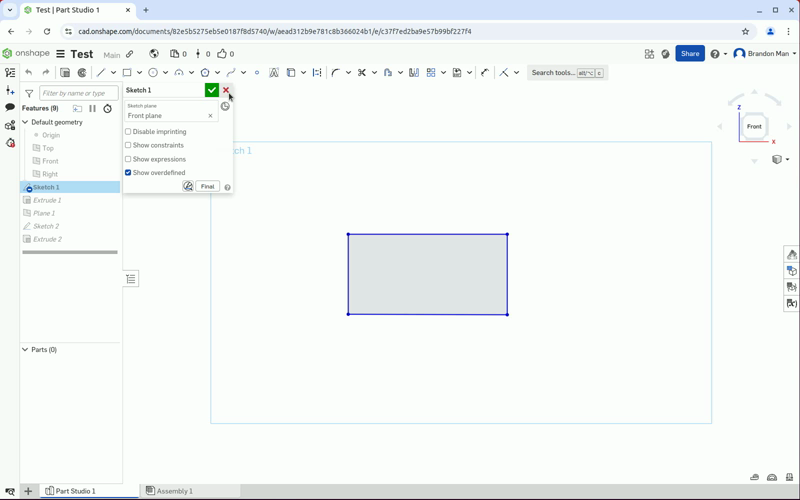
click(229, 92)
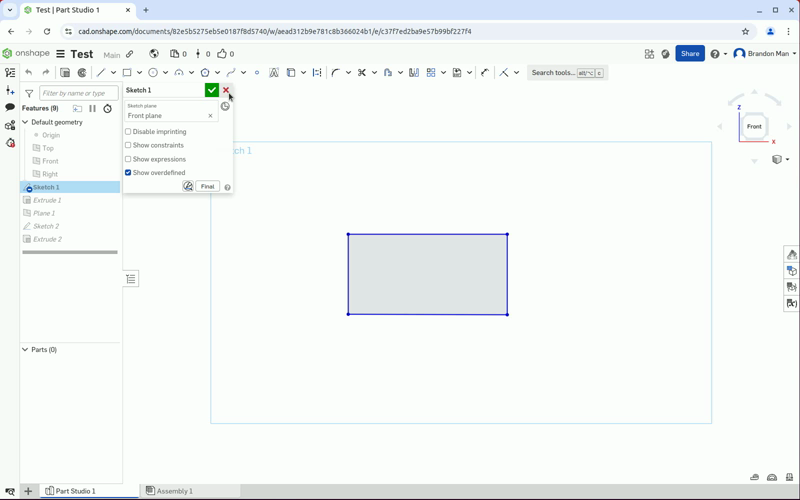
key(shift+s)
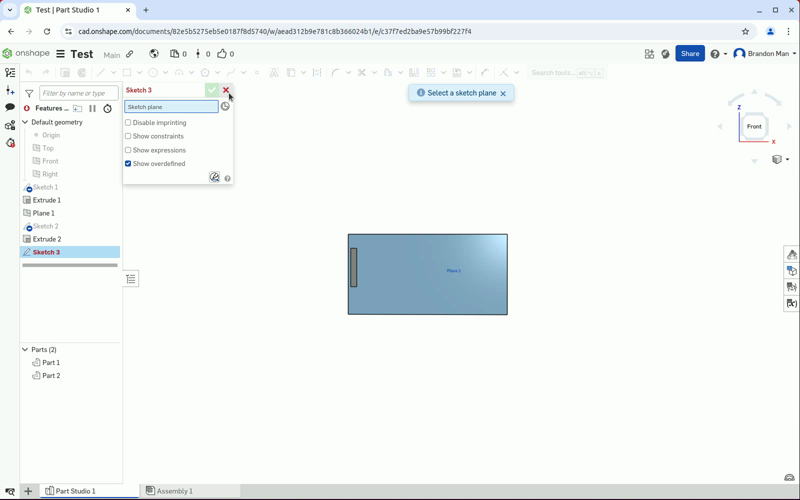
mouse_move(73, 215)
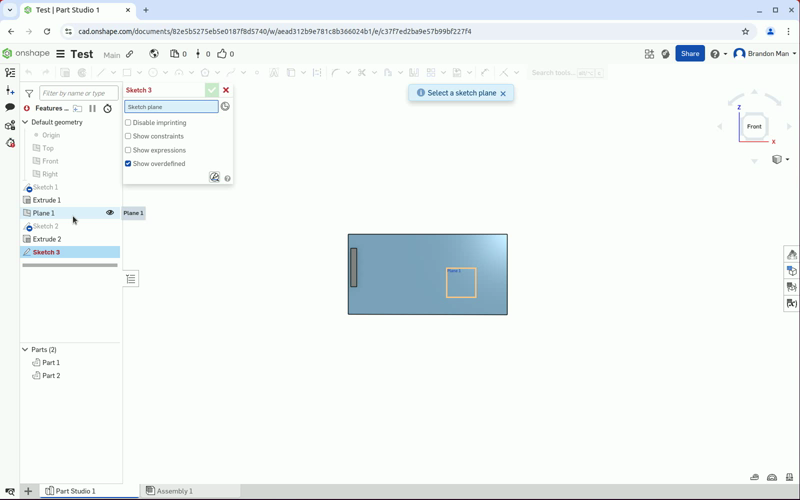
click(73, 215)
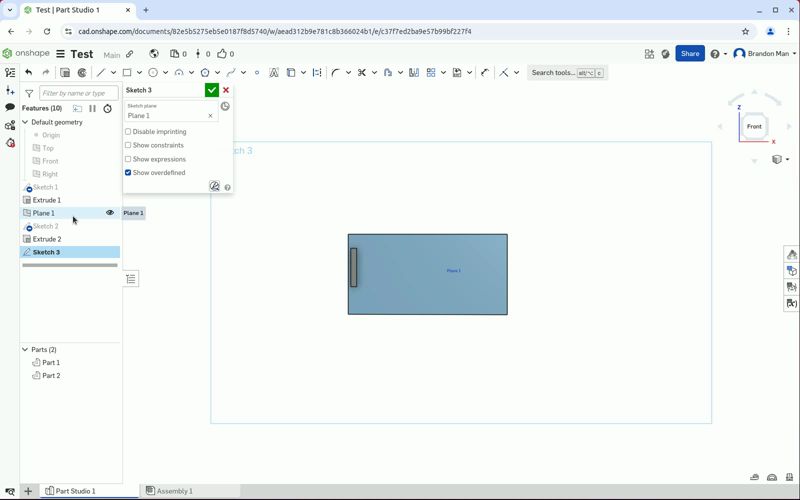
mouse_move(73, 352)
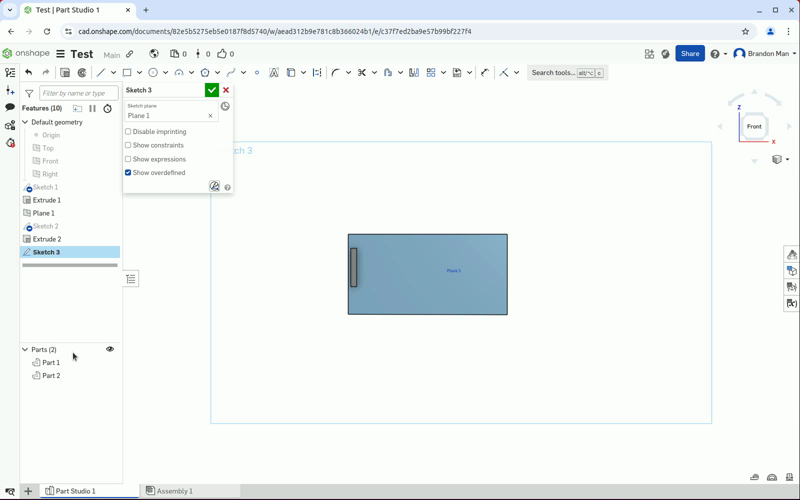
key(y)
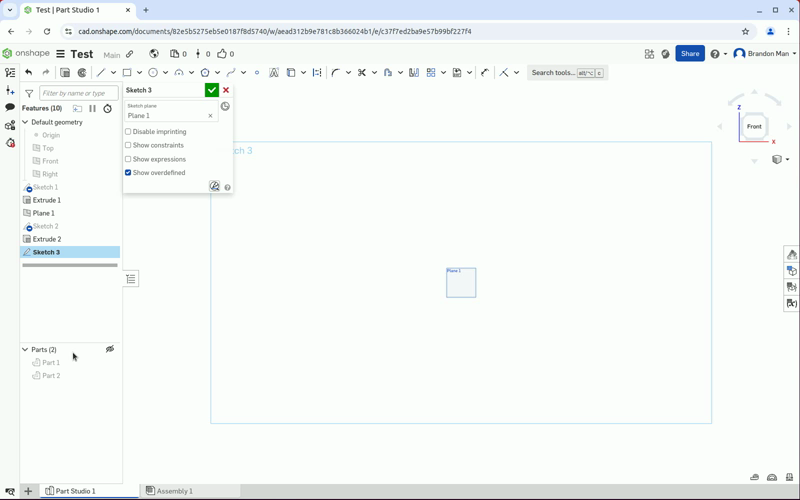
key(l)
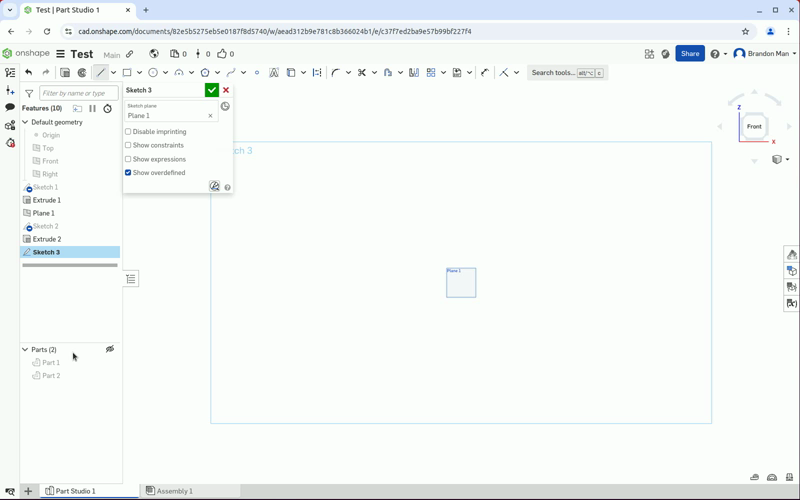
key_down(shift)
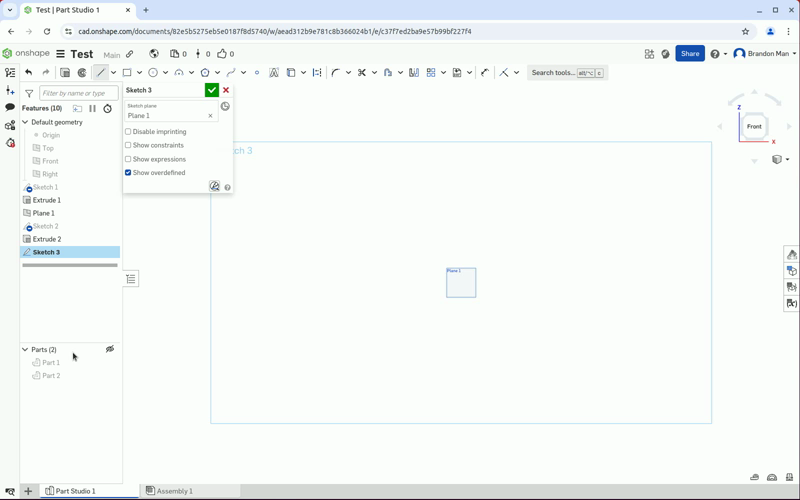
mouse_move(498, 286)
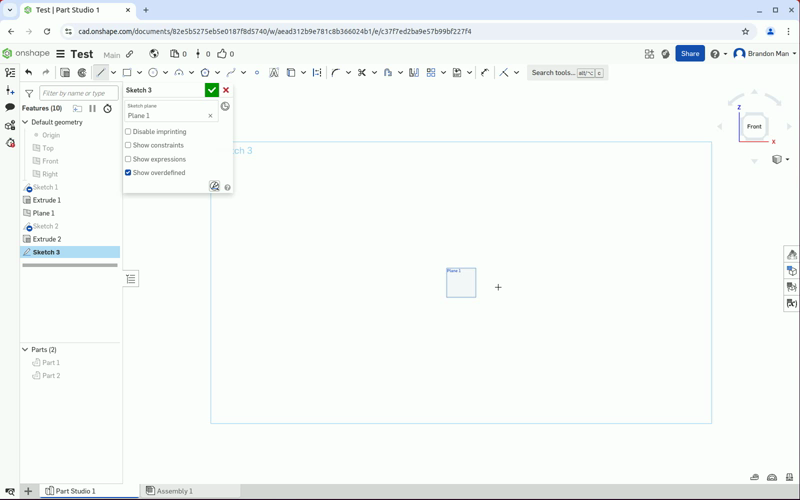
click(498, 286)
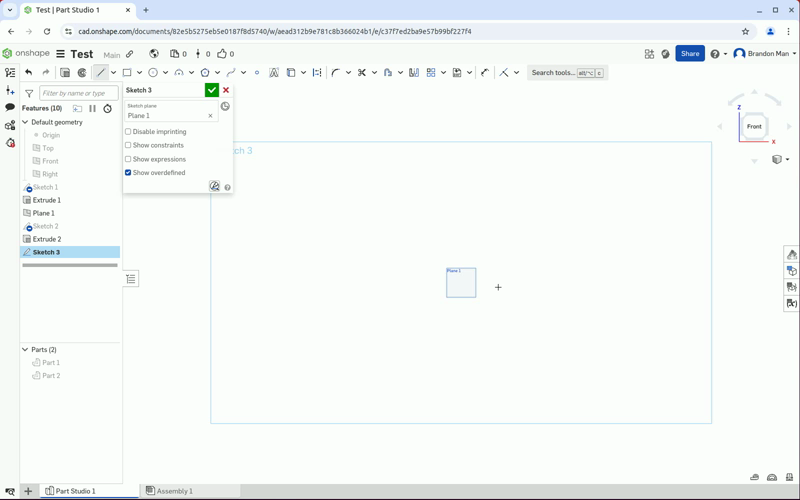
key_up(shift)
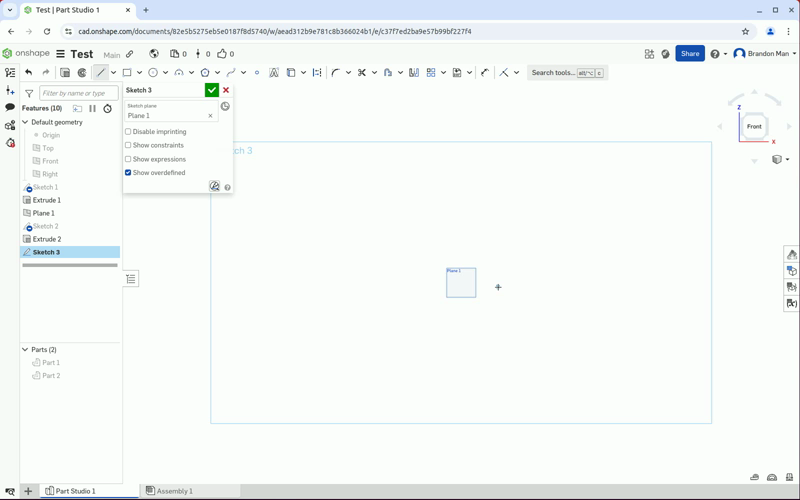
key_down(shift)
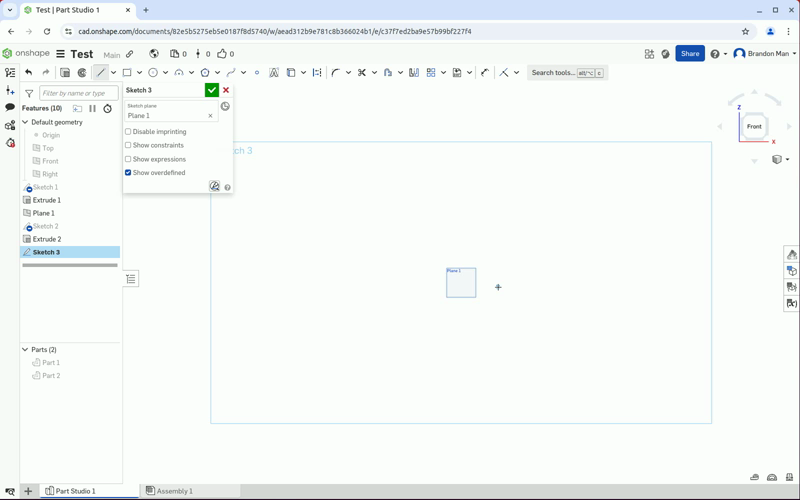
mouse_move(528, 286)
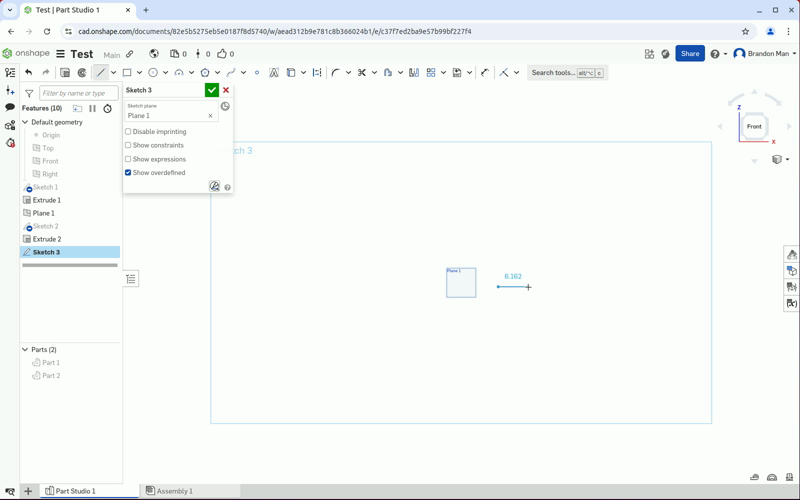
mouse_move(504, 286)
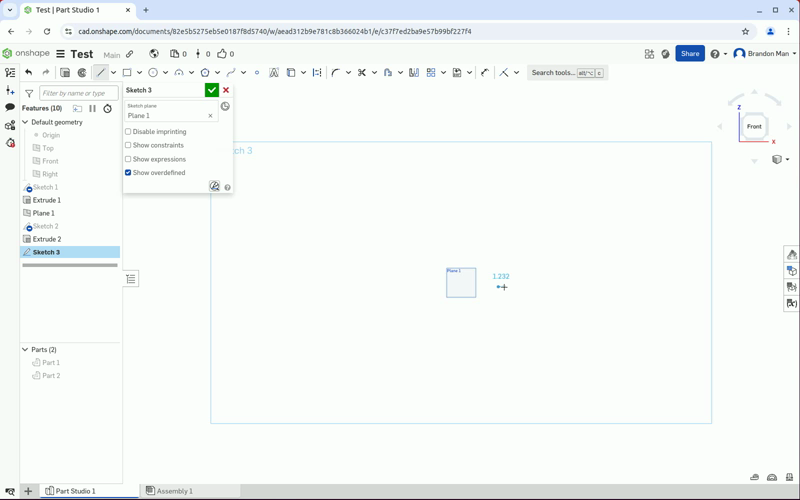
scroll(6)
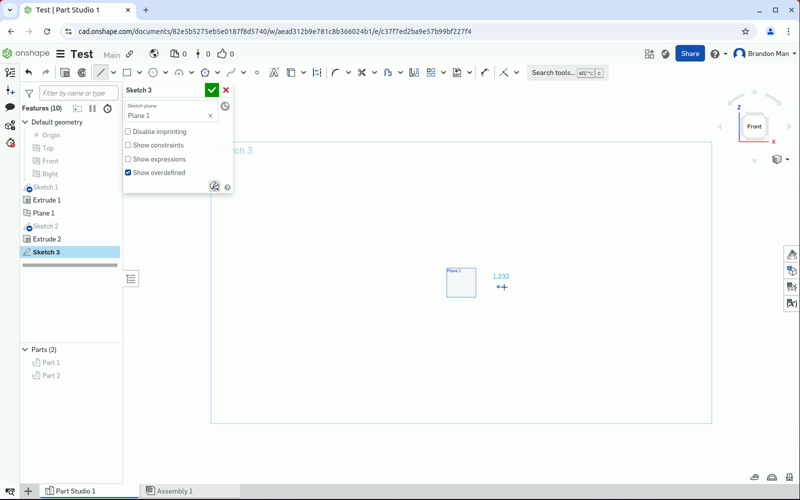
scroll(6)
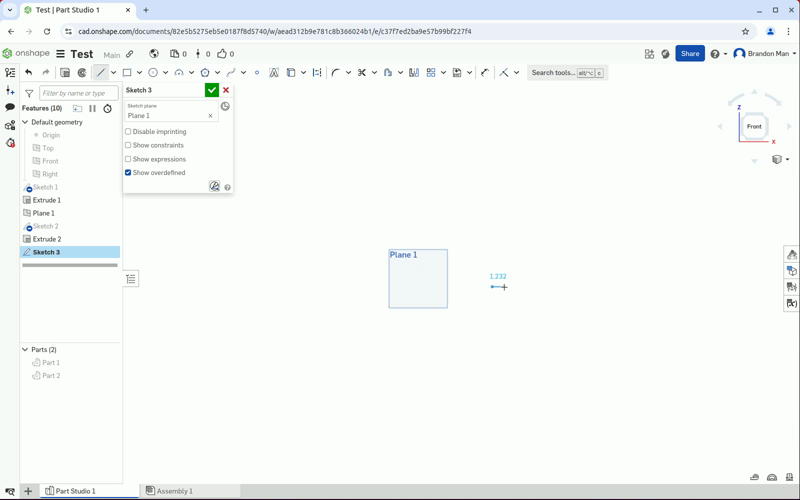
scroll(6)
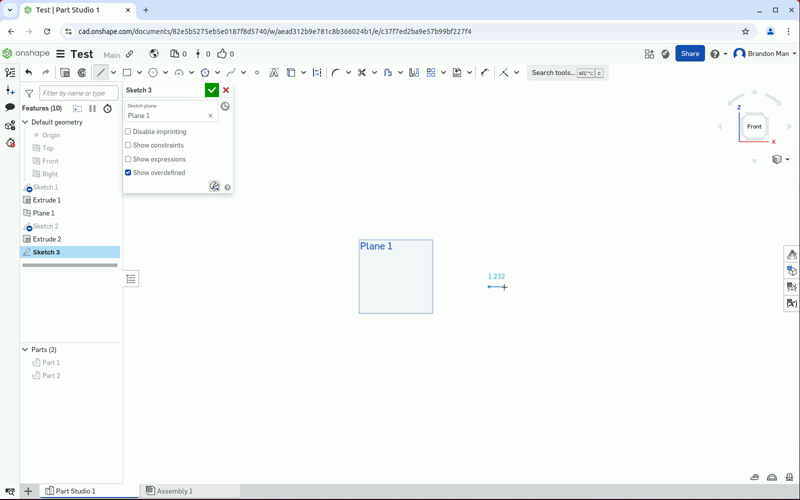
scroll(6)
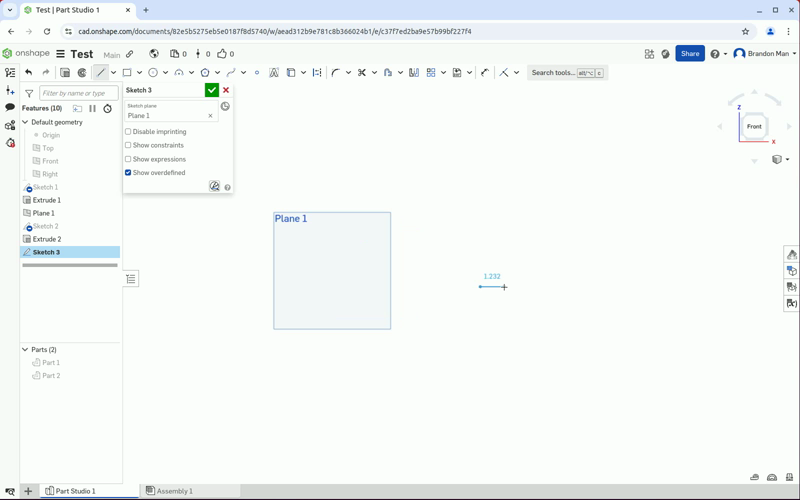
scroll(6)
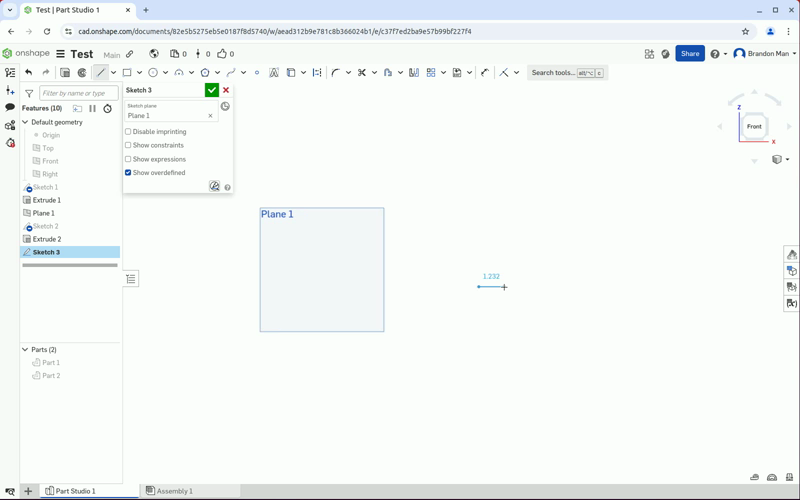
scroll(6)
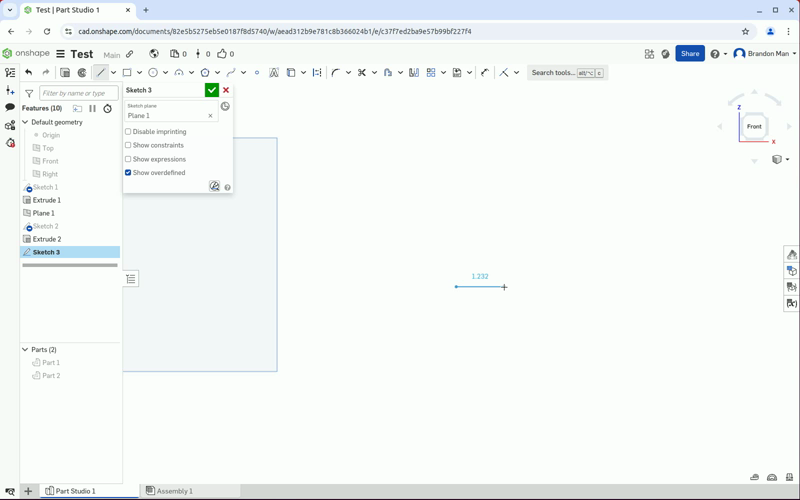
scroll(6)
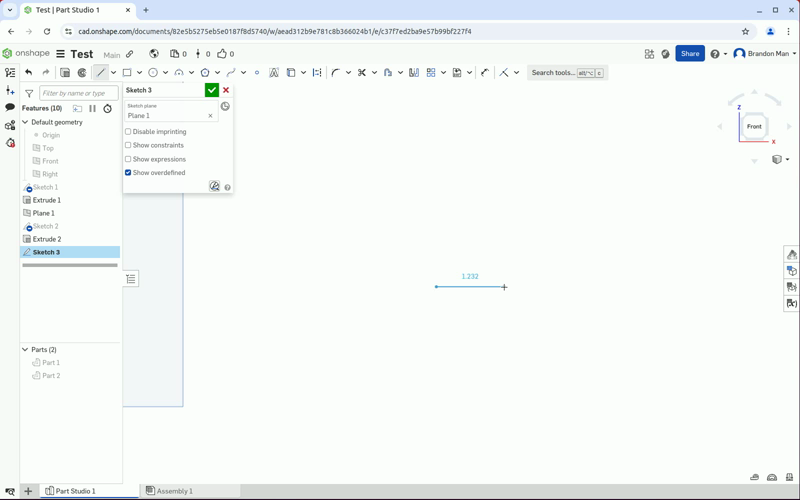
click(504, 286)
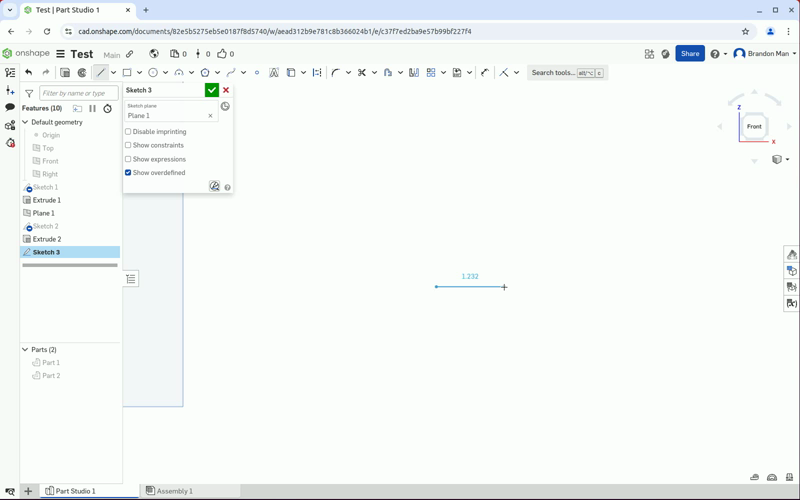
scroll(-6)
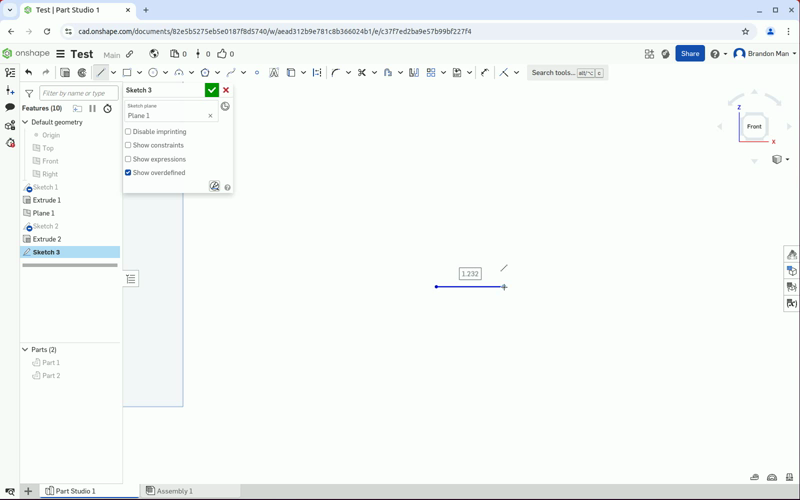
scroll(-6)
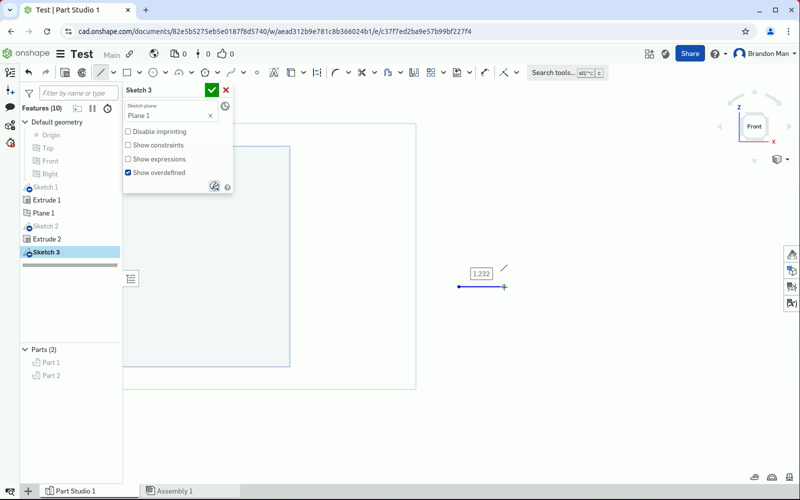
scroll(-6)
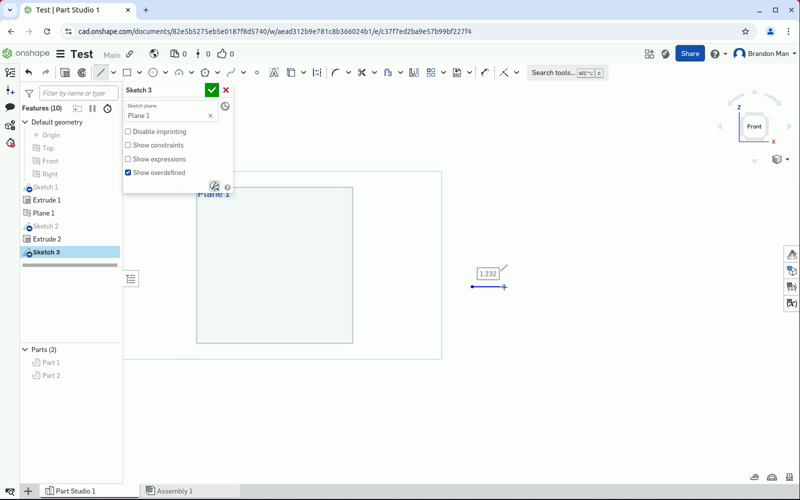
scroll(-6)
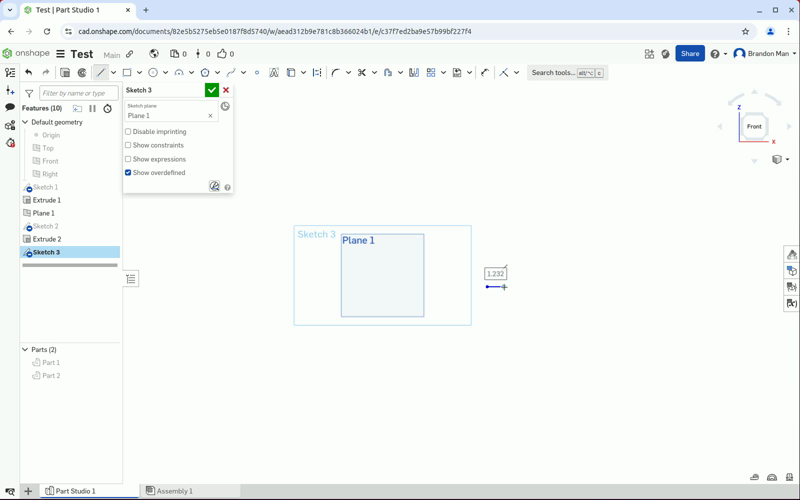
scroll(-6)
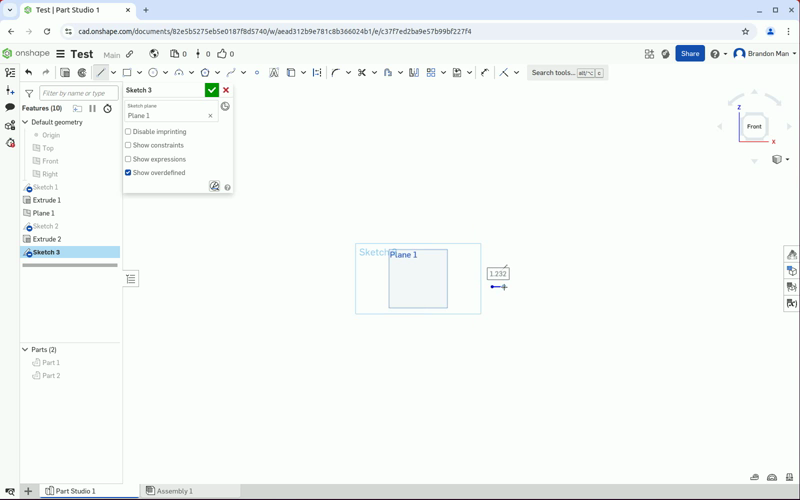
scroll(-6)
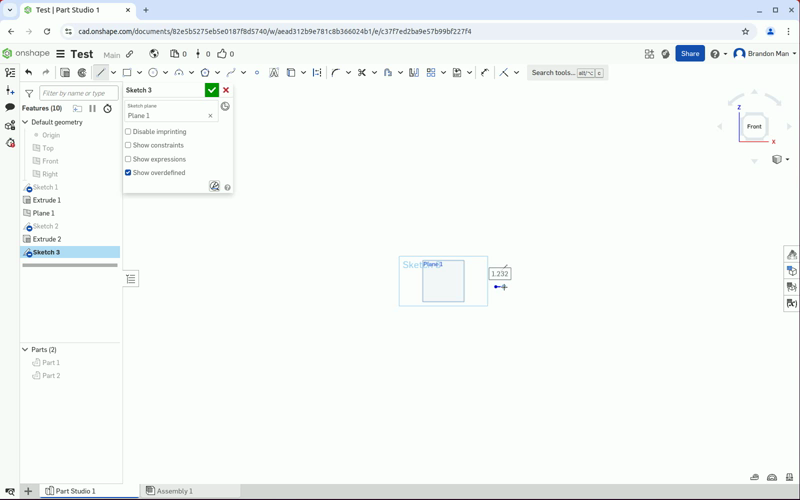
scroll(-6)
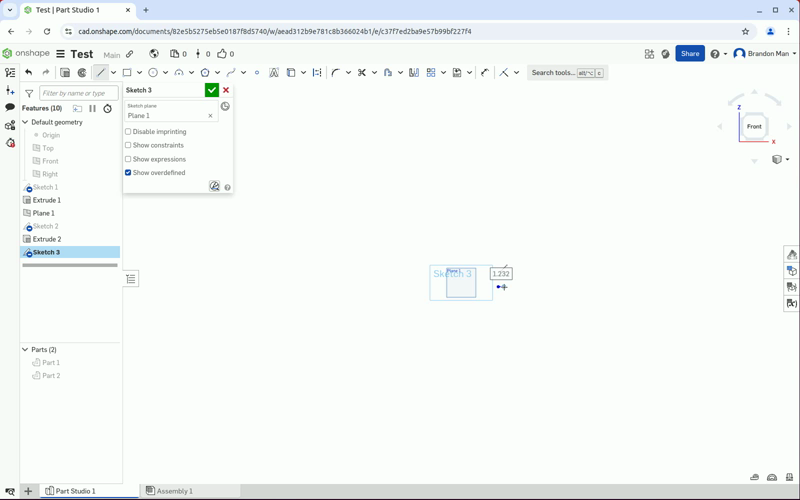
key_up(shift)
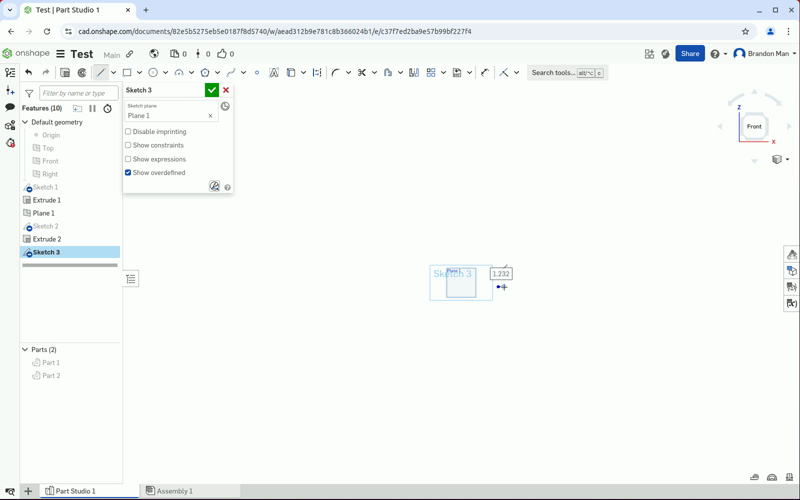
key_down(shift)
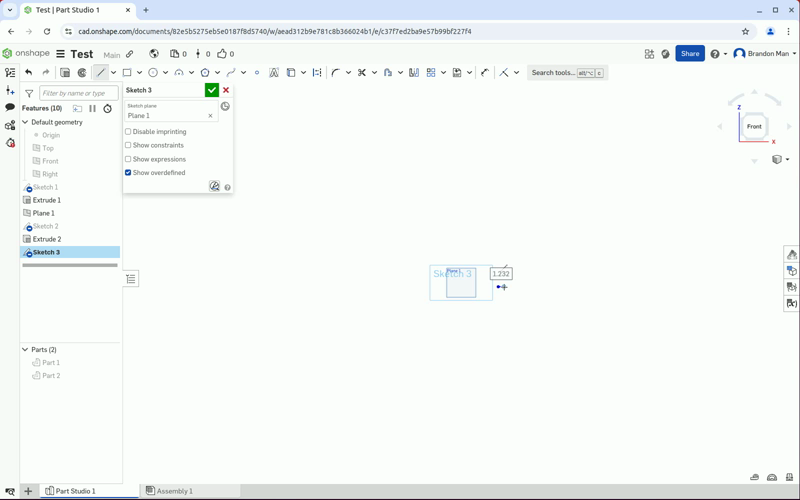
mouse_move(534, 286)
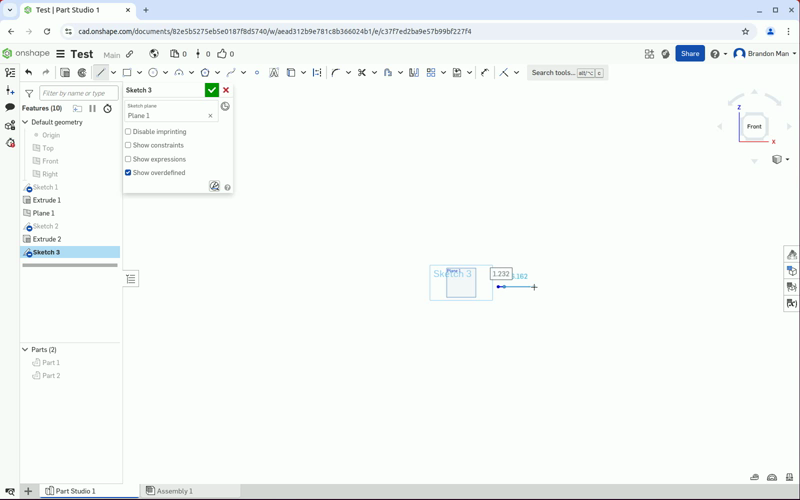
mouse_move(504, 248)
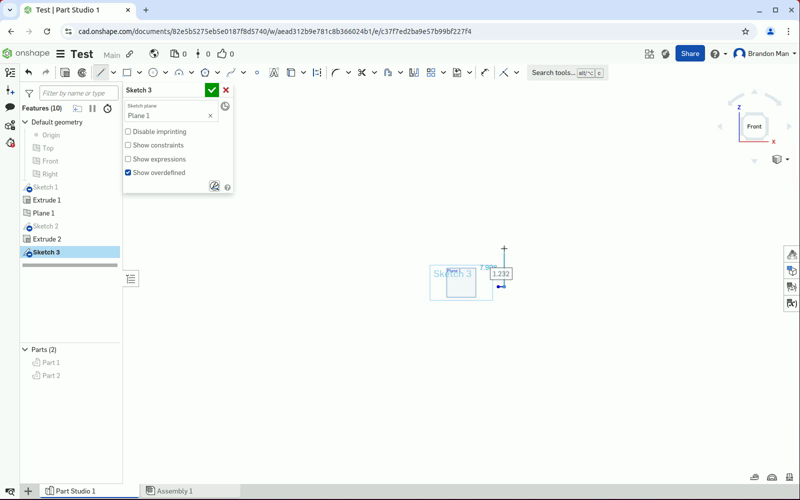
click(504, 248)
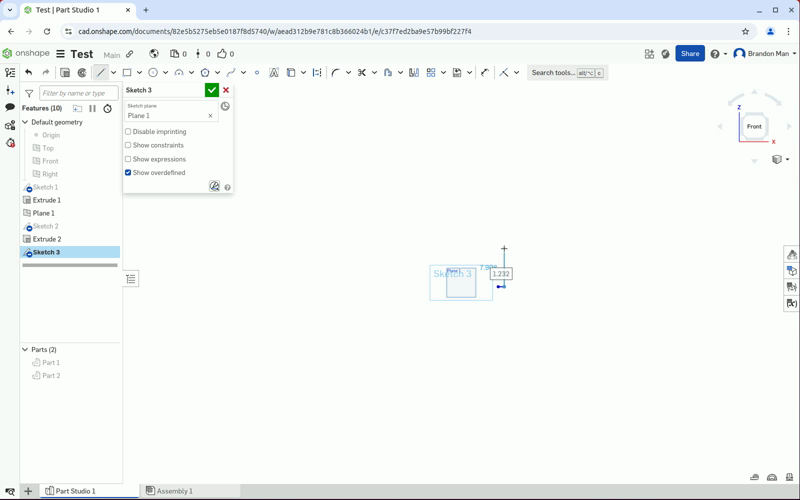
key_up(shift)
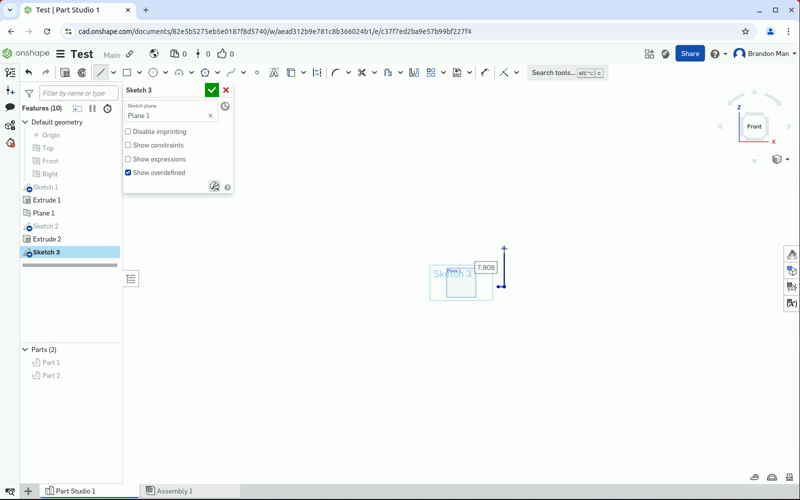
key_down(shift)
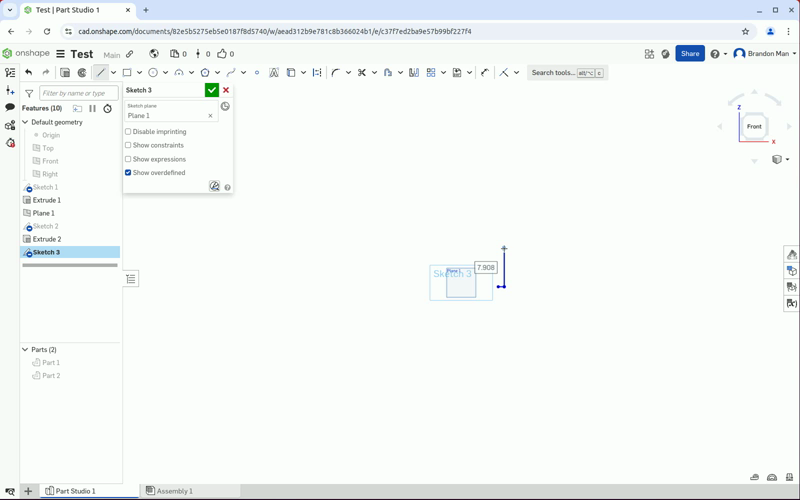
mouse_move(534, 248)
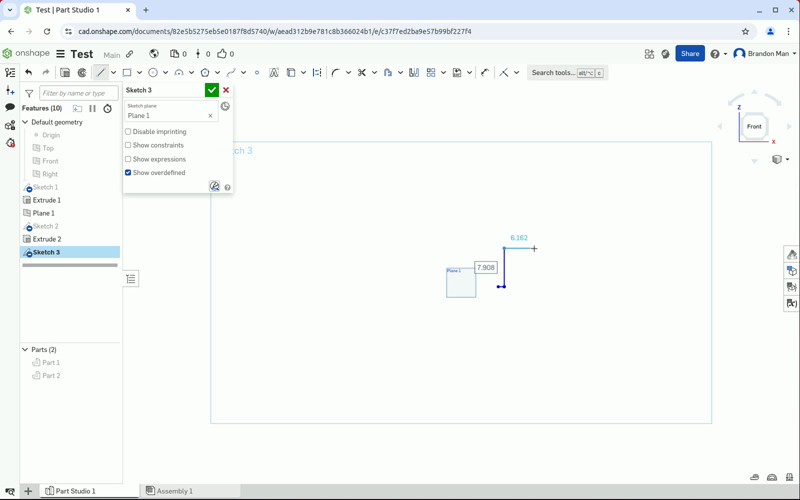
mouse_move(498, 248)
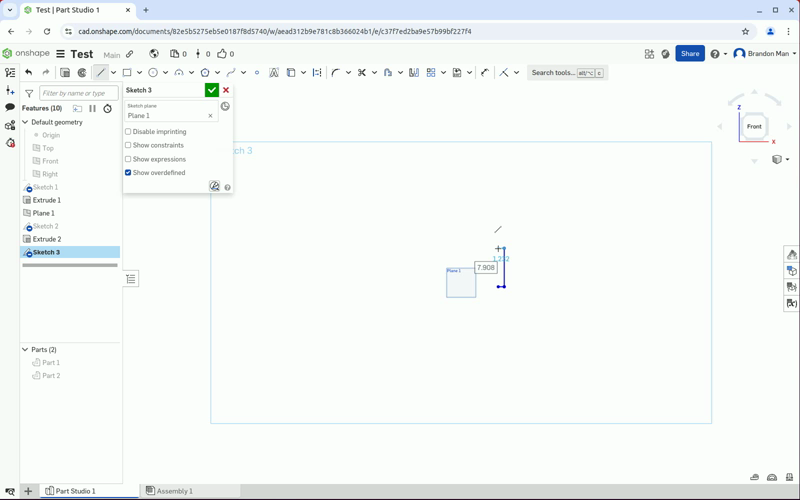
scroll(6)
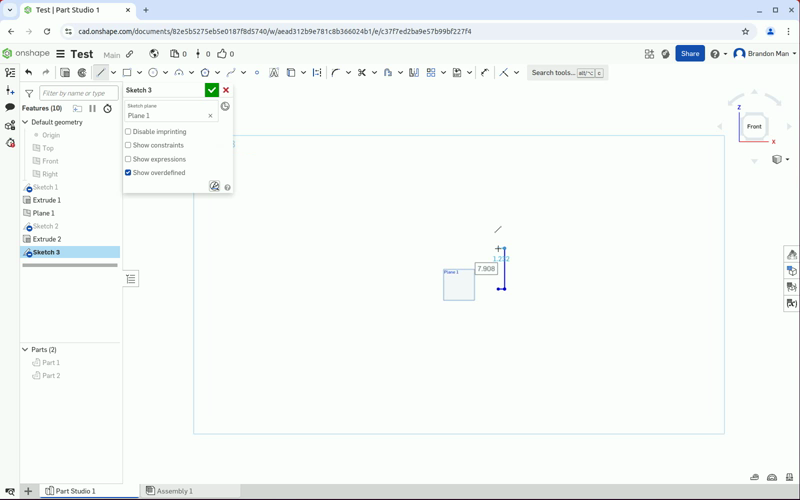
scroll(6)
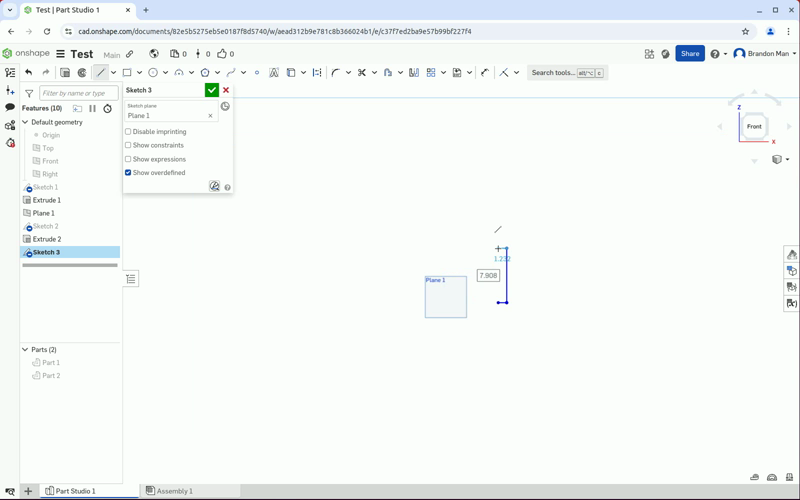
scroll(6)
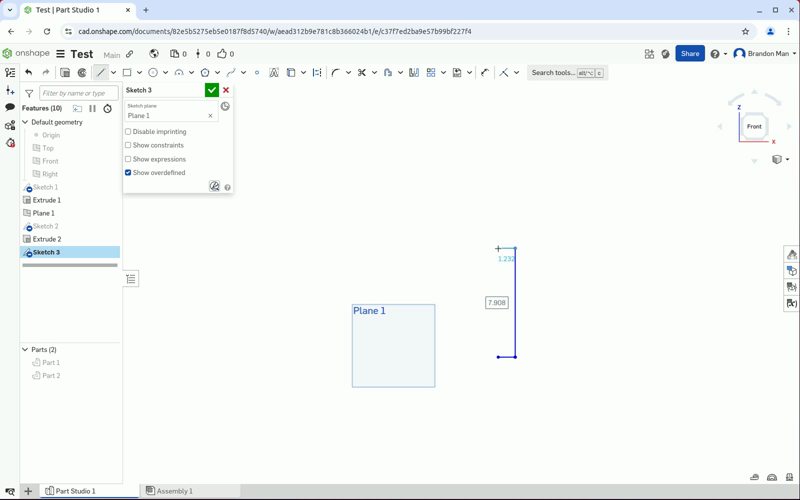
scroll(6)
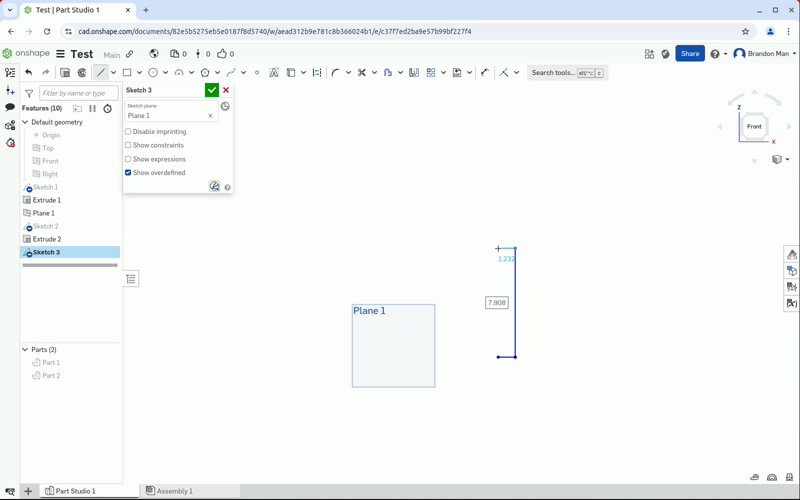
scroll(6)
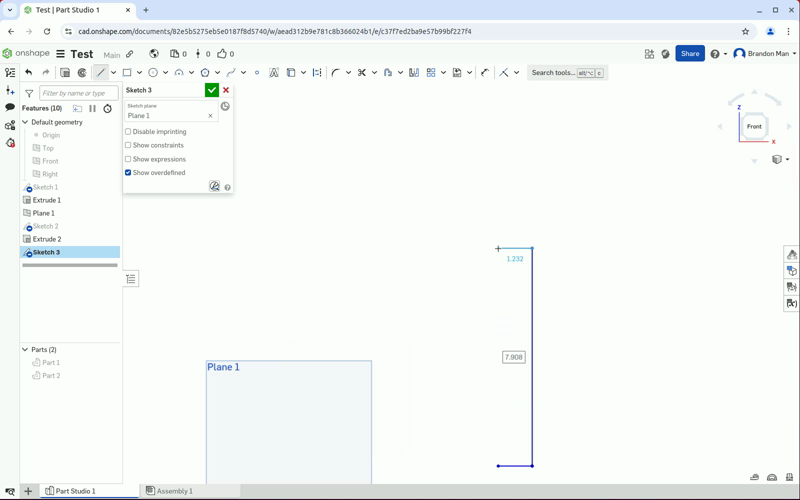
scroll(6)
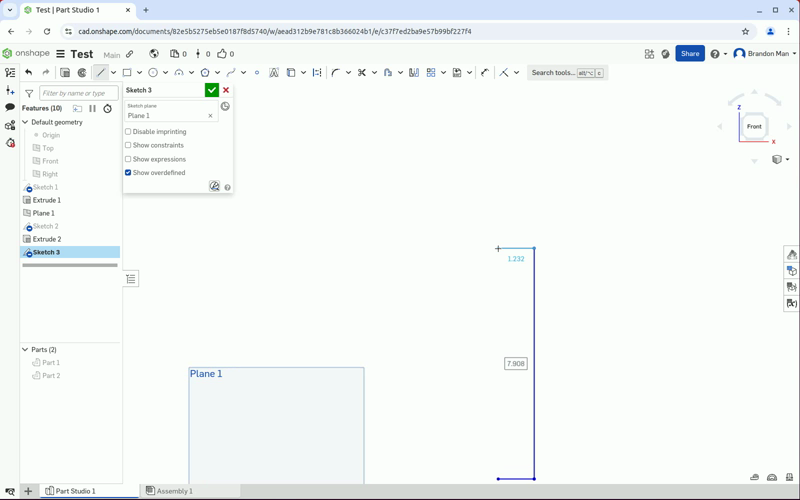
scroll(6)
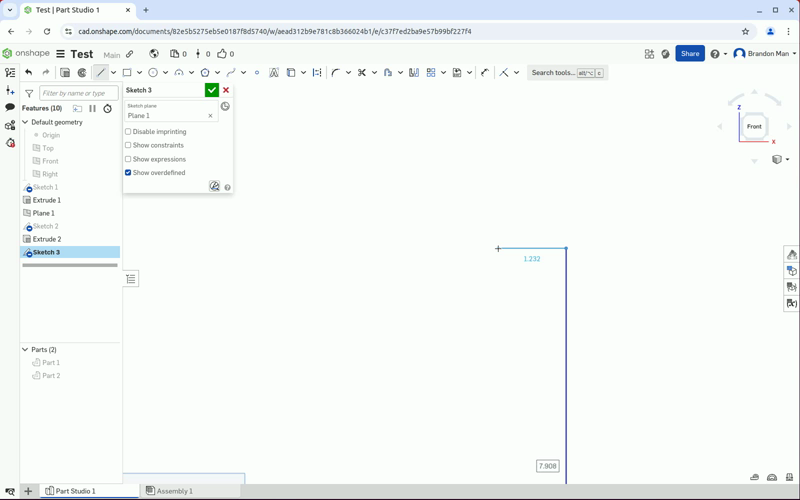
click(498, 248)
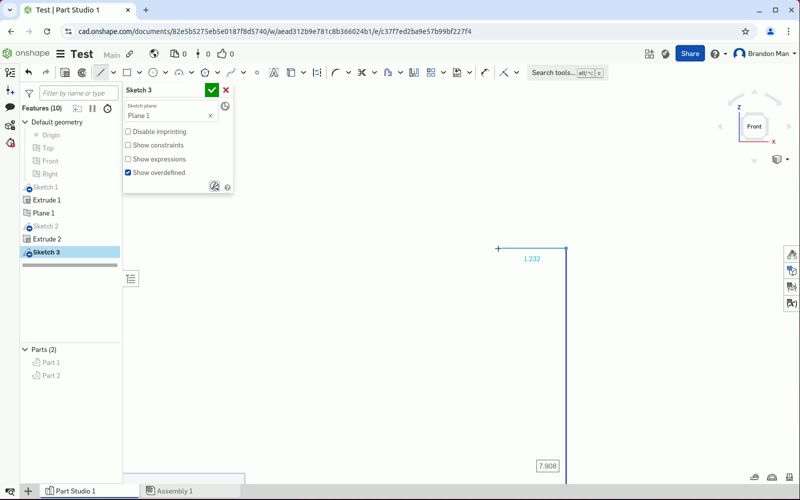
scroll(-6)
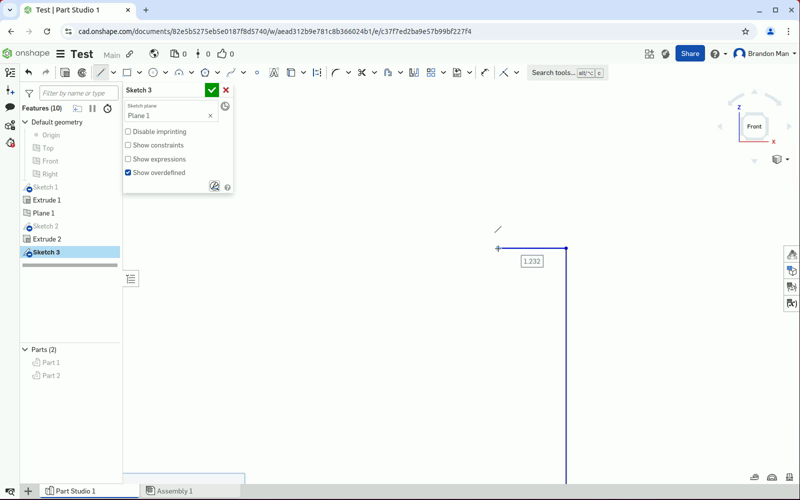
scroll(-6)
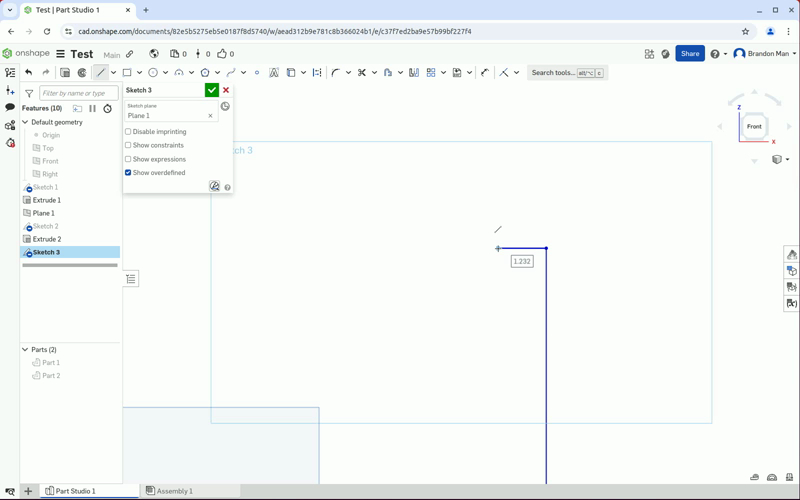
scroll(-6)
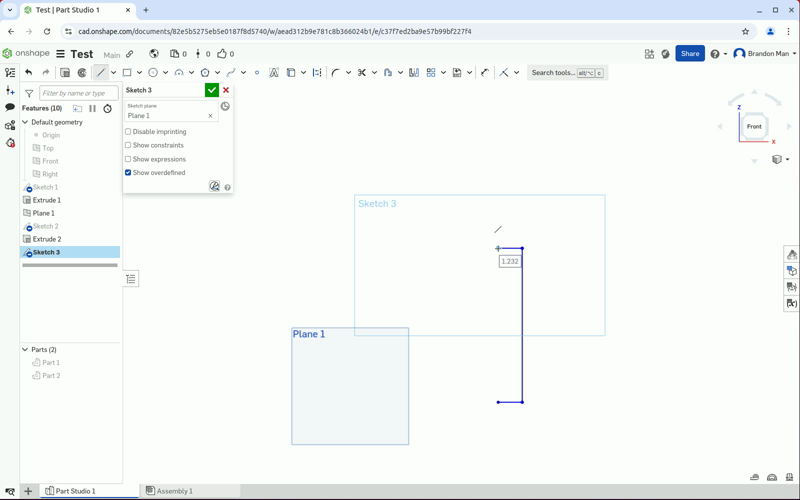
scroll(-6)
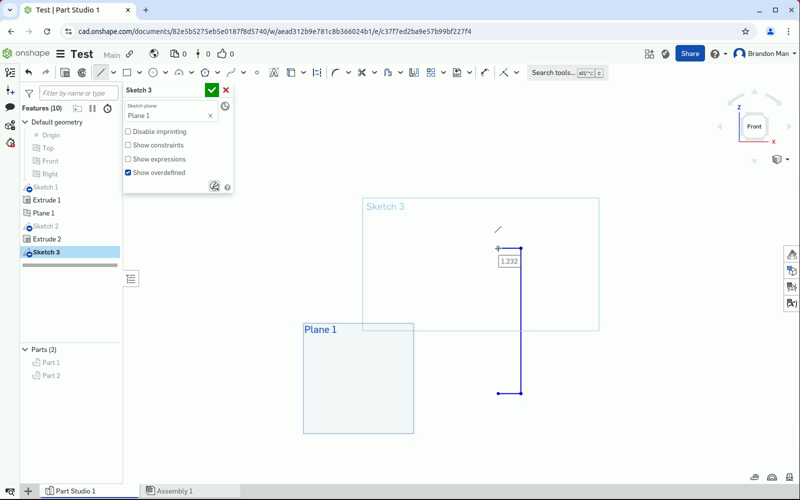
scroll(-6)
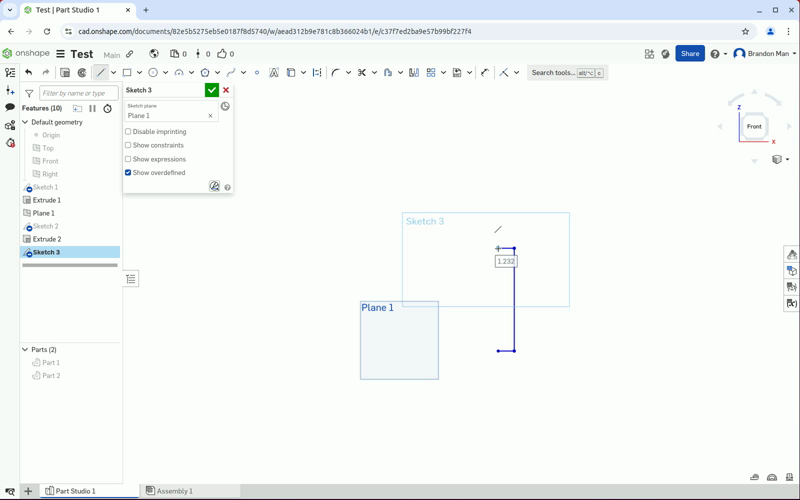
scroll(-6)
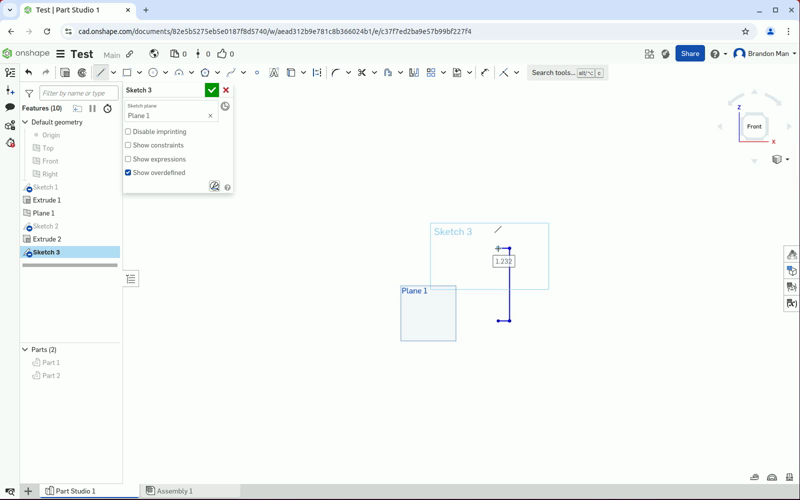
scroll(-6)
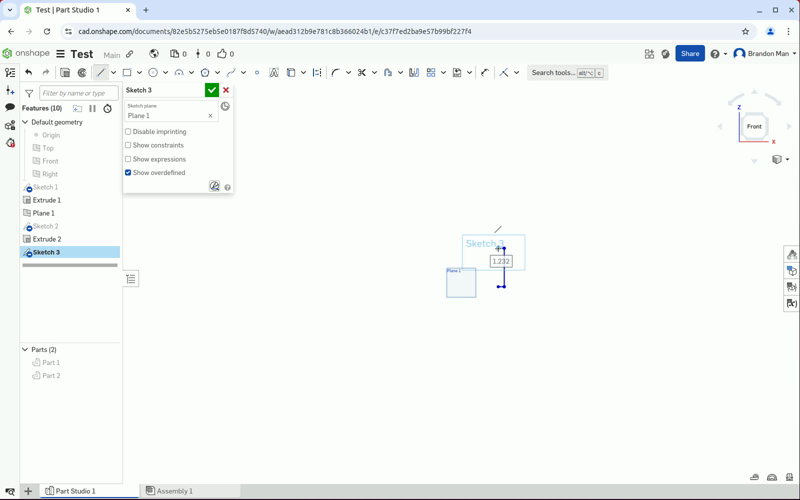
key_up(shift)
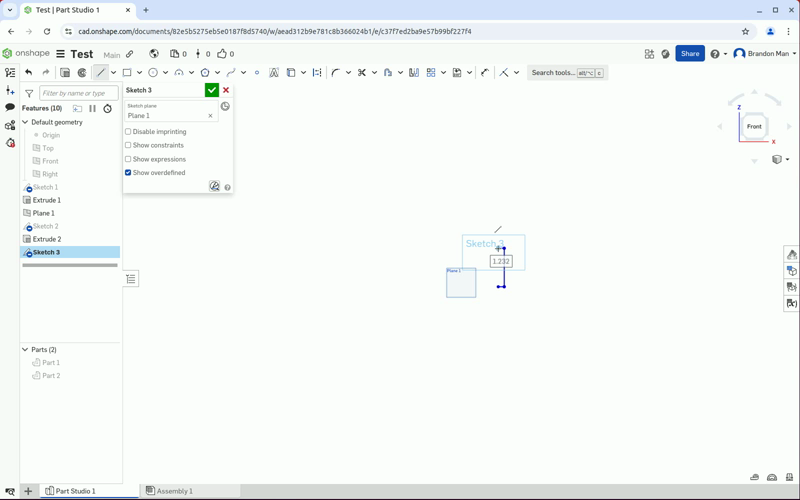
mouse_move(528, 248)
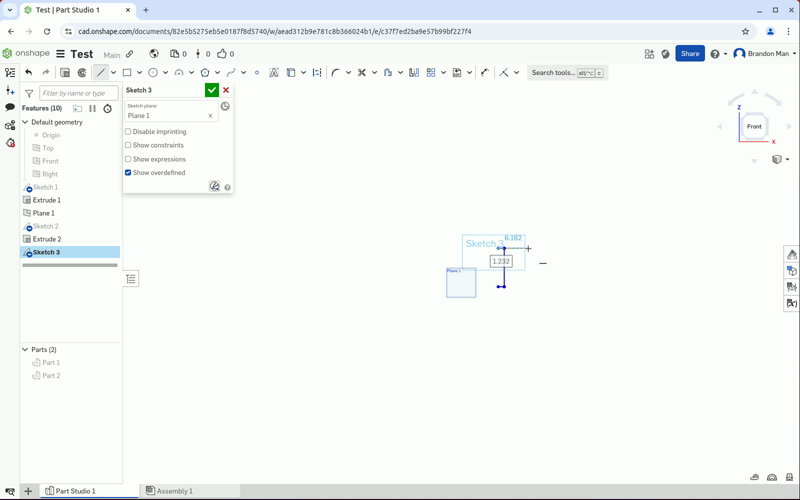
key_down(shift)
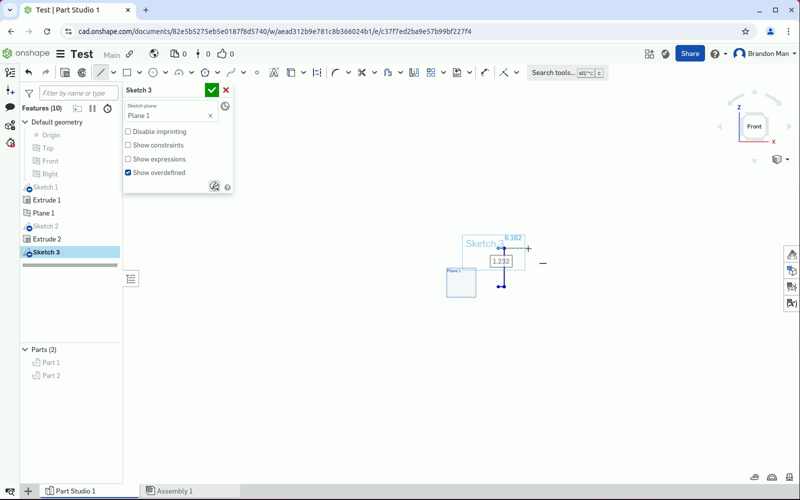
mouse_move(498, 286)
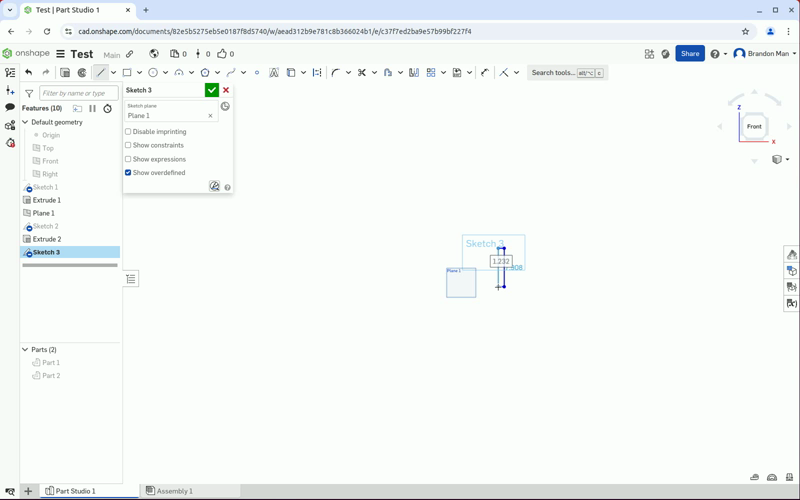
key_up(shift)
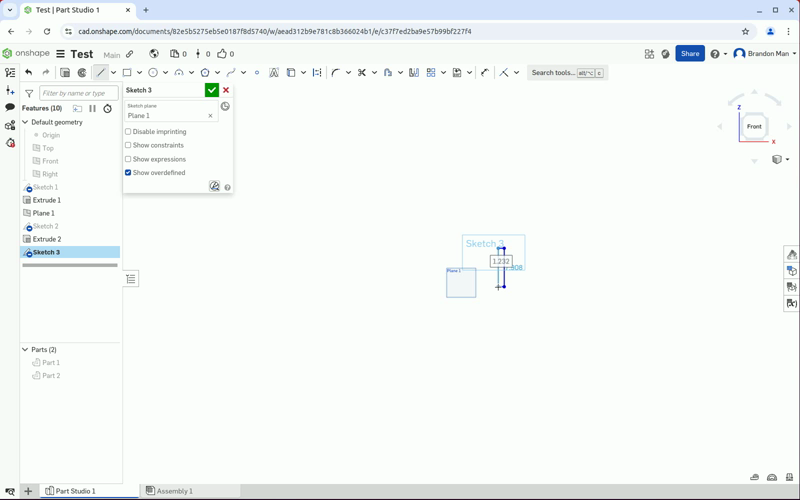
click(498, 286)
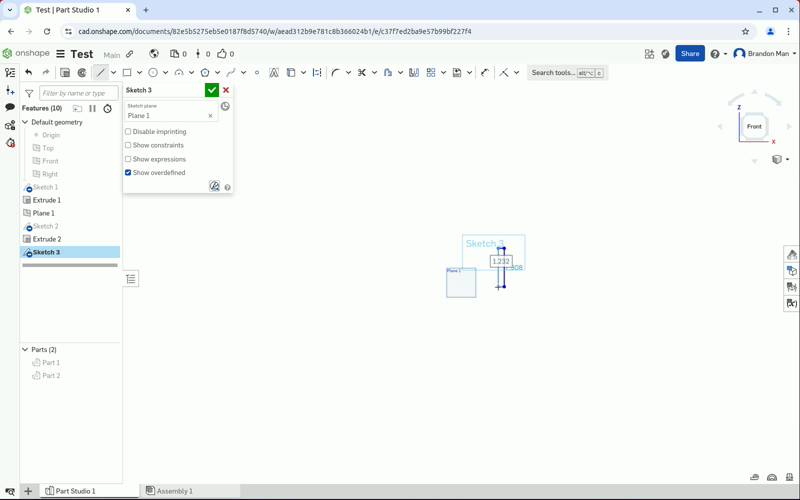
key(esc)
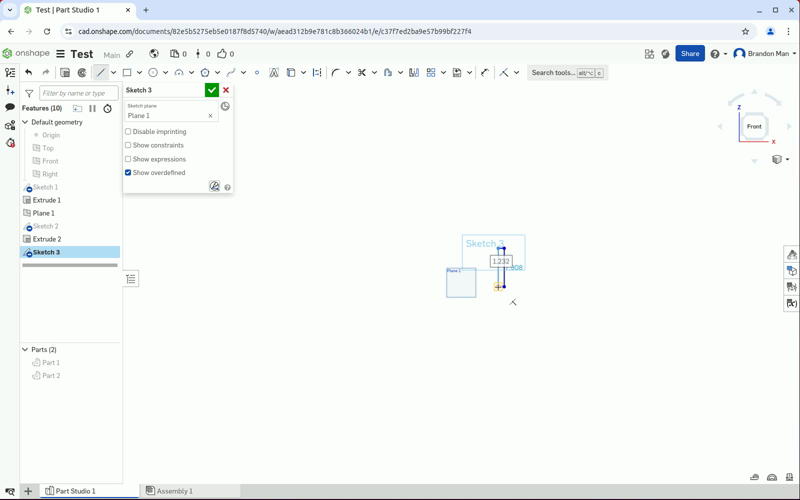
mouse_move(501, 286)
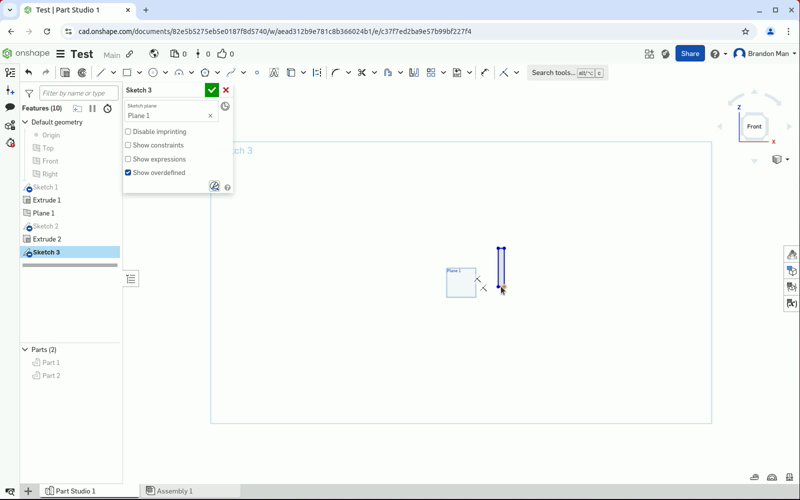
scroll(6)
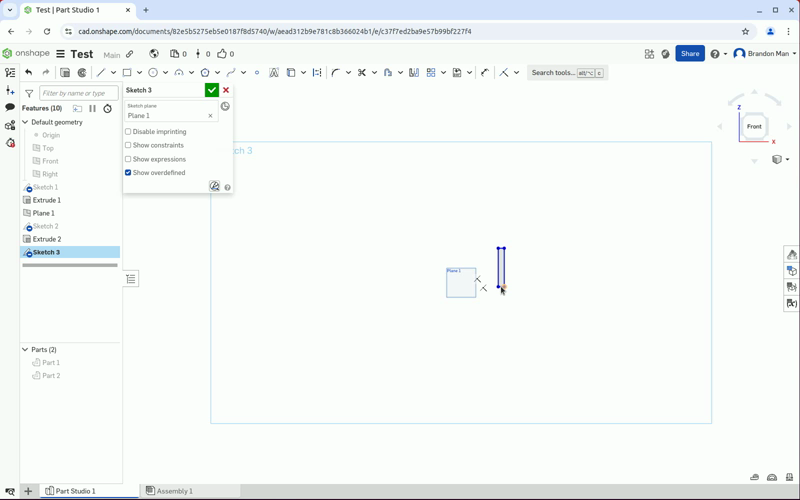
scroll(6)
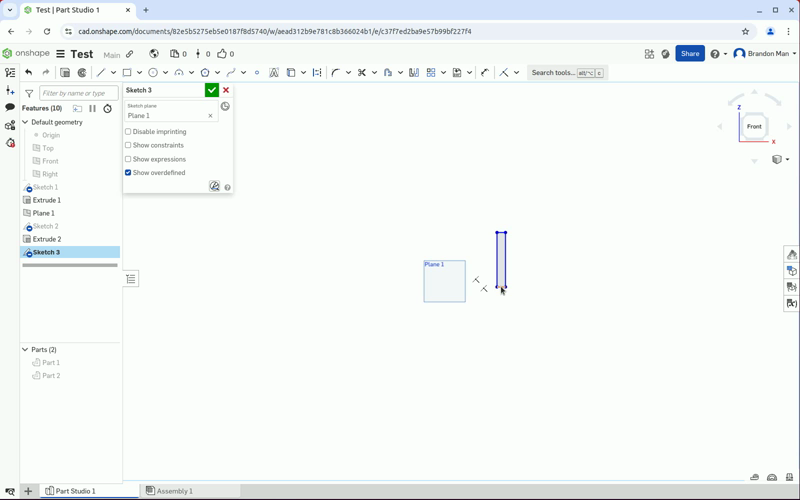
scroll(6)
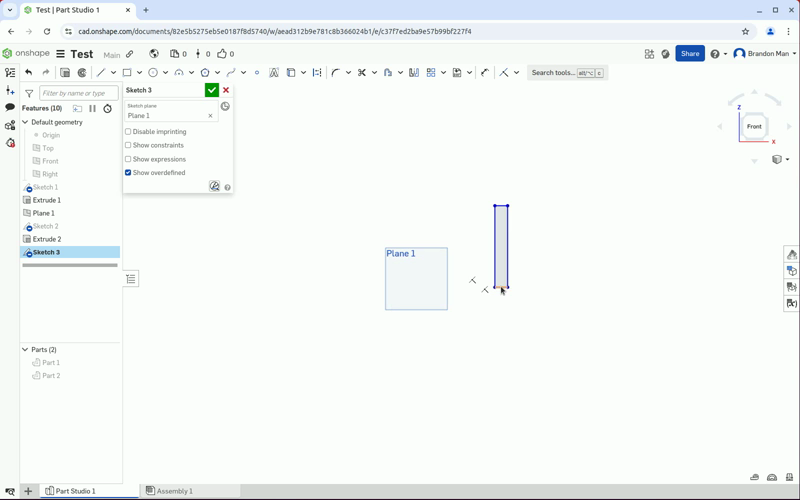
scroll(6)
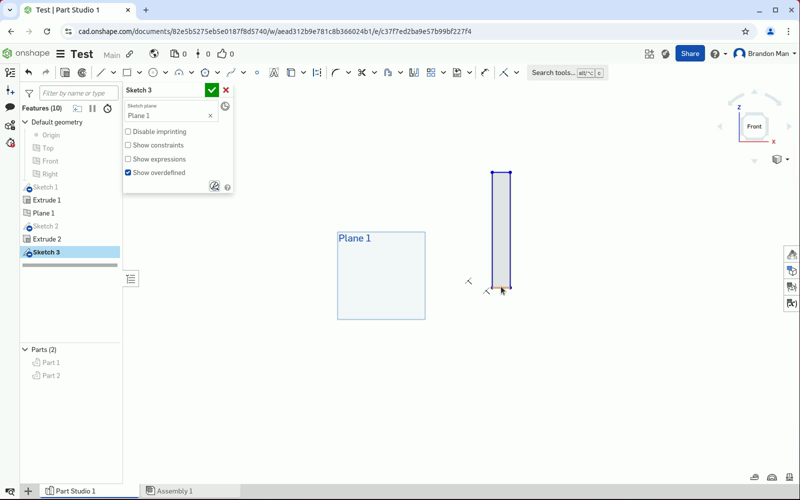
scroll(6)
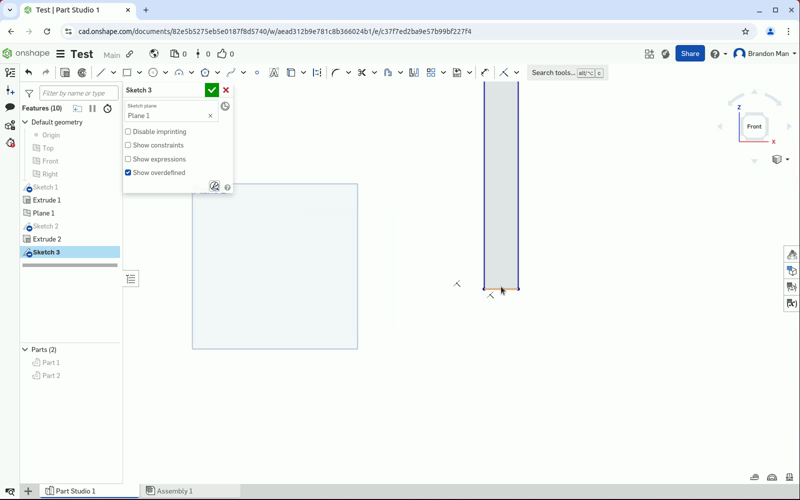
scroll(6)
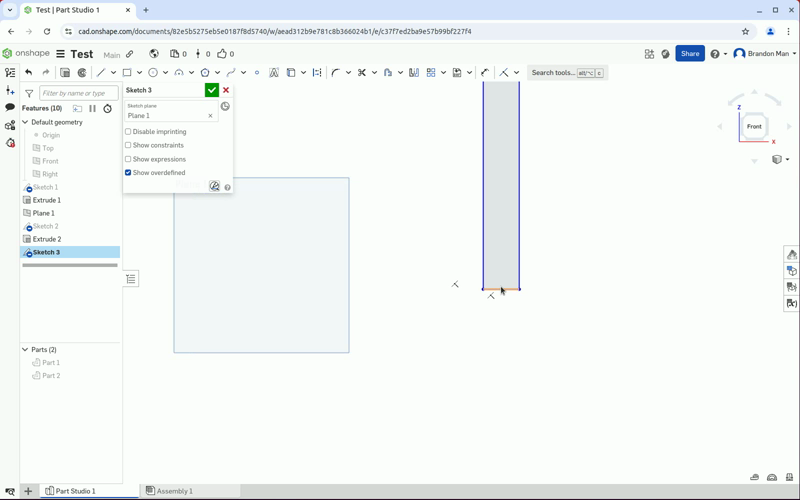
scroll(6)
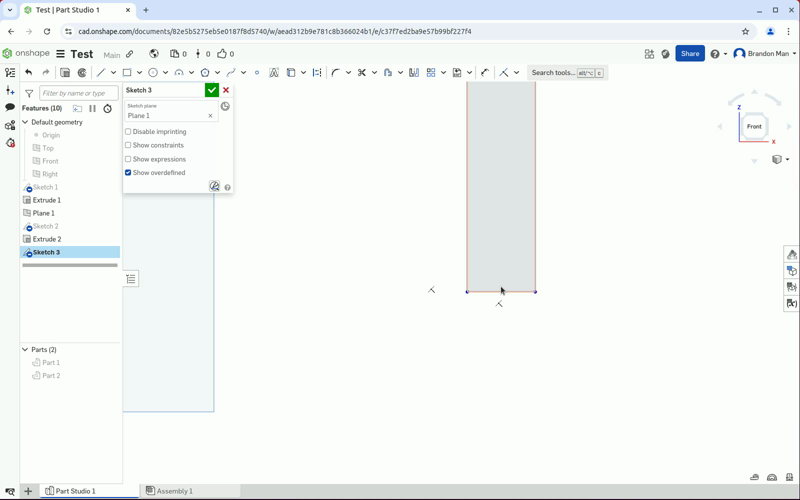
click(501, 286)
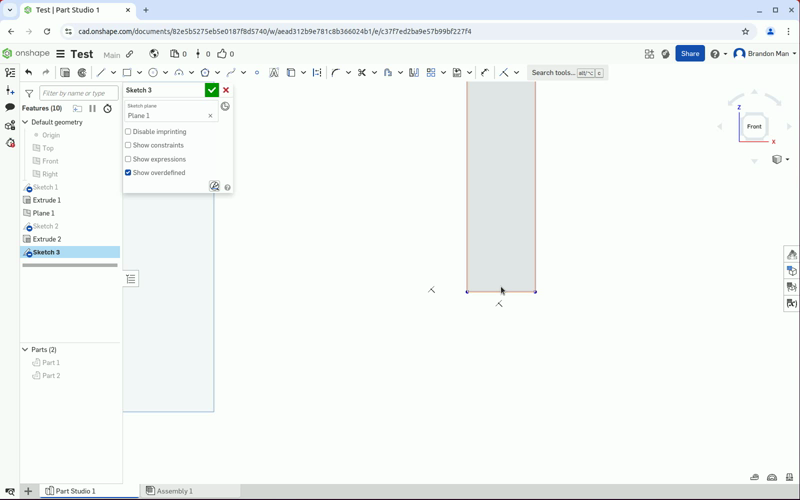
scroll(-6)
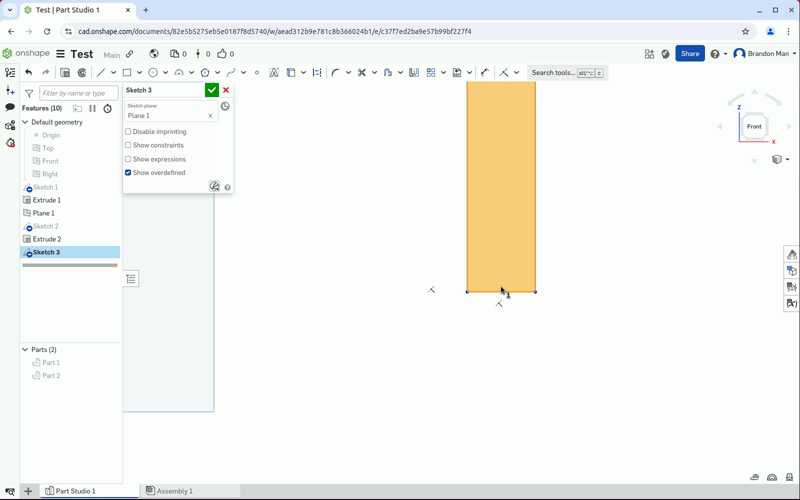
scroll(-6)
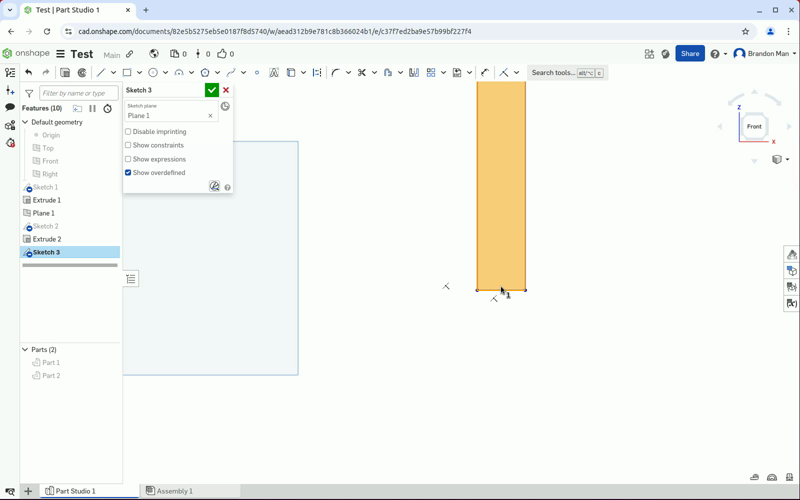
scroll(-6)
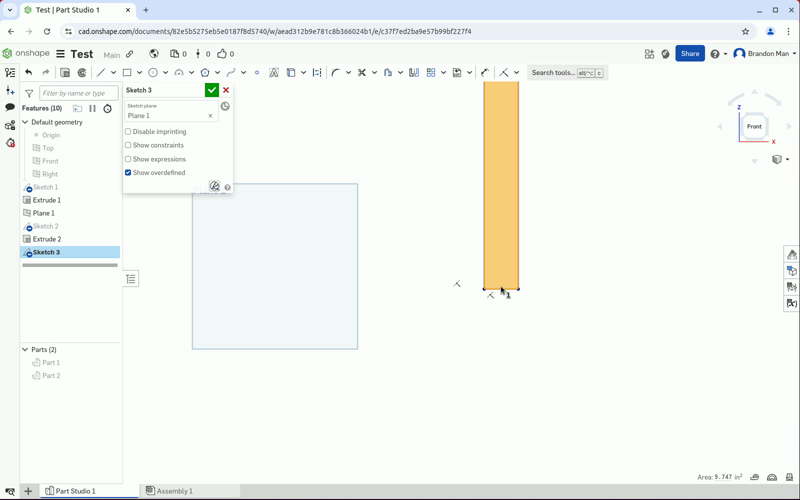
scroll(-6)
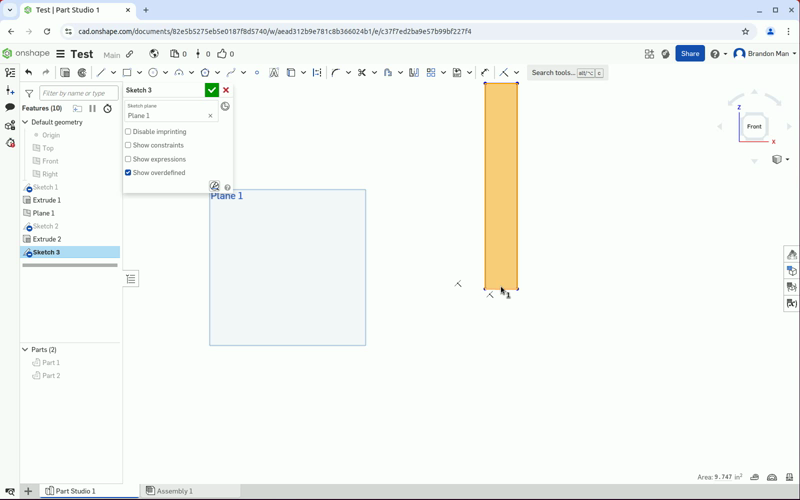
scroll(-6)
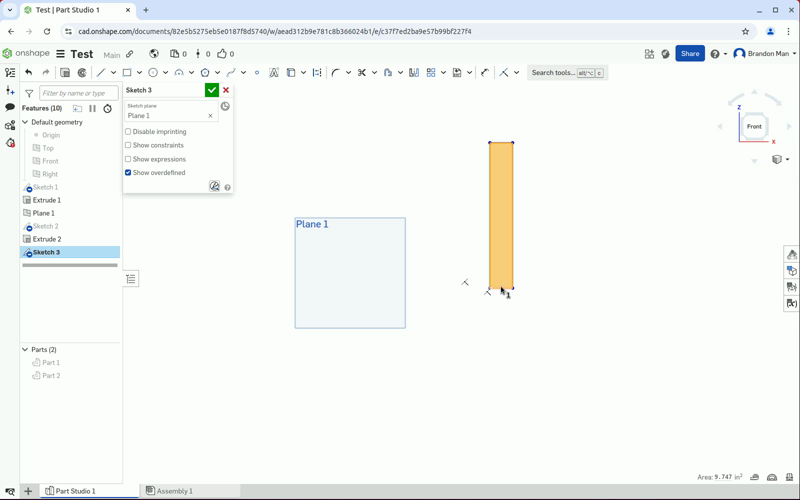
scroll(-6)
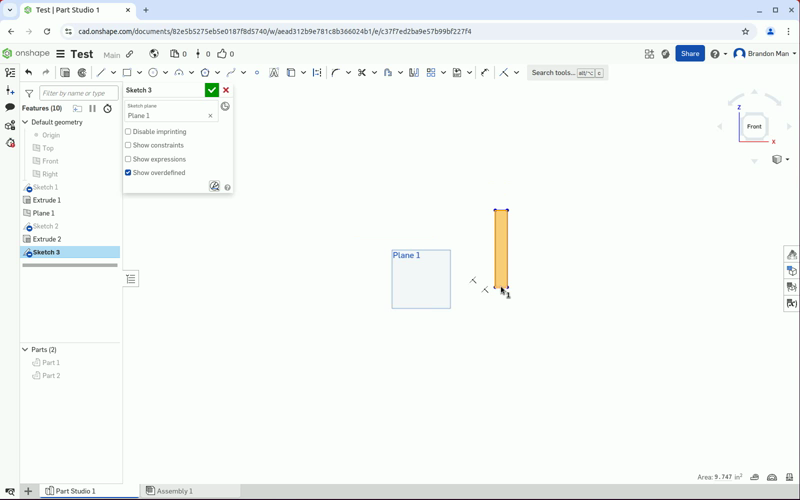
scroll(-6)
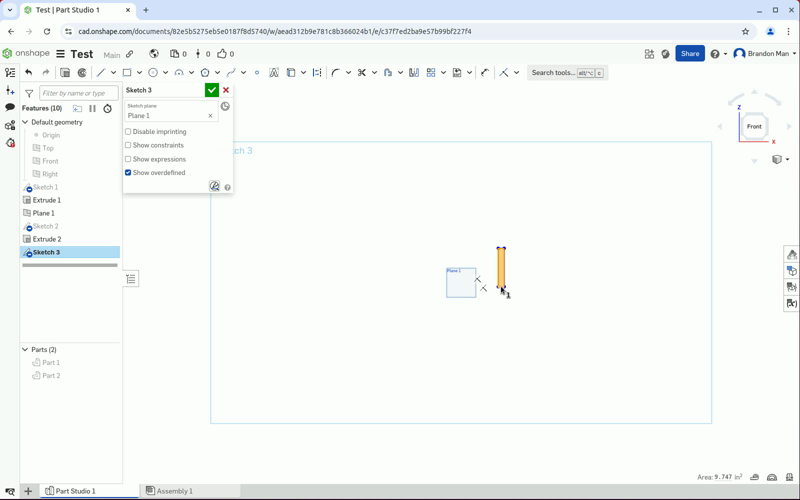
mouse_move(73, 352)
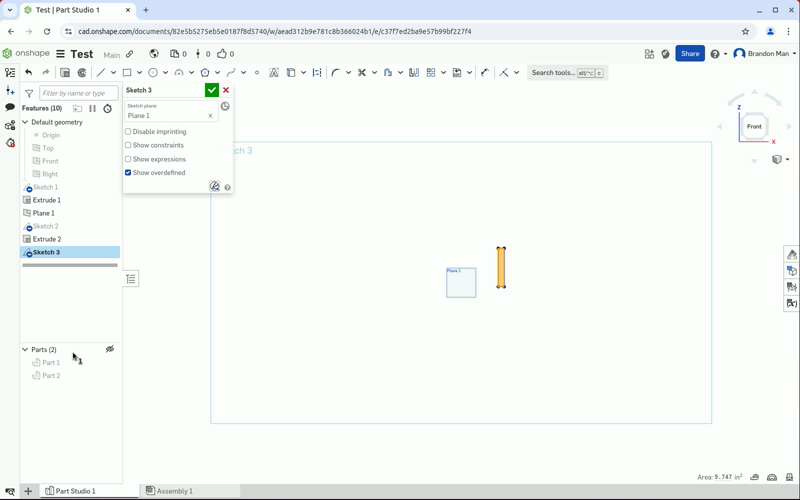
key(shift+y)
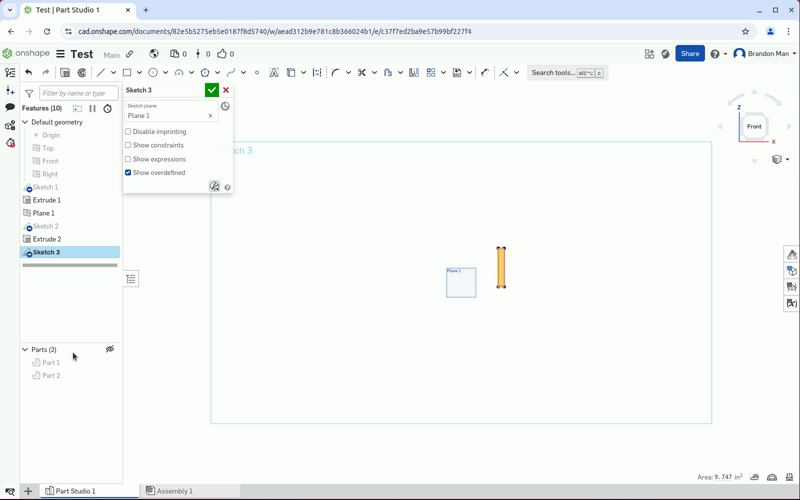
key(shift+e)
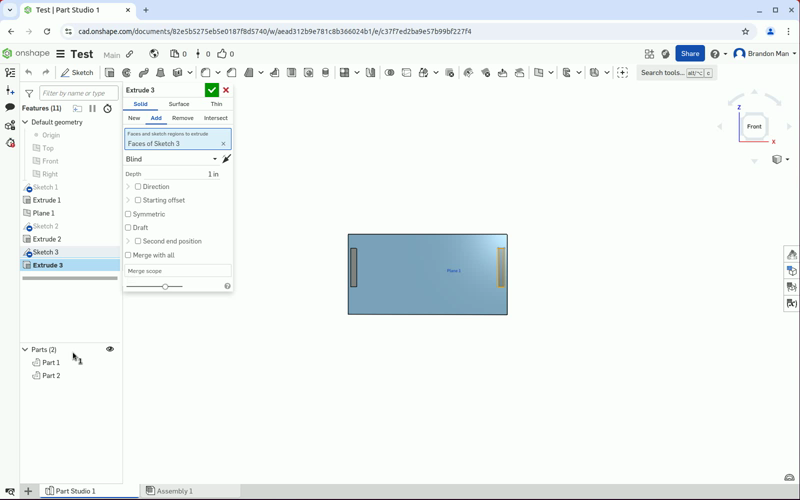
mouse_move(143, 106)
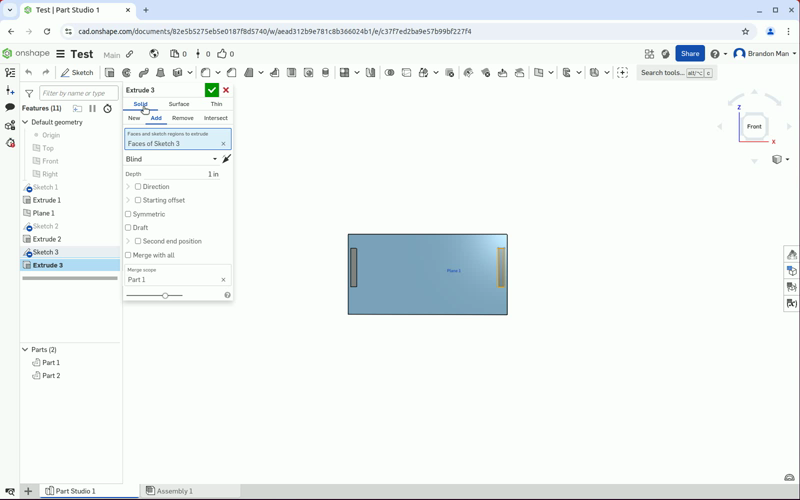
click(143, 106)
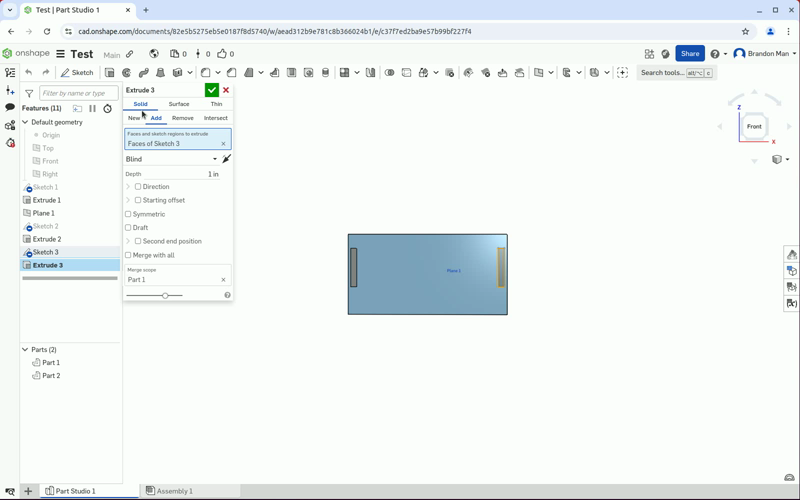
mouse_move(137, 120)
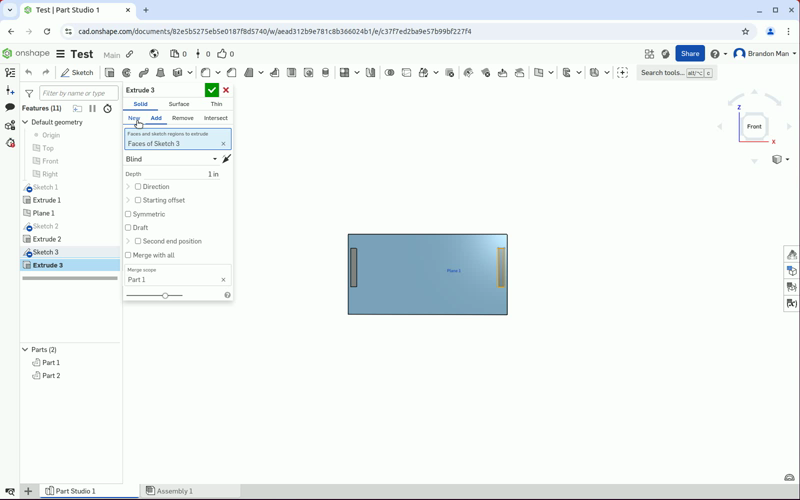
click(137, 120)
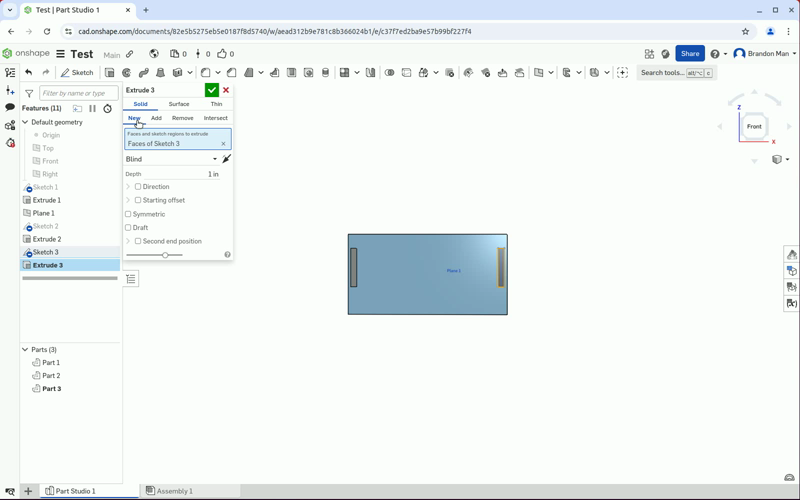
key(tab, 4)
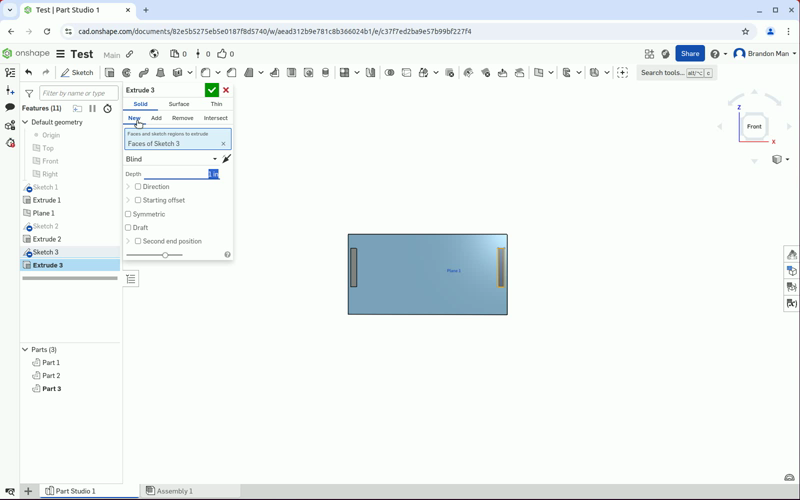
text(0.963)
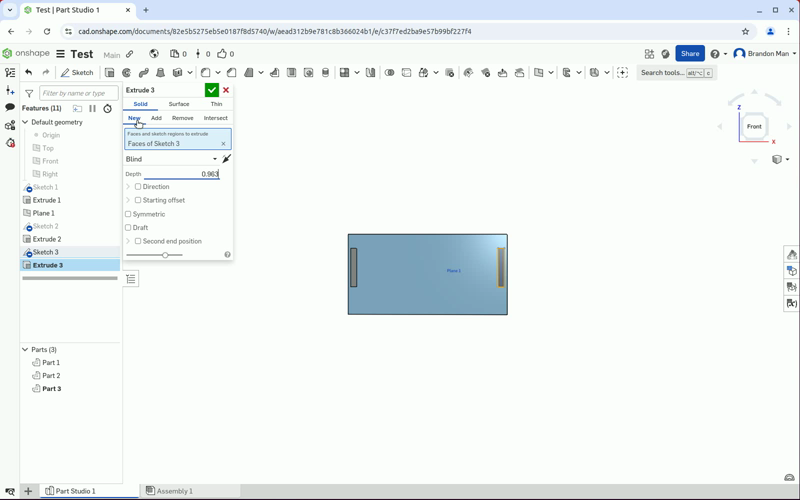
key(enter)
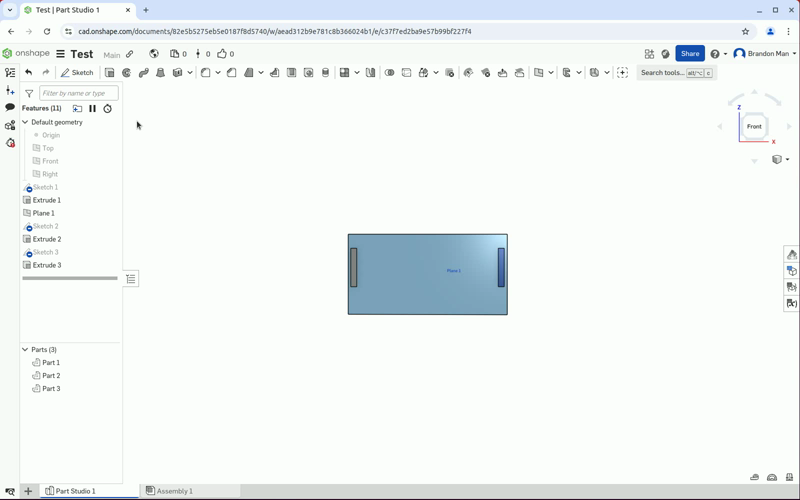
key(shift+h)
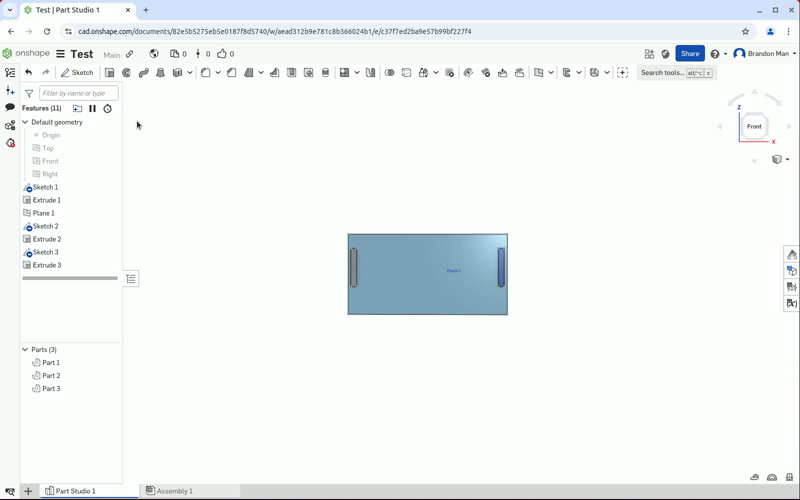
key(shift+h)
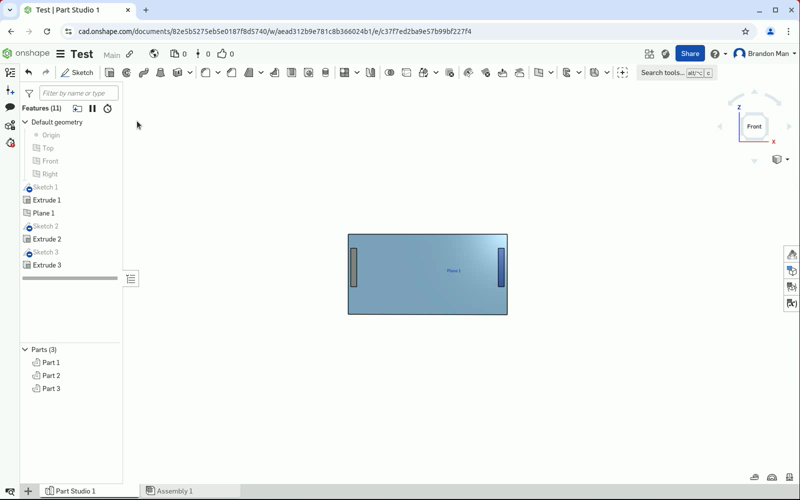
mouse_move(73, 189)
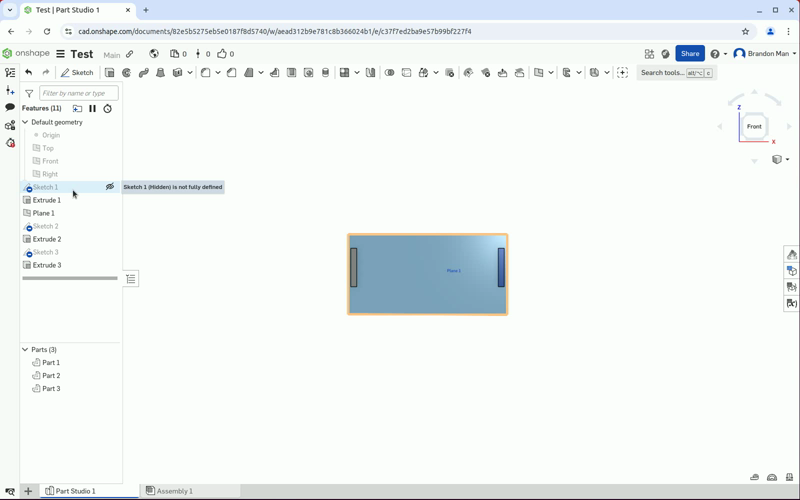
click(73, 189)
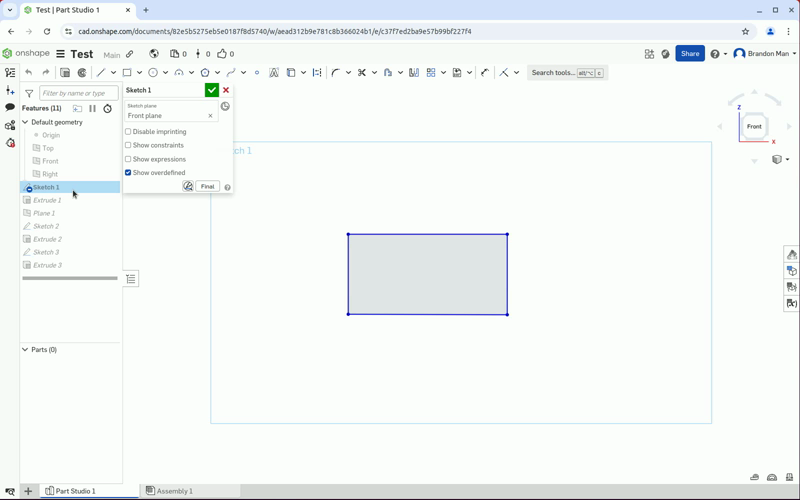
mouse_move(229, 92)
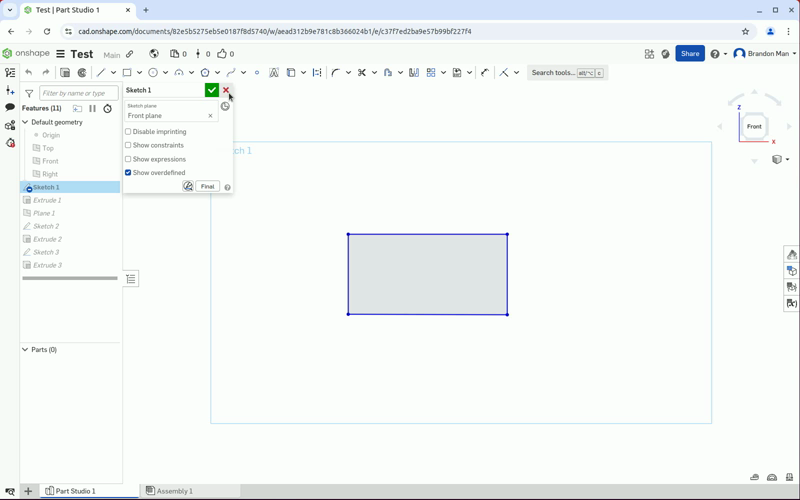
click(229, 92)
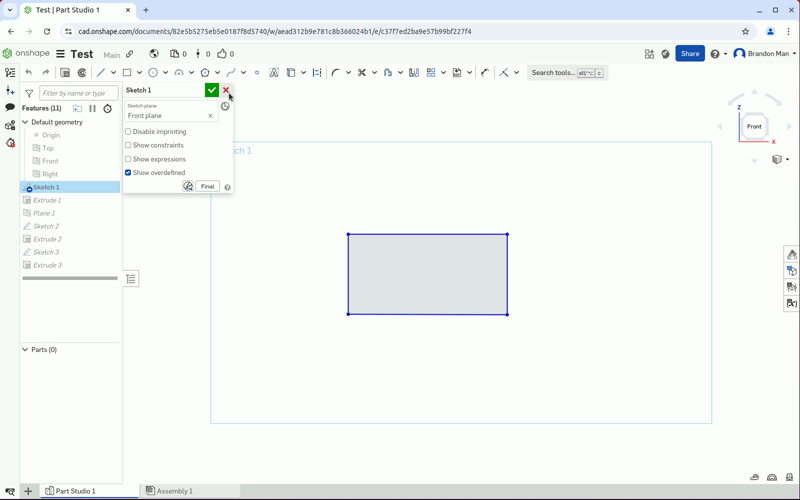
key(shift+s)
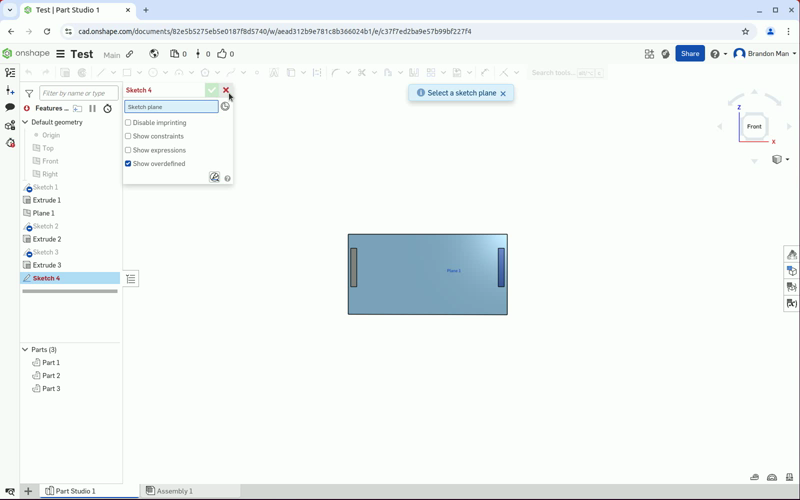
mouse_move(73, 215)
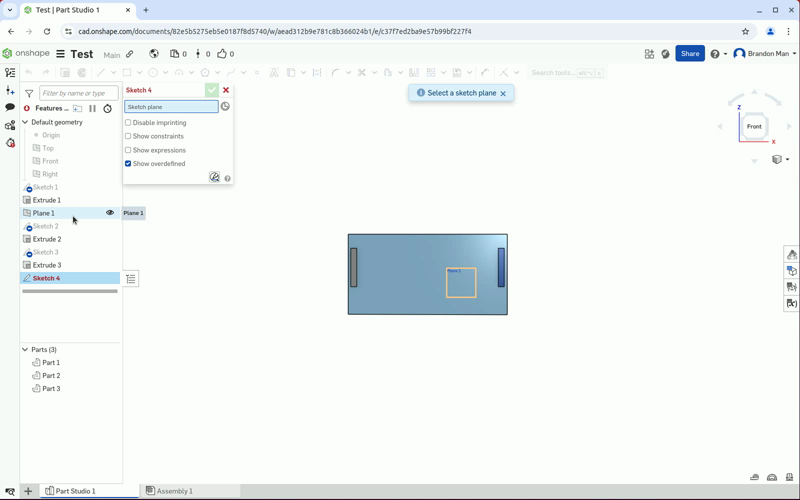
click(73, 215)
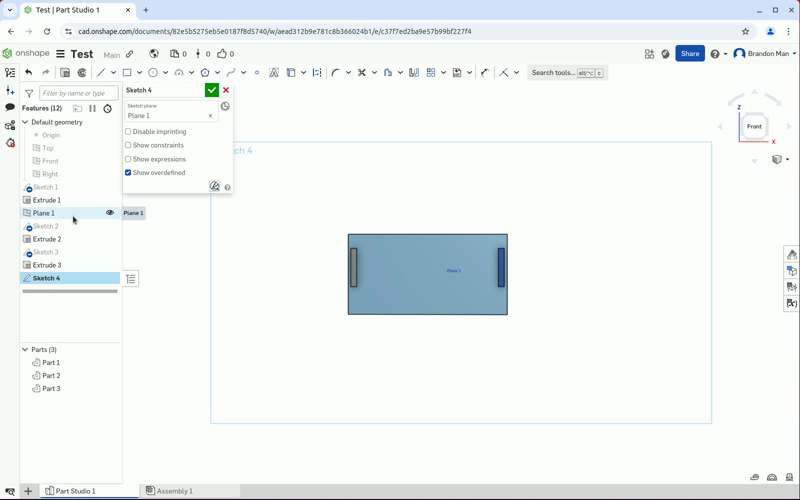
mouse_move(73, 352)
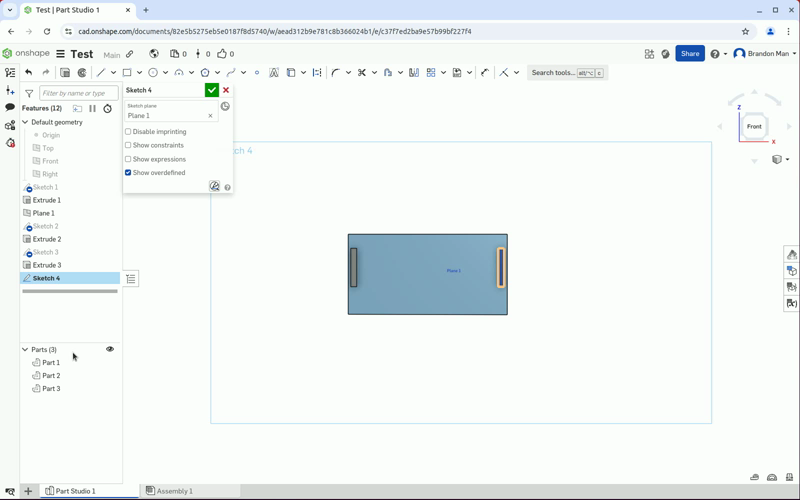
key(y)
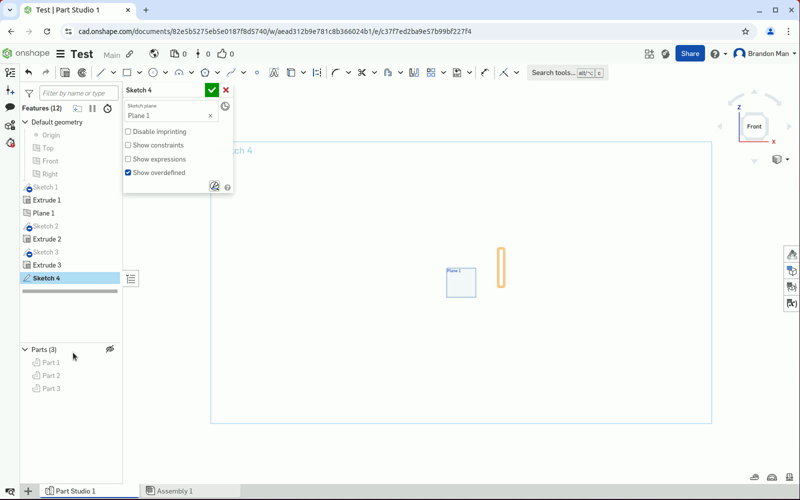
key(l)
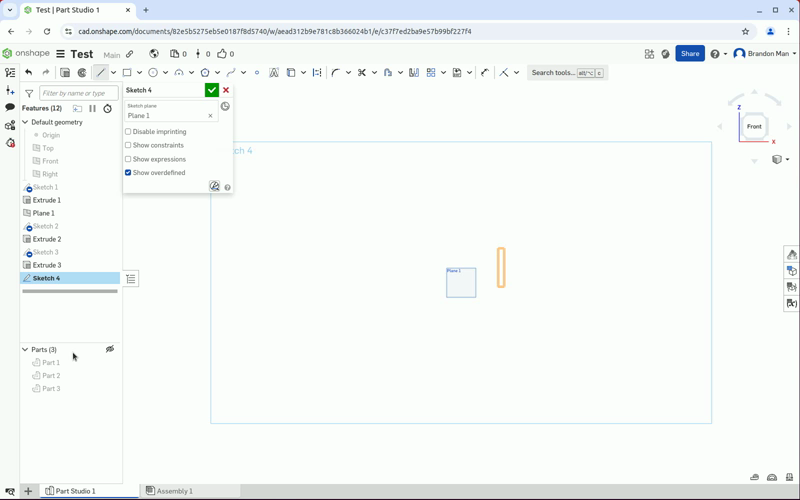
key_down(shift)
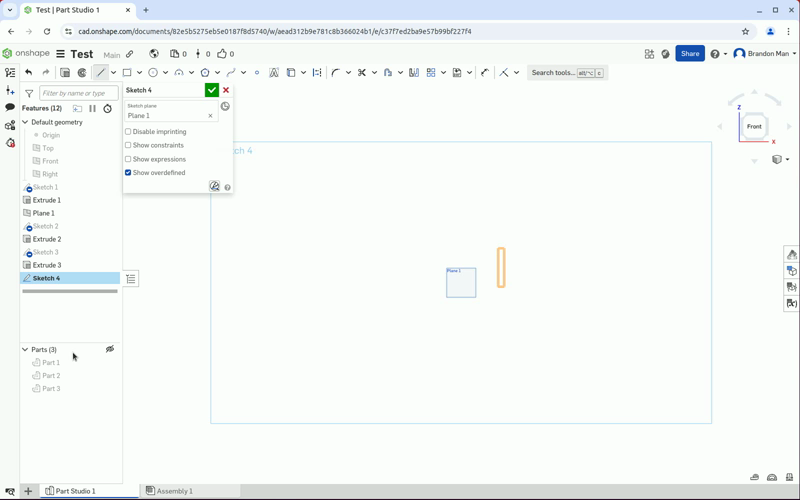
mouse_move(350, 295)
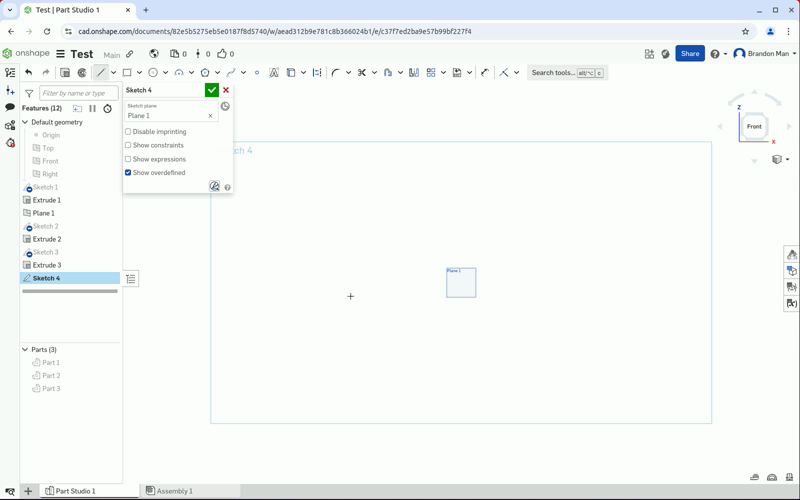
click(350, 295)
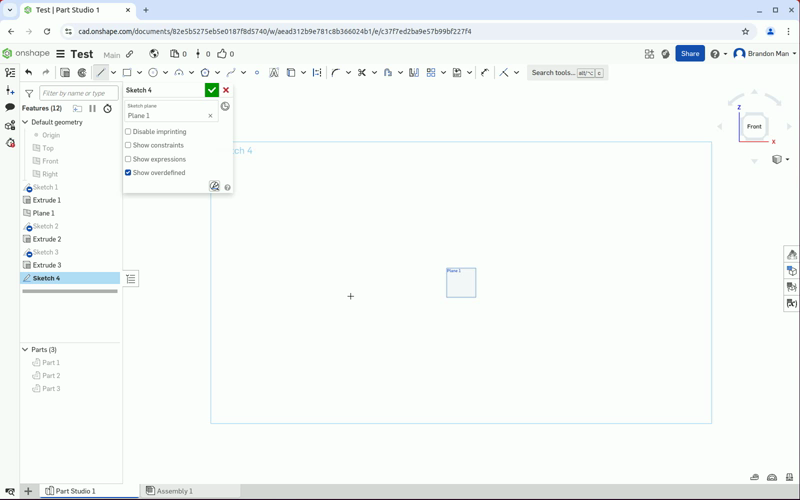
key_up(shift)
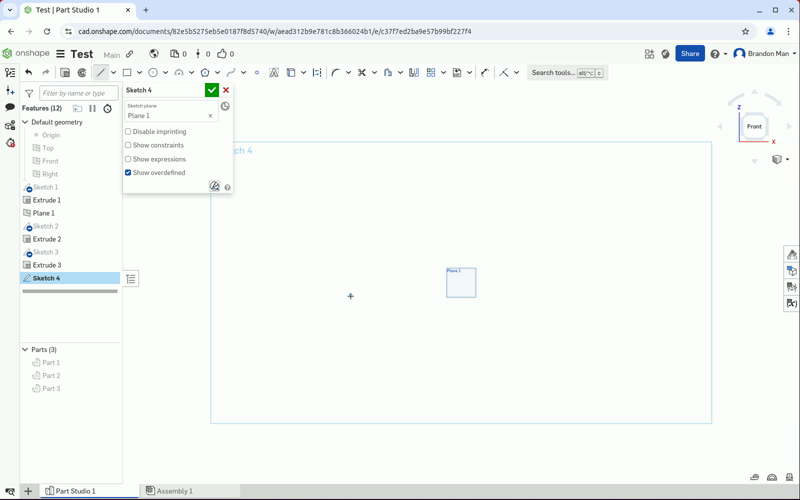
key_down(shift)
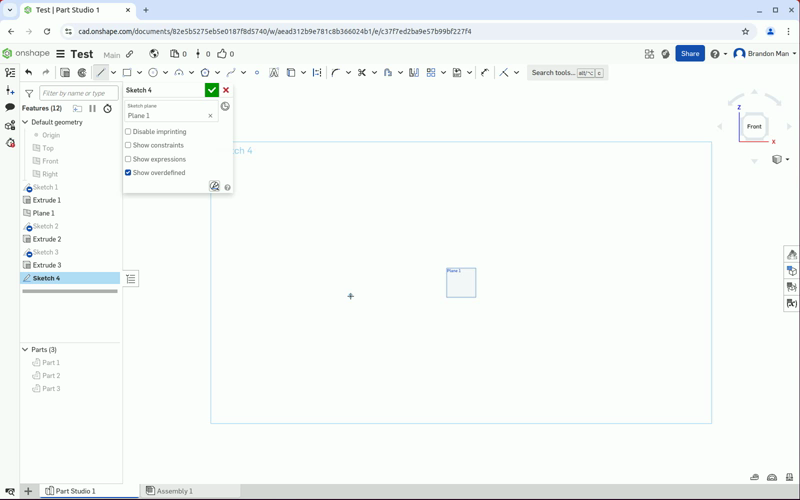
mouse_move(380, 295)
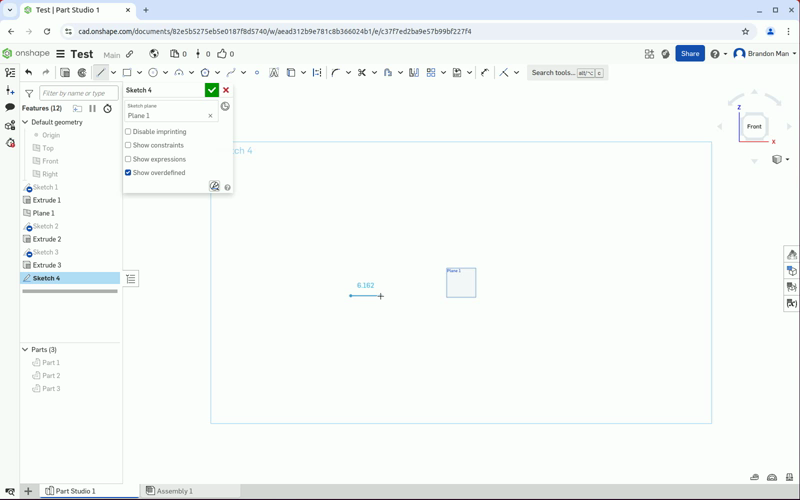
mouse_move(357, 295)
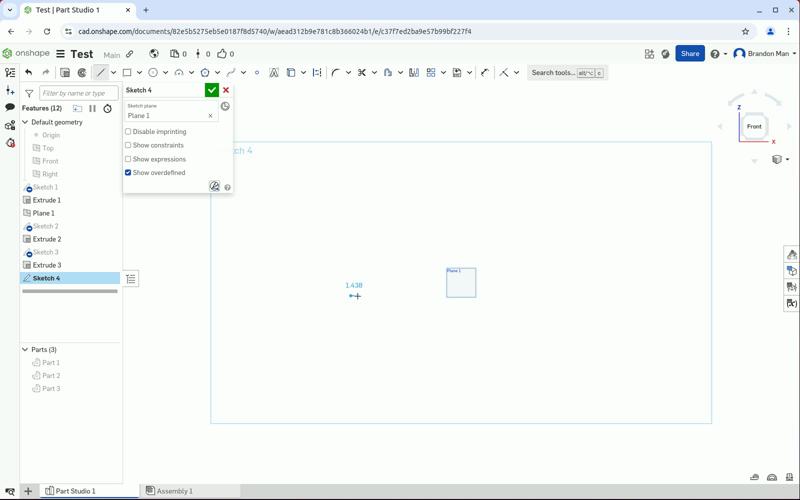
scroll(6)
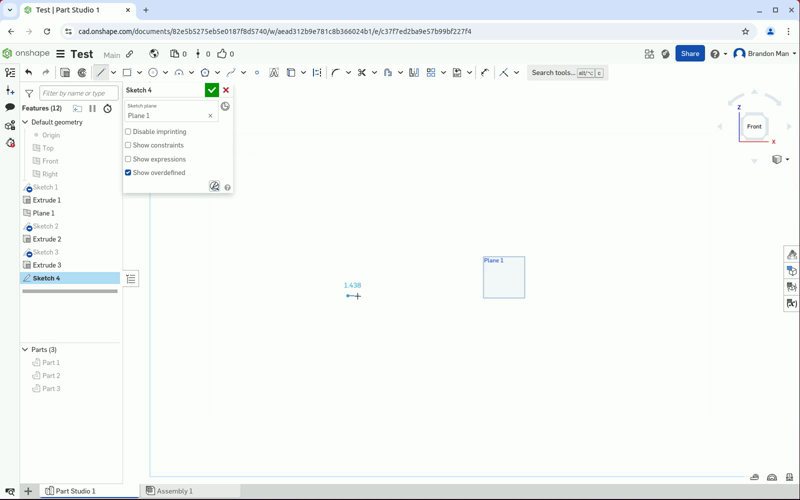
scroll(6)
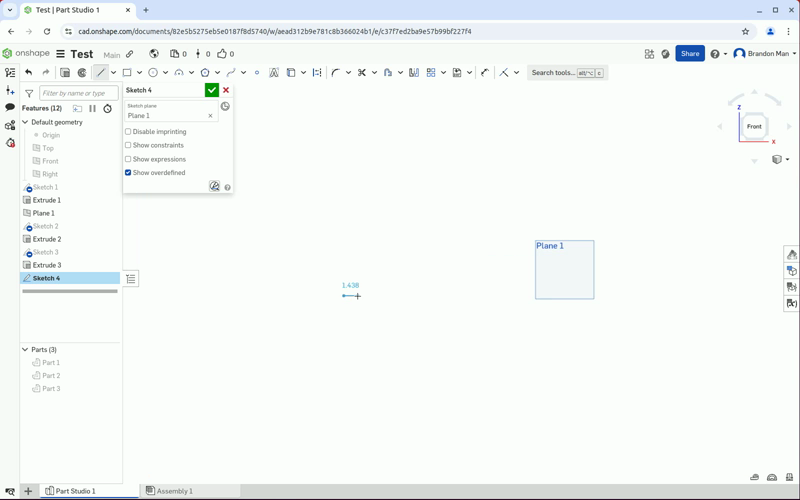
scroll(6)
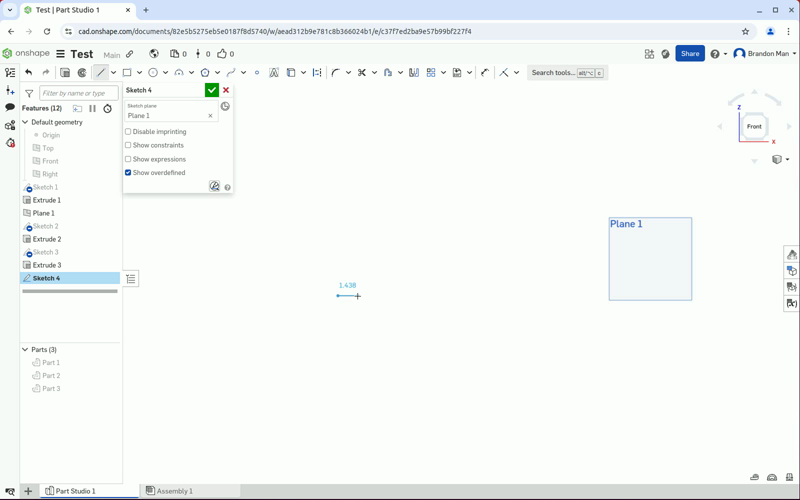
scroll(6)
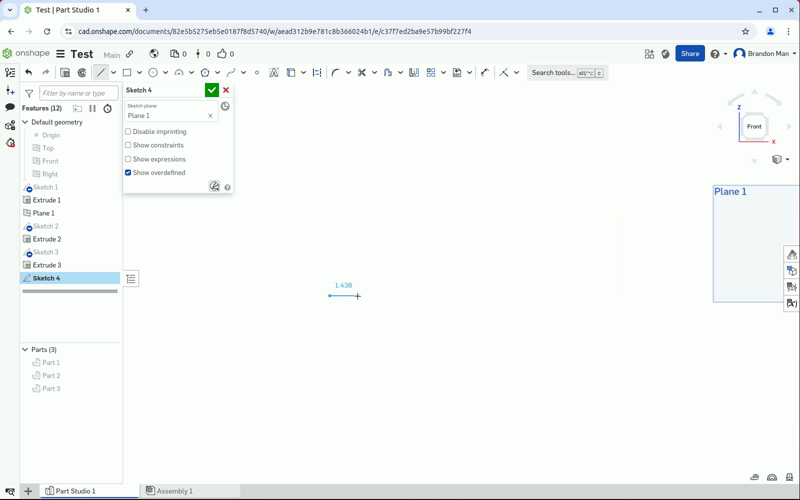
scroll(6)
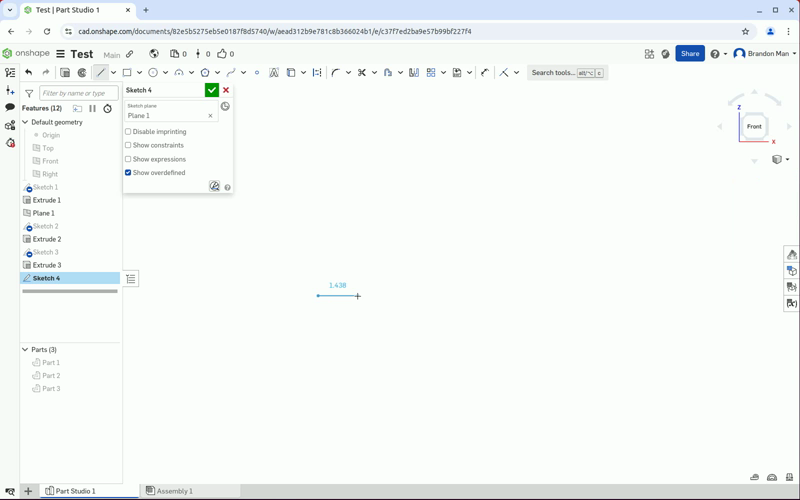
scroll(6)
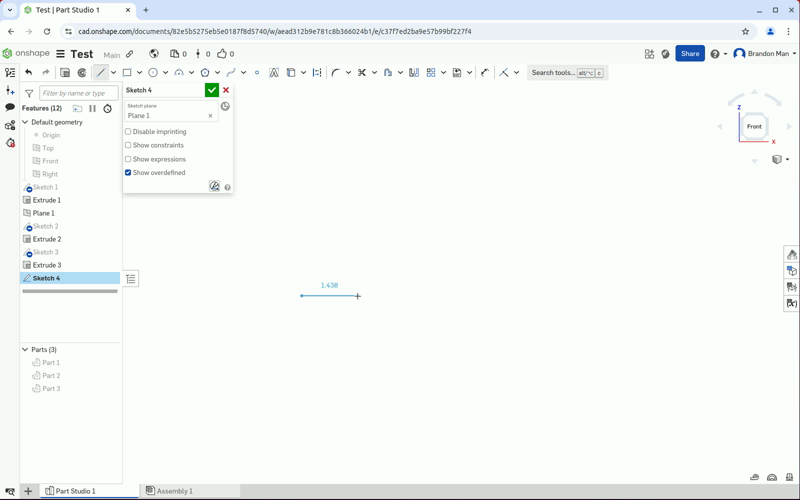
scroll(6)
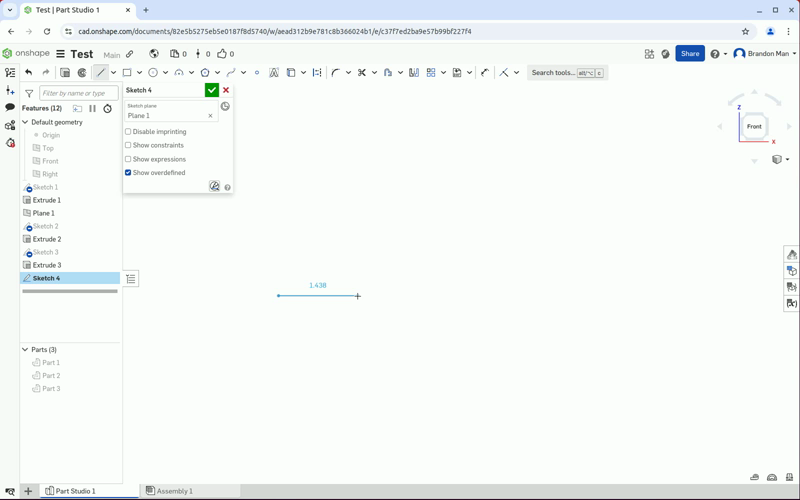
click(357, 295)
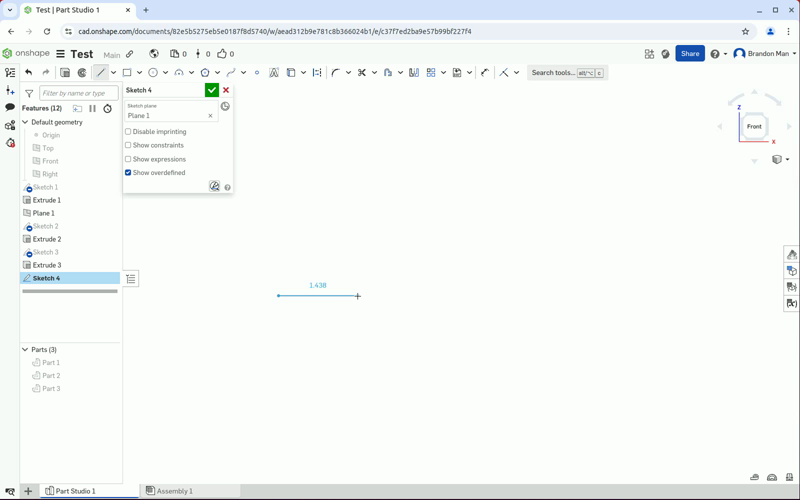
scroll(-6)
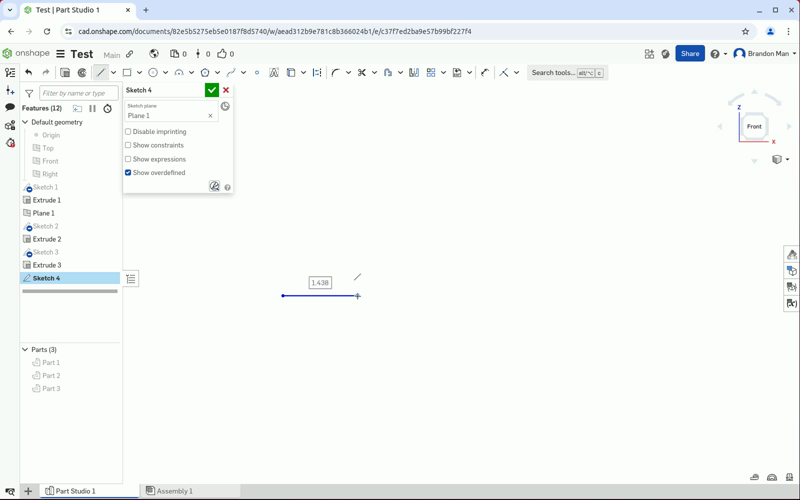
scroll(-6)
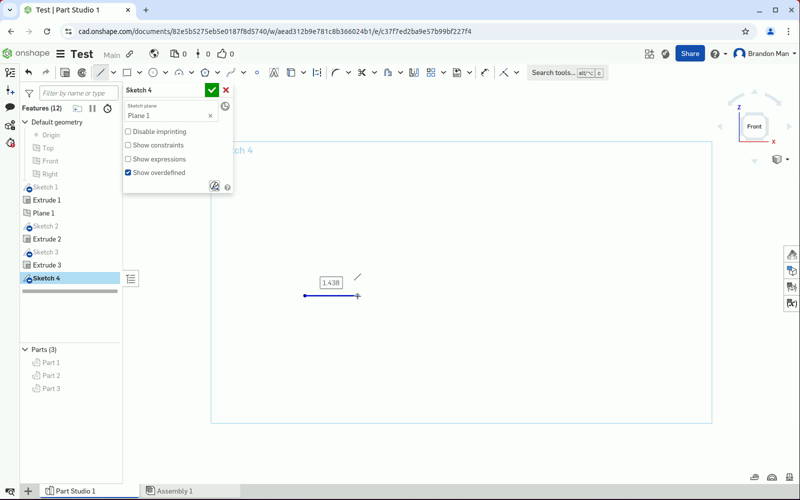
scroll(-6)
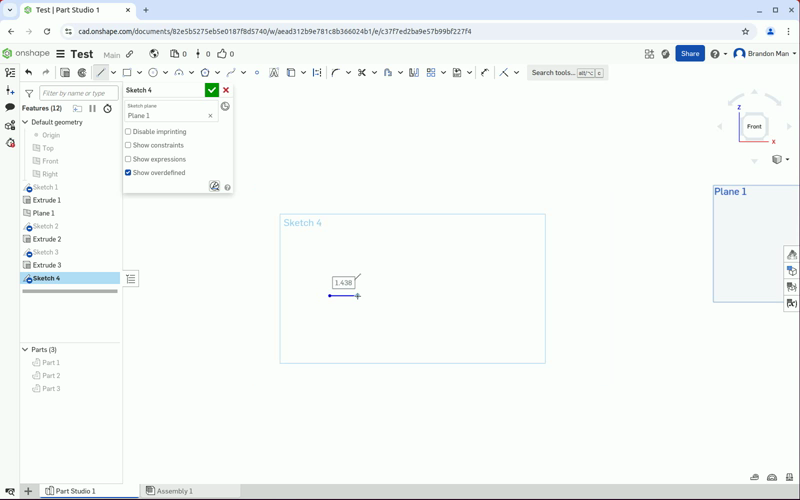
scroll(-6)
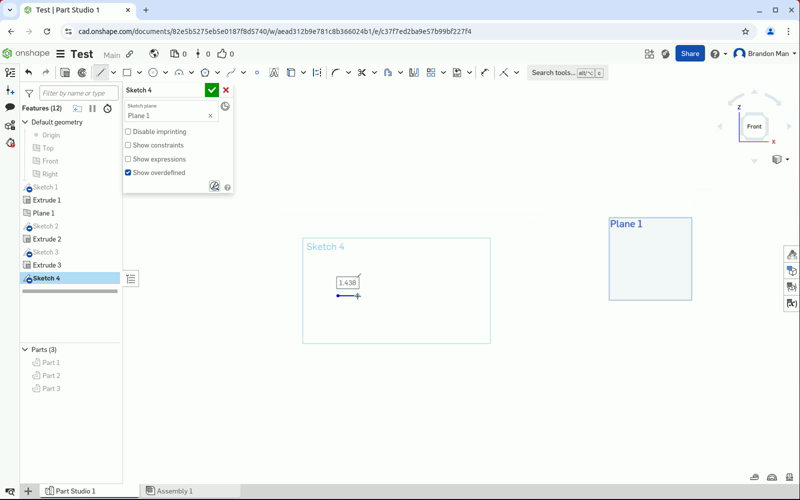
scroll(-6)
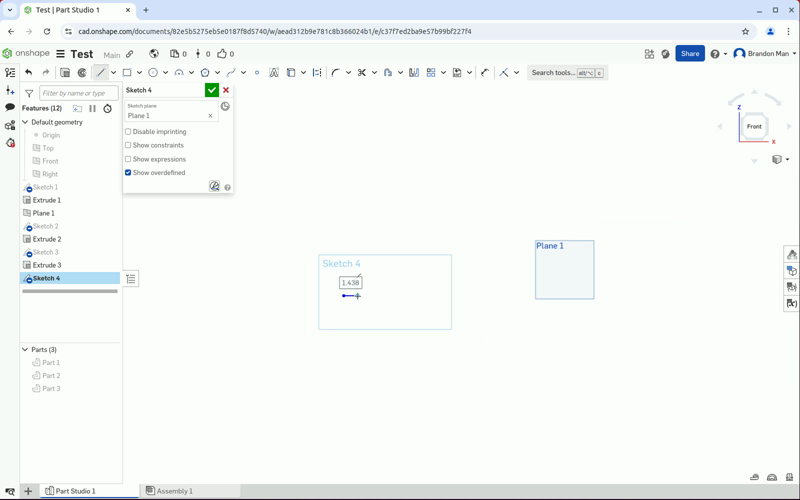
scroll(-6)
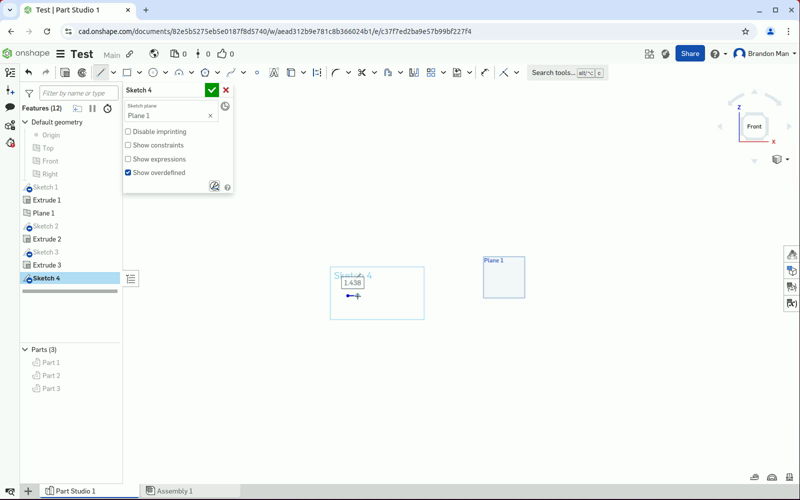
scroll(-6)
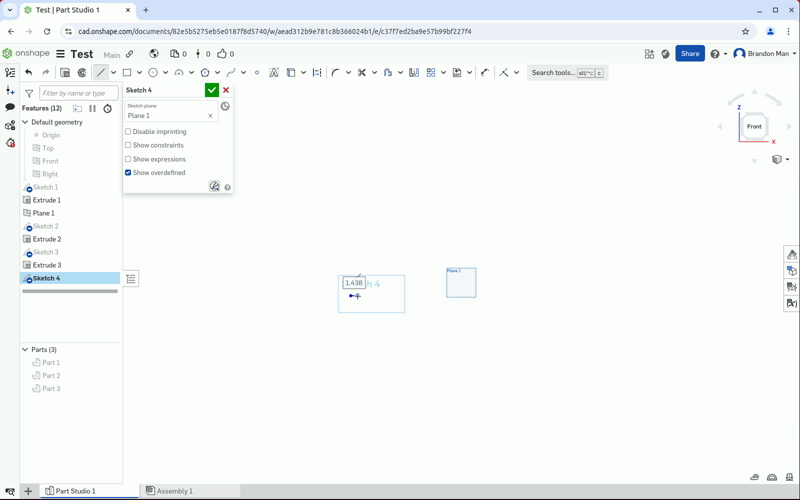
key_up(shift)
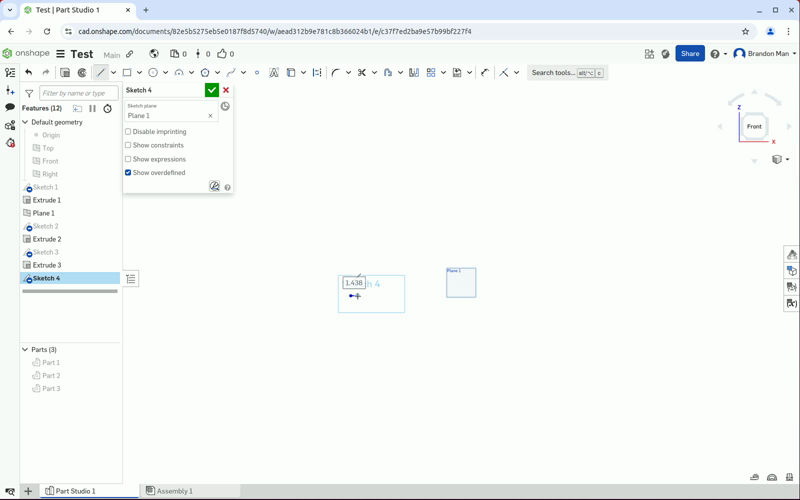
key_down(shift)
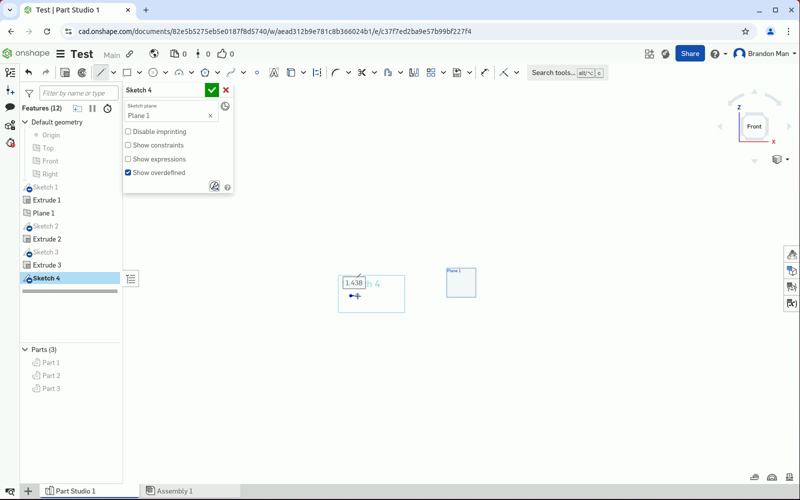
mouse_move(387, 295)
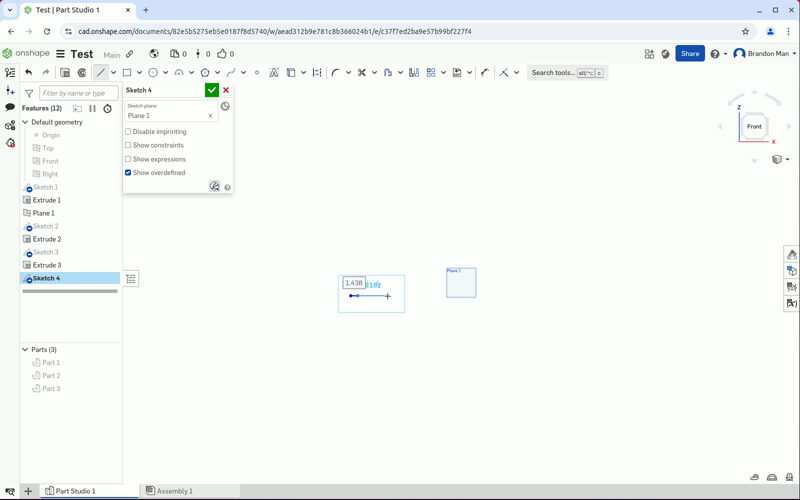
mouse_move(357, 285)
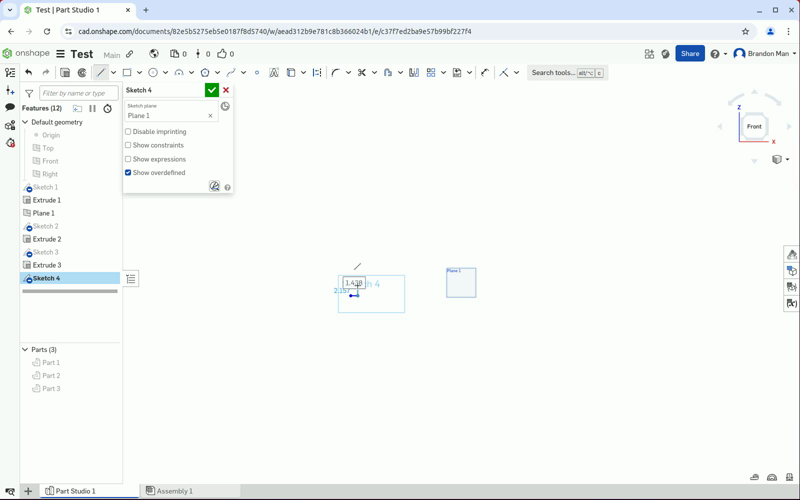
click(357, 285)
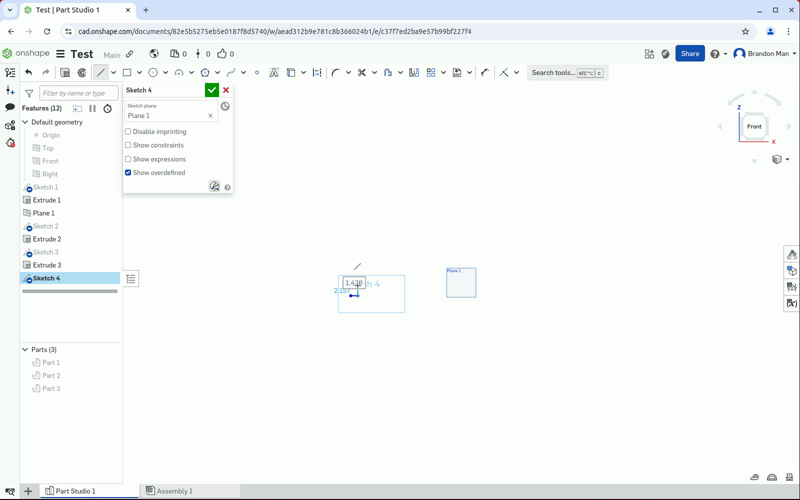
key_up(shift)
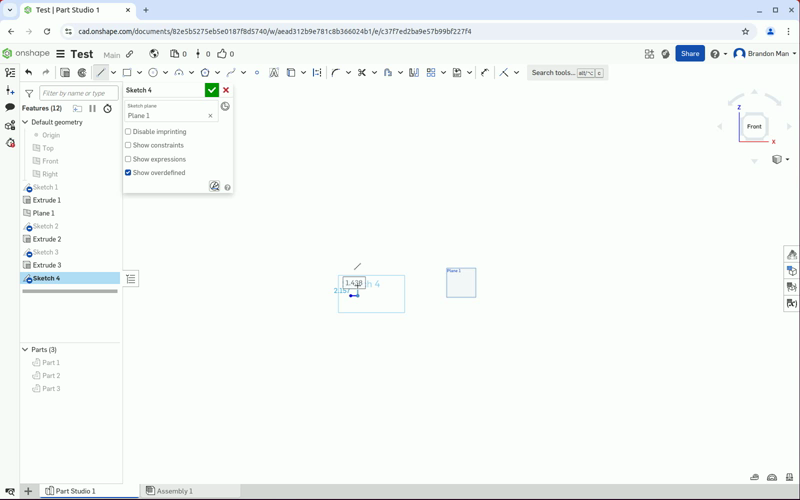
key_down(shift)
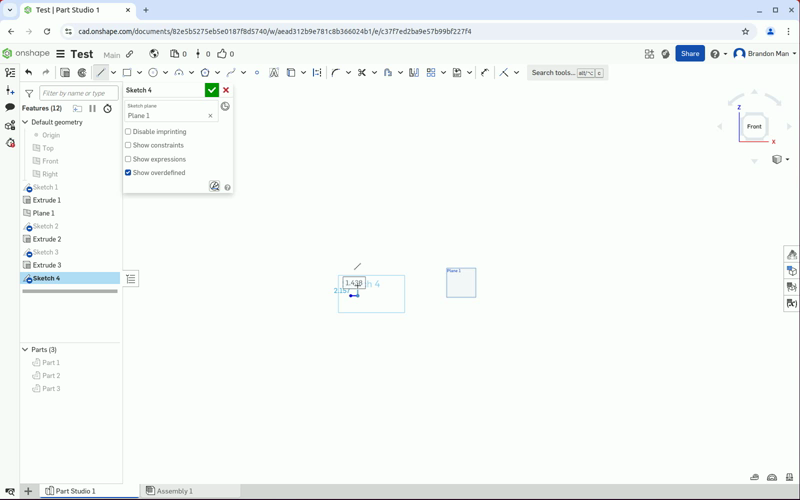
mouse_move(387, 285)
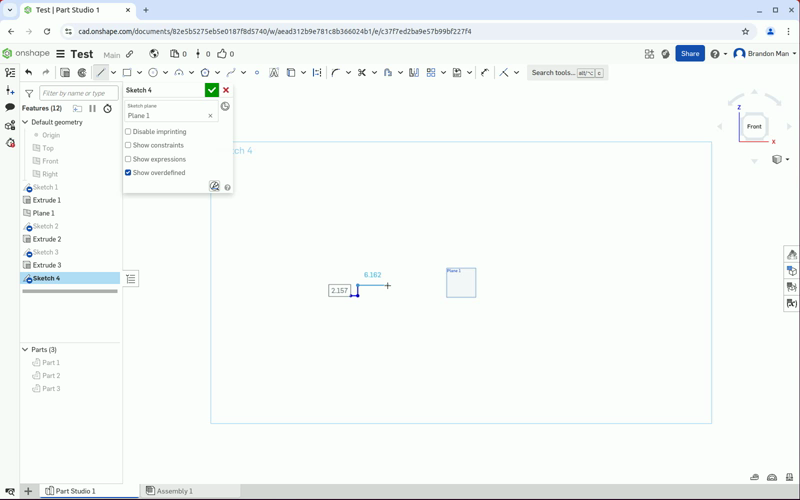
mouse_move(350, 285)
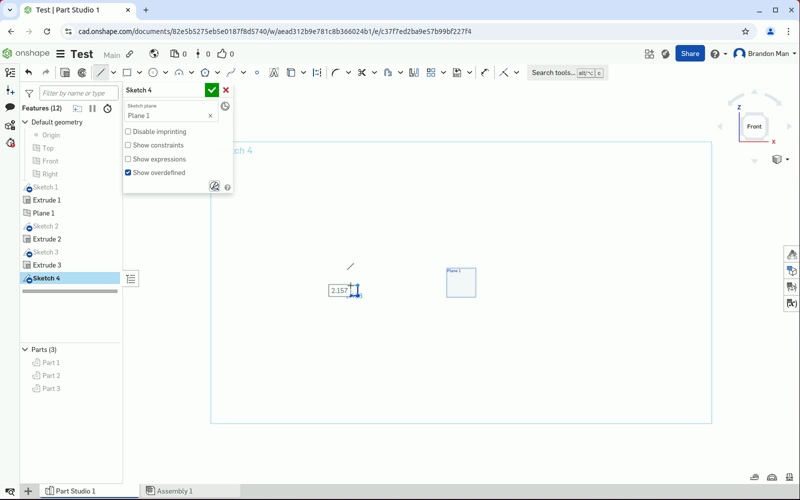
scroll(6)
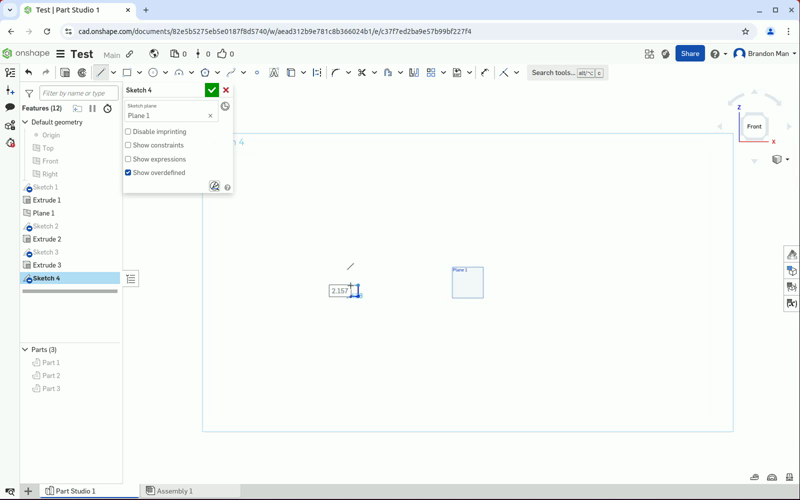
scroll(6)
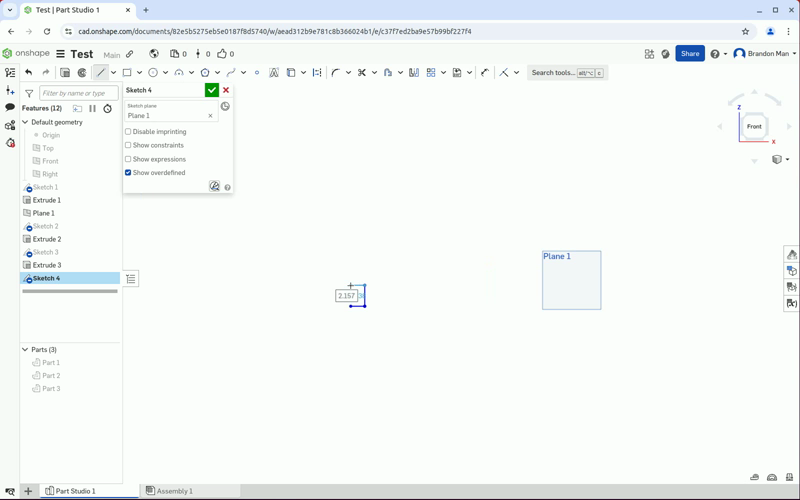
scroll(6)
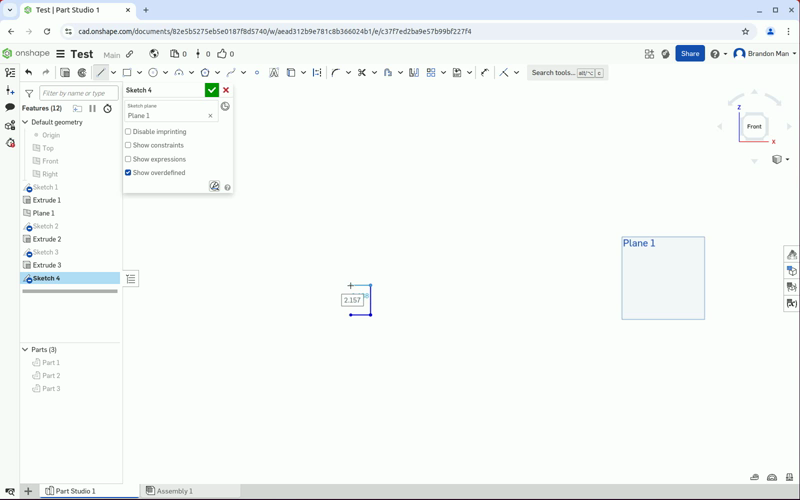
scroll(6)
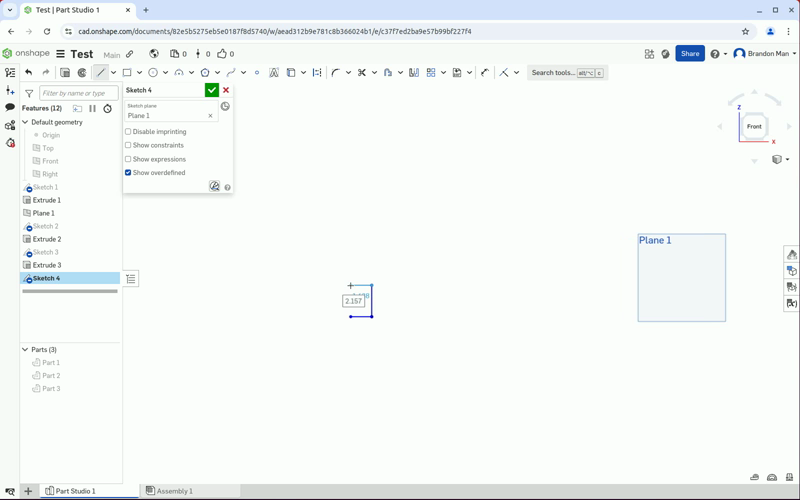
scroll(6)
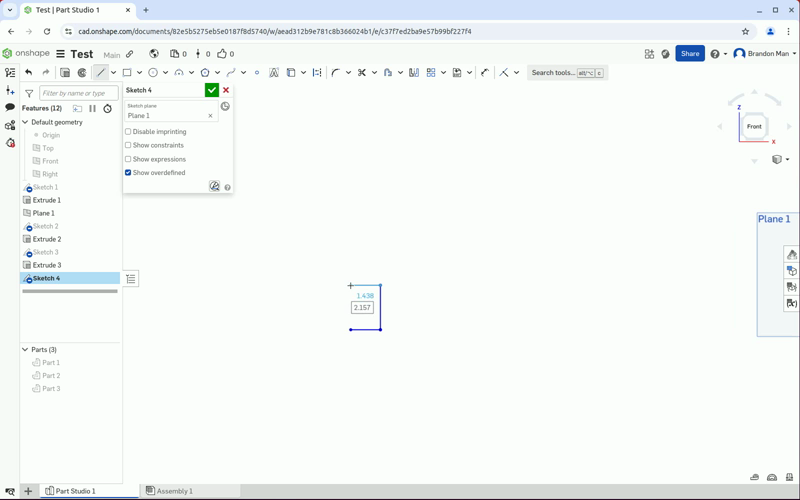
scroll(6)
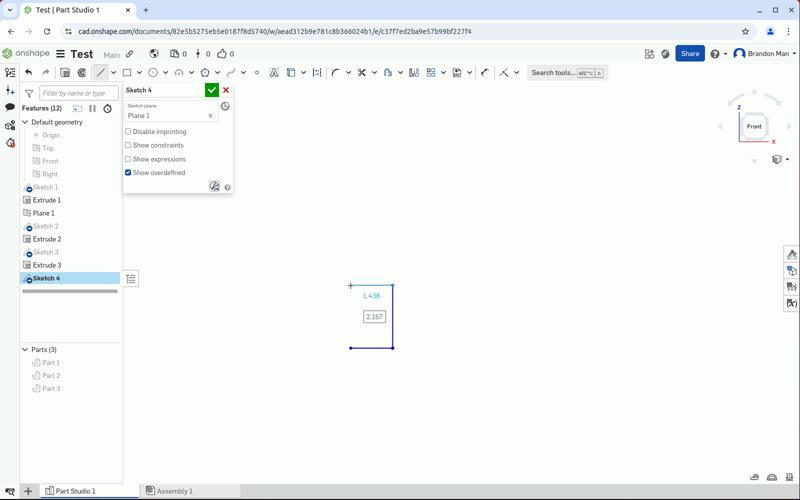
scroll(6)
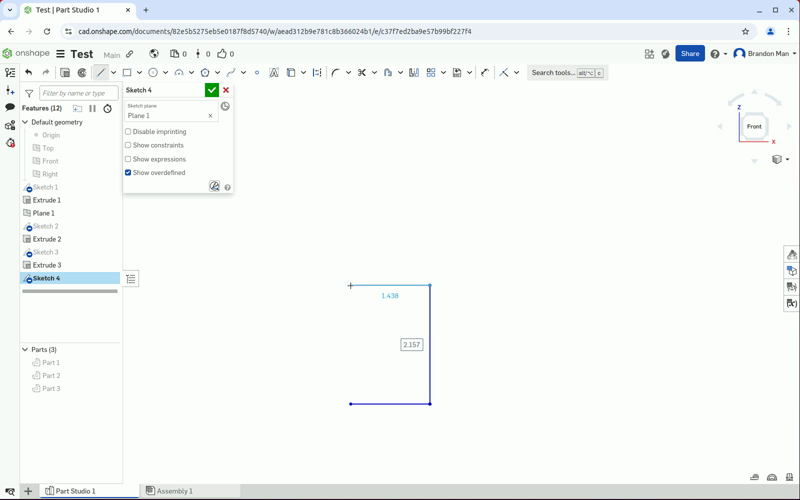
click(350, 285)
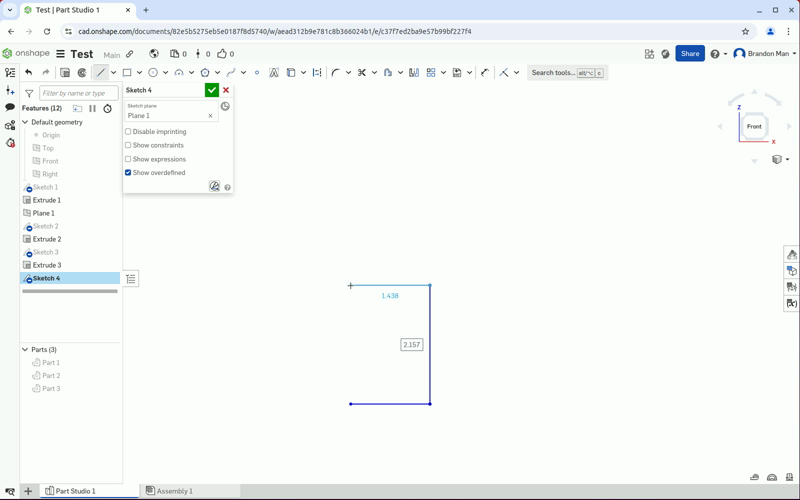
scroll(-6)
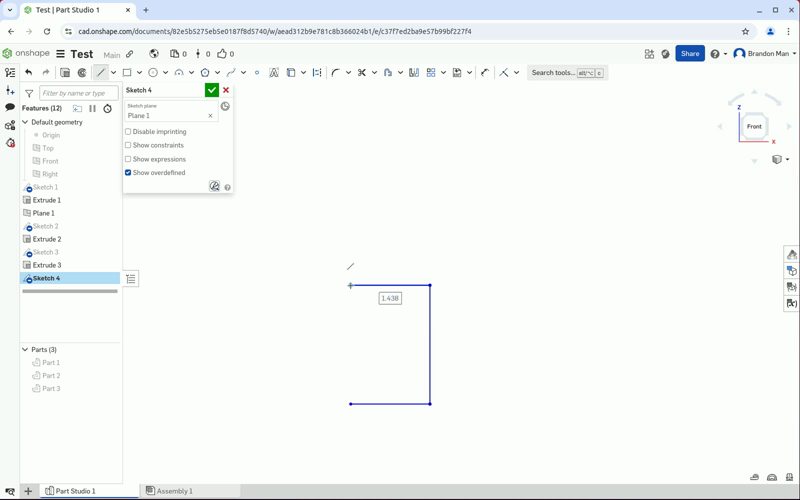
scroll(-6)
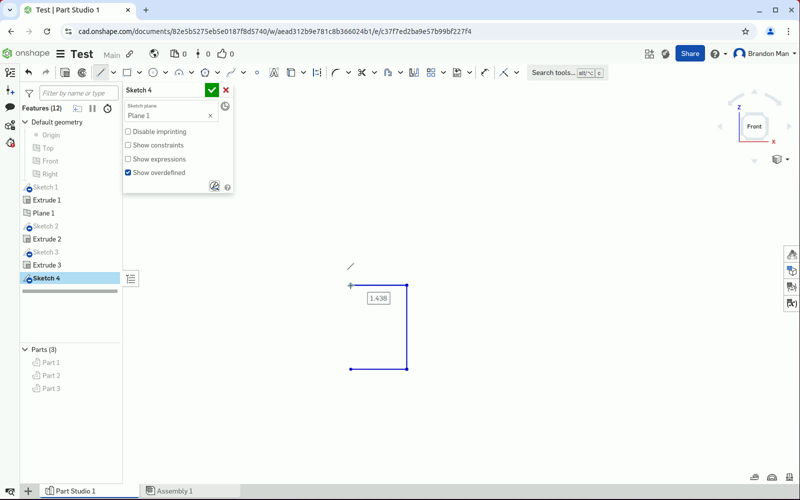
scroll(-6)
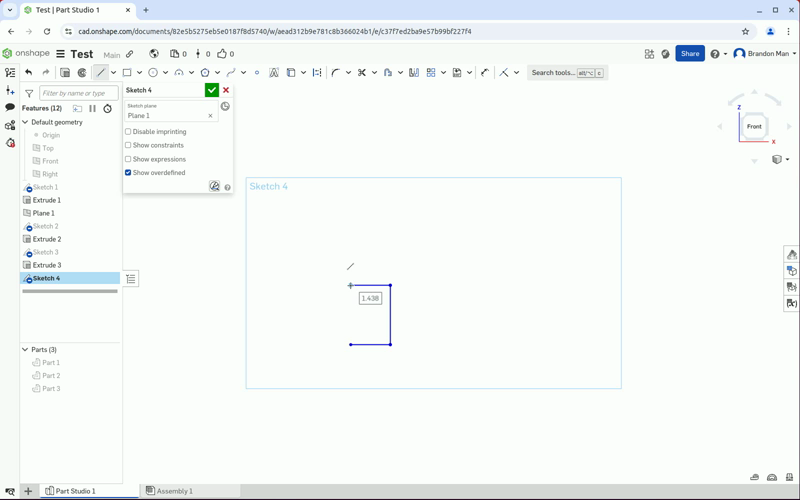
scroll(-6)
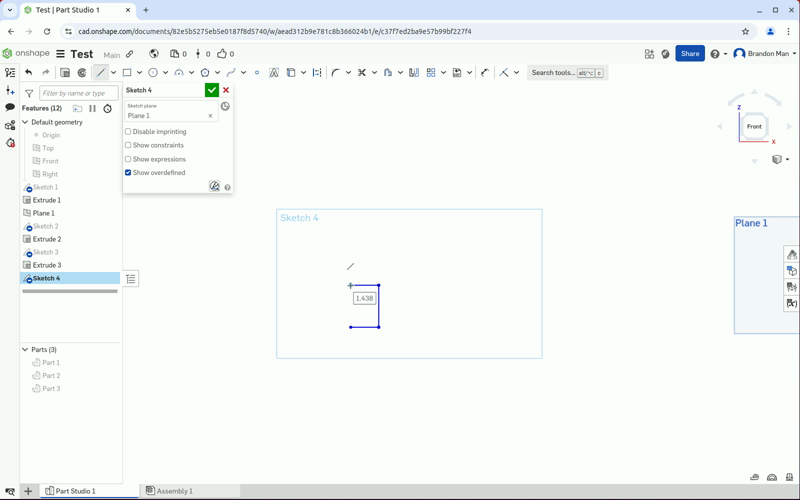
scroll(-6)
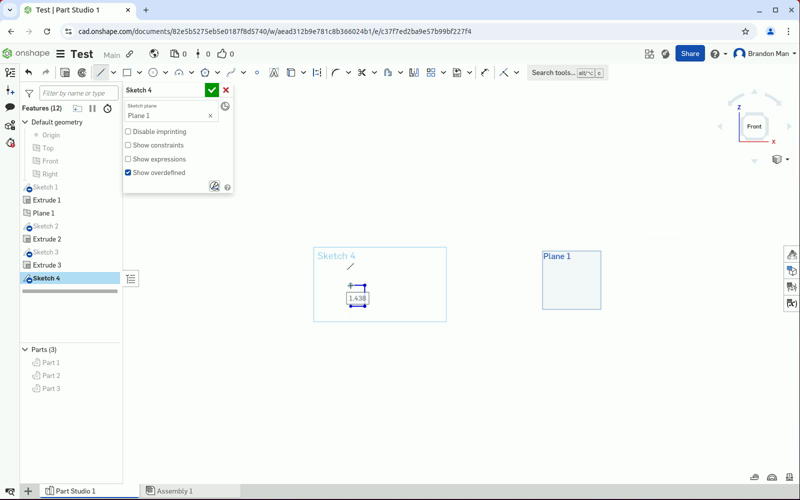
scroll(-6)
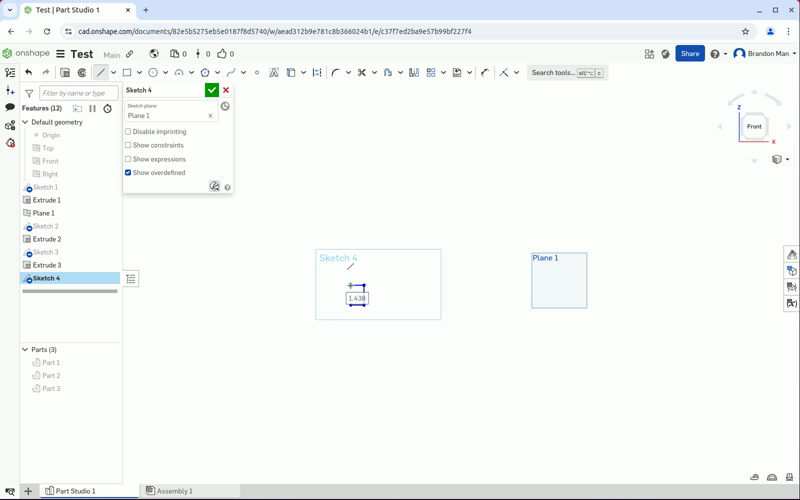
scroll(-6)
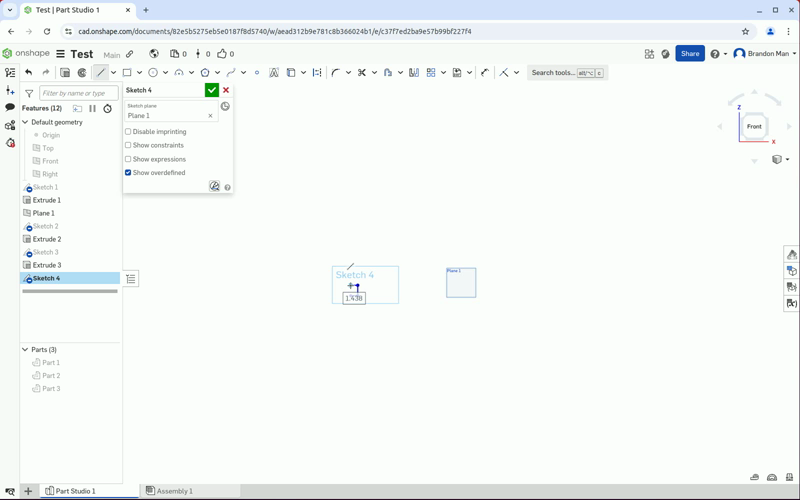
key_up(shift)
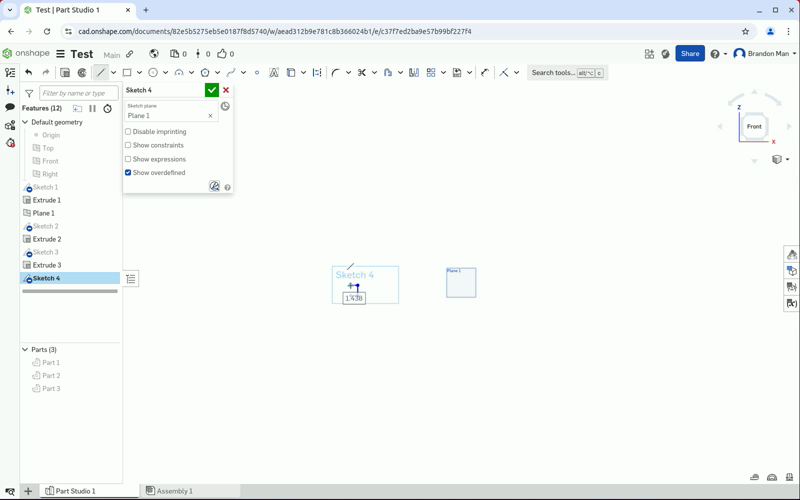
mouse_move(380, 285)
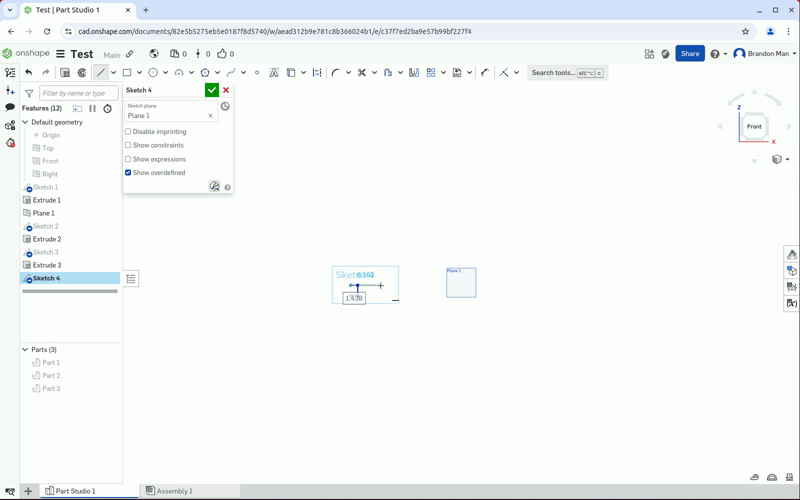
key_down(shift)
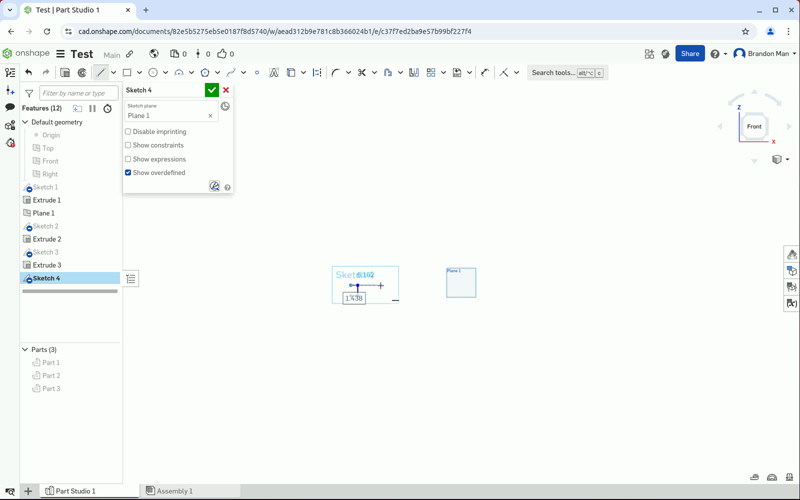
mouse_move(350, 295)
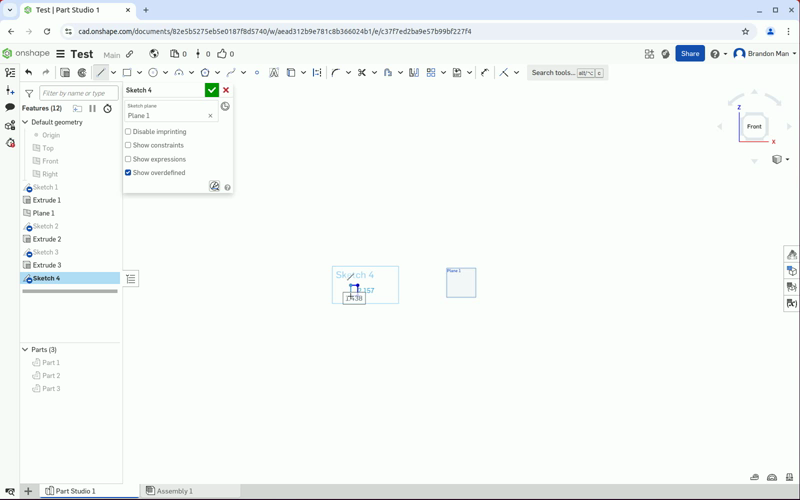
key_up(shift)
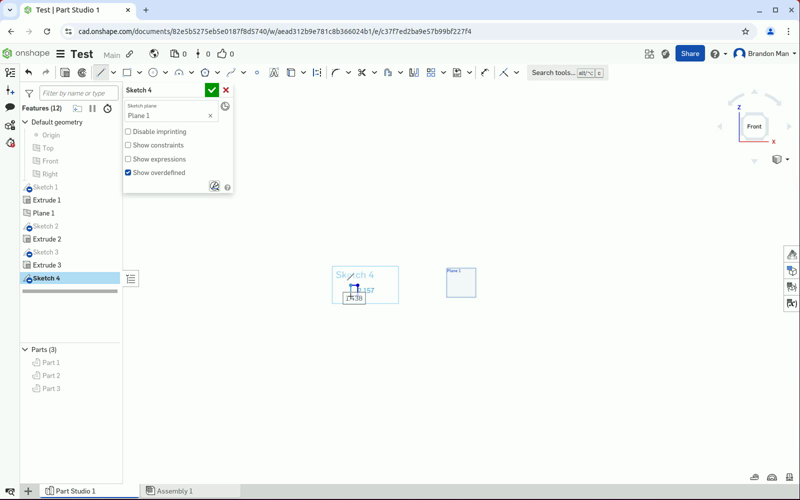
click(350, 295)
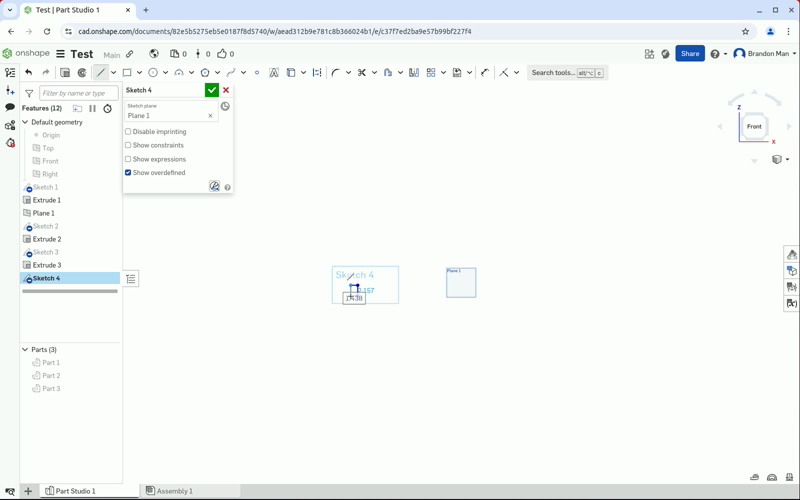
key(esc)
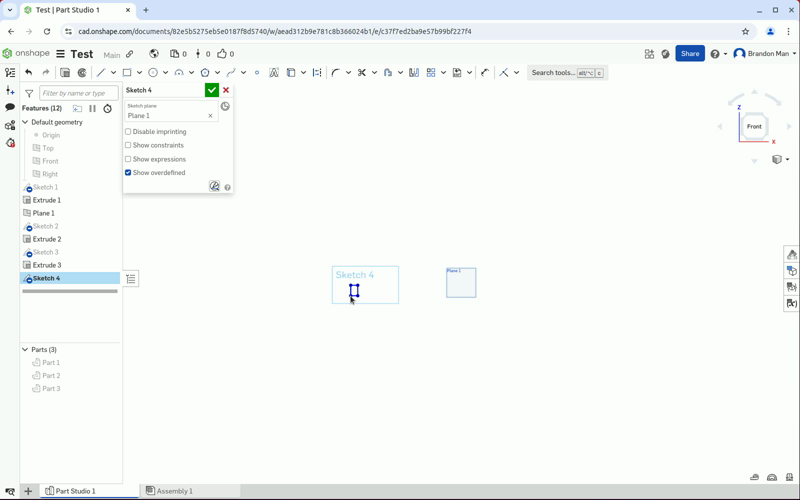
mouse_move(353, 290)
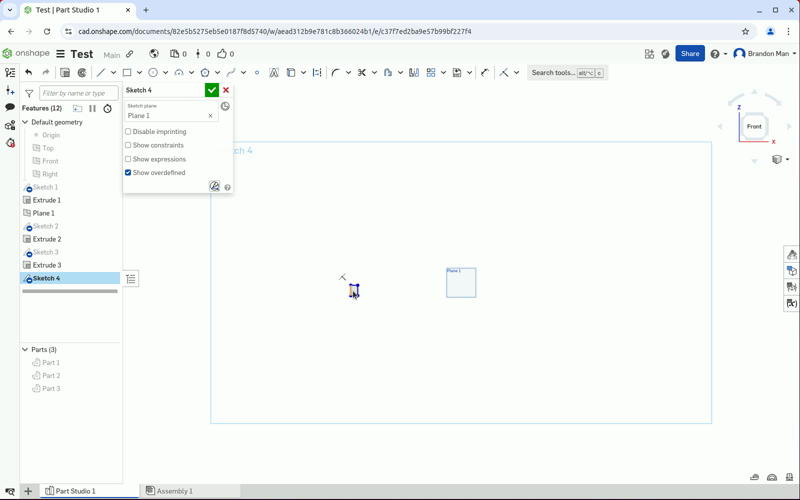
scroll(6)
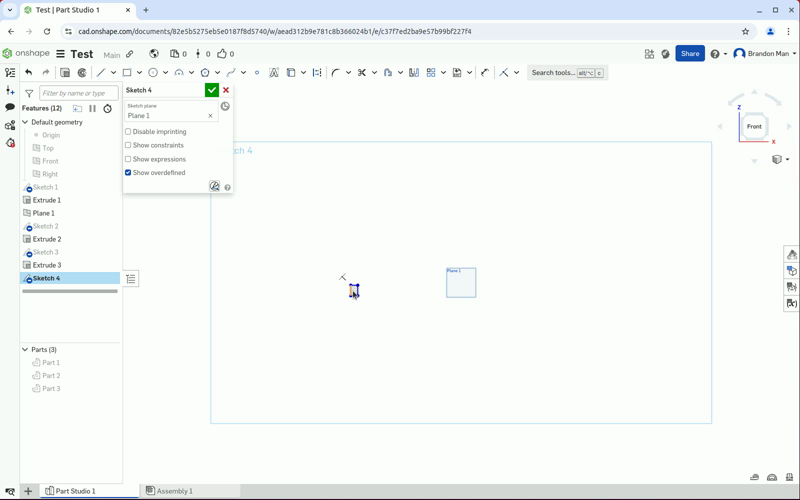
scroll(6)
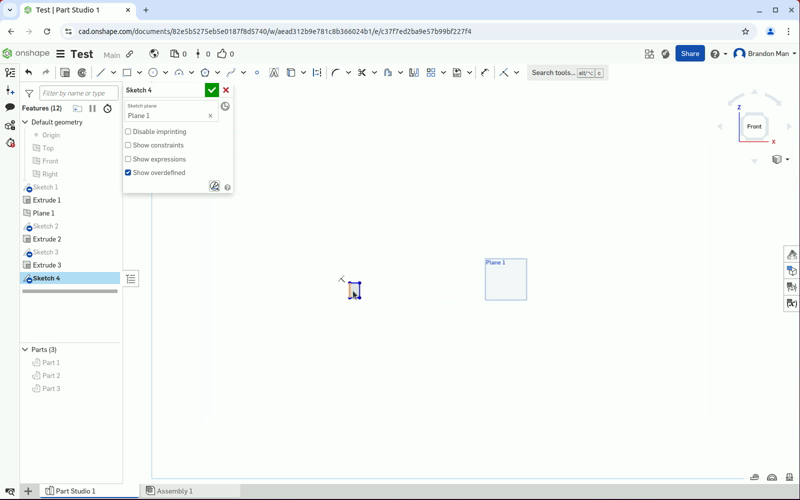
scroll(6)
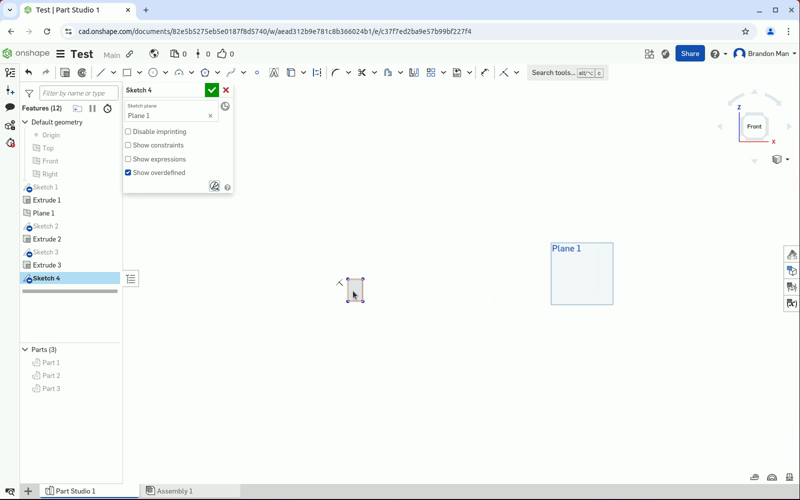
scroll(6)
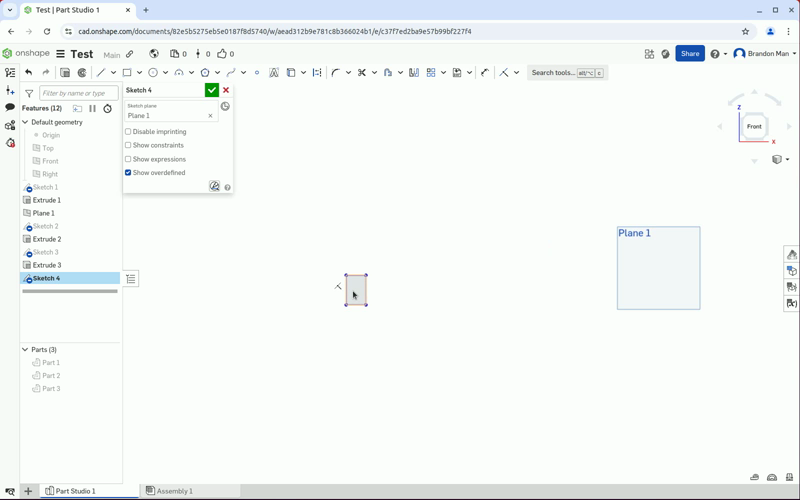
scroll(6)
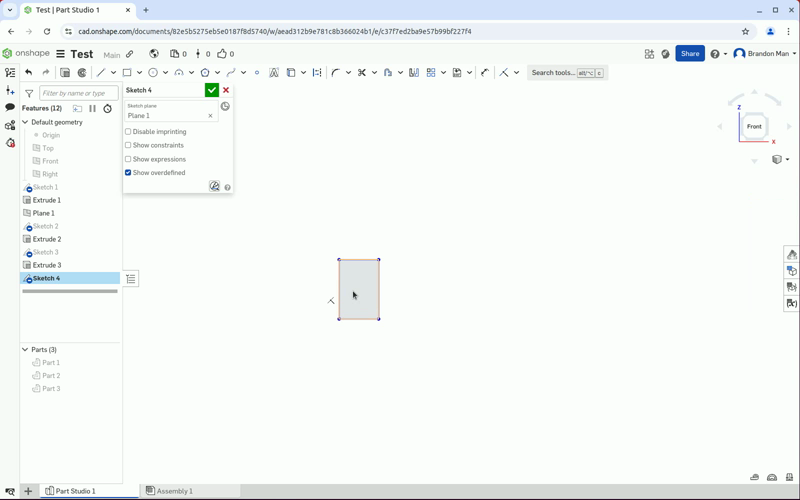
scroll(6)
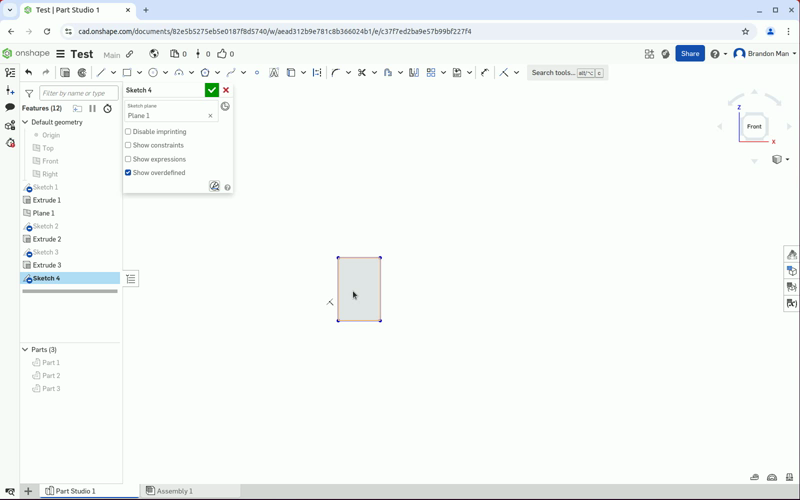
scroll(6)
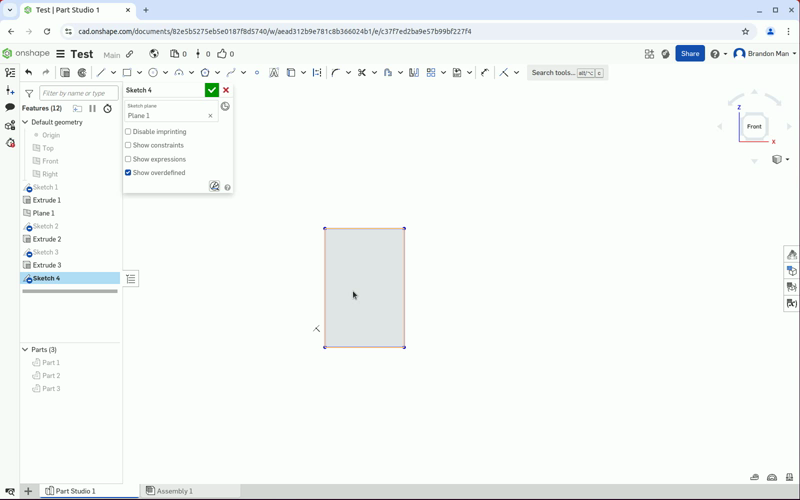
click(353, 290)
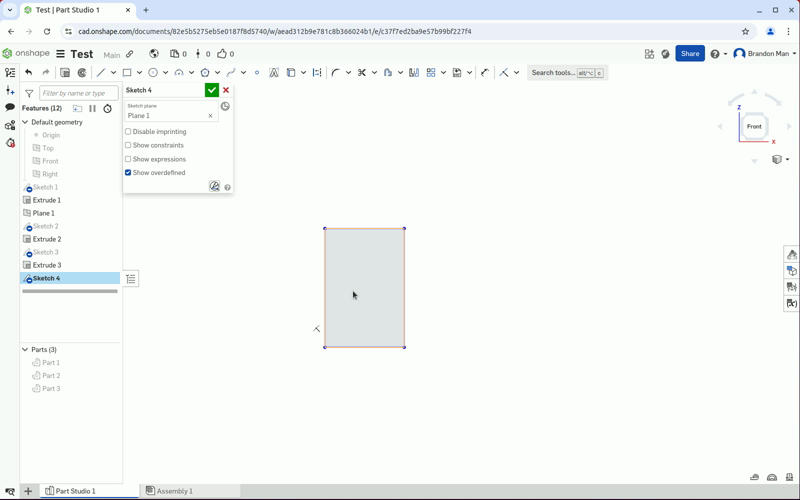
scroll(-6)
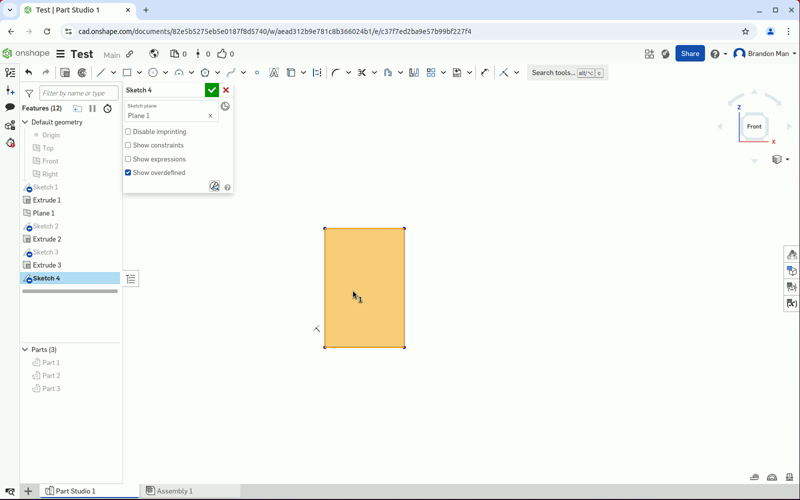
scroll(-6)
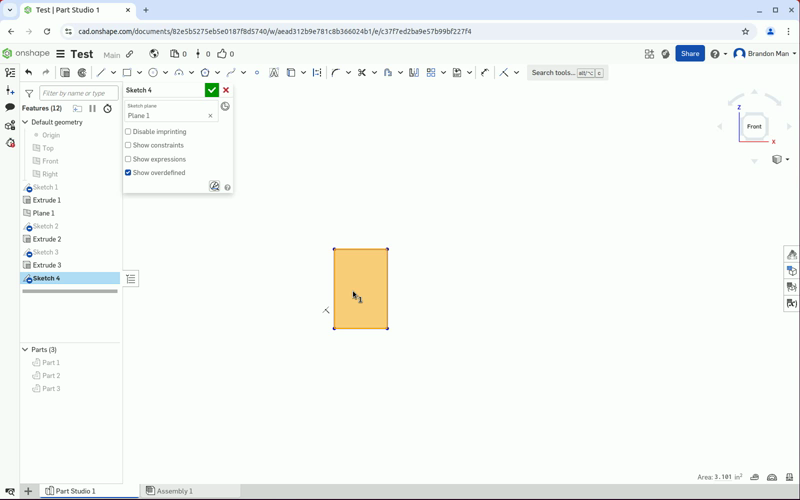
scroll(-6)
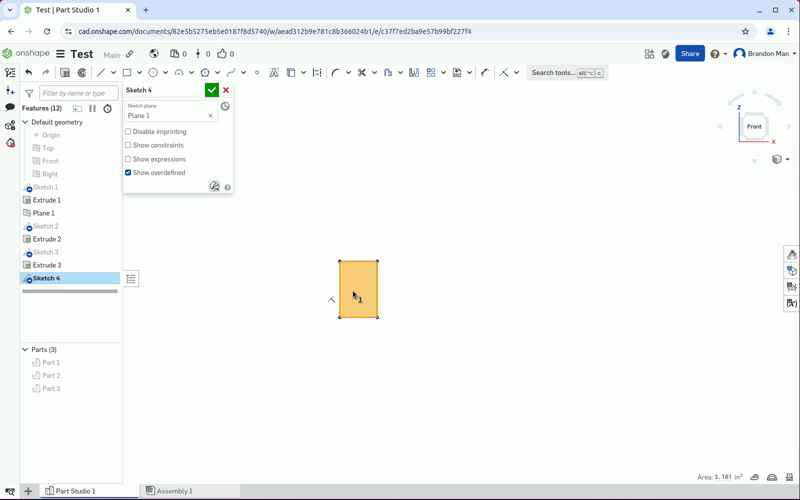
scroll(-6)
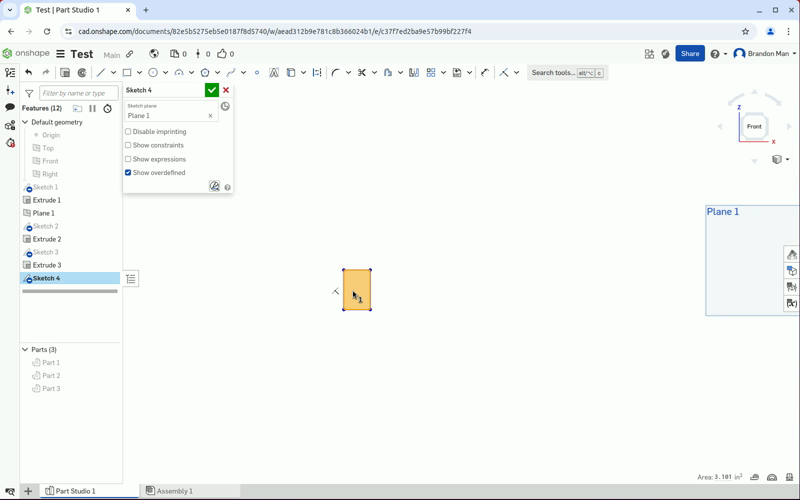
scroll(-6)
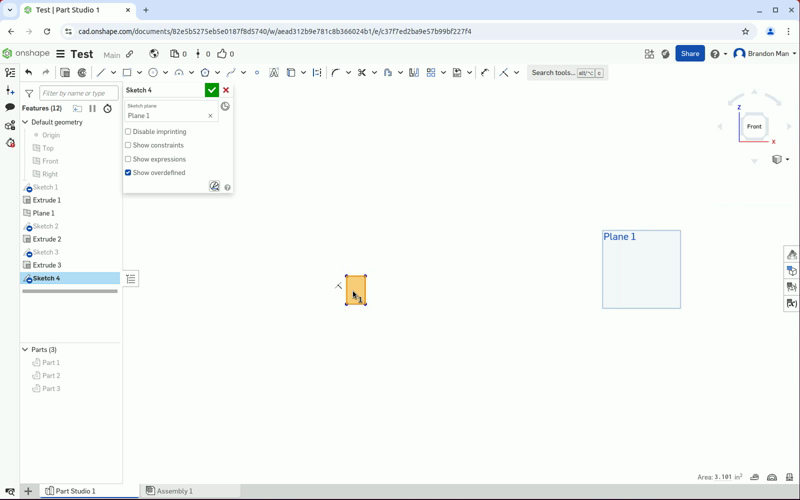
scroll(-6)
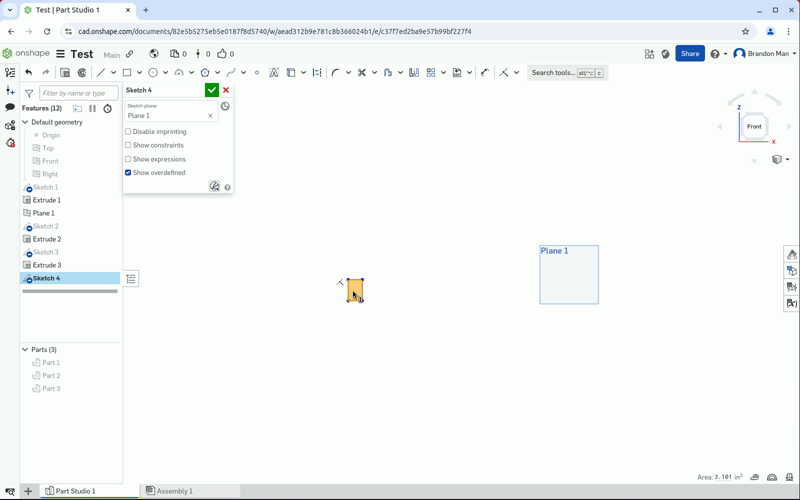
scroll(-6)
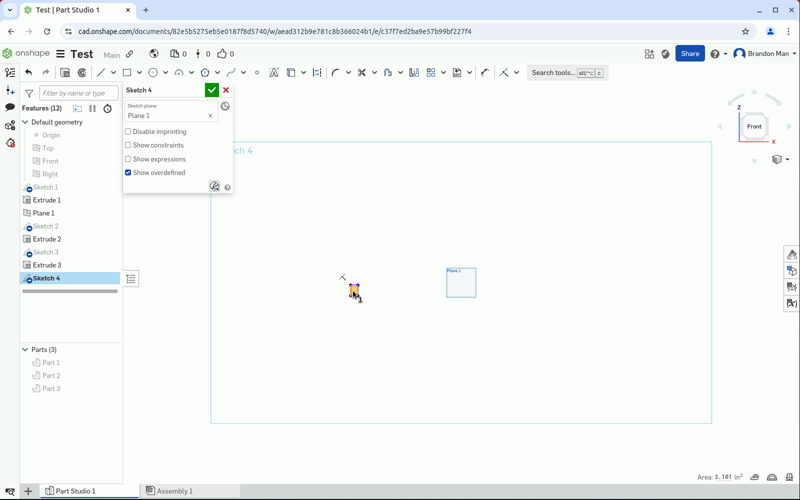
mouse_move(73, 352)
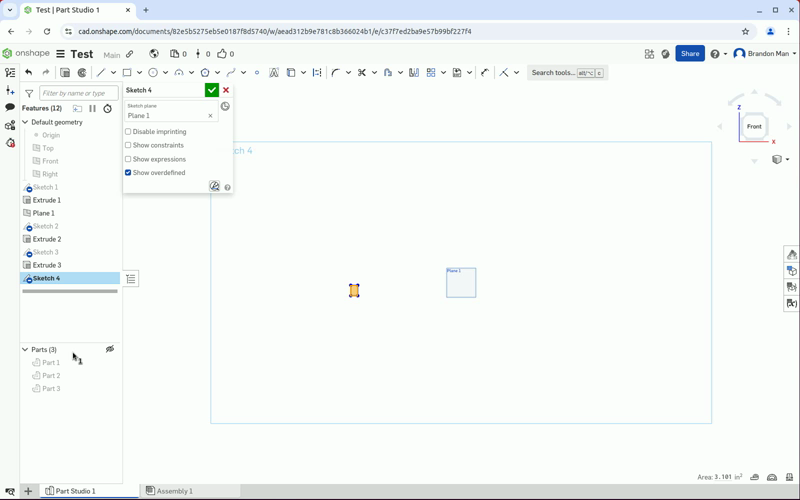
key(shift+y)
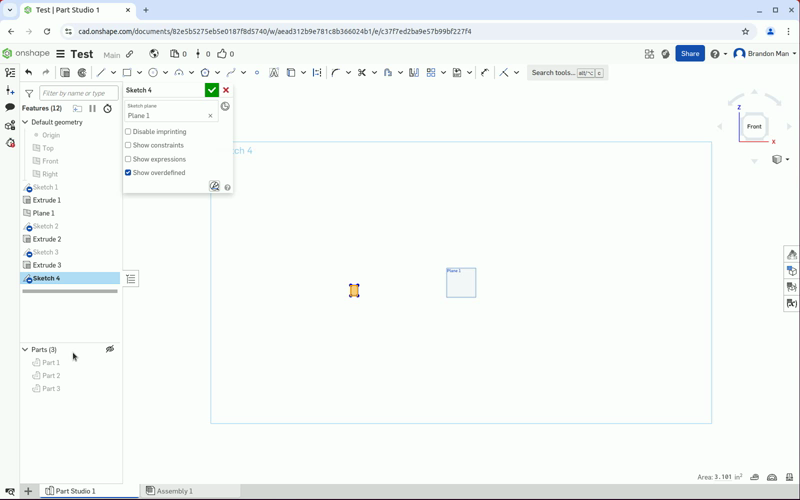
key(shift+e)
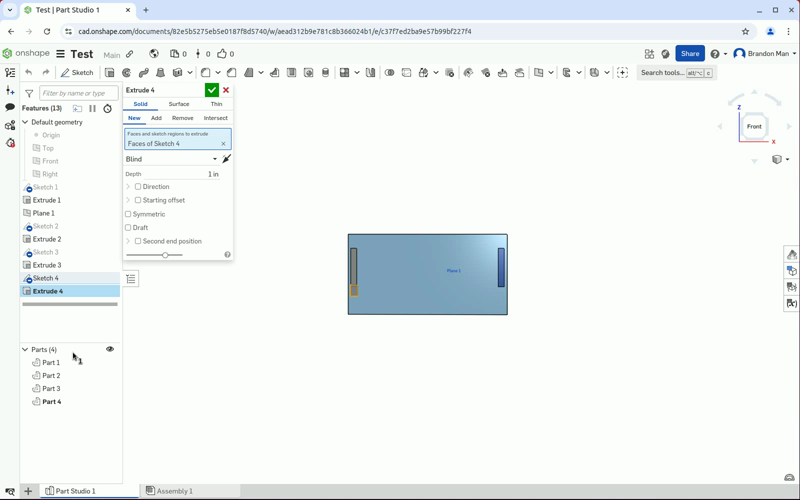
mouse_move(143, 106)
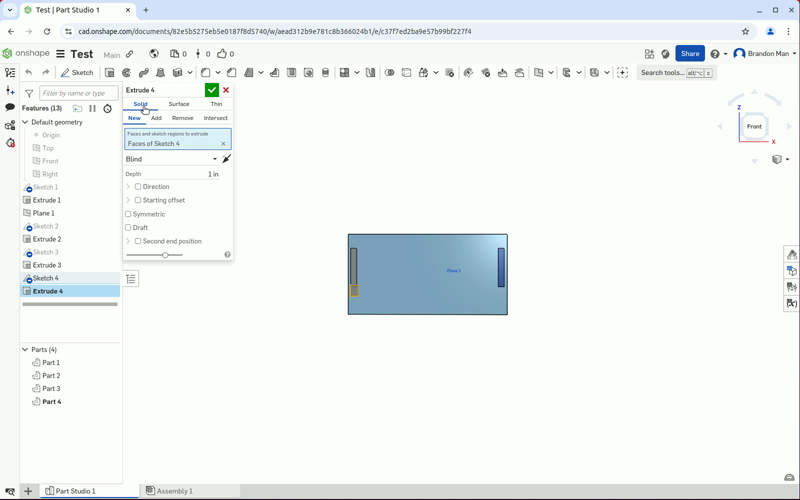
click(143, 106)
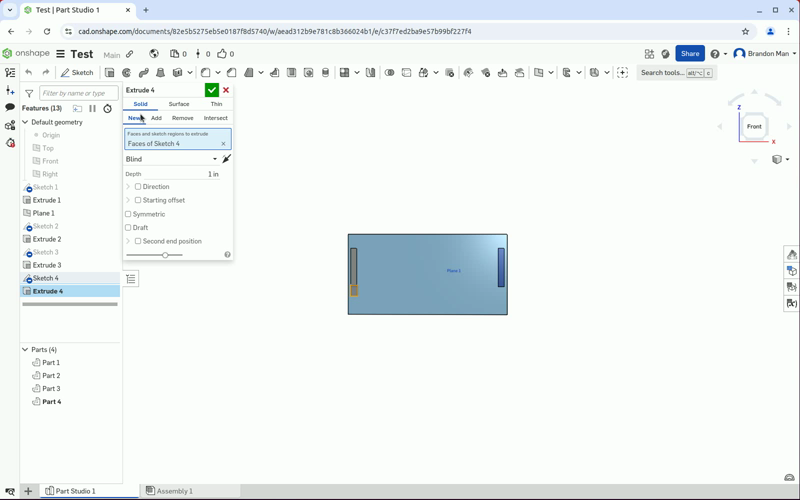
mouse_move(137, 120)
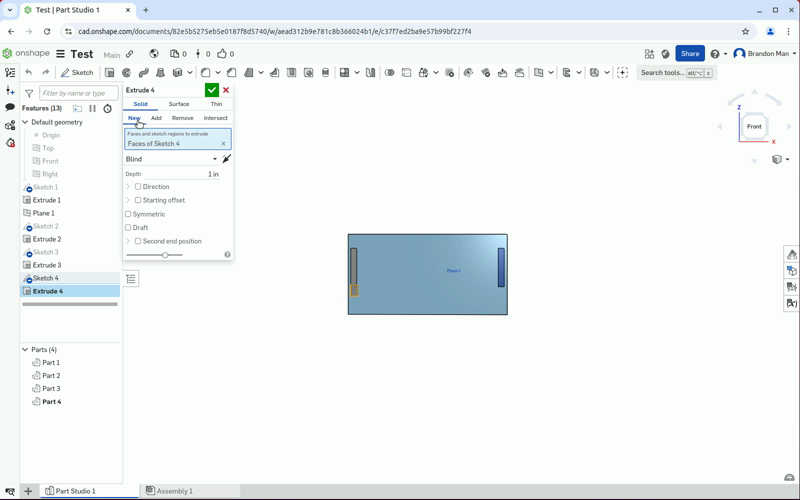
click(137, 120)
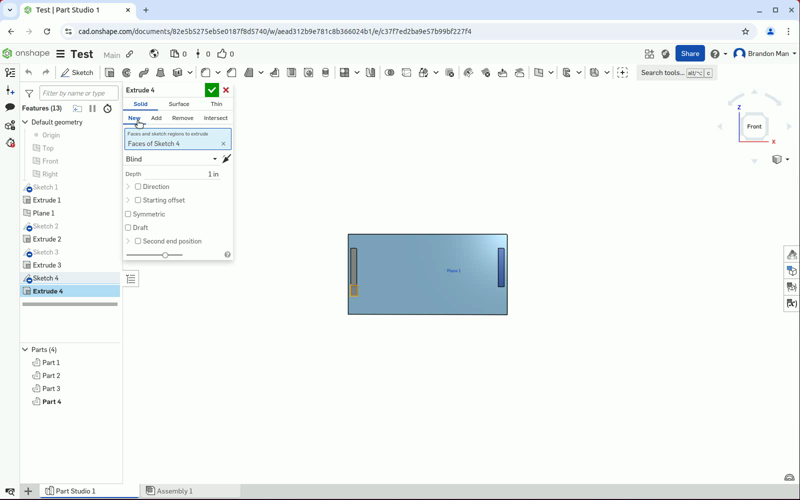
key(tab, 4)
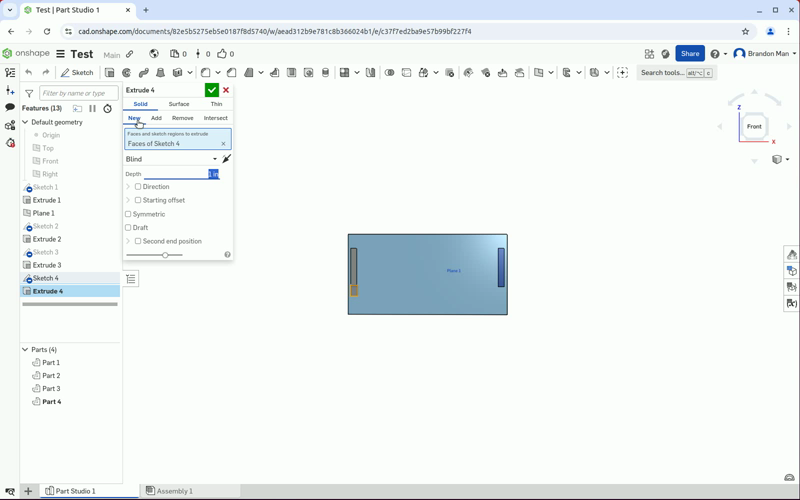
text(16.128)
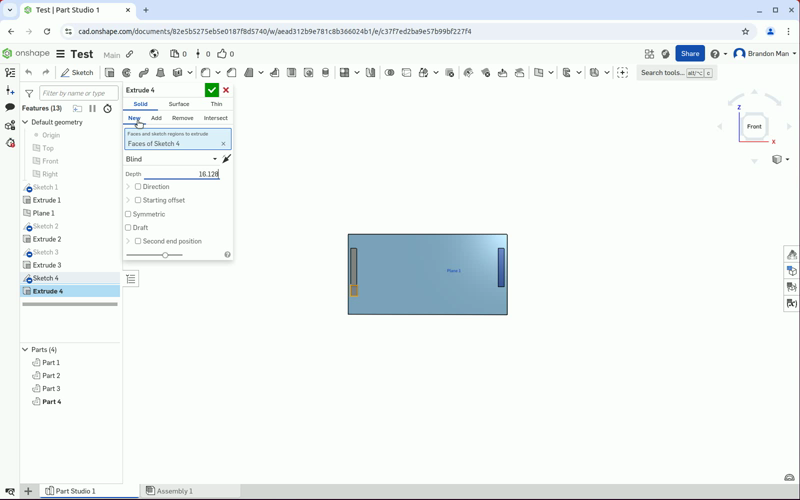
key(enter)
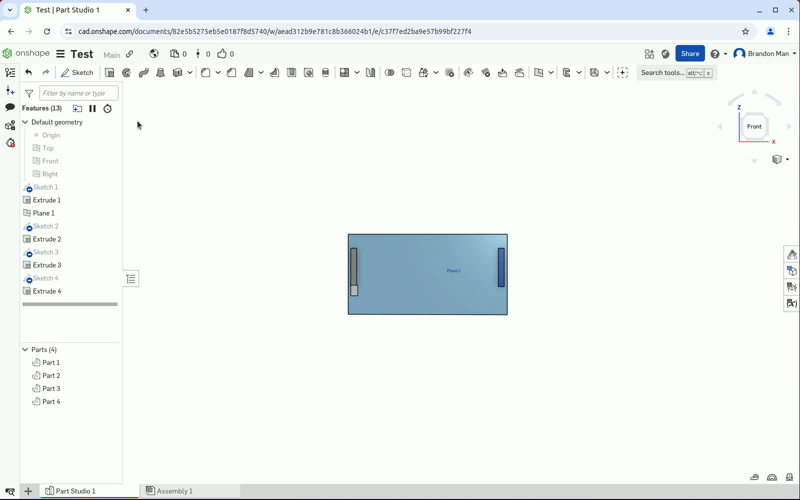
key(shift+h)
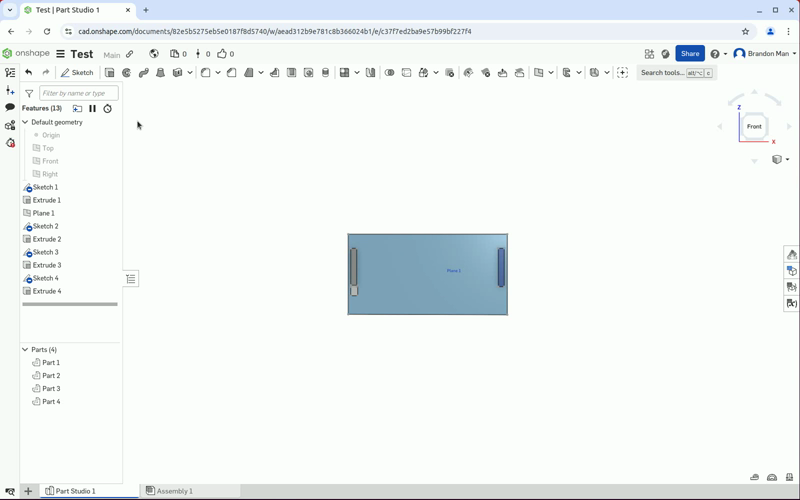
key(shift+h)
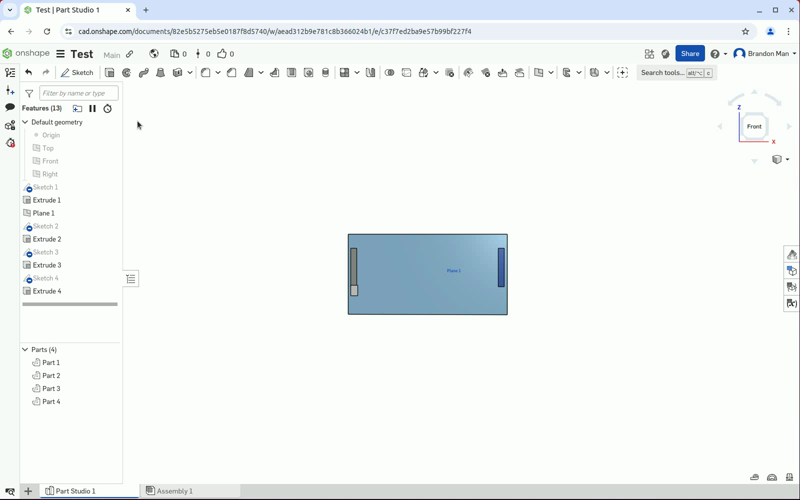
mouse_move(73, 189)
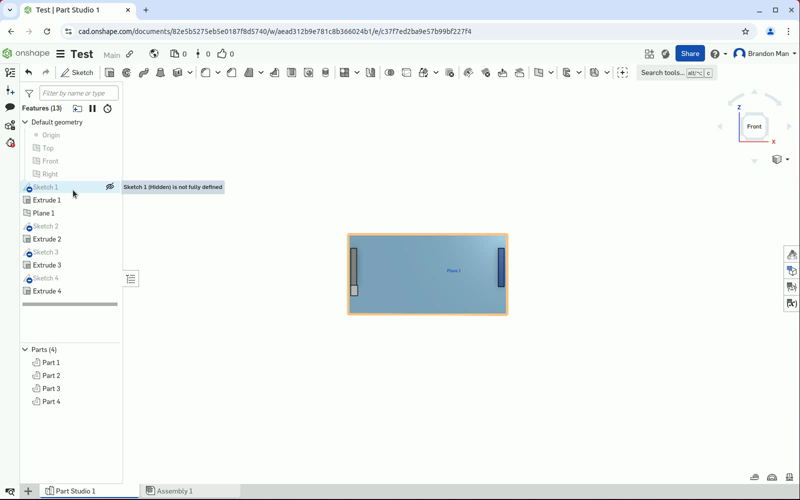
click(73, 189)
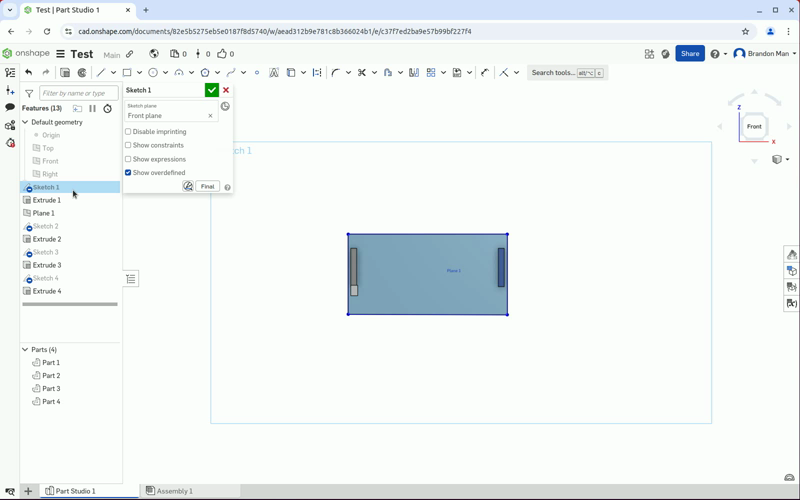
mouse_move(229, 92)
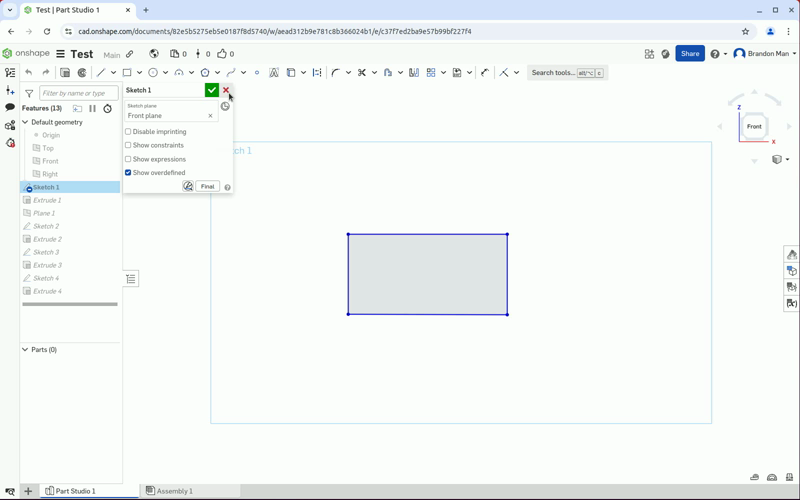
click(229, 92)
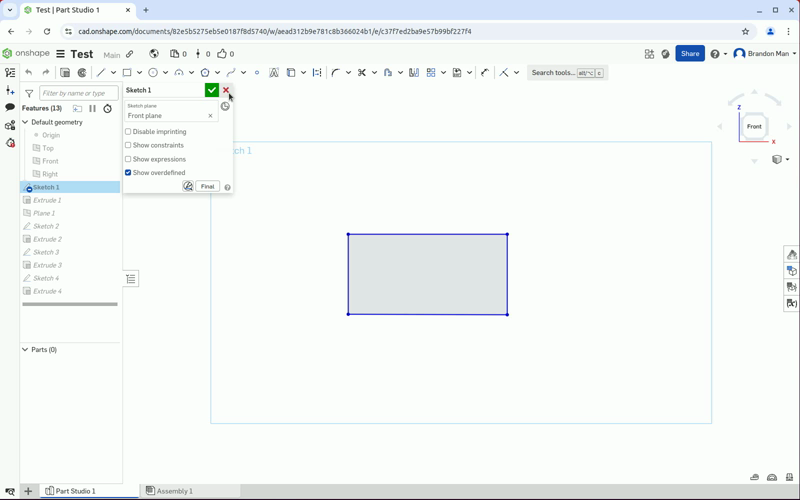
key(shift+s)
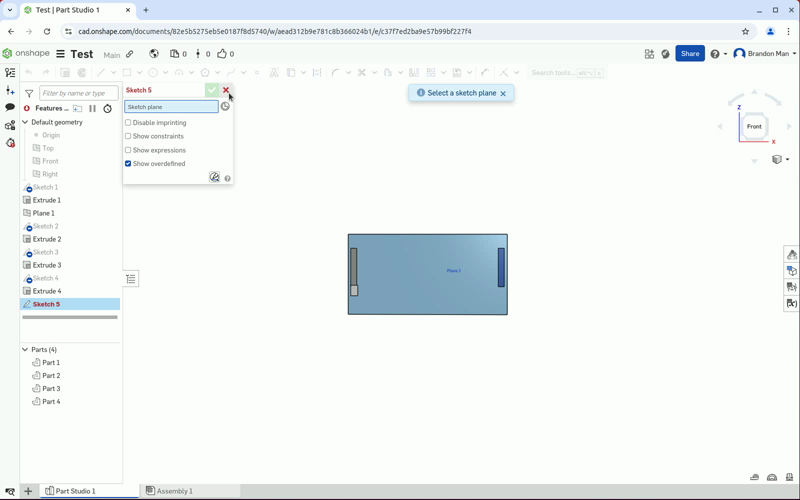
mouse_move(73, 215)
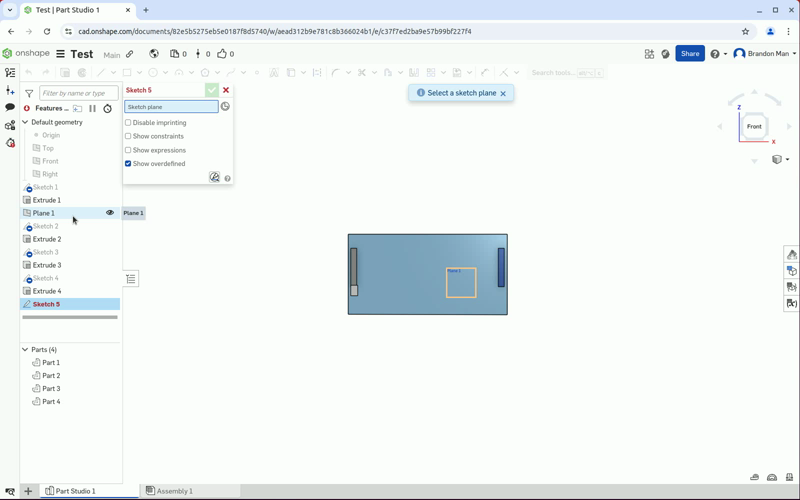
click(73, 215)
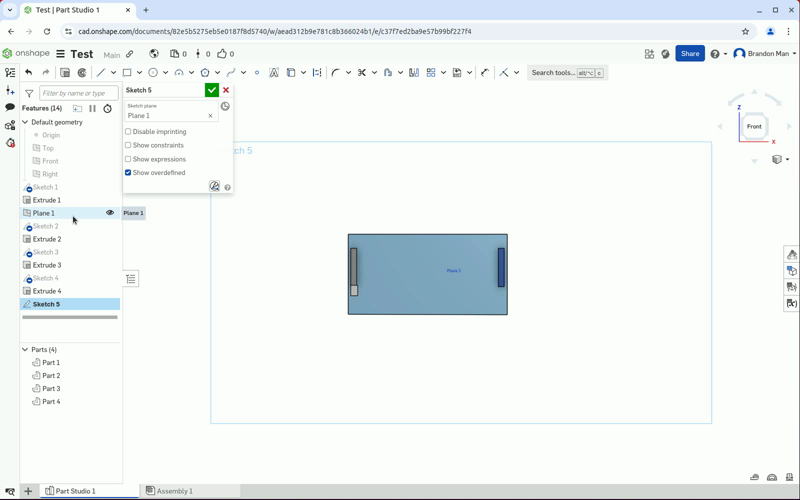
mouse_move(73, 352)
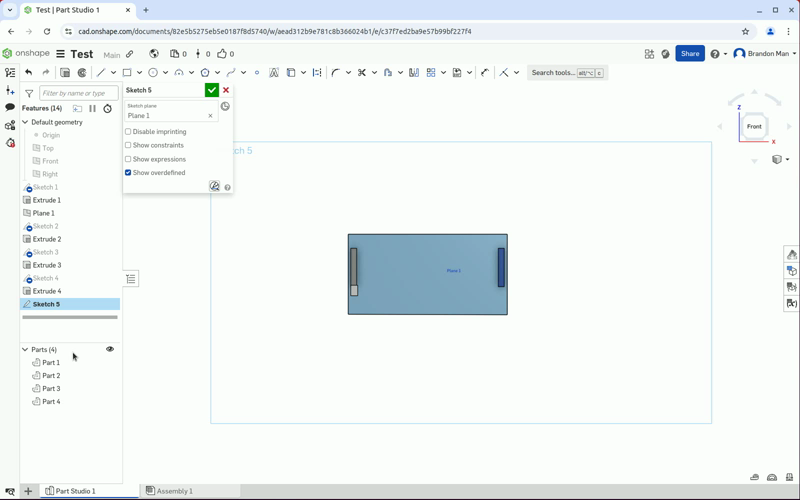
key(y)
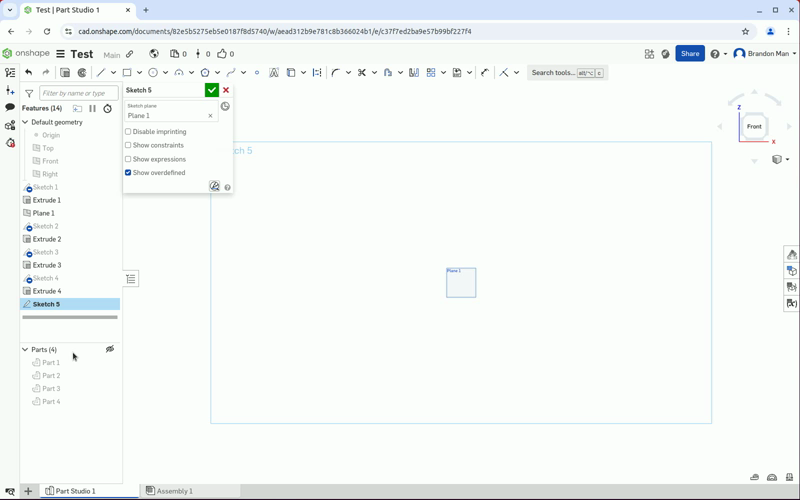
key(l)
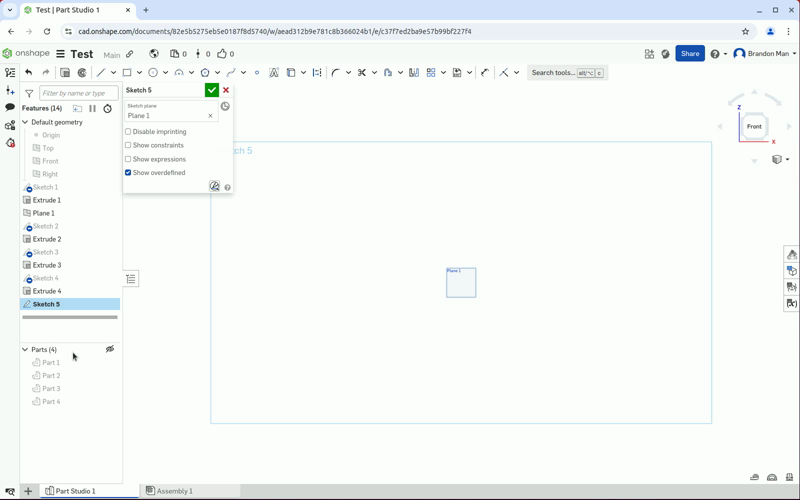
key_down(shift)
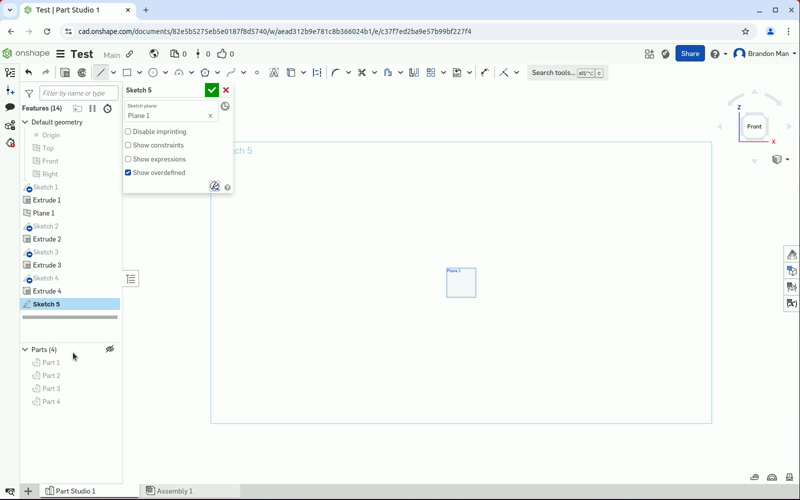
mouse_move(498, 295)
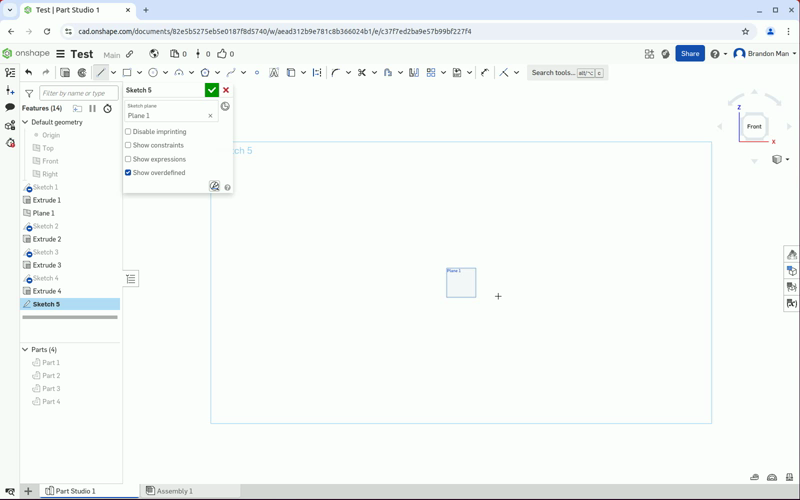
click(498, 295)
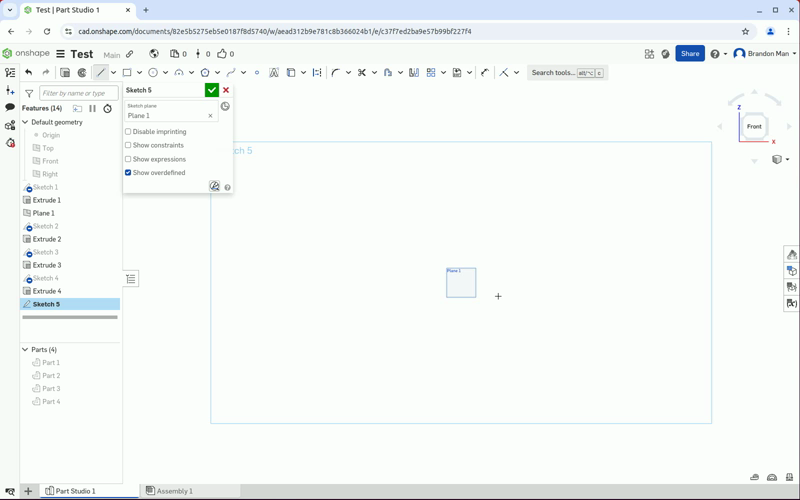
key_up(shift)
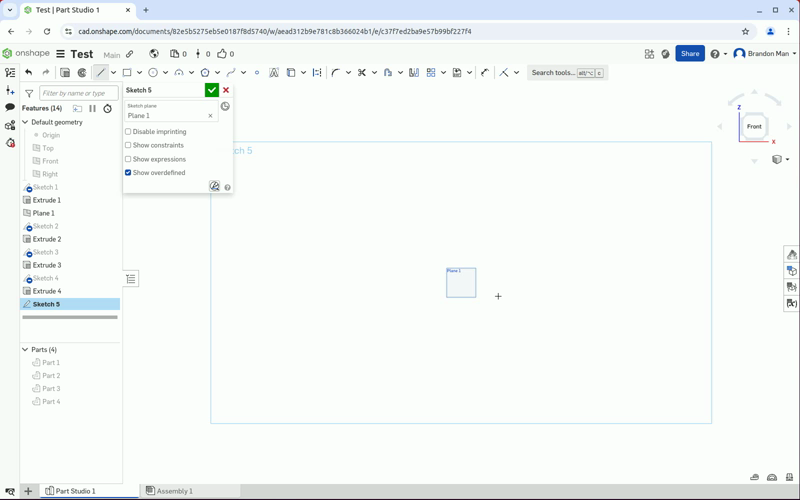
key_down(shift)
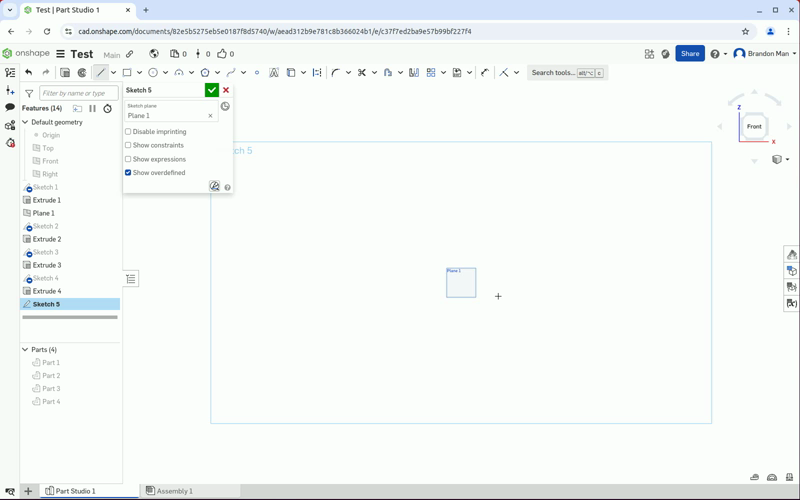
mouse_move(528, 295)
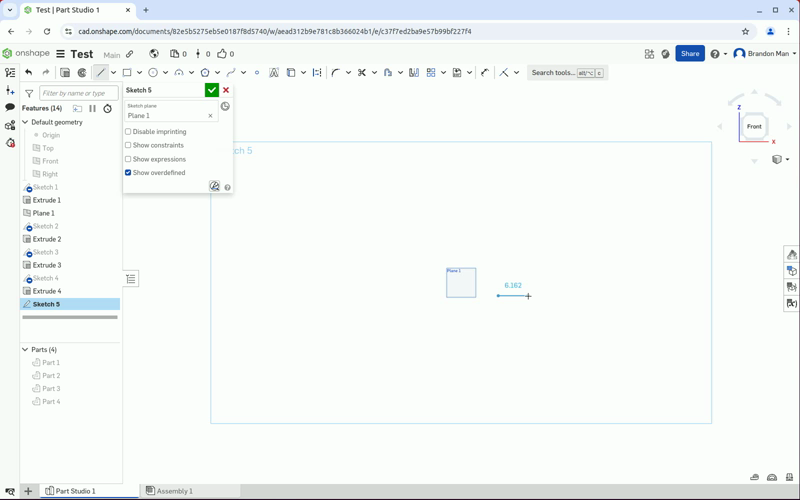
mouse_move(505, 295)
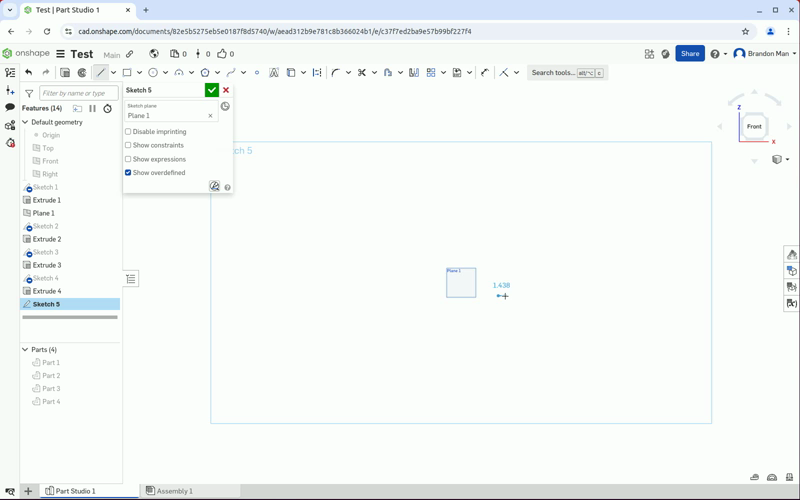
scroll(6)
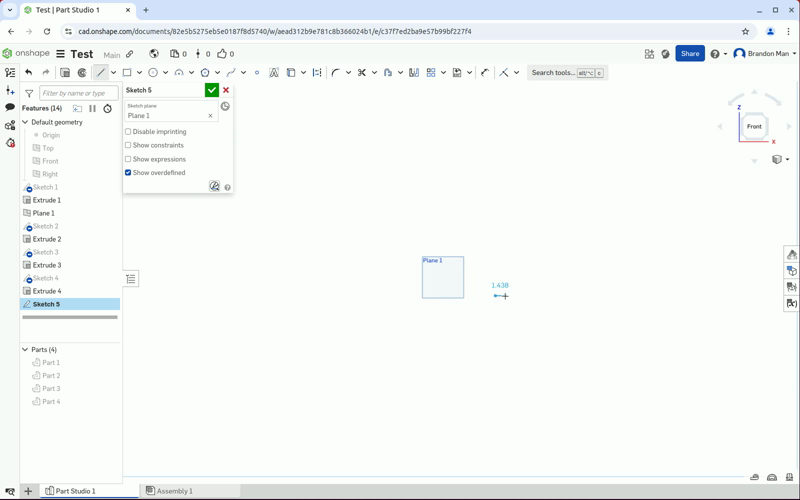
scroll(6)
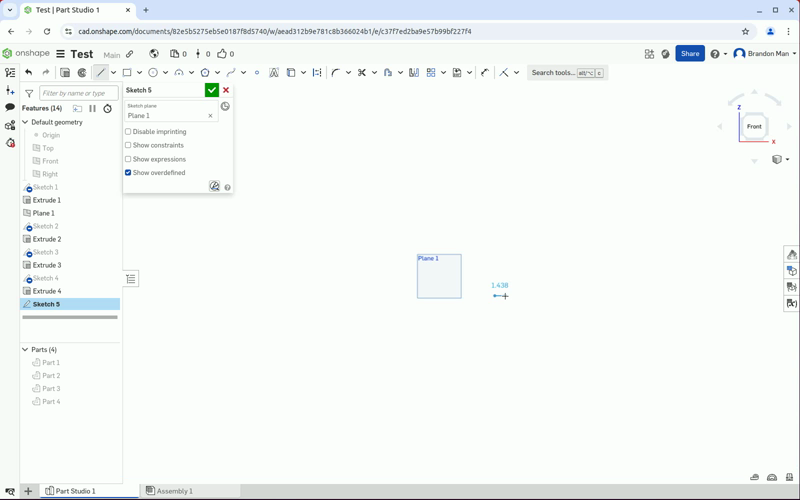
scroll(6)
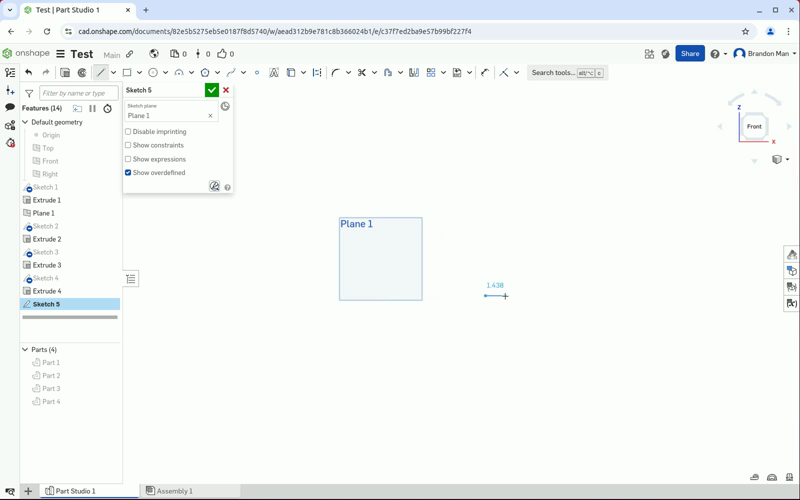
scroll(6)
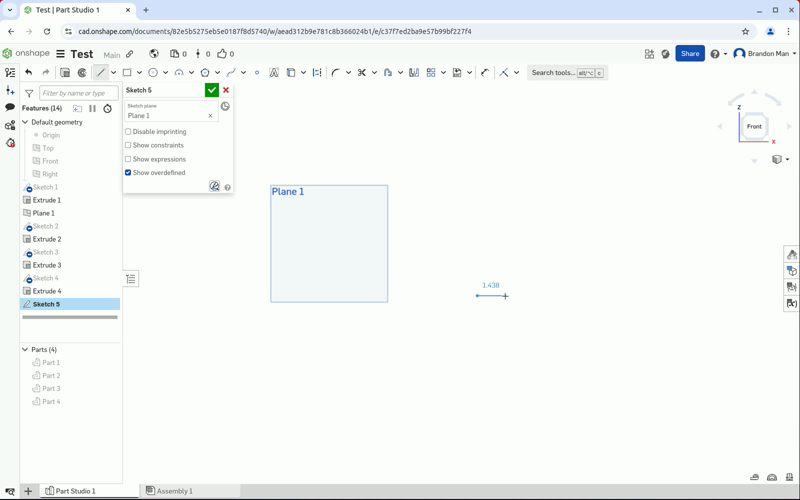
scroll(6)
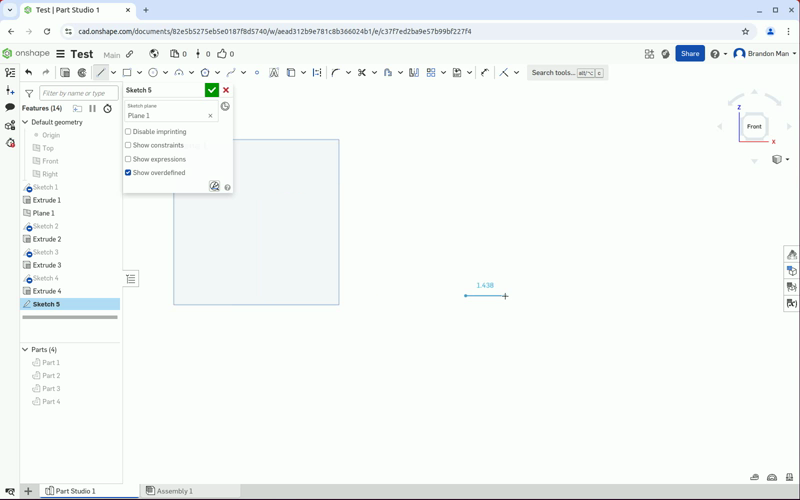
scroll(6)
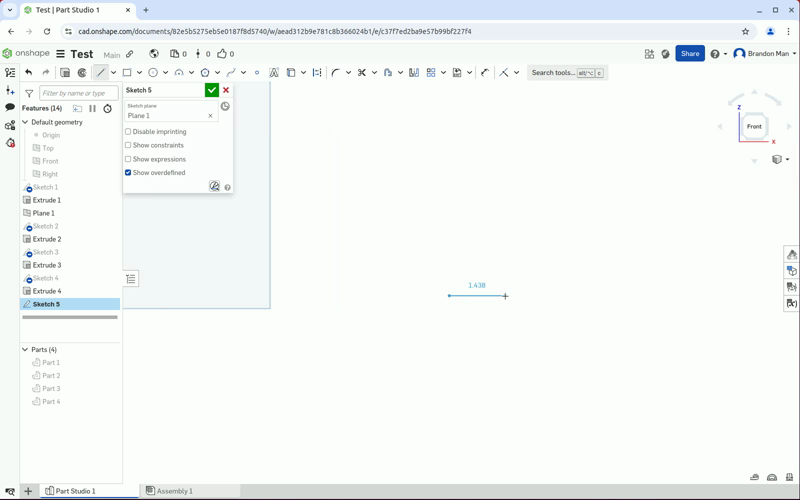
scroll(6)
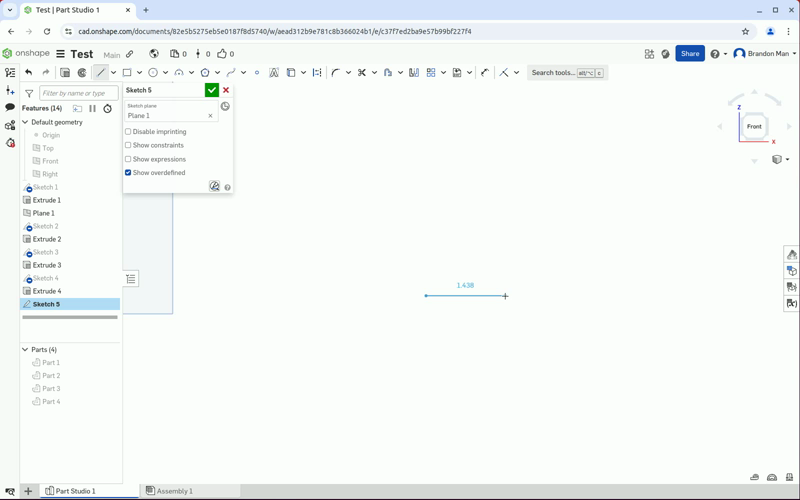
click(505, 295)
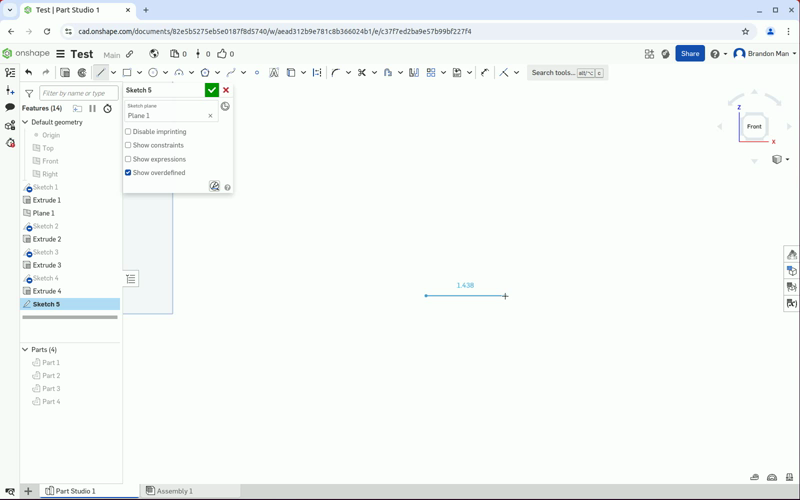
scroll(-6)
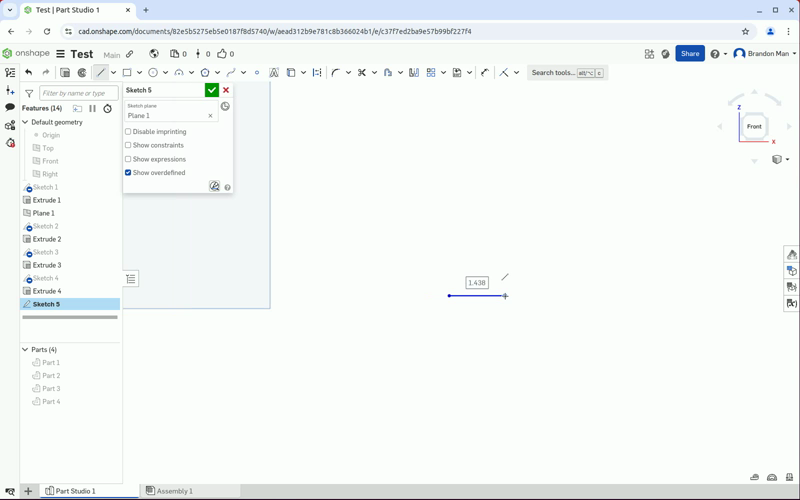
scroll(-6)
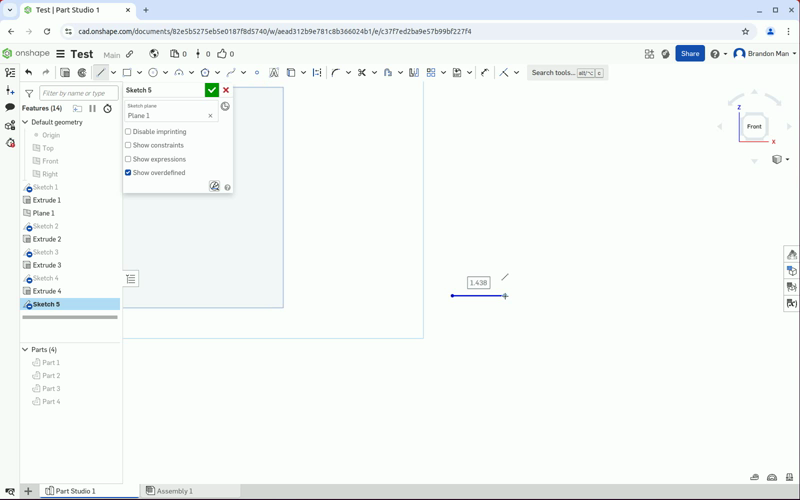
scroll(-6)
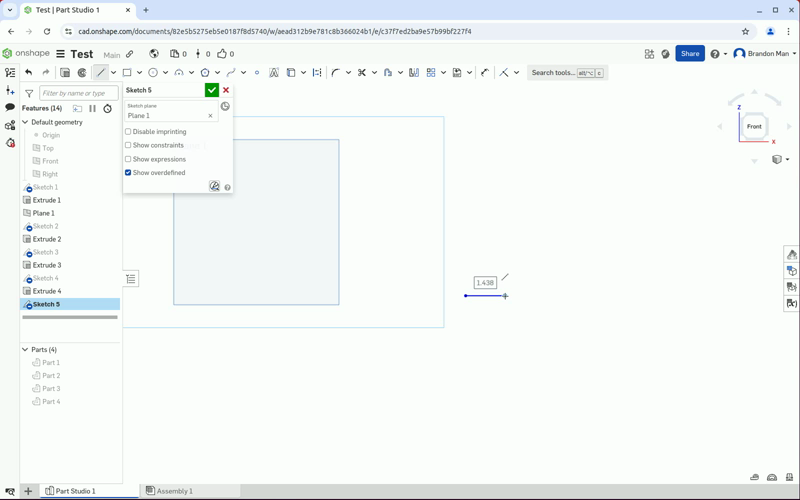
scroll(-6)
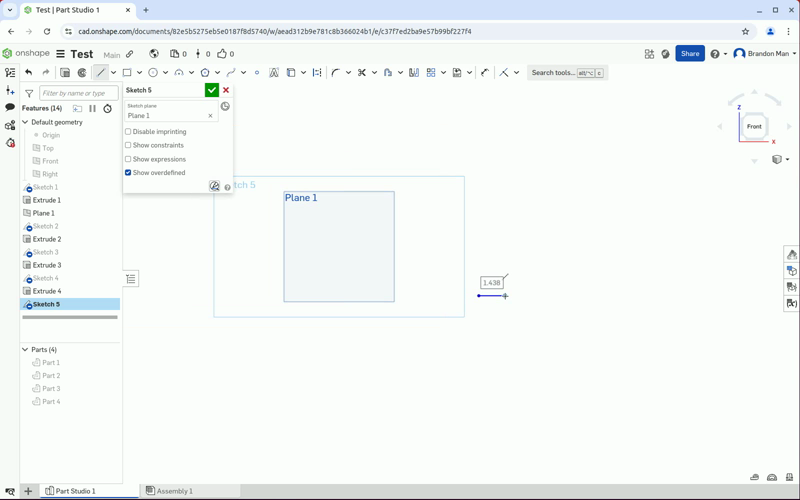
scroll(-6)
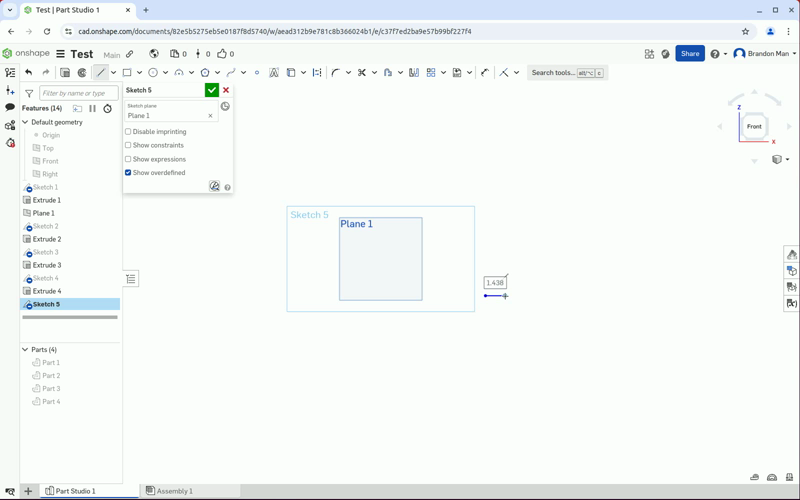
scroll(-6)
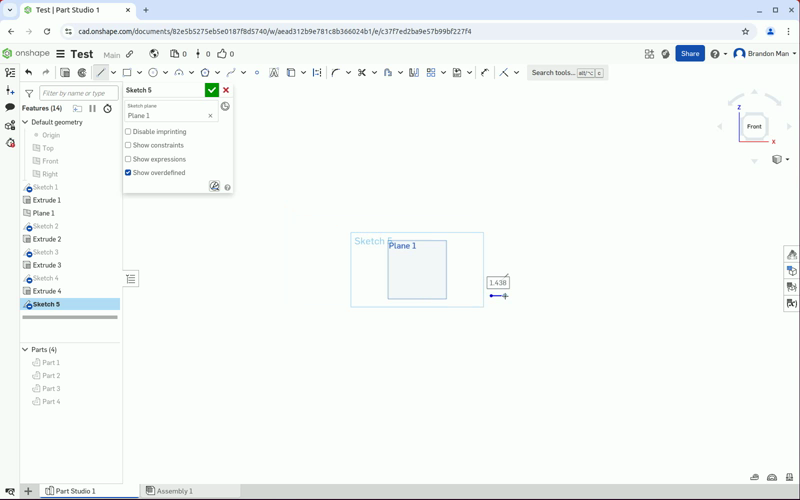
scroll(-6)
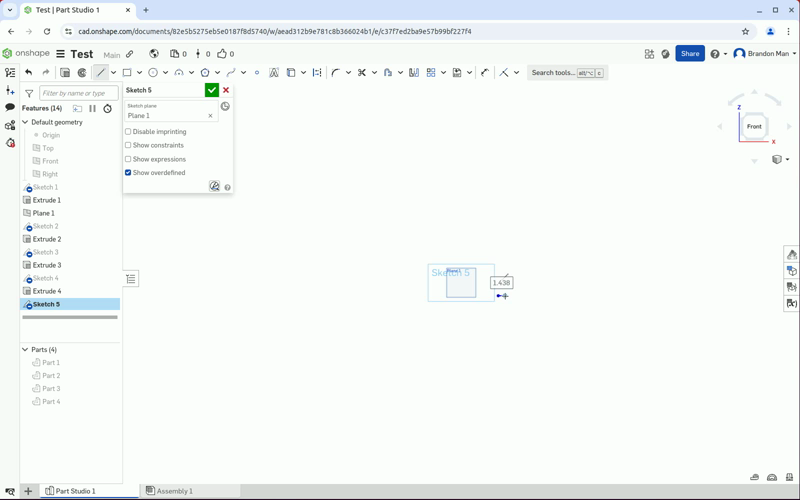
key_up(shift)
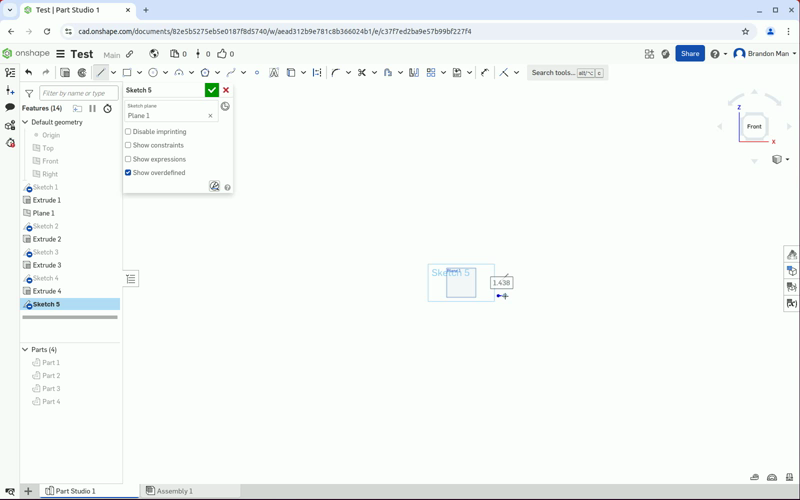
key_down(shift)
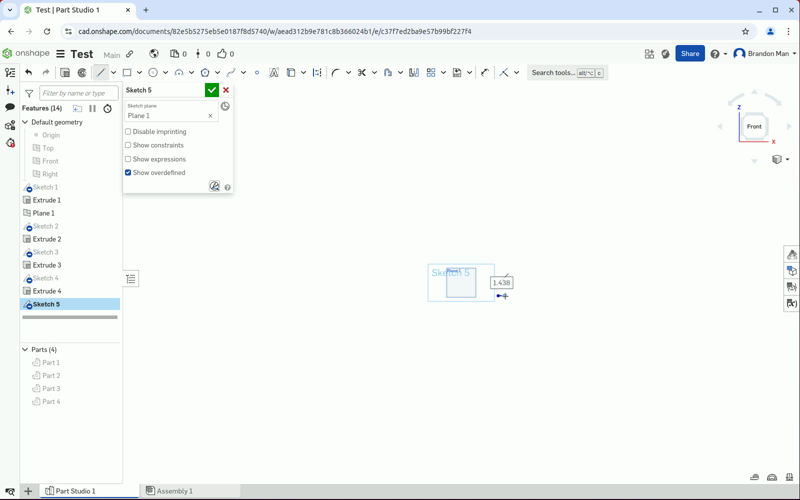
mouse_move(535, 295)
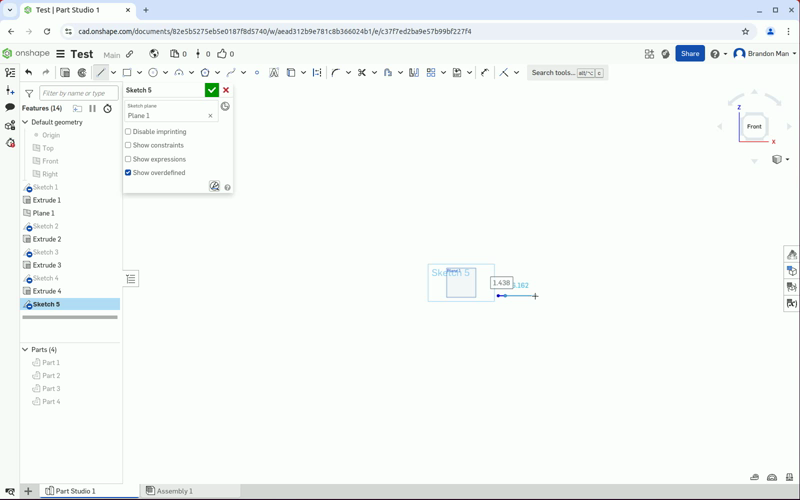
mouse_move(505, 285)
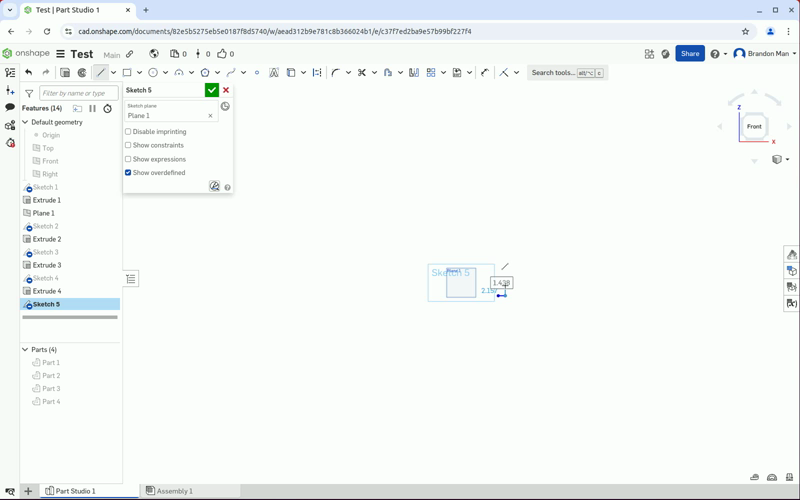
click(505, 285)
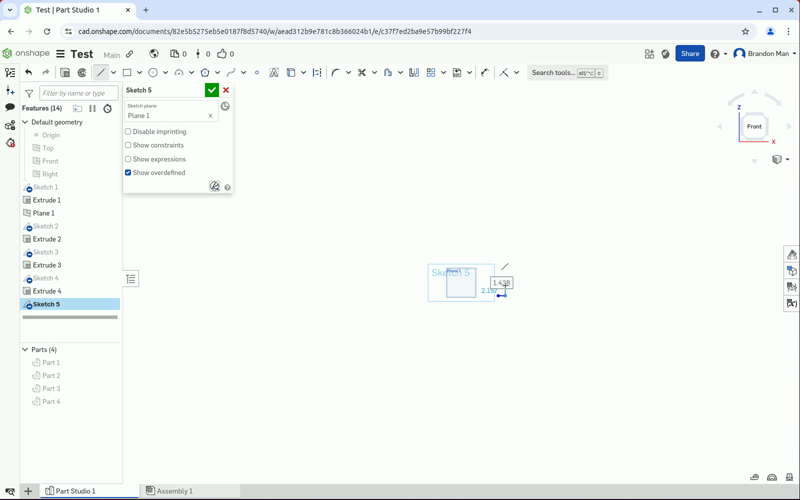
key_up(shift)
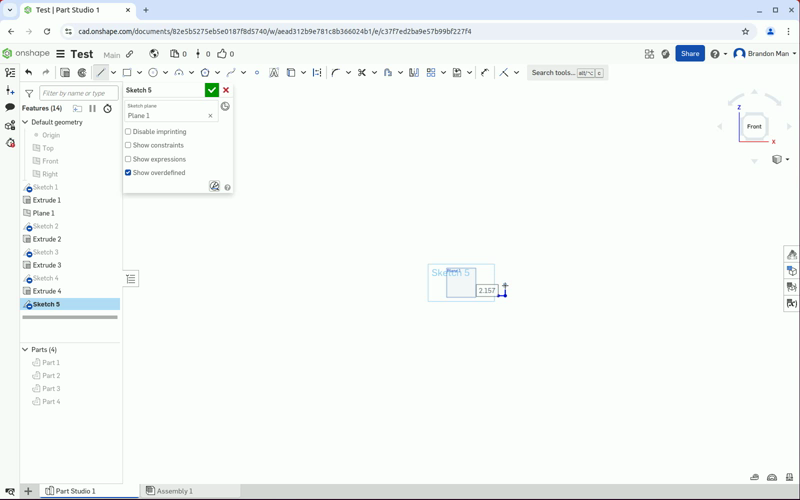
key_down(shift)
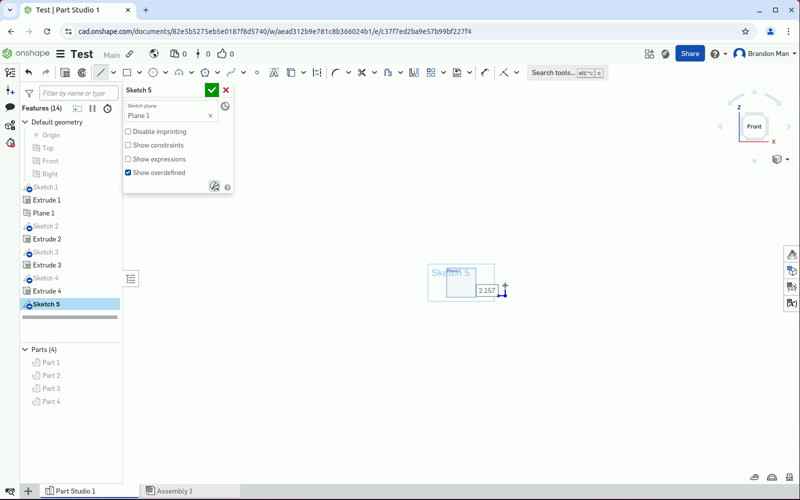
mouse_move(535, 285)
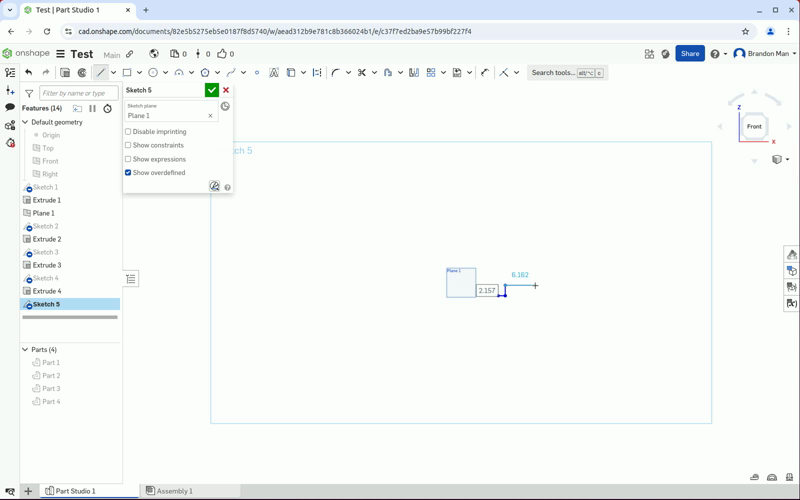
mouse_move(498, 285)
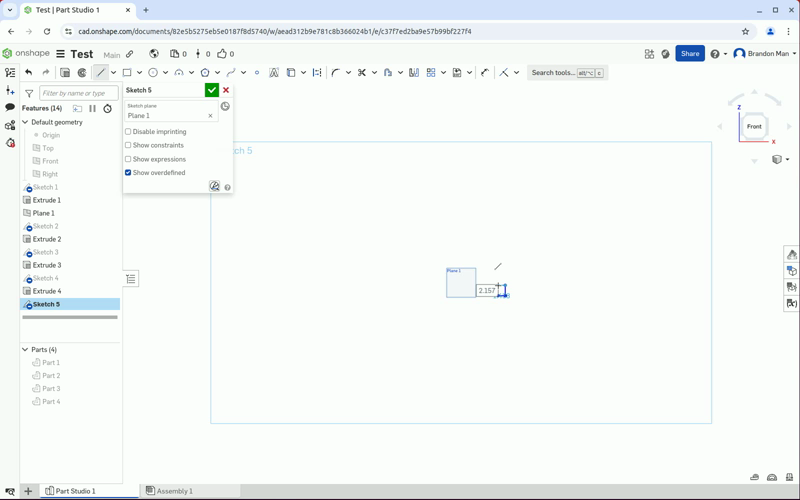
scroll(6)
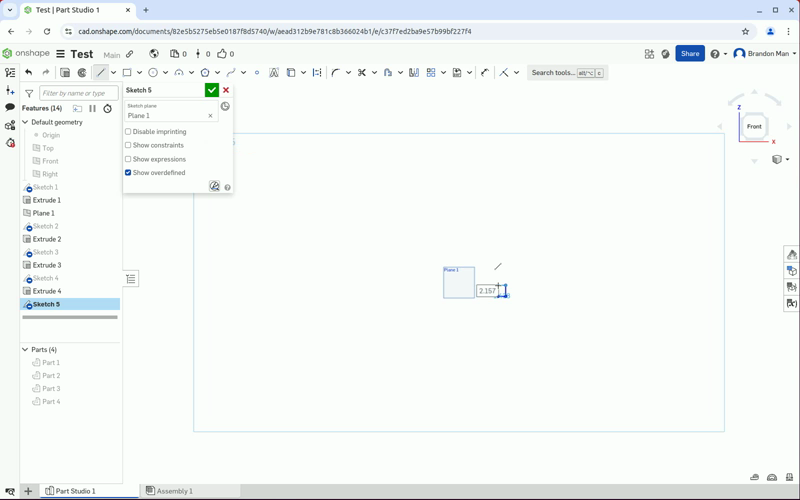
scroll(6)
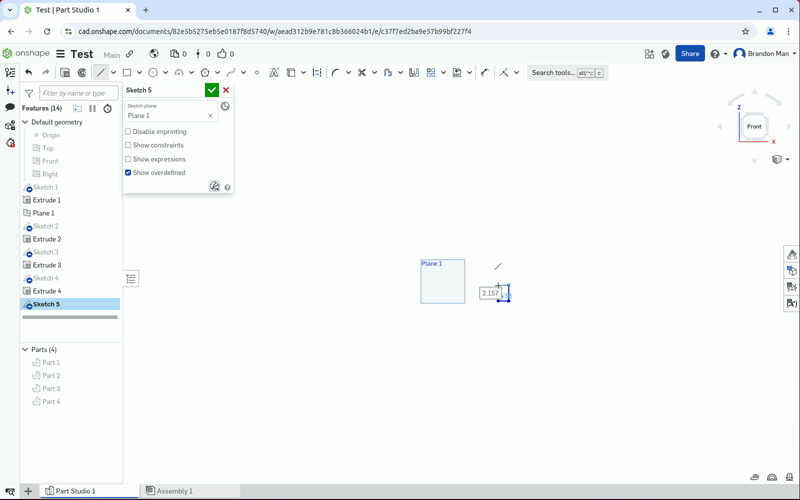
scroll(6)
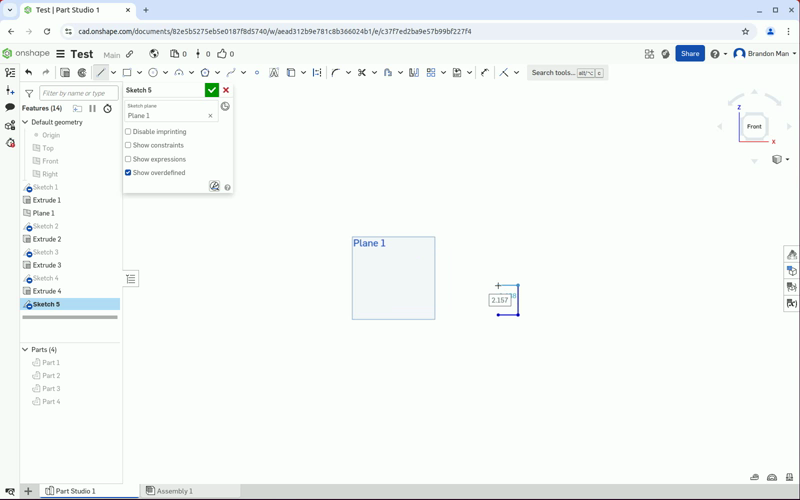
scroll(6)
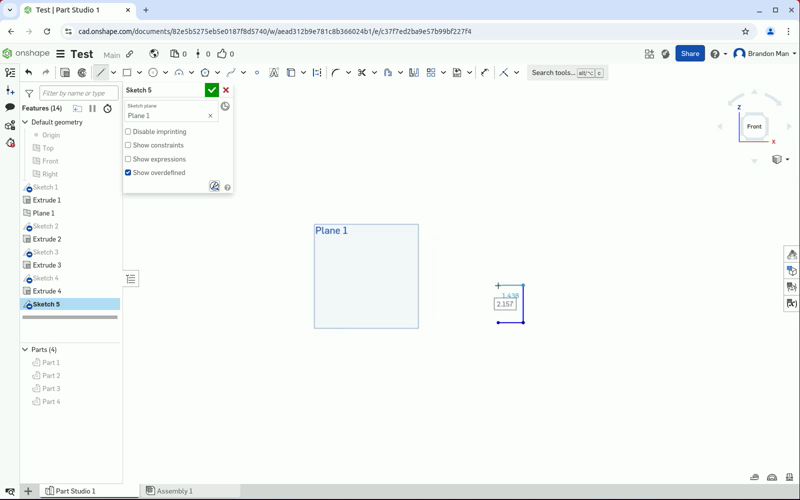
scroll(6)
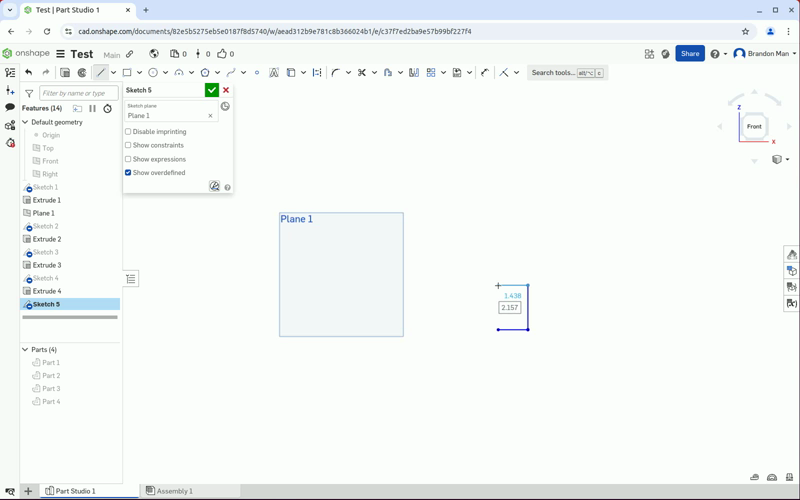
scroll(6)
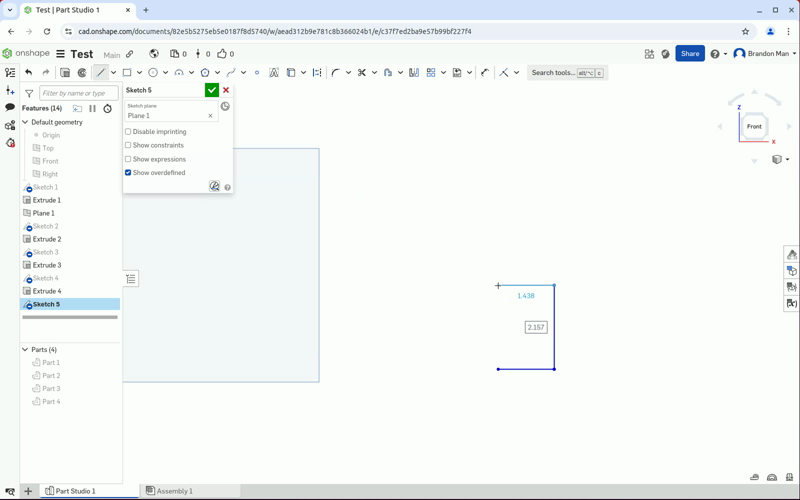
scroll(6)
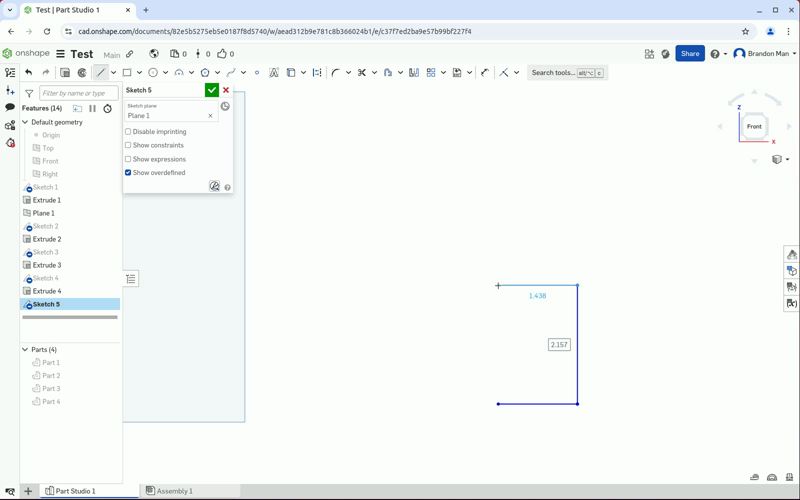
click(498, 285)
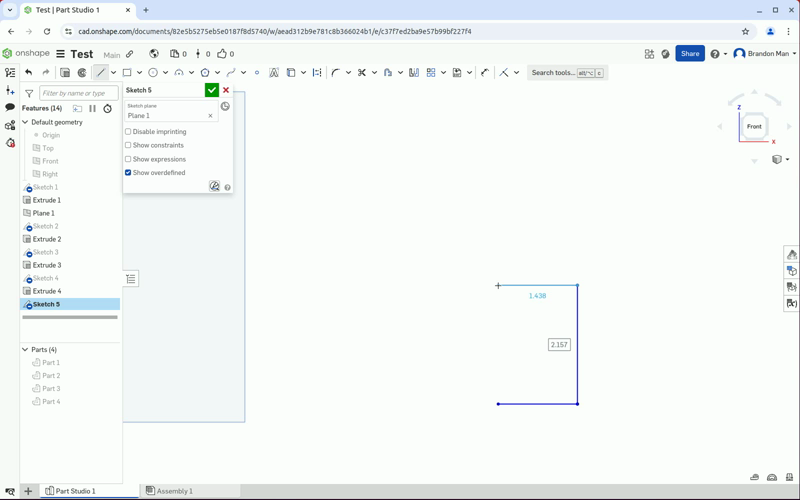
scroll(-6)
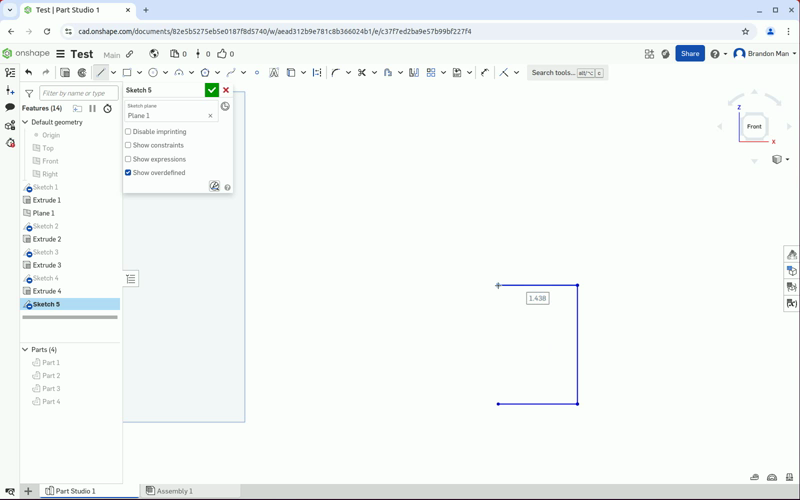
scroll(-6)
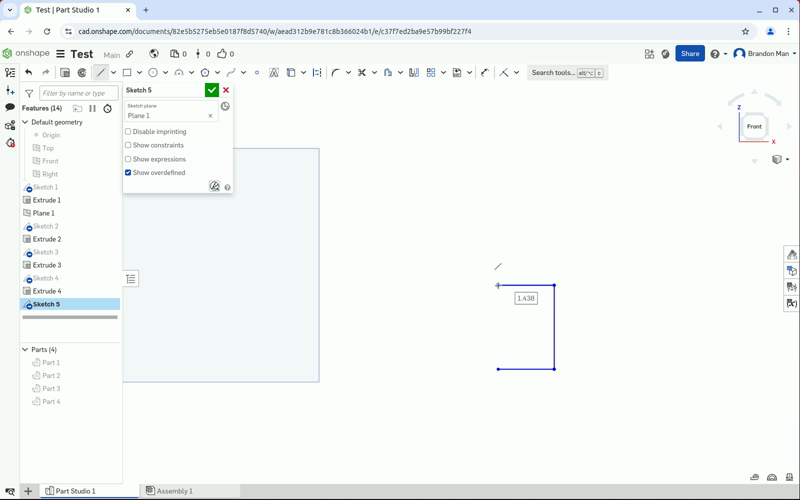
scroll(-6)
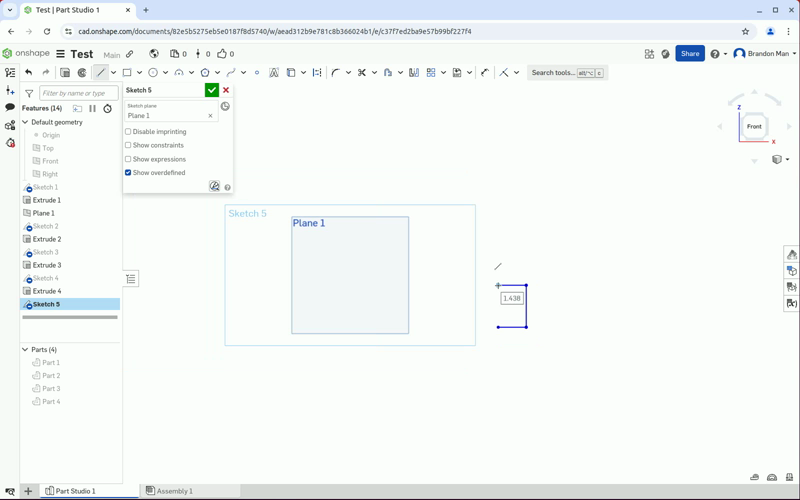
scroll(-6)
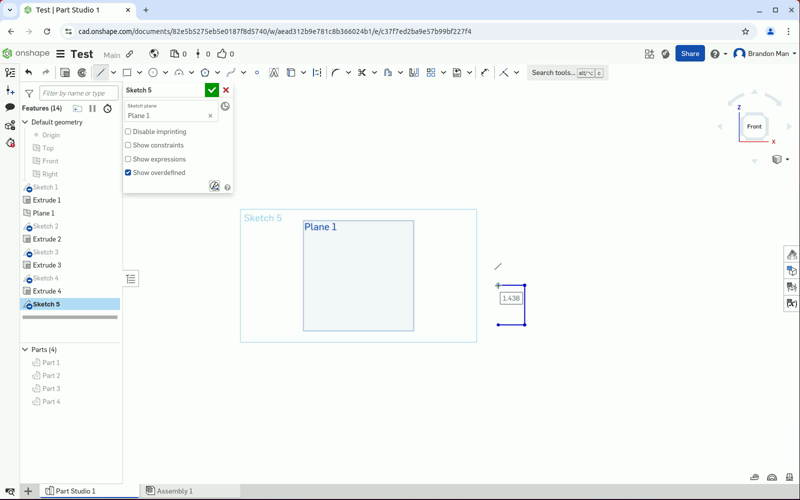
scroll(-6)
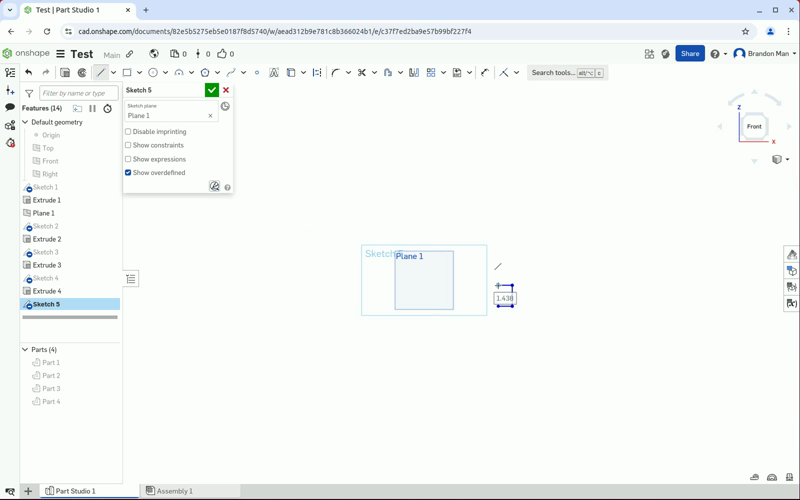
scroll(-6)
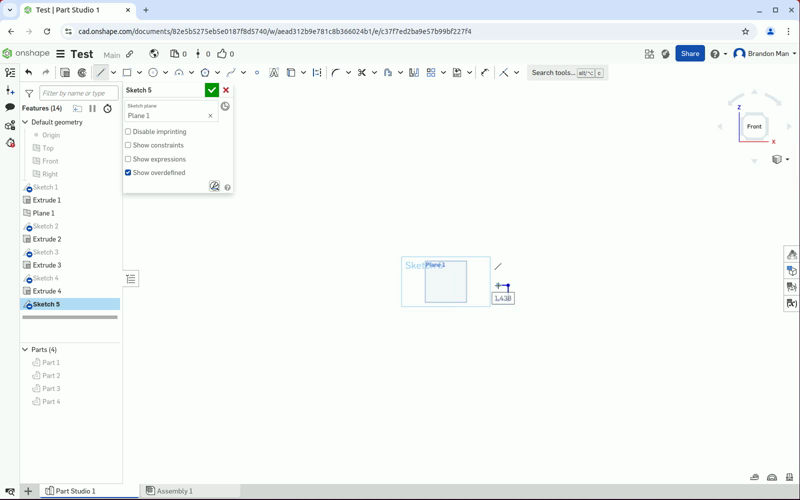
scroll(-6)
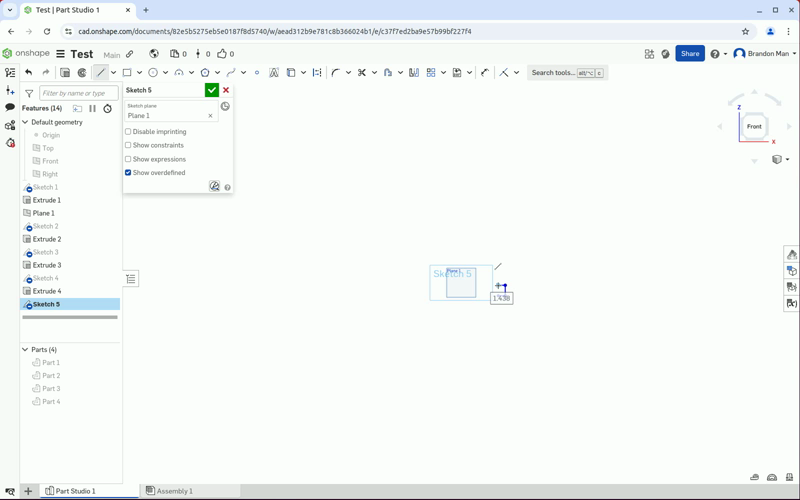
key_up(shift)
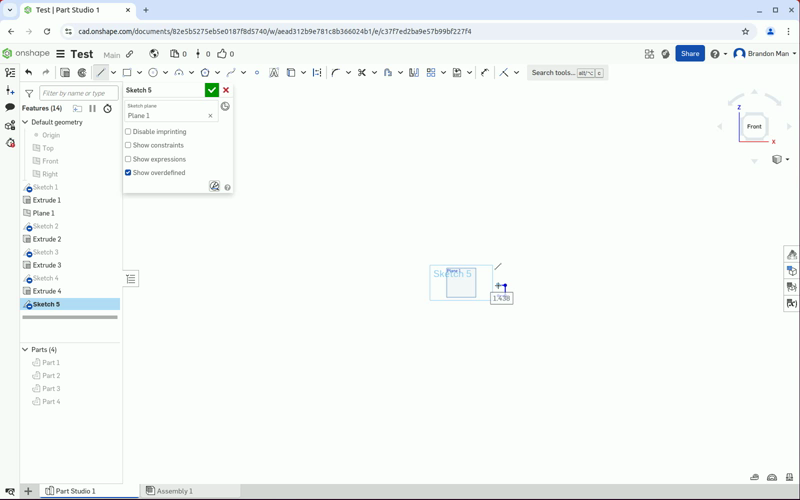
mouse_move(528, 285)
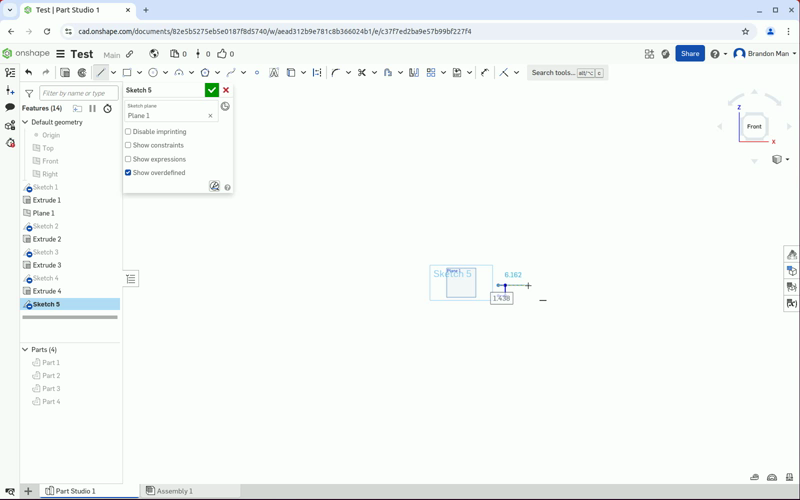
key_down(shift)
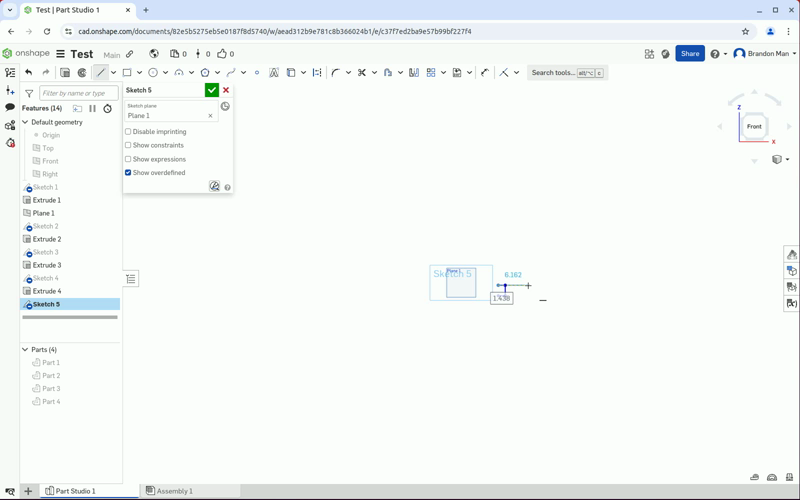
mouse_move(498, 295)
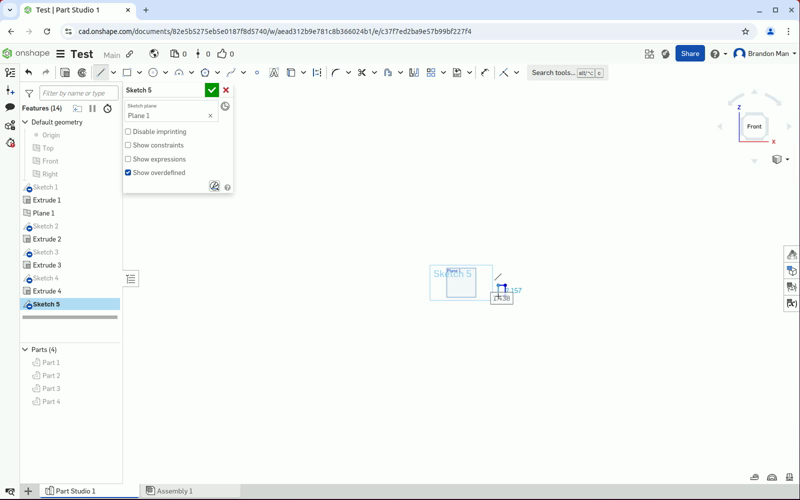
key_up(shift)
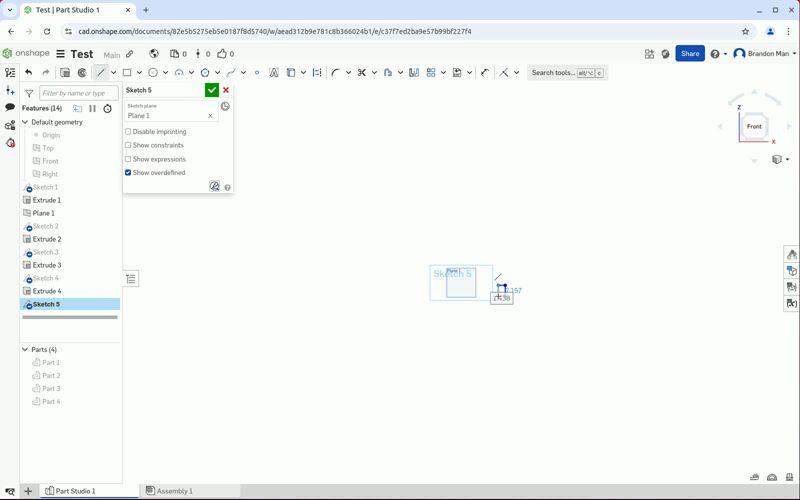
click(498, 295)
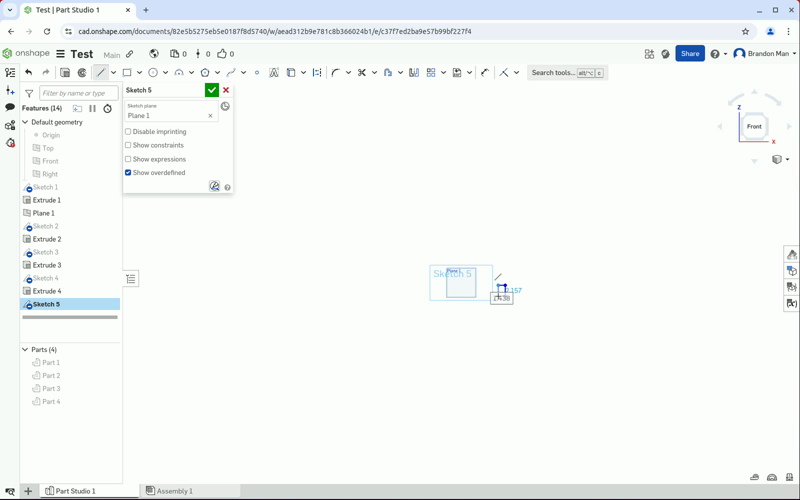
key(esc)
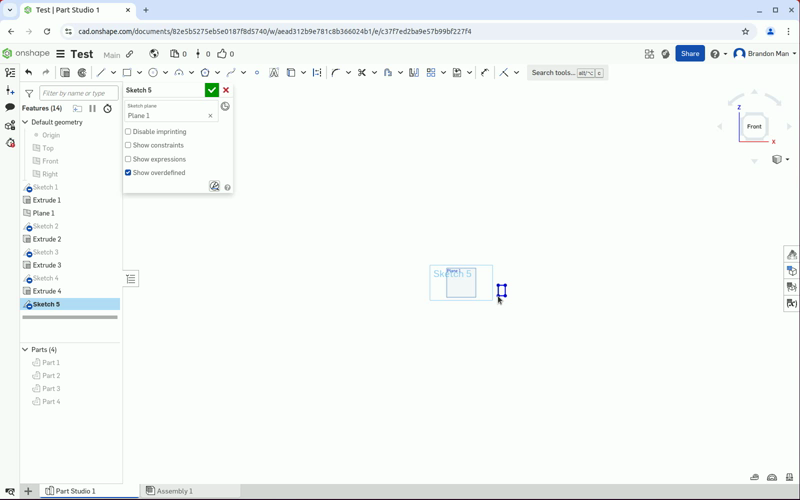
mouse_move(498, 295)
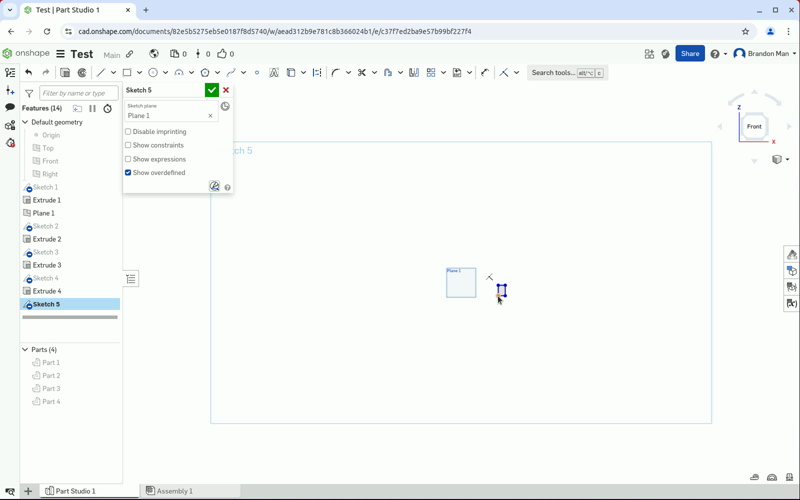
scroll(6)
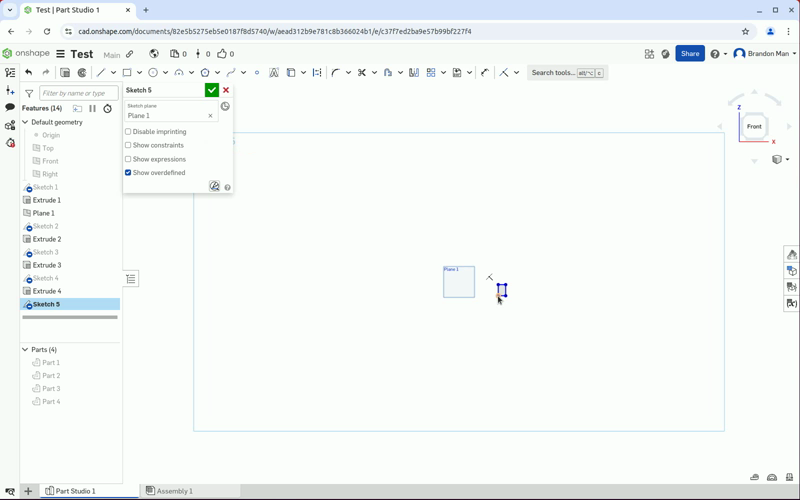
scroll(6)
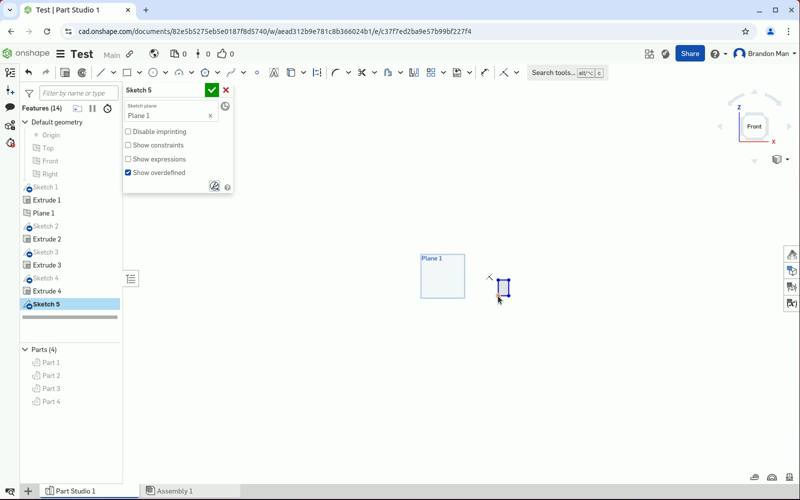
scroll(6)
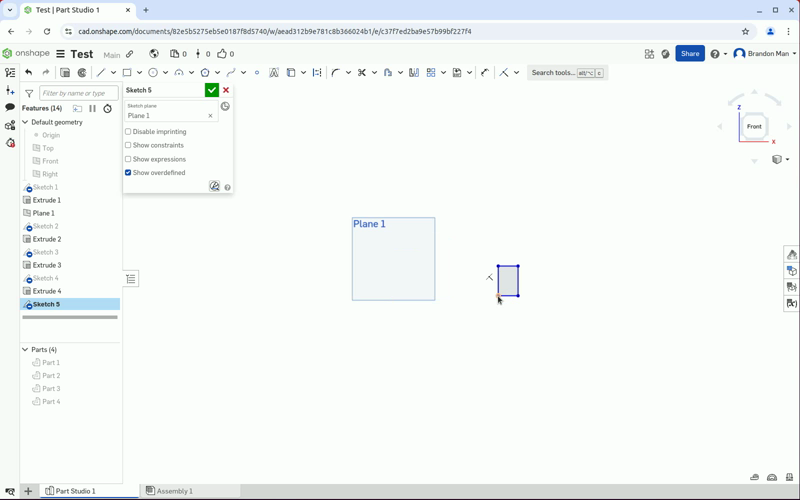
scroll(6)
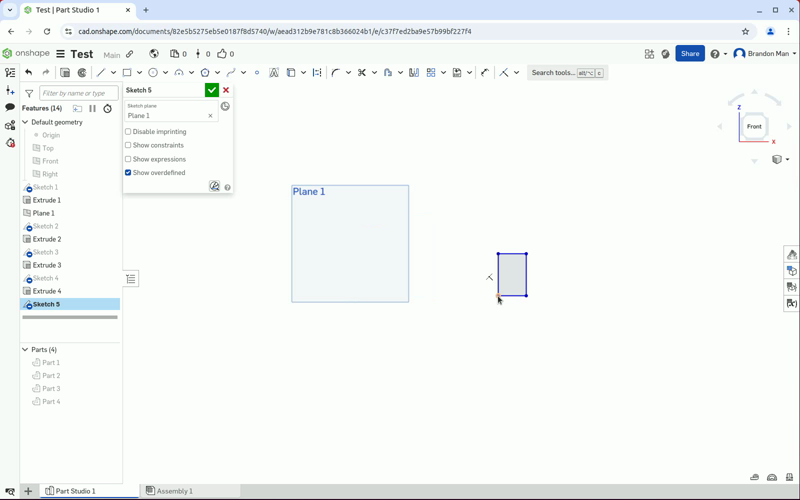
scroll(6)
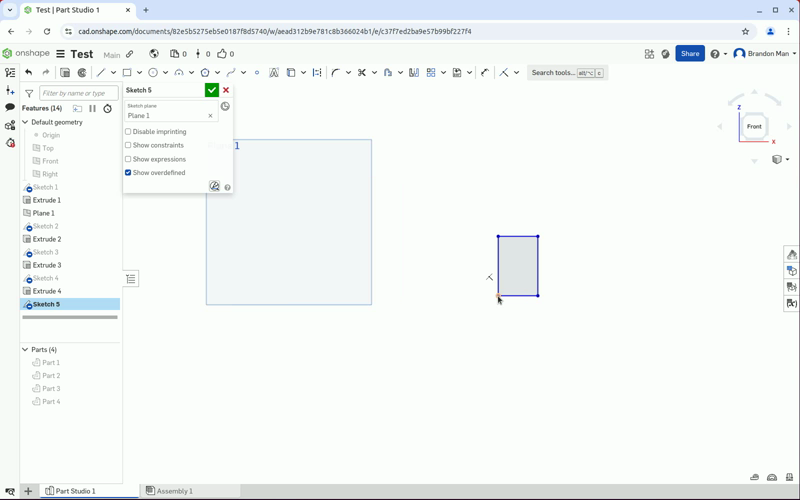
scroll(6)
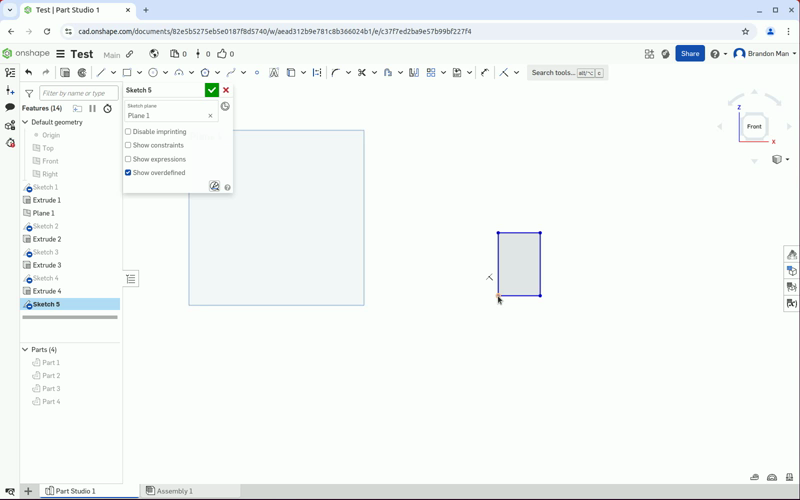
scroll(6)
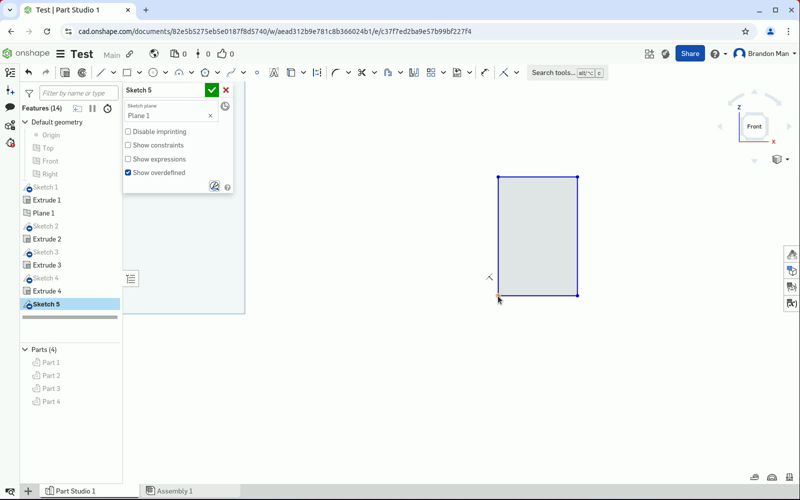
click(498, 295)
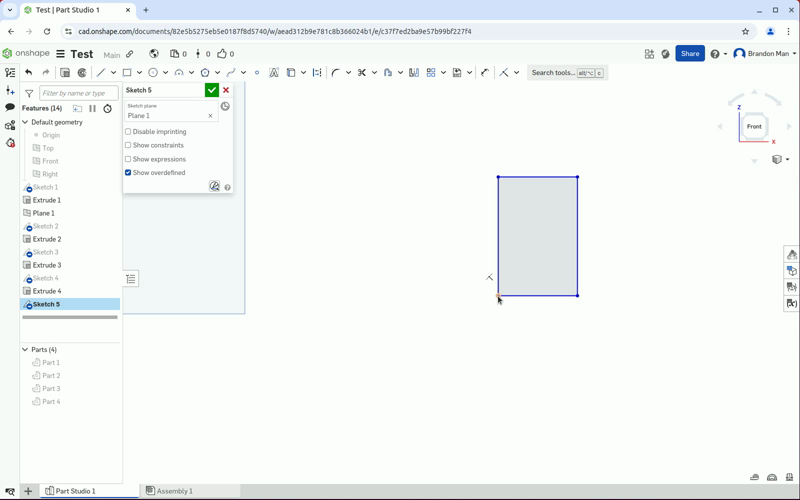
scroll(-6)
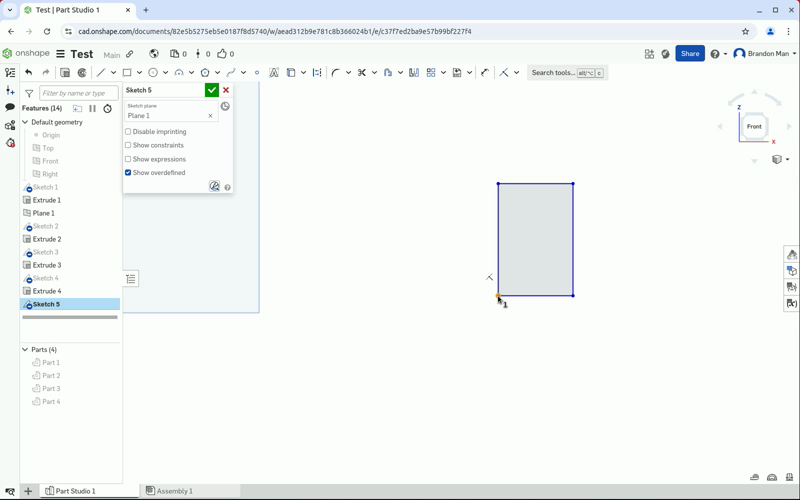
scroll(-6)
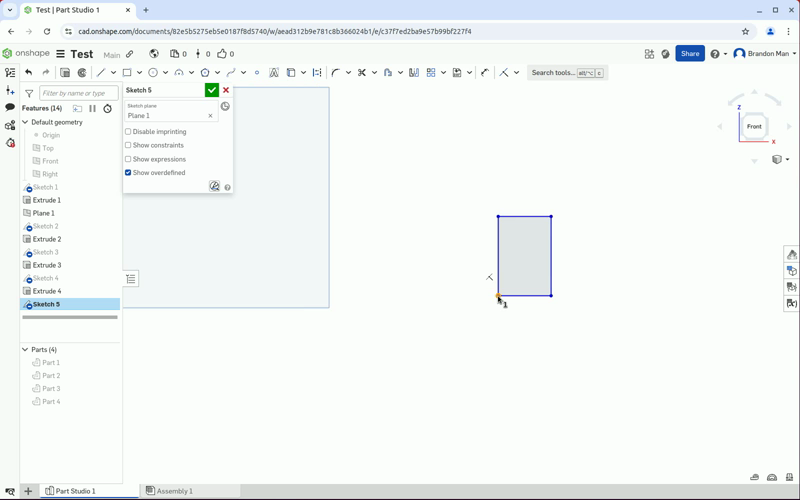
scroll(-6)
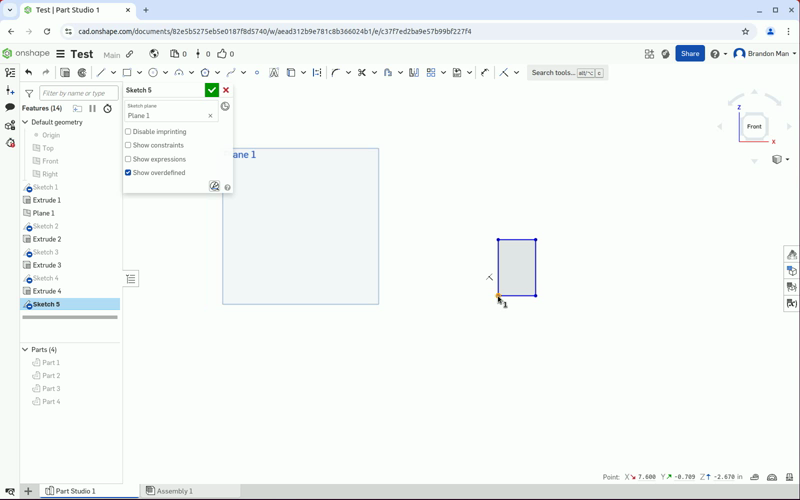
scroll(-6)
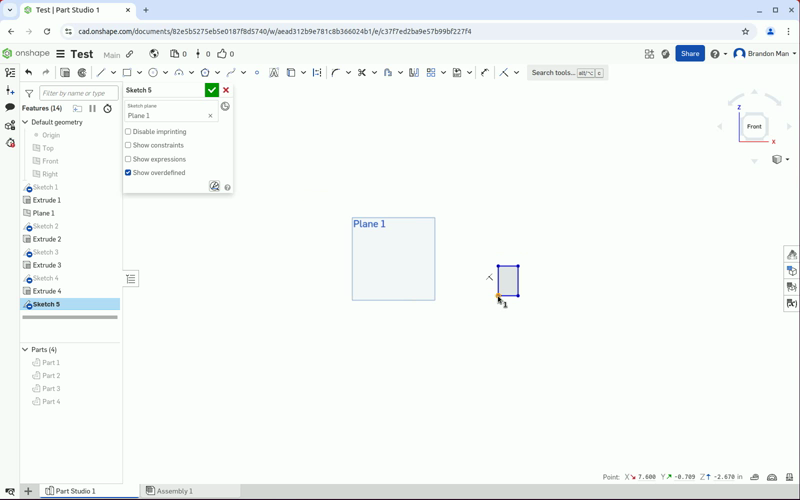
scroll(-6)
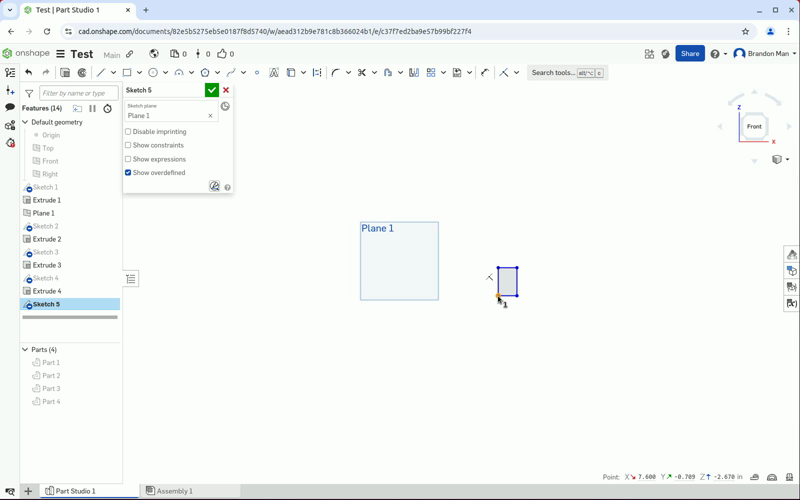
scroll(-6)
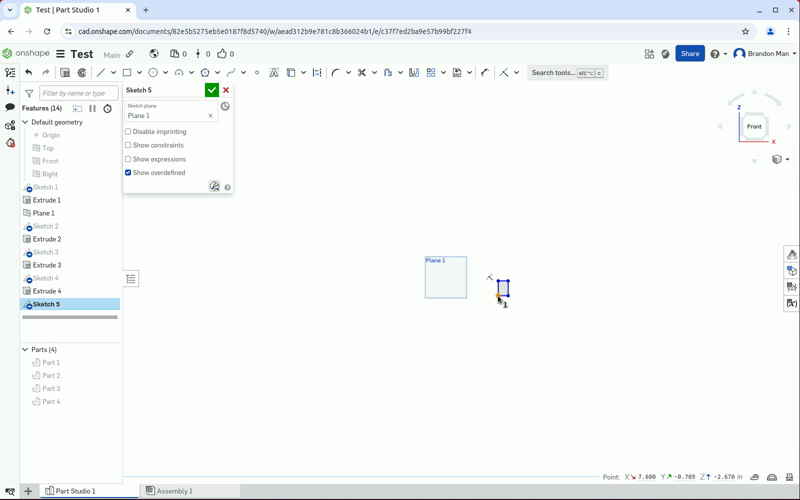
scroll(-6)
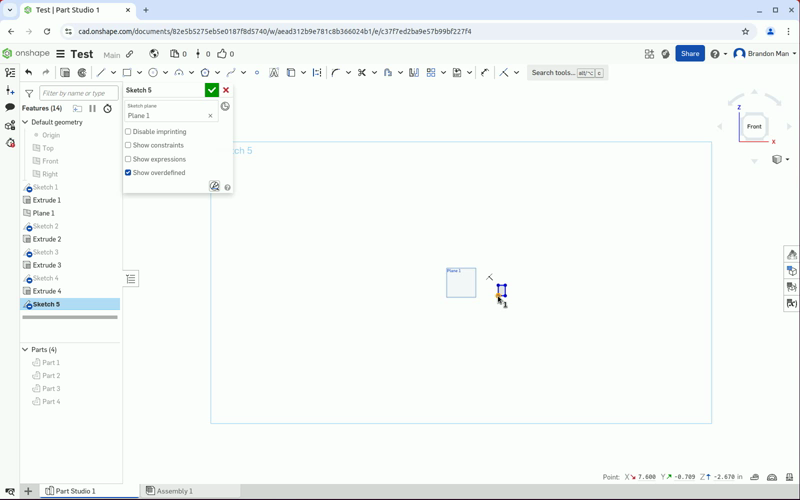
mouse_move(73, 352)
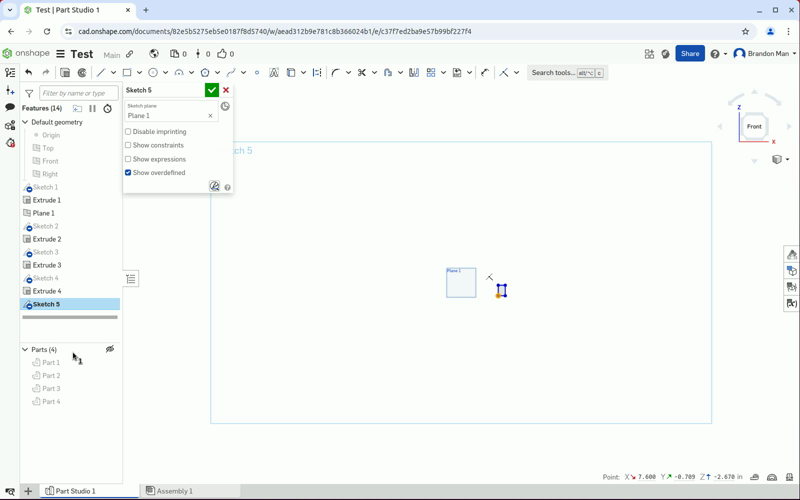
key(shift+y)
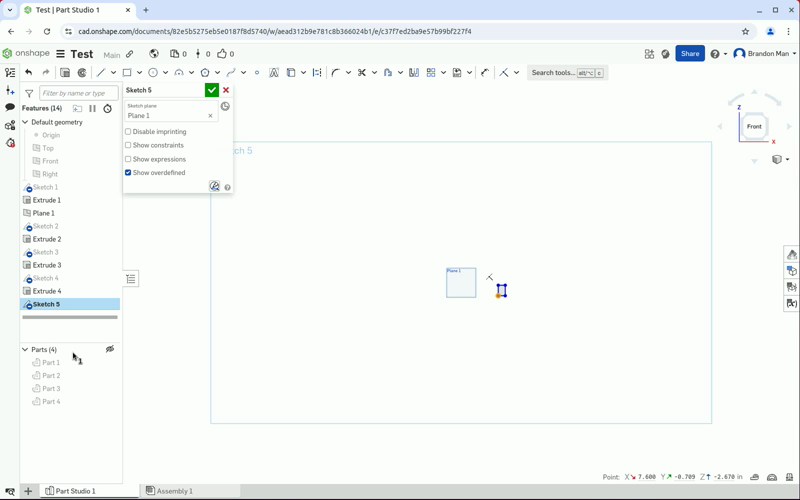
key(shift+e)
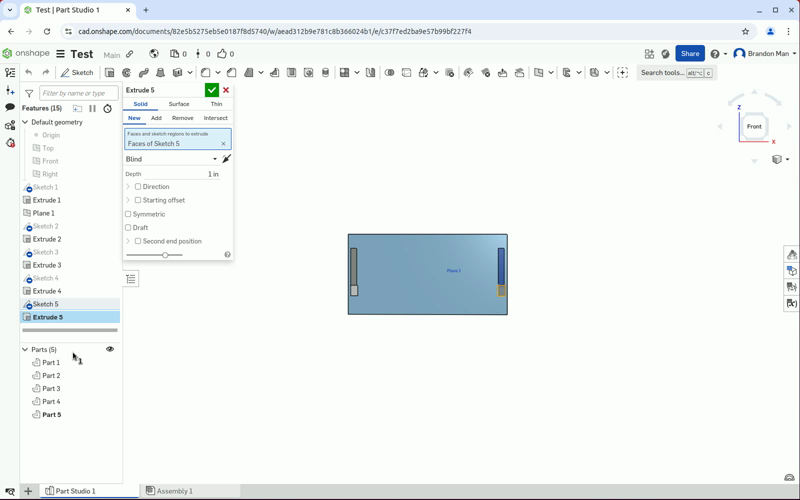
mouse_move(143, 106)
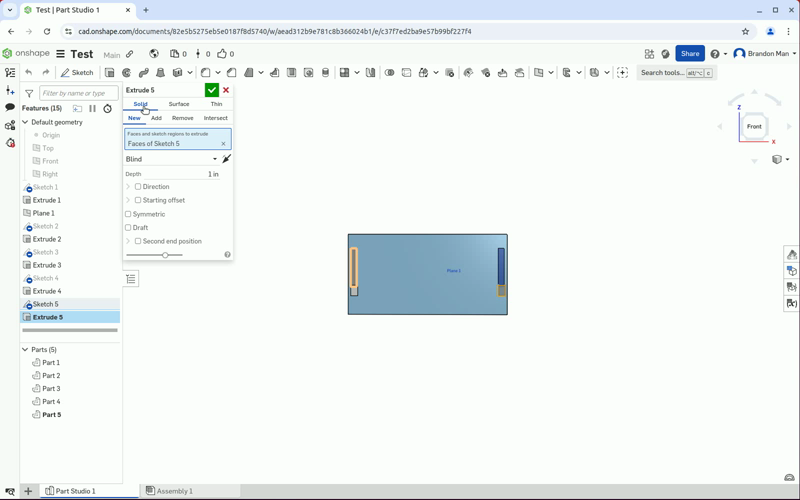
click(143, 106)
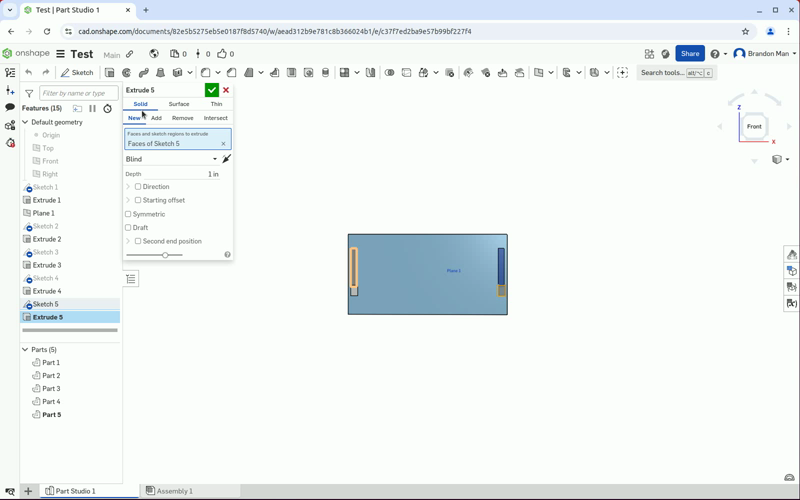
mouse_move(137, 120)
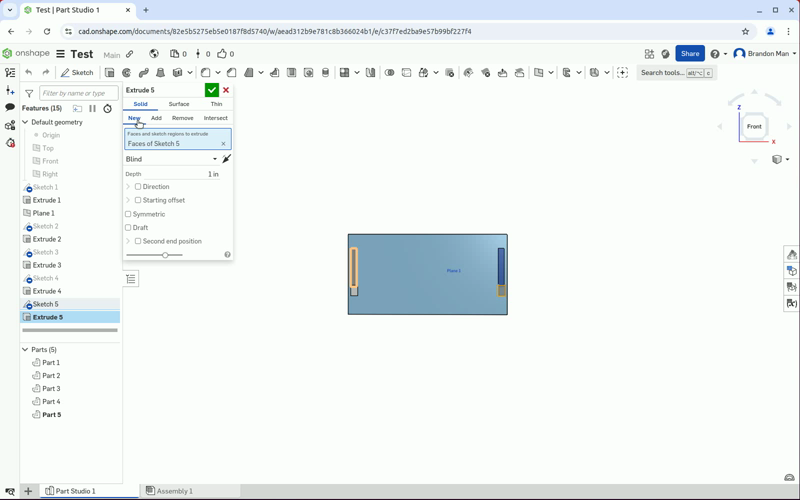
click(137, 120)
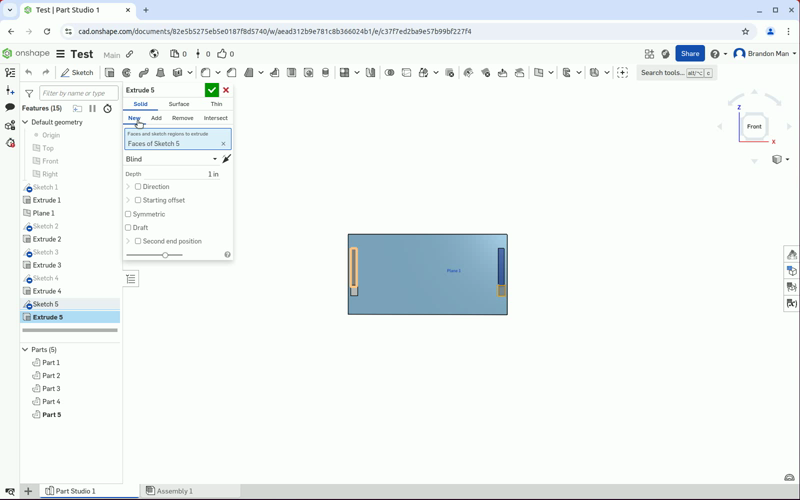
key(tab, 4)
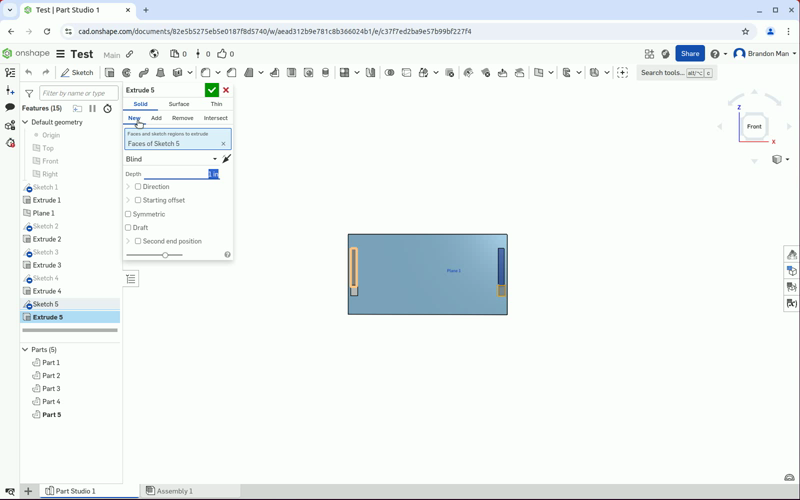
text(16.128)
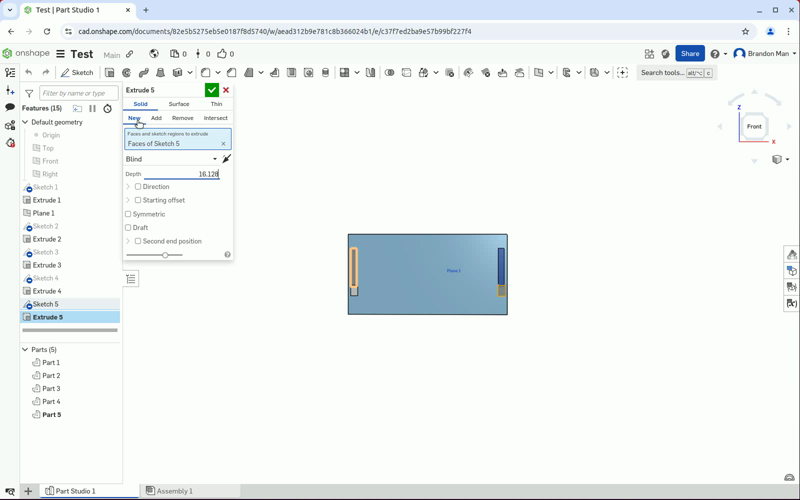
key(enter)
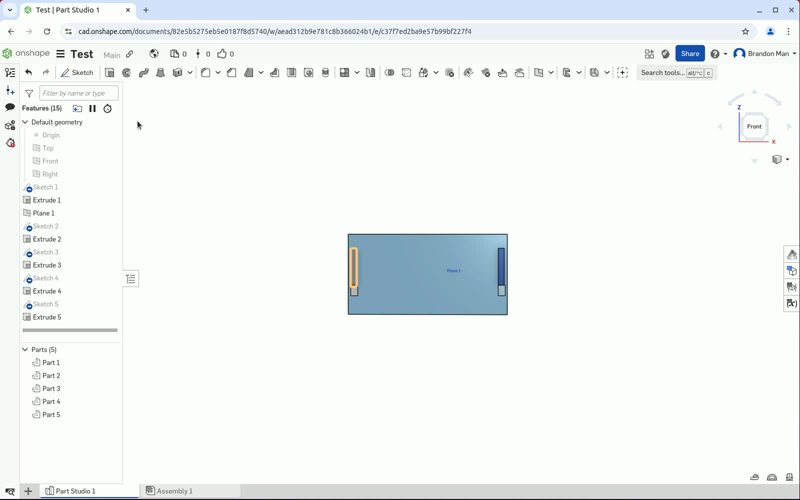
key(shift+h)
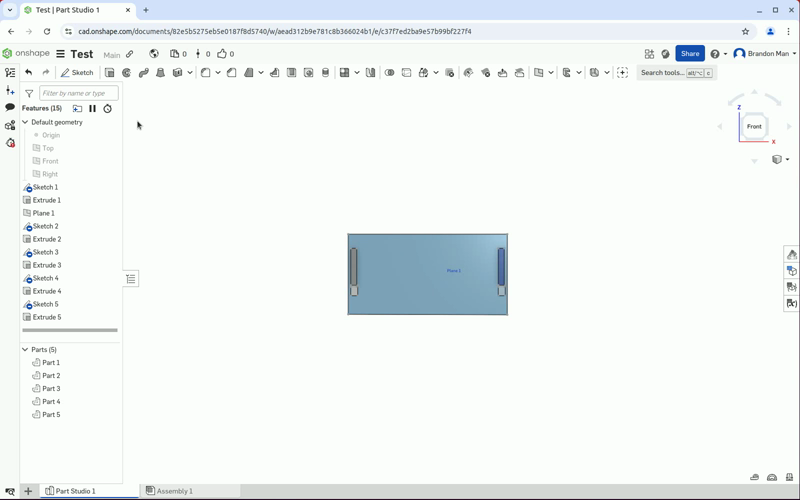
key(shift+h)
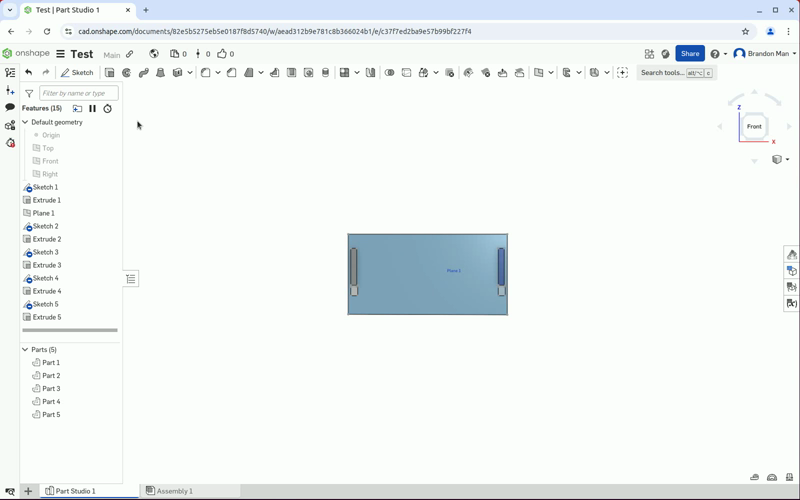
key(shift+7)
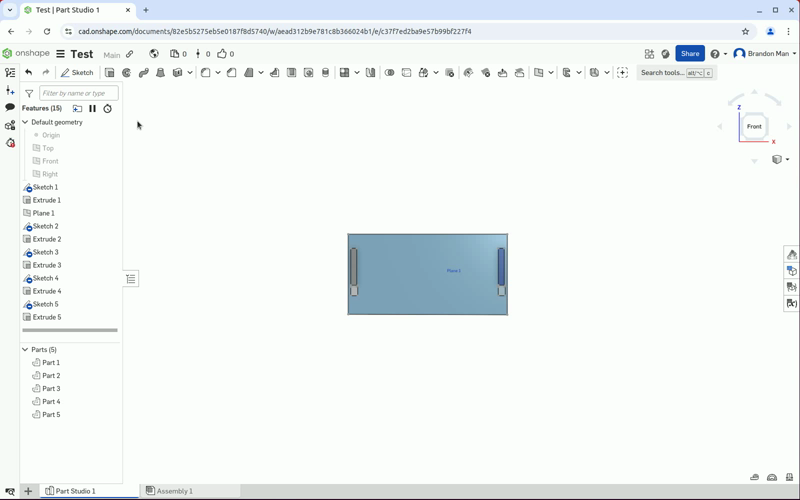
key(left, 2)
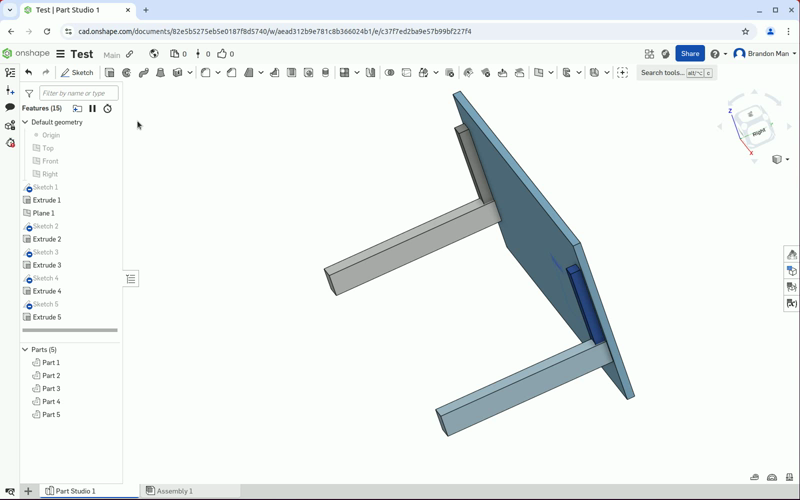
key(down, 2)
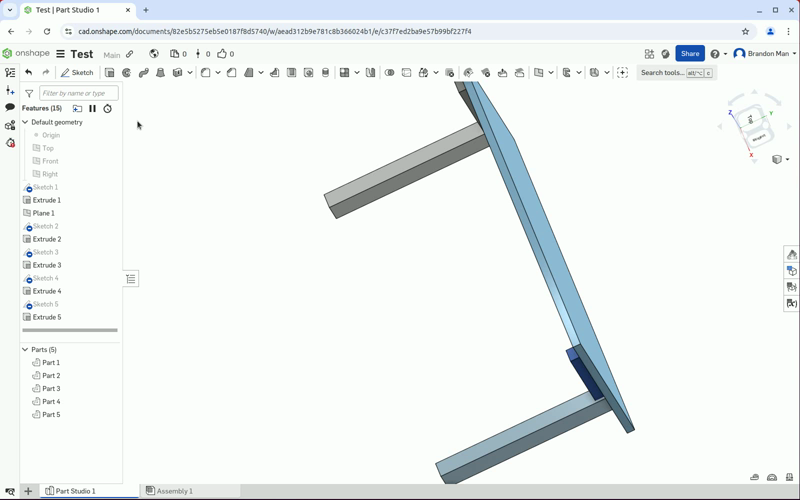
key(up, 2)
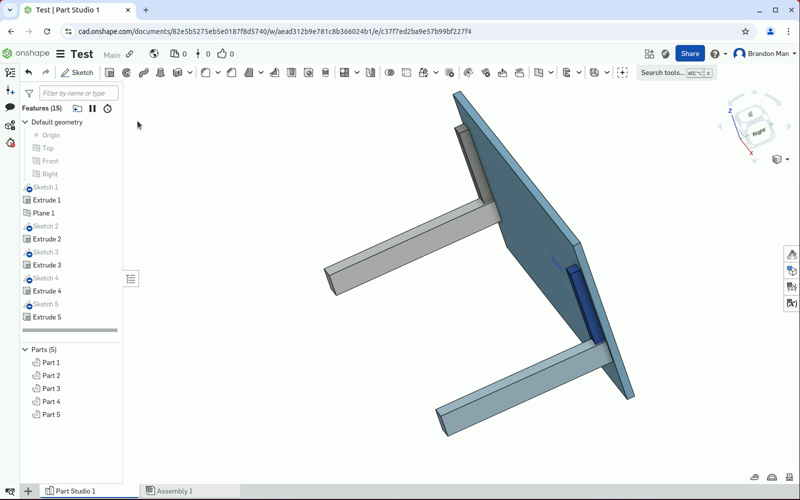
key(right, 2)
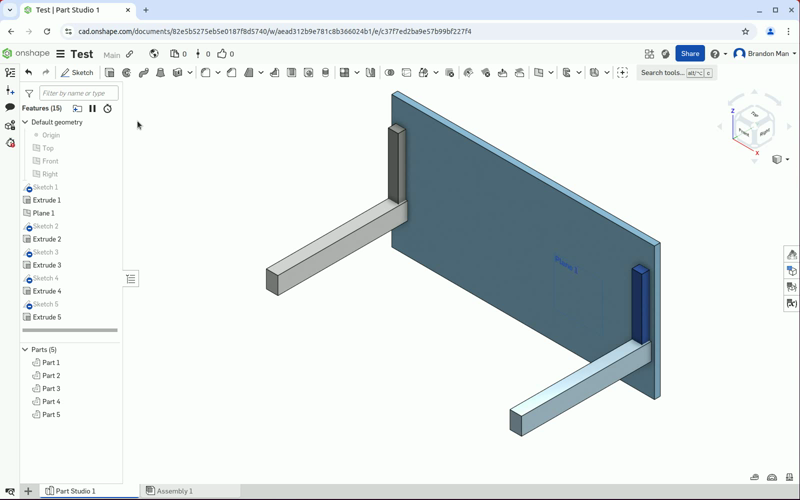
mouse_move(73, 189)
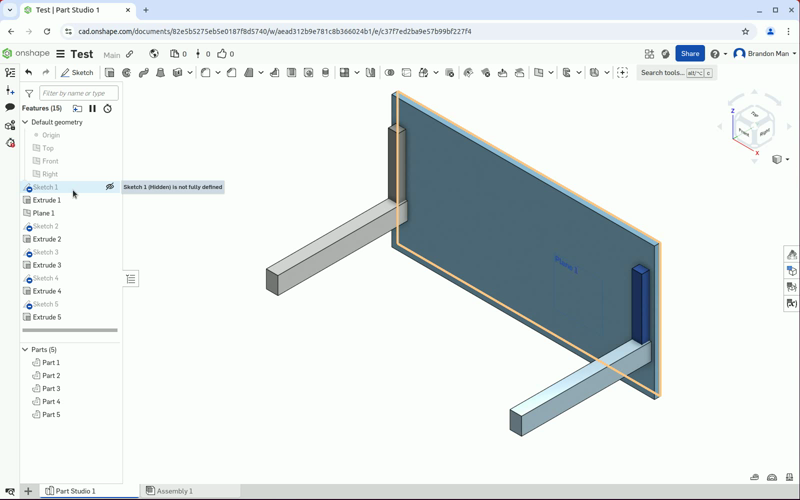
click(73, 189)